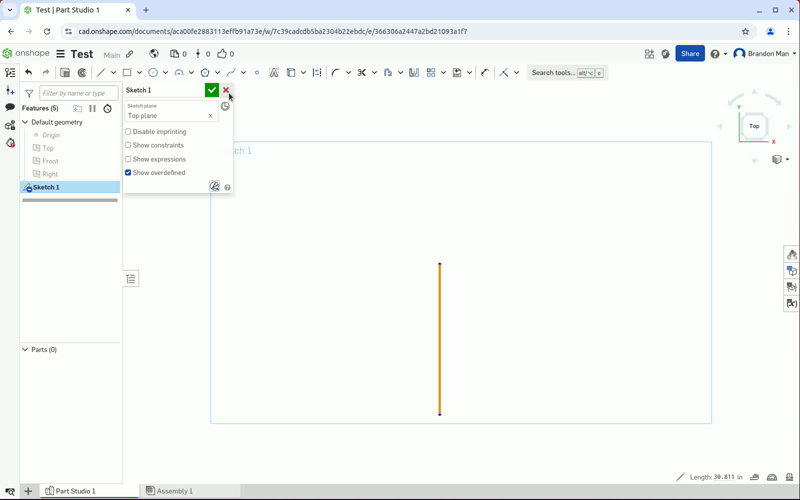
key(shift+h)
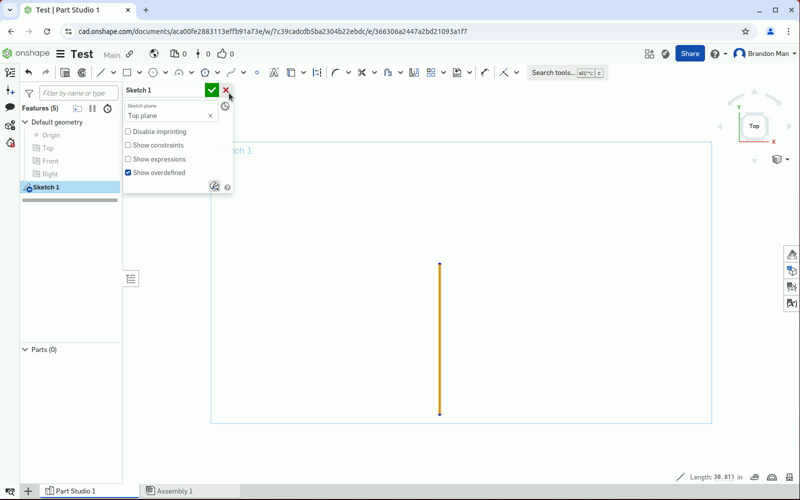
key(shift+s)
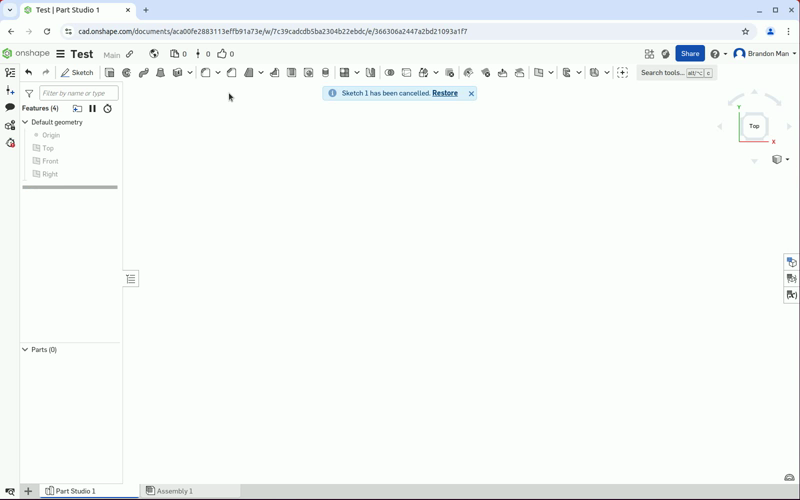
mouse_move(73, 150)
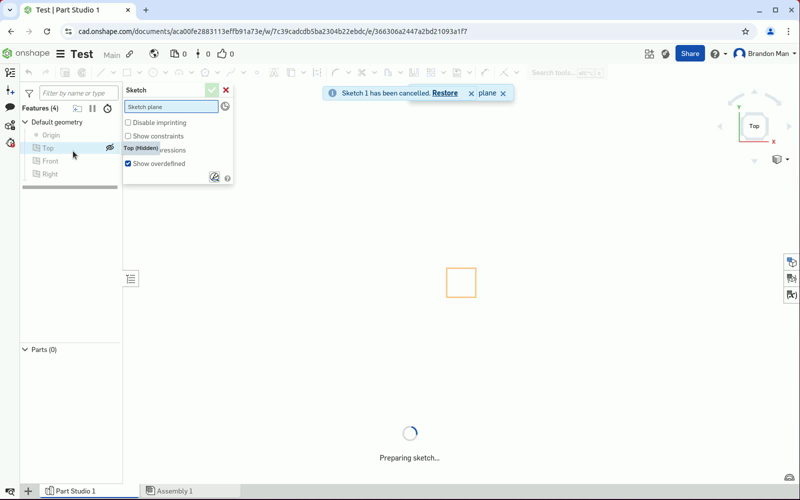
click(73, 150)
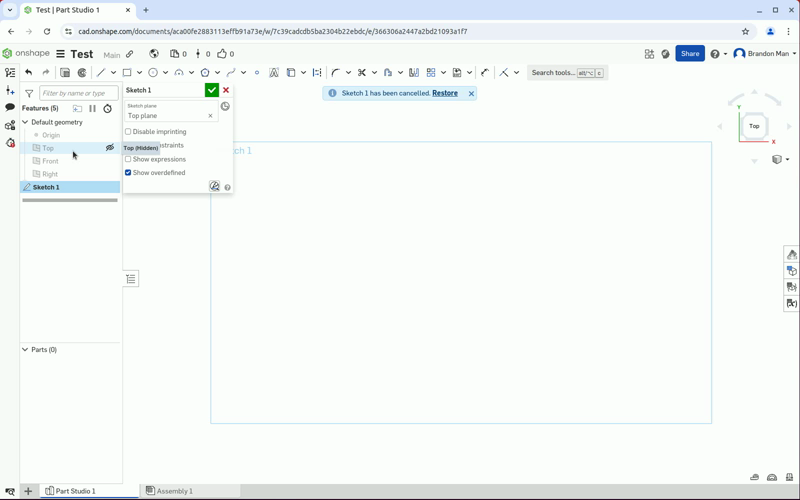
mouse_move(73, 352)
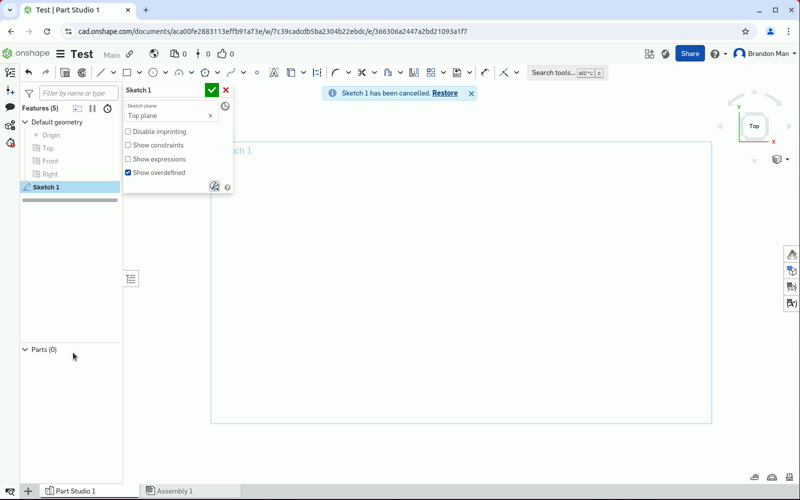
key(y)
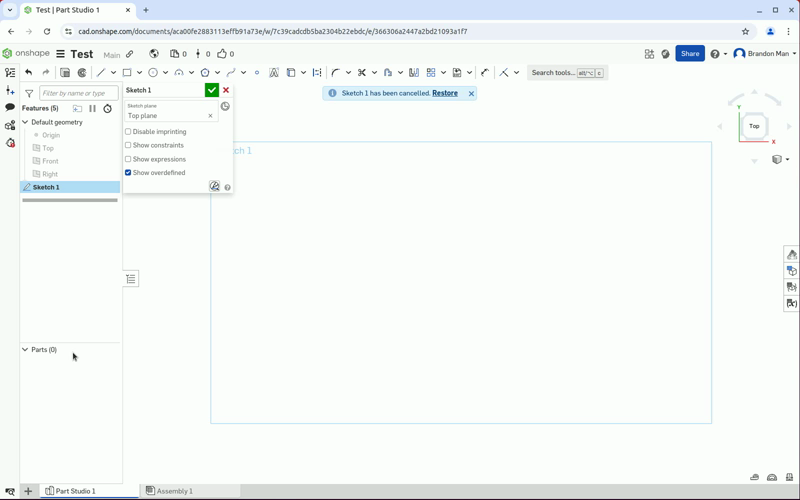
key(l)
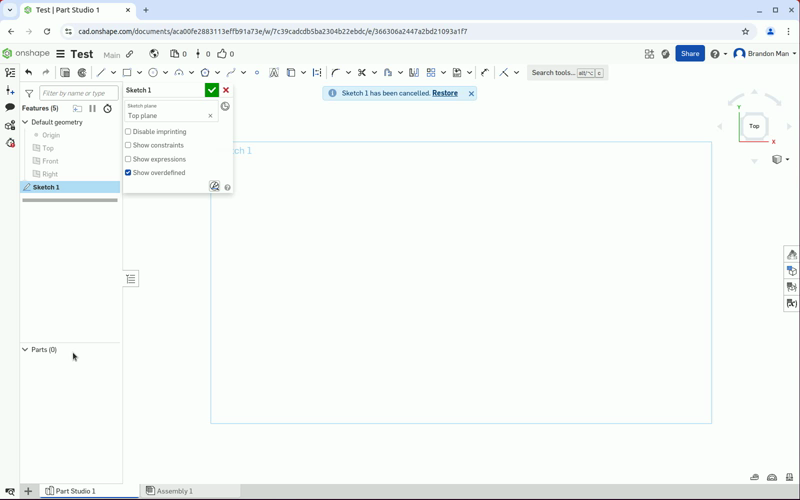
key_down(shift)
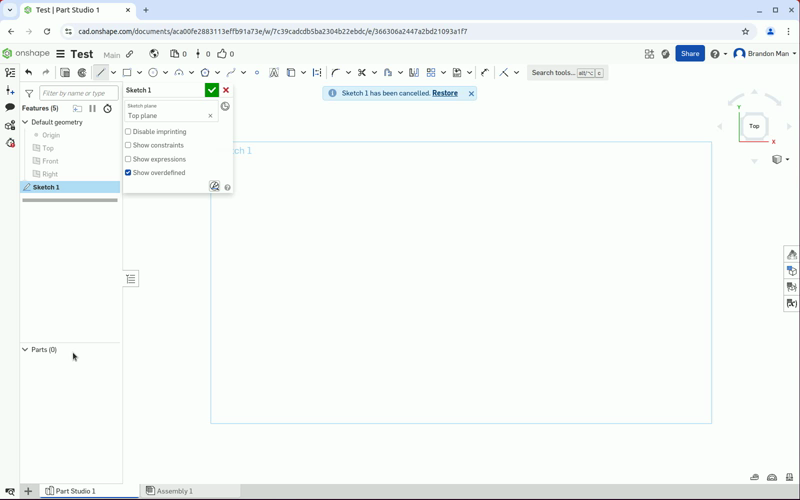
mouse_move(348, 236)
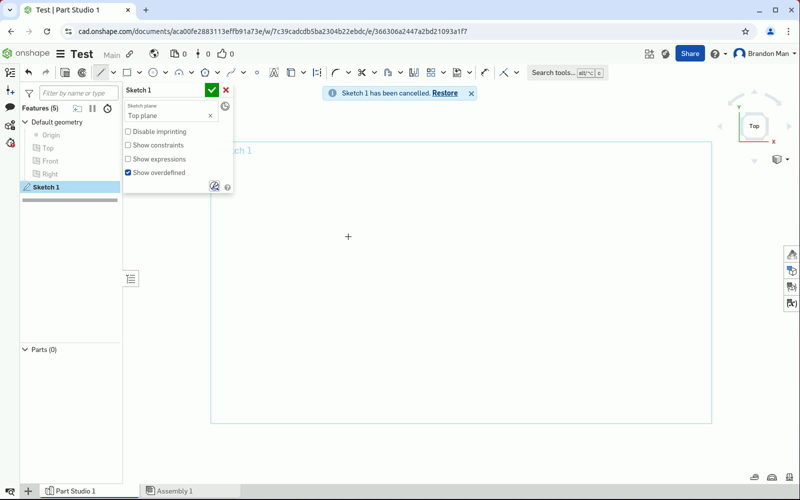
click(348, 236)
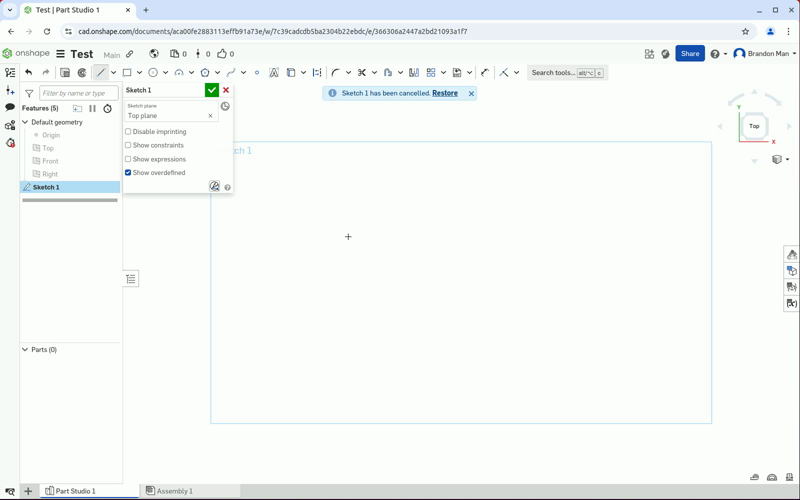
key_up(shift)
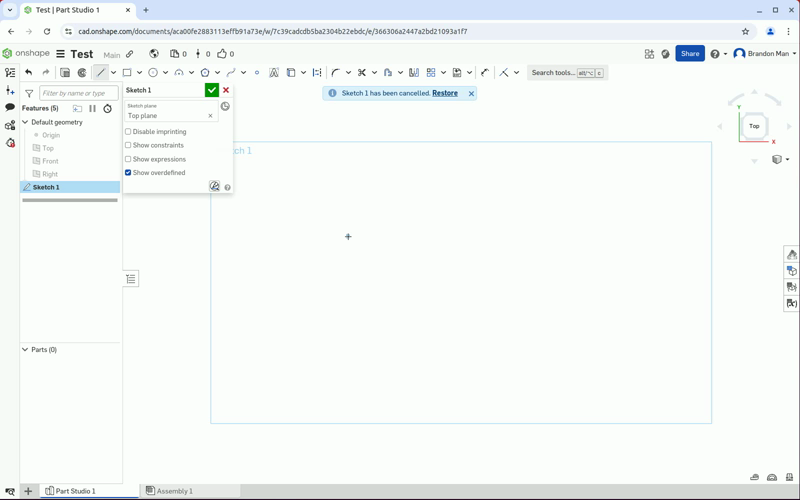
key_down(shift)
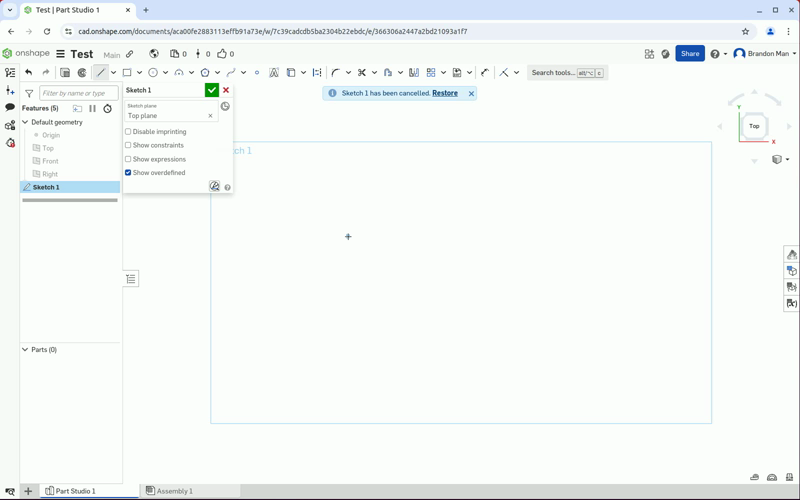
mouse_move(378, 236)
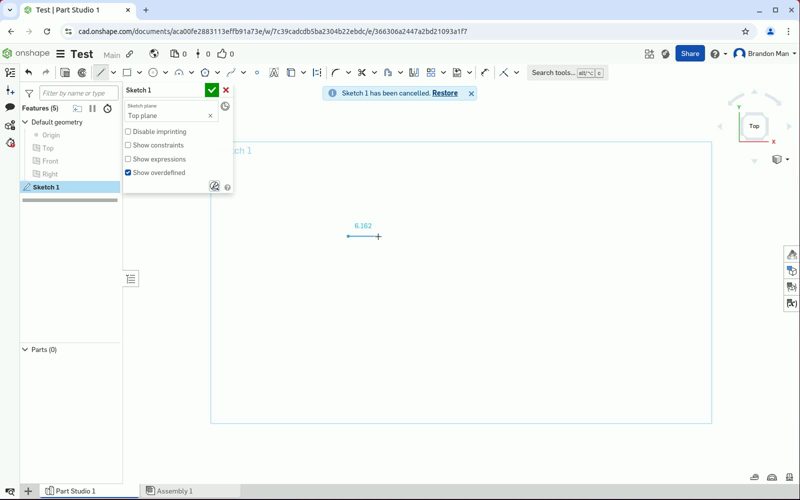
mouse_move(350, 236)
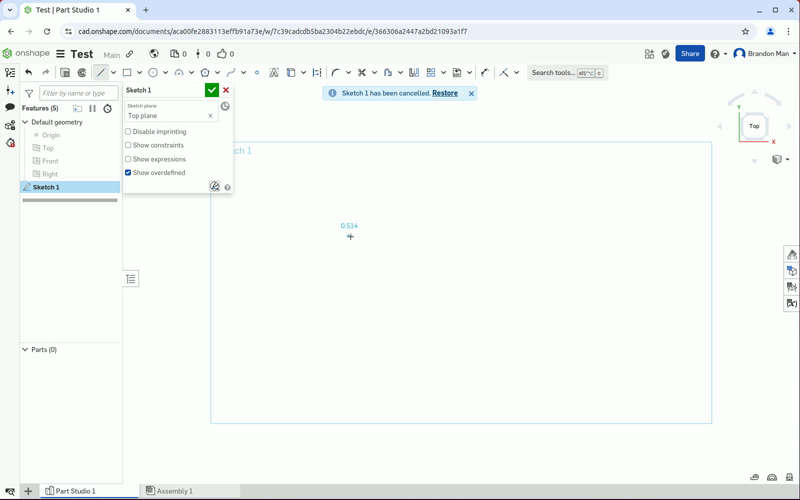
scroll(6)
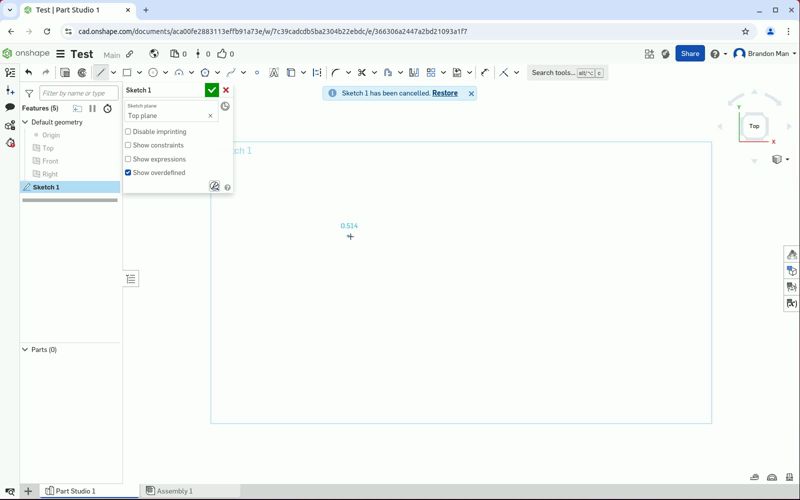
scroll(6)
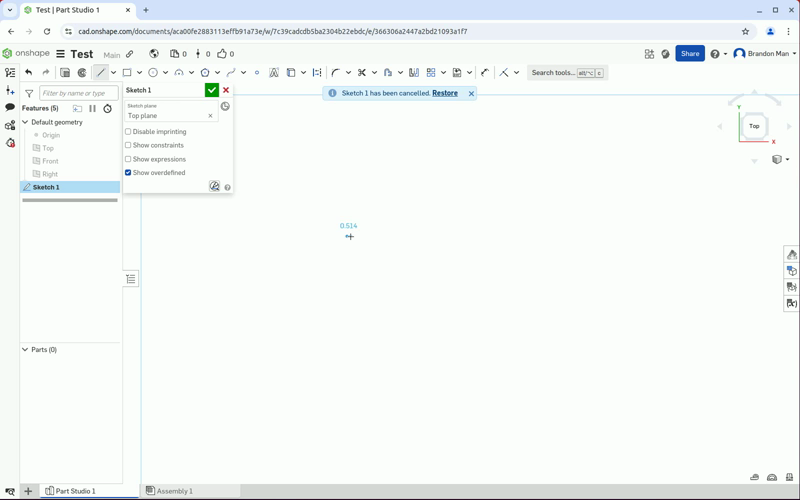
scroll(6)
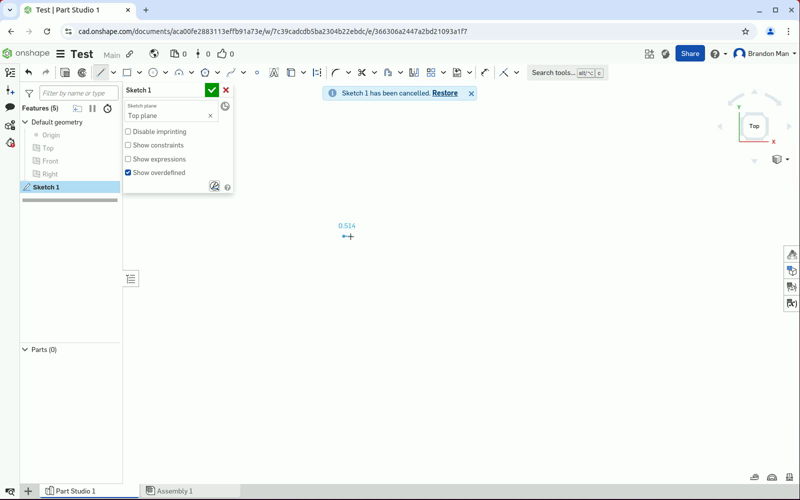
scroll(6)
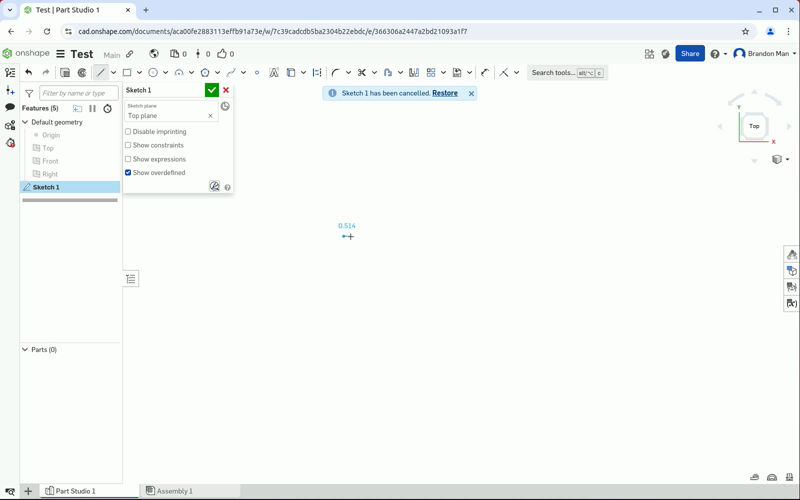
scroll(6)
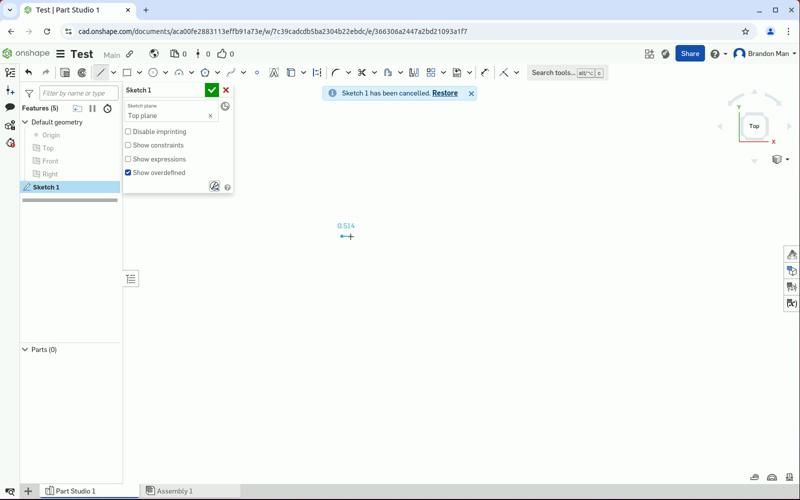
scroll(6)
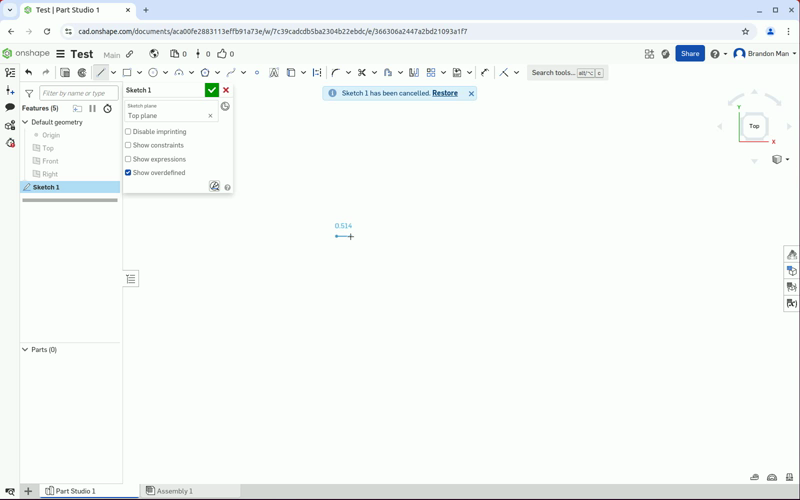
scroll(6)
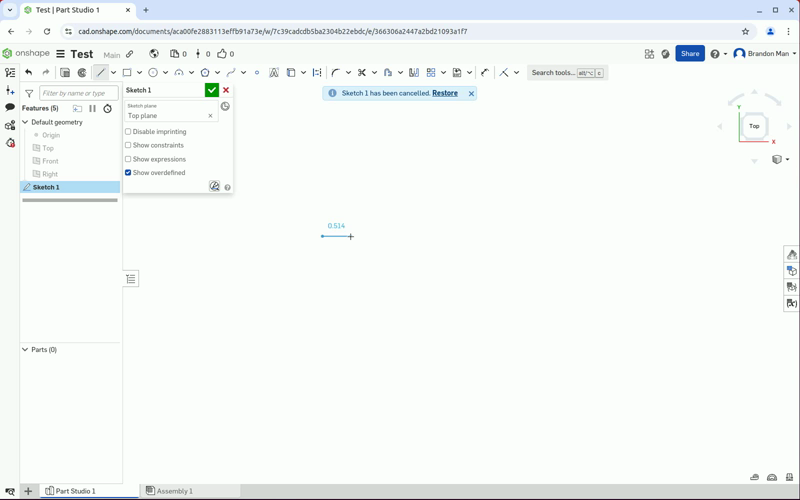
click(350, 236)
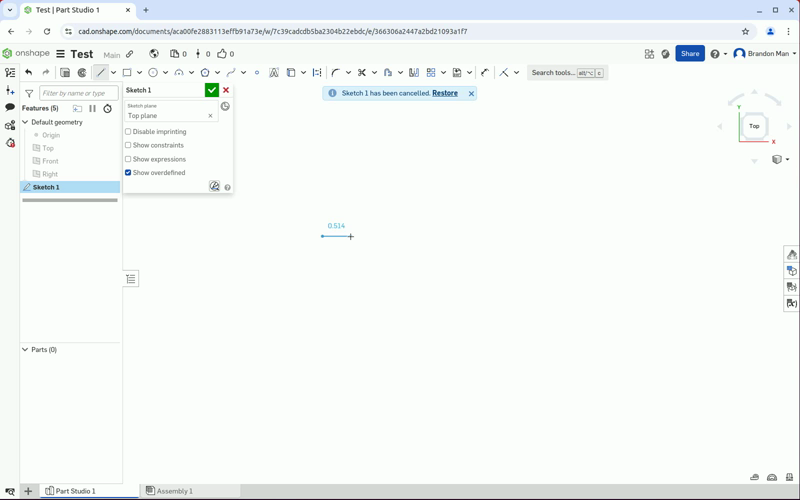
scroll(-6)
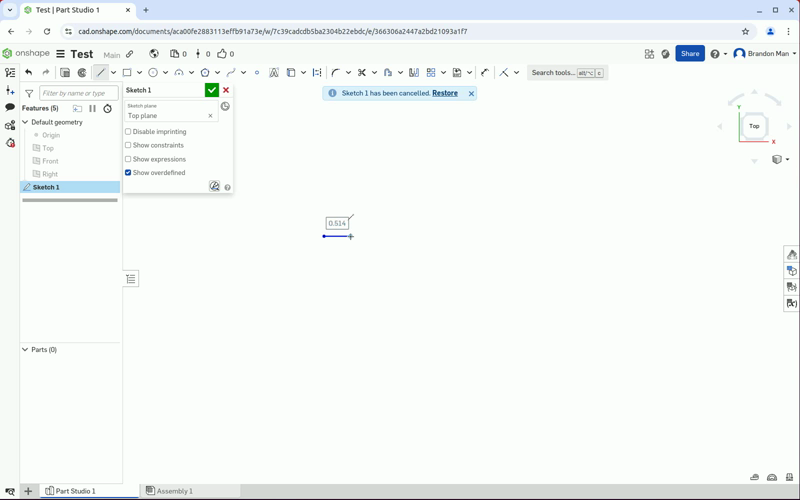
scroll(-6)
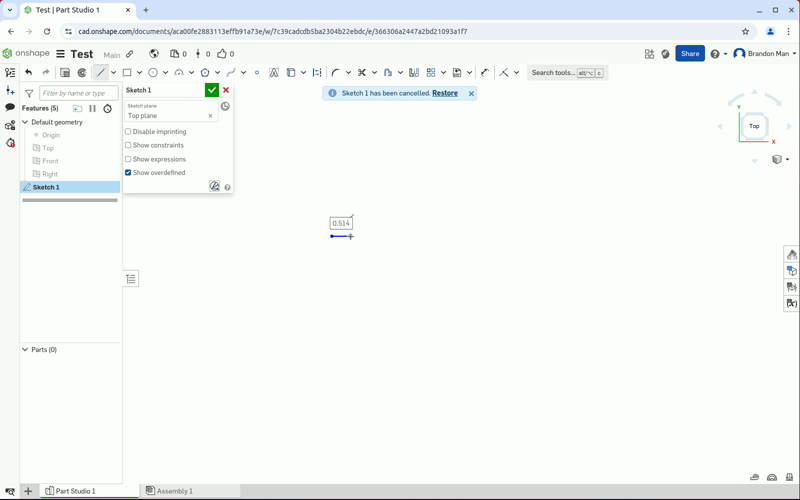
scroll(-6)
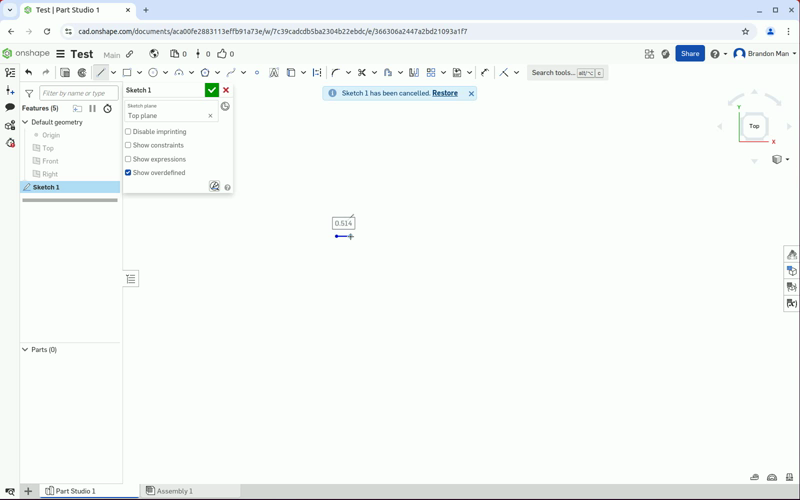
scroll(-6)
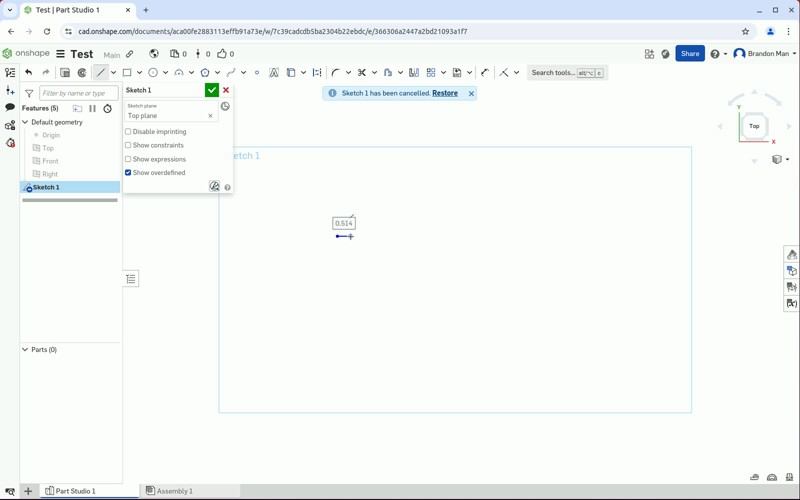
scroll(-6)
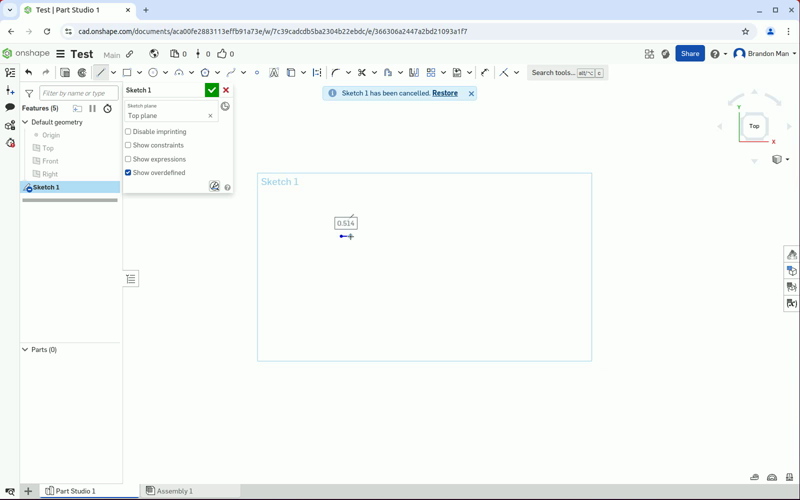
scroll(-6)
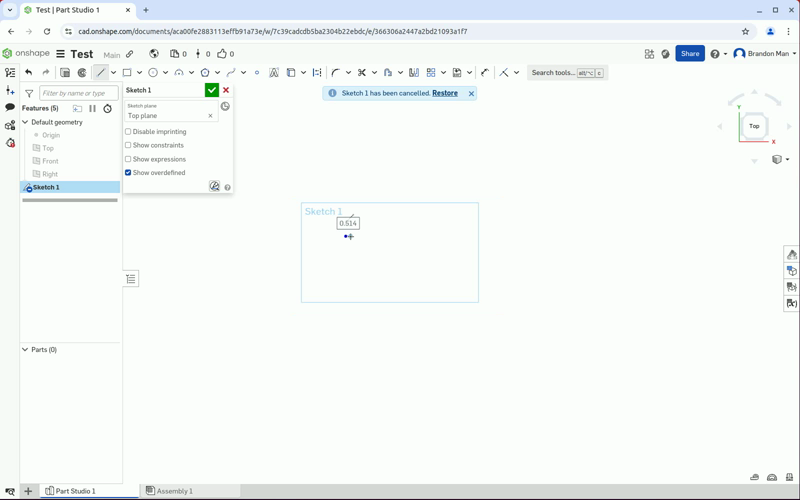
scroll(-6)
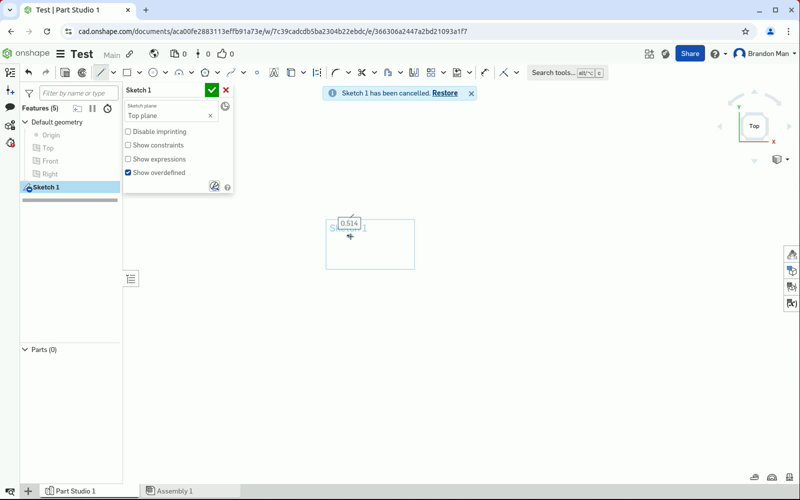
key_up(shift)
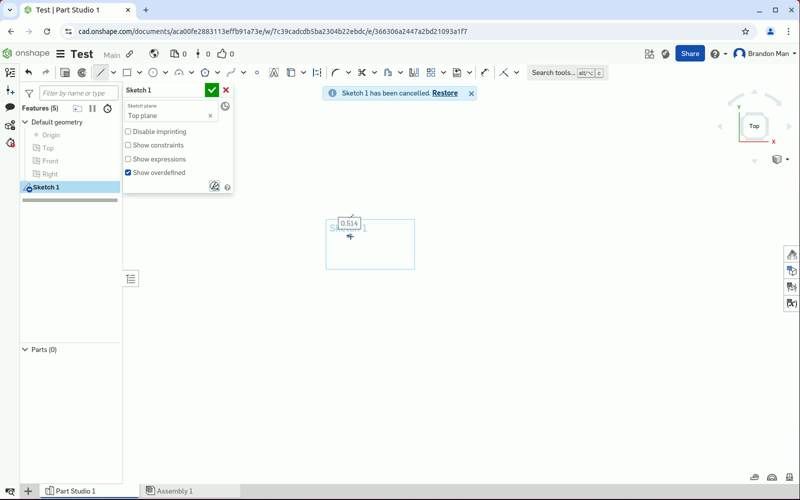
key_down(shift)
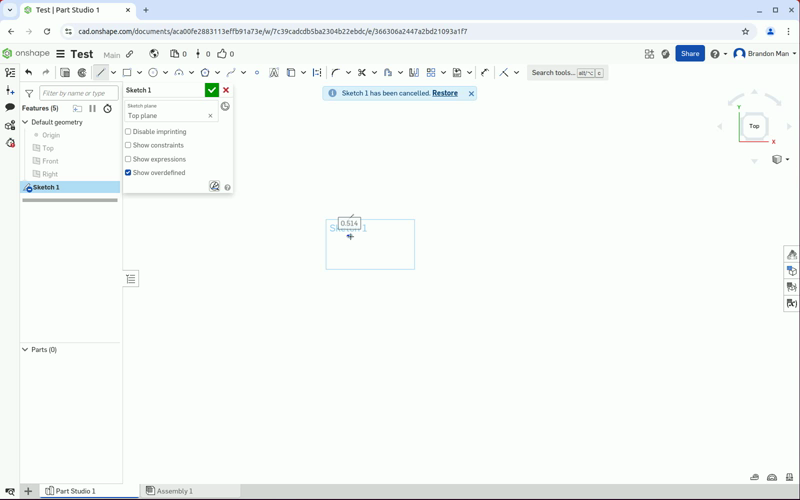
mouse_move(456, 236)
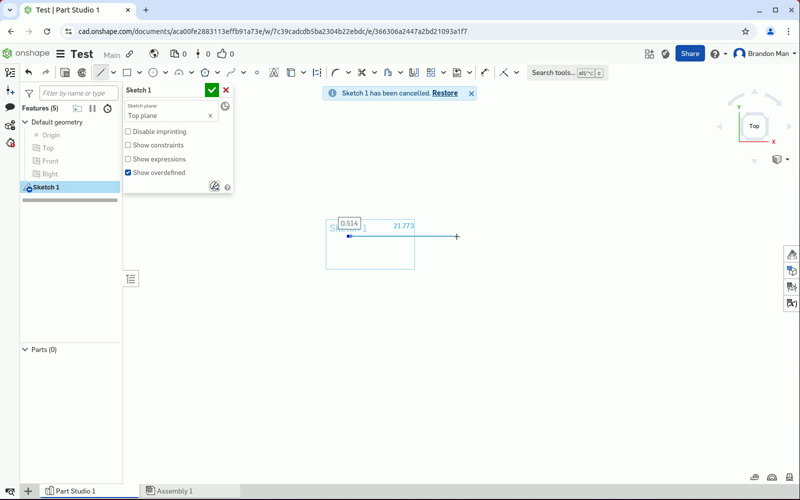
click(456, 236)
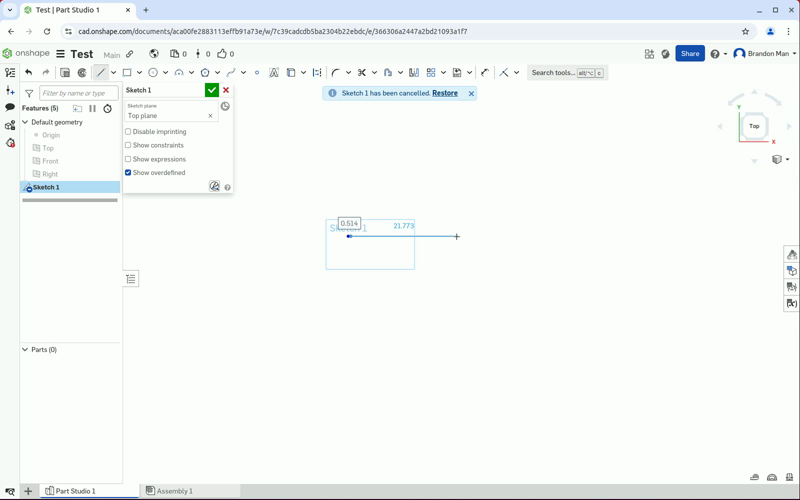
key_up(shift)
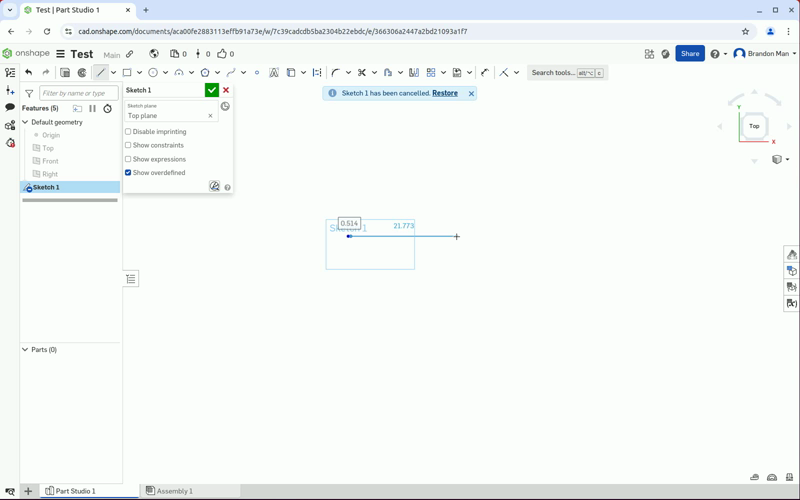
key_down(shift)
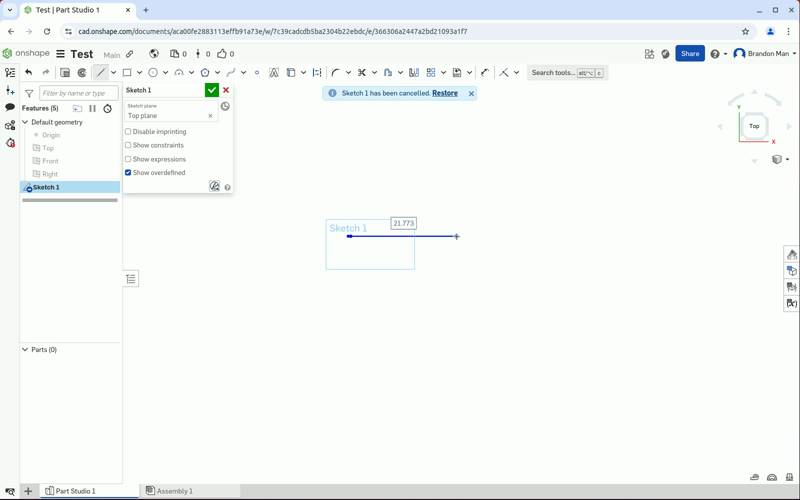
mouse_move(486, 236)
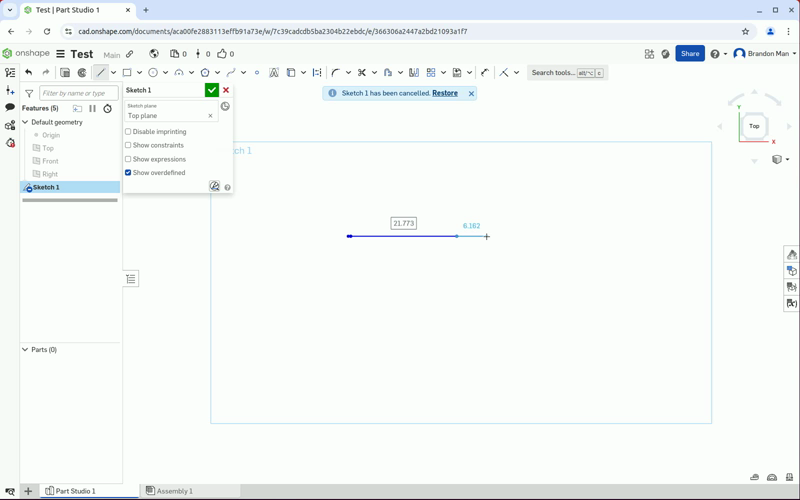
mouse_move(461, 236)
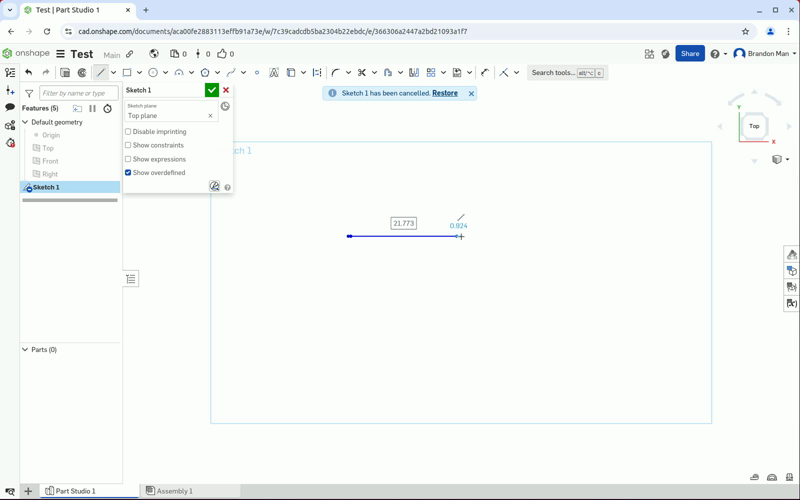
scroll(6)
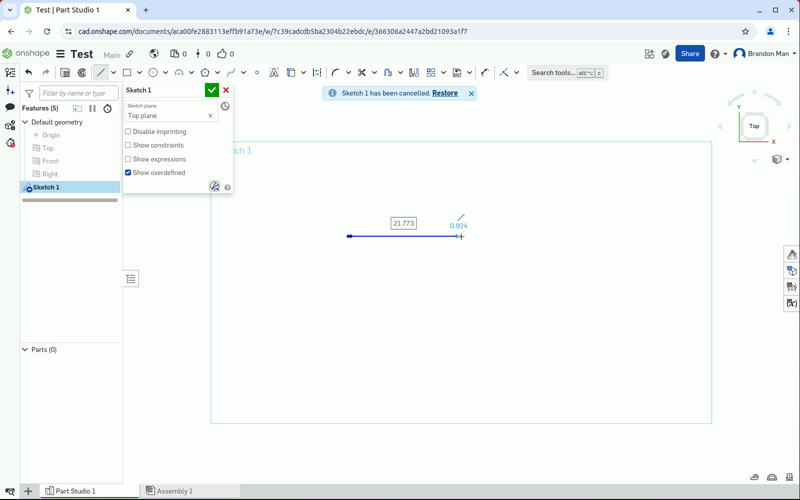
scroll(6)
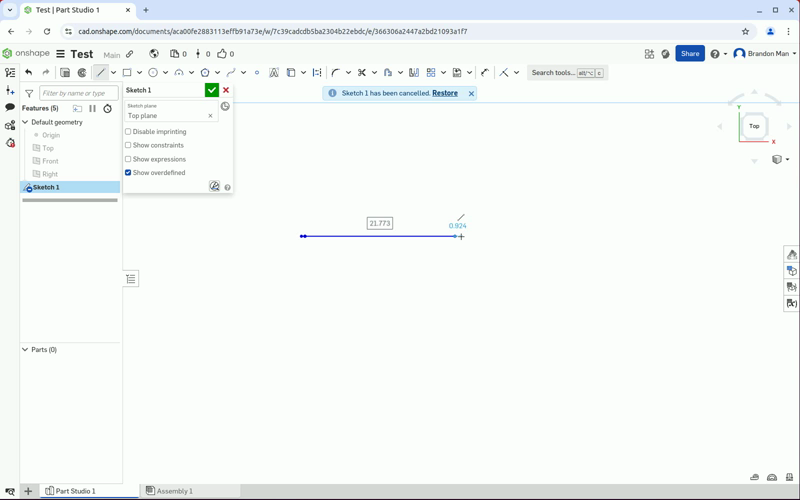
scroll(6)
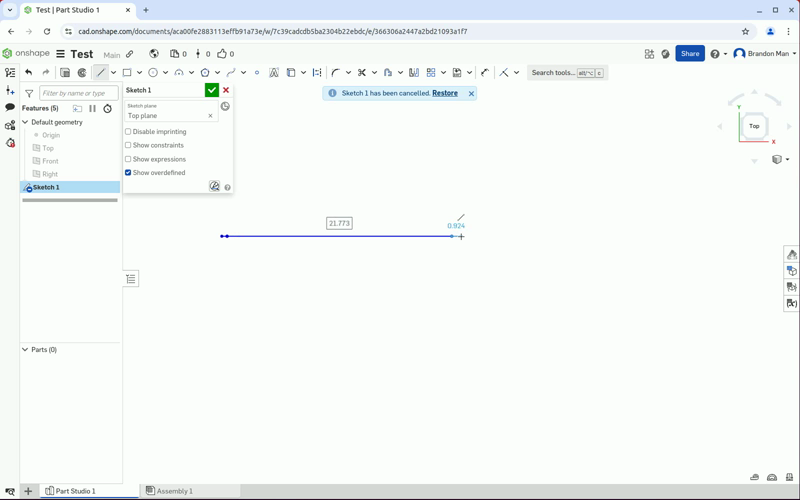
scroll(6)
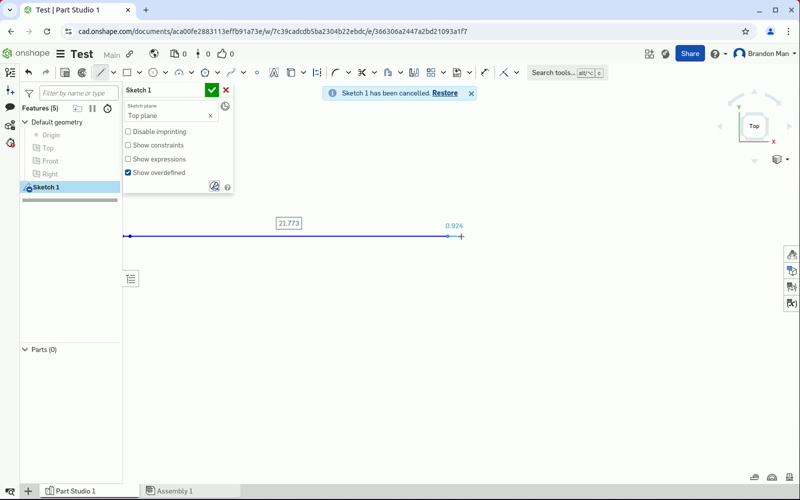
scroll(6)
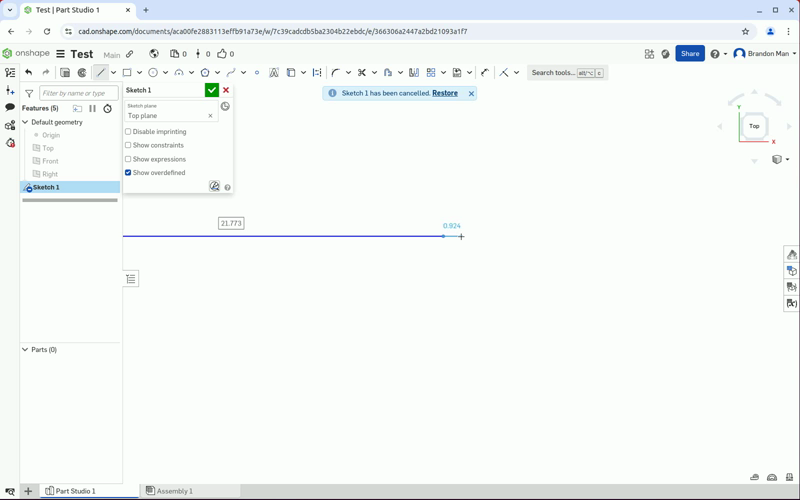
scroll(6)
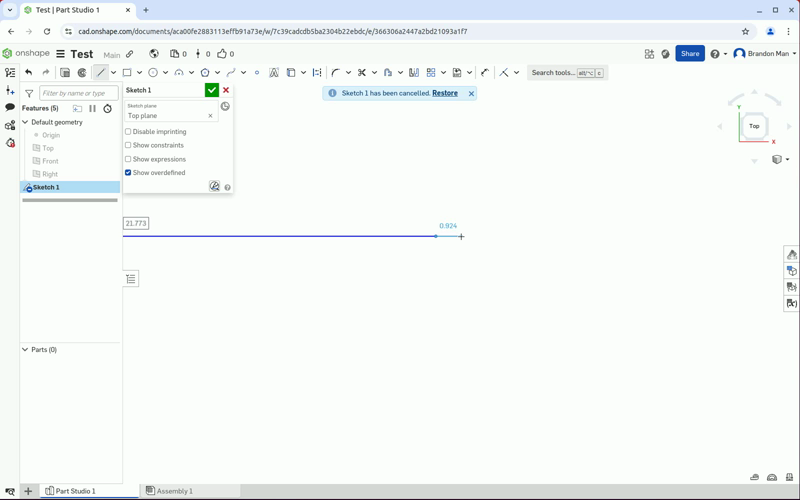
scroll(6)
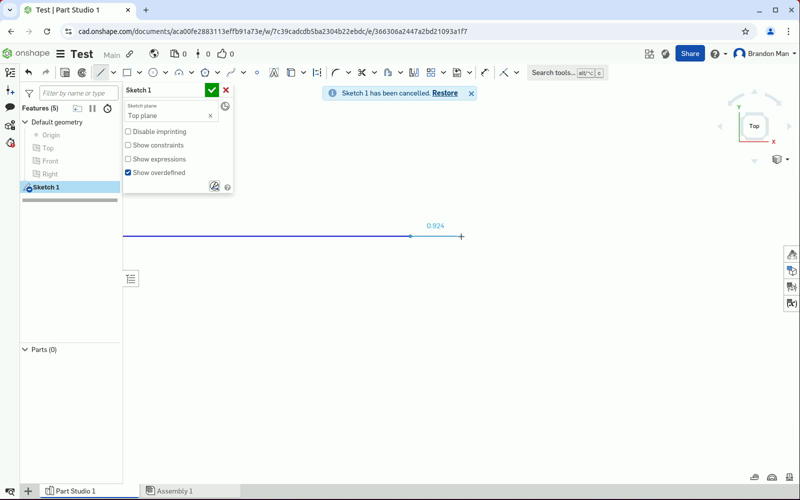
click(461, 236)
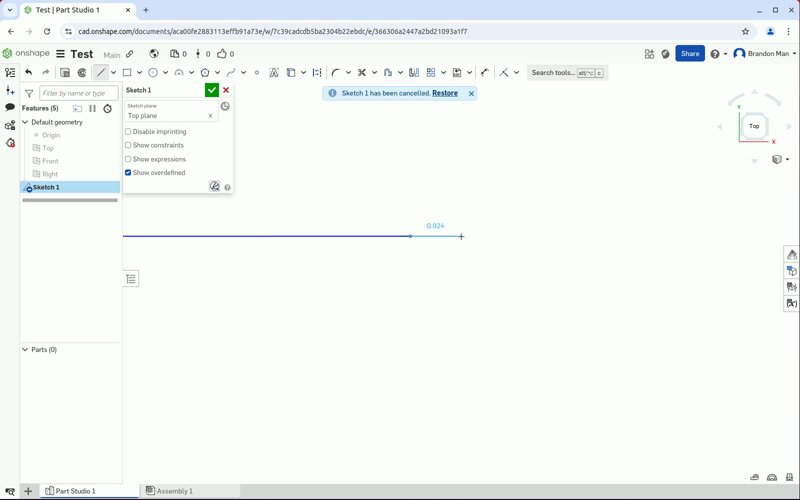
scroll(-6)
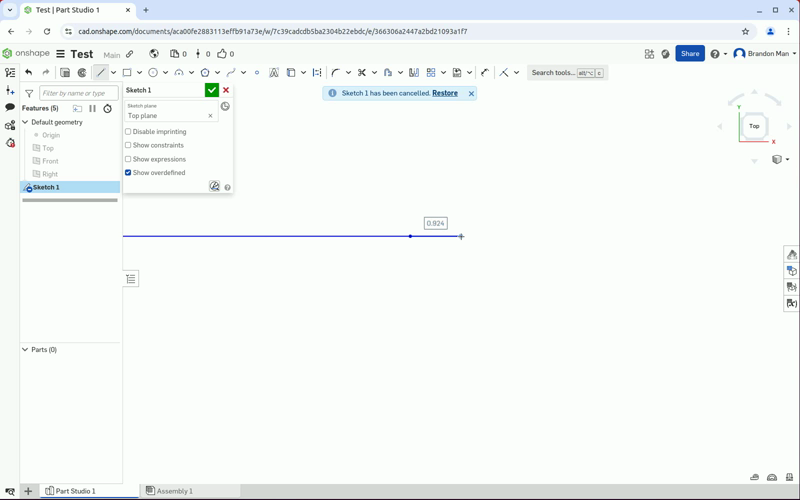
scroll(-6)
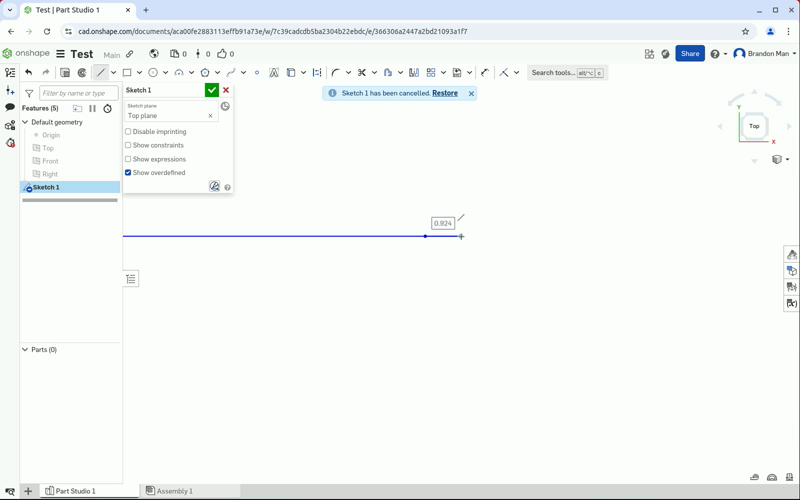
scroll(-6)
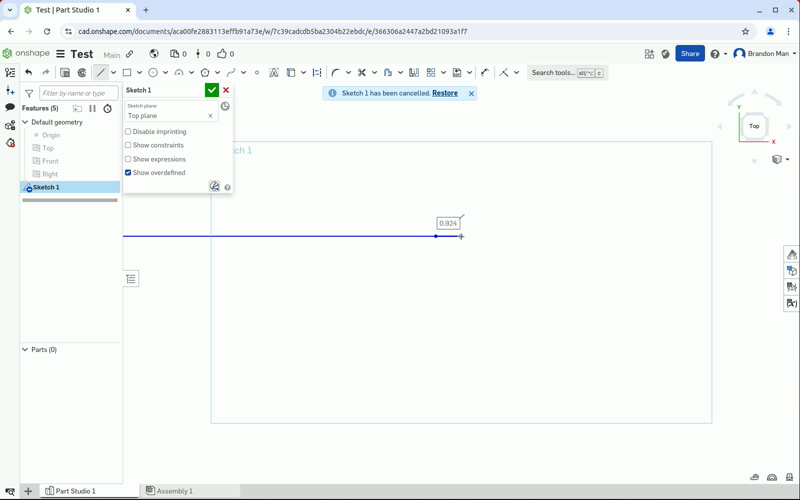
scroll(-6)
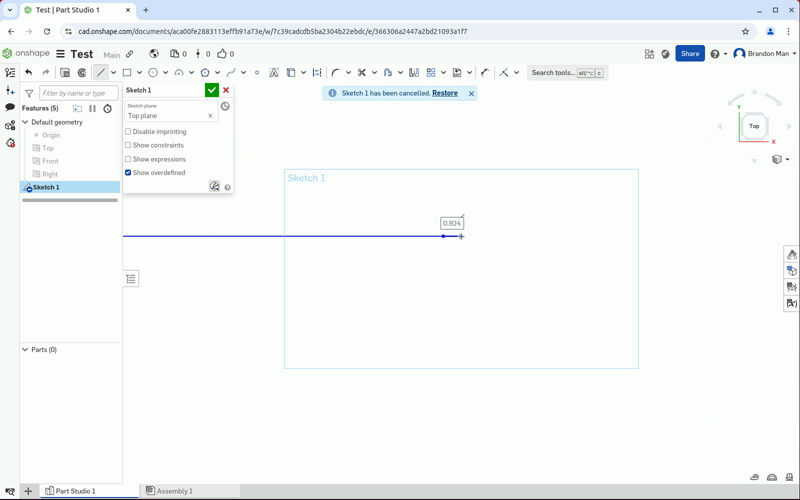
scroll(-6)
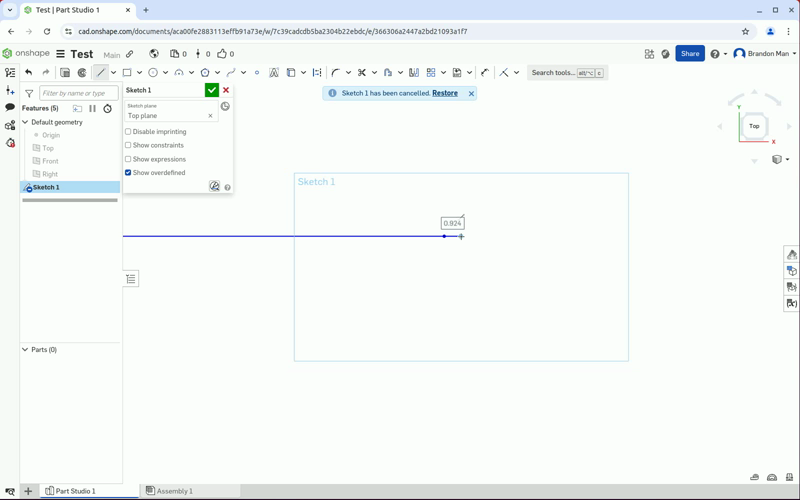
scroll(-6)
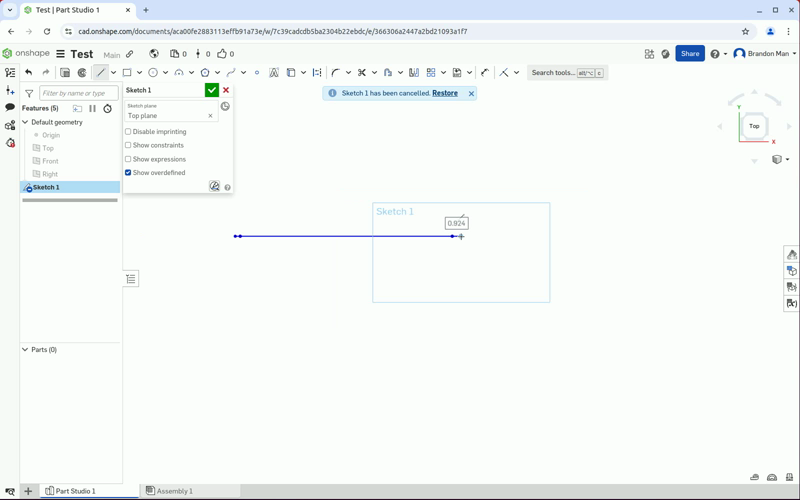
scroll(-6)
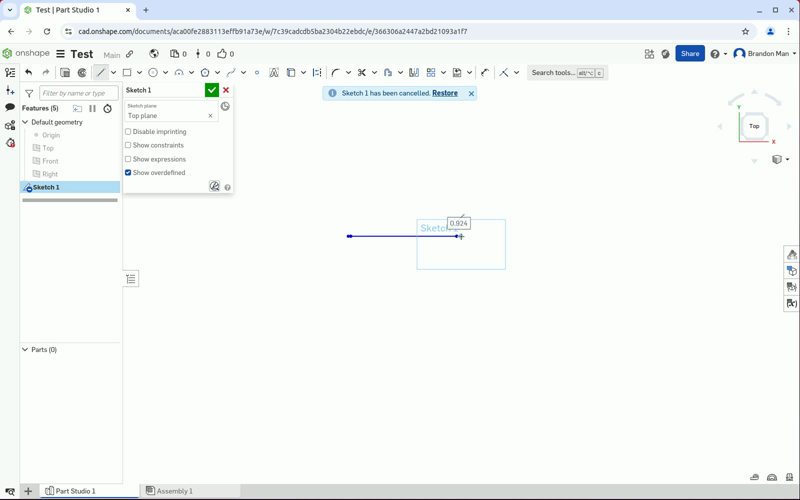
key_up(shift)
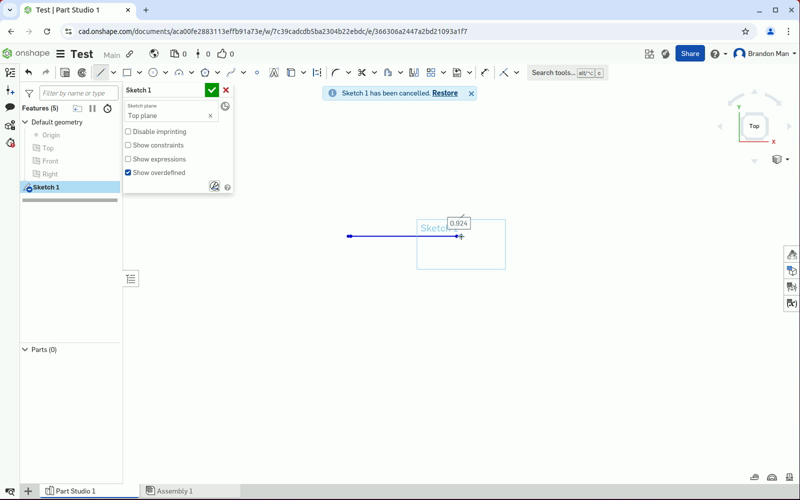
key_down(shift)
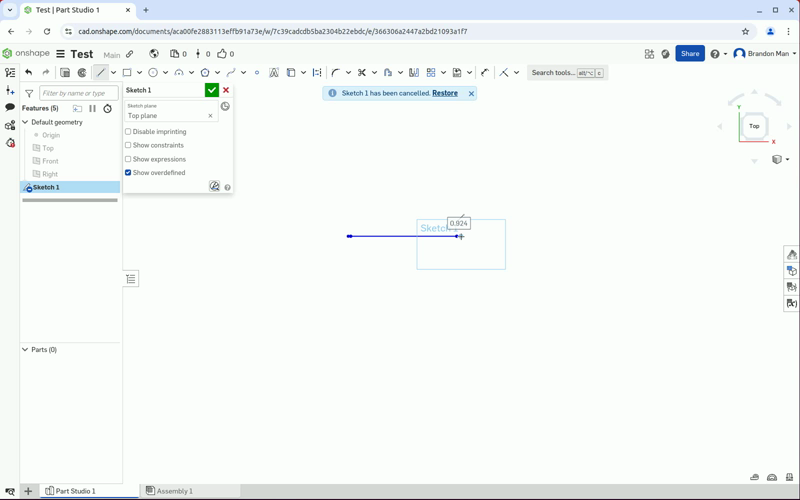
mouse_move(491, 236)
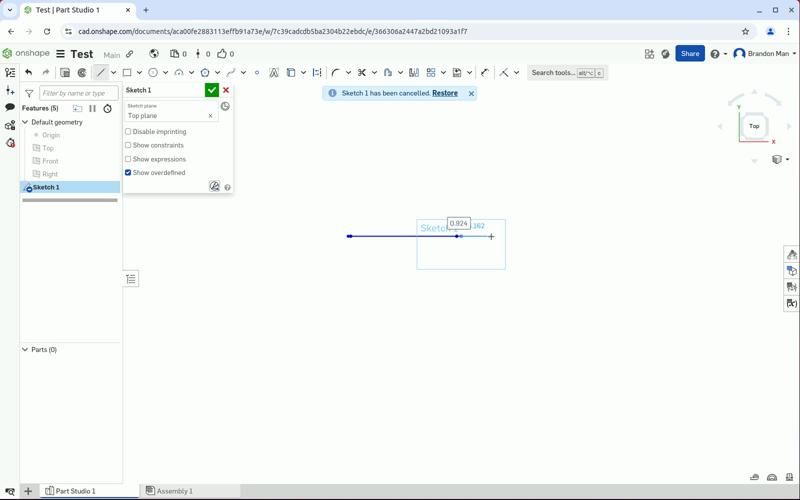
mouse_move(463, 236)
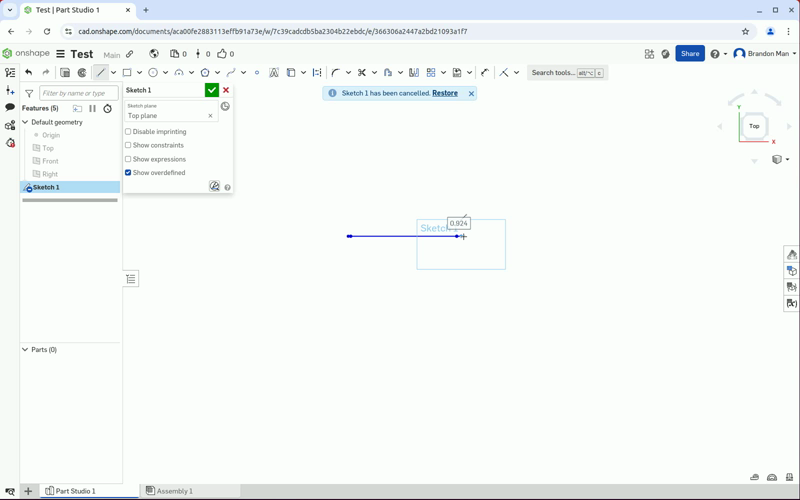
scroll(6)
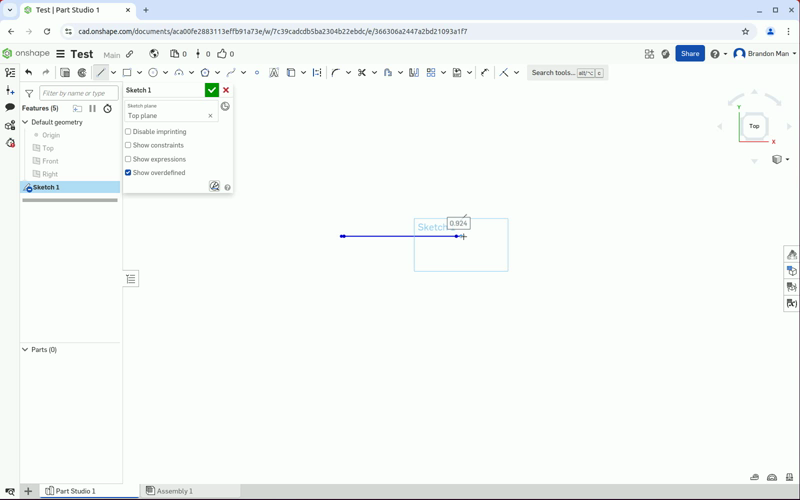
scroll(6)
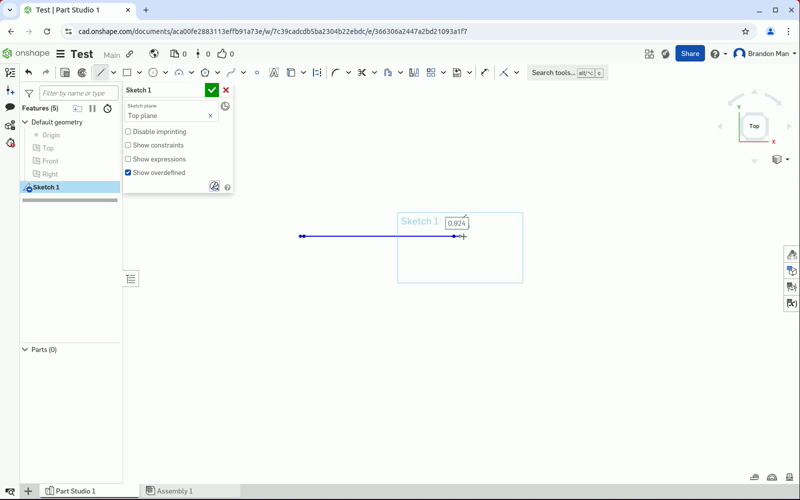
scroll(6)
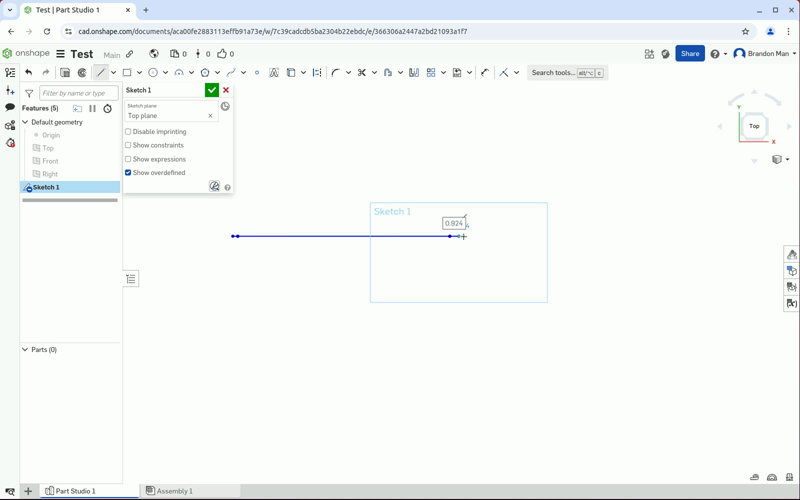
scroll(6)
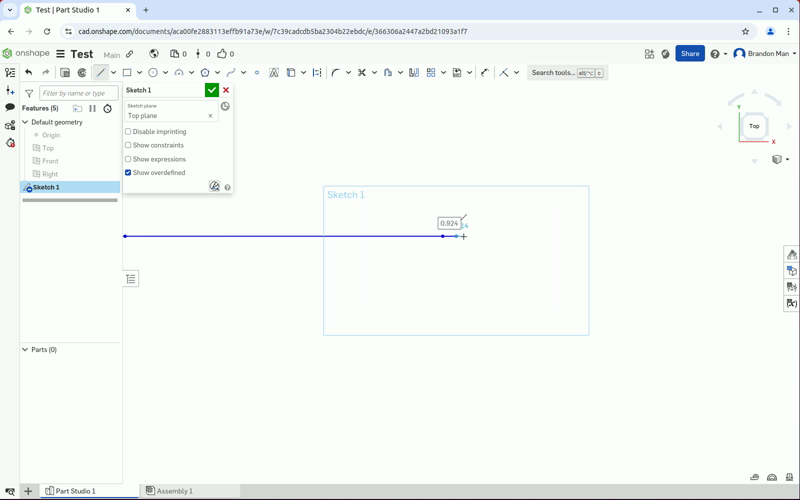
scroll(6)
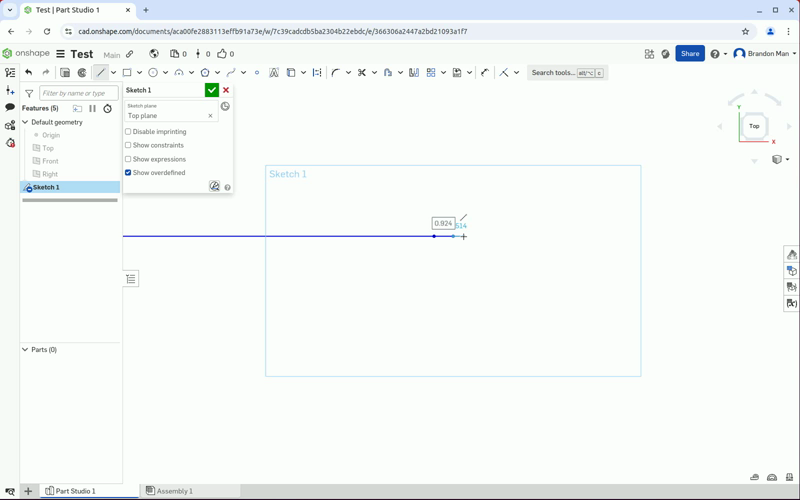
scroll(6)
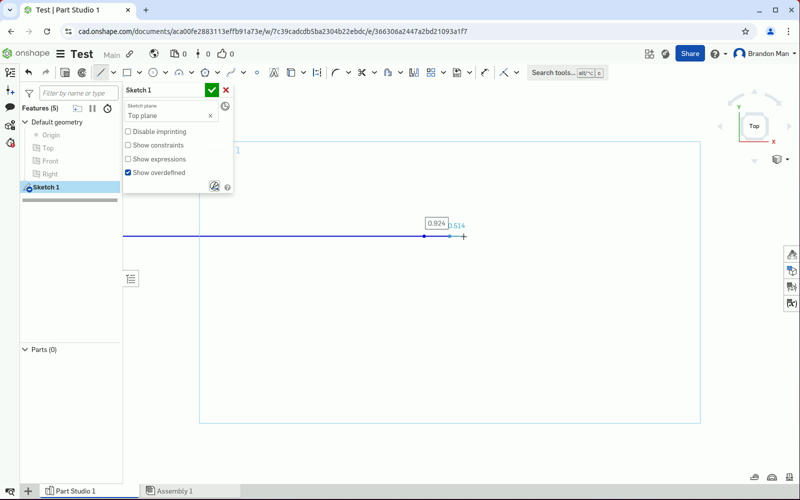
scroll(6)
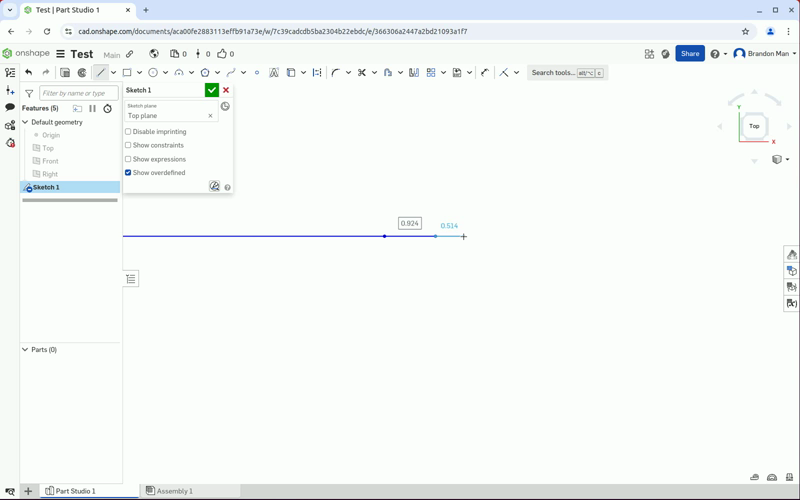
click(463, 236)
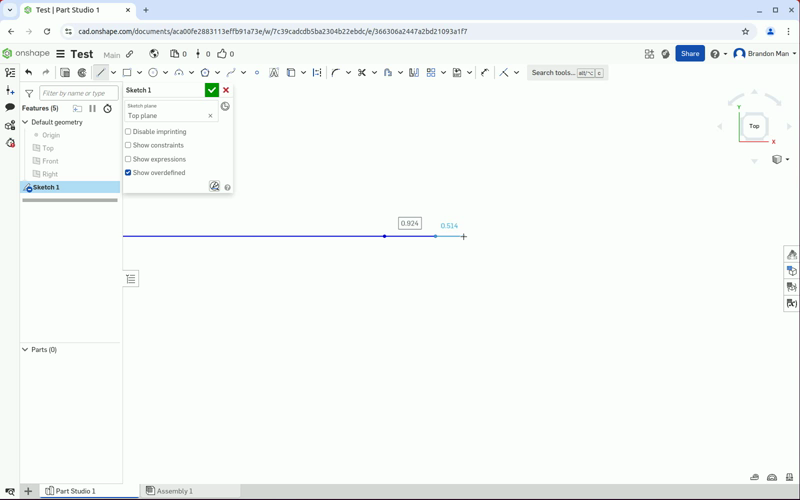
scroll(-6)
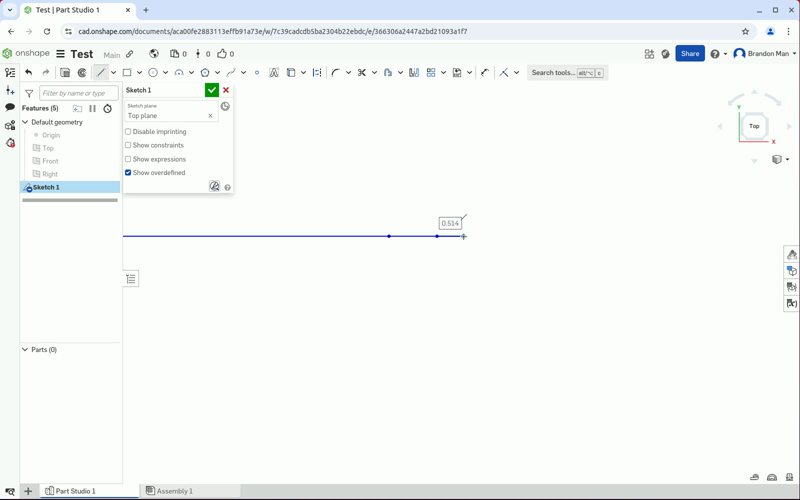
scroll(-6)
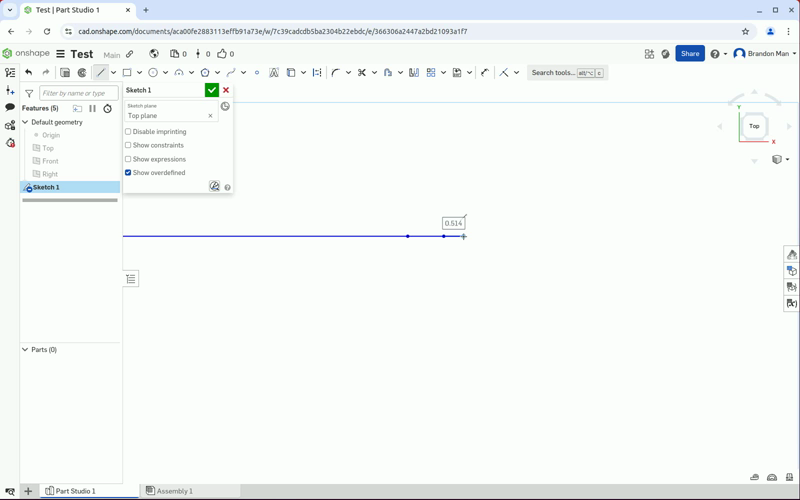
scroll(-6)
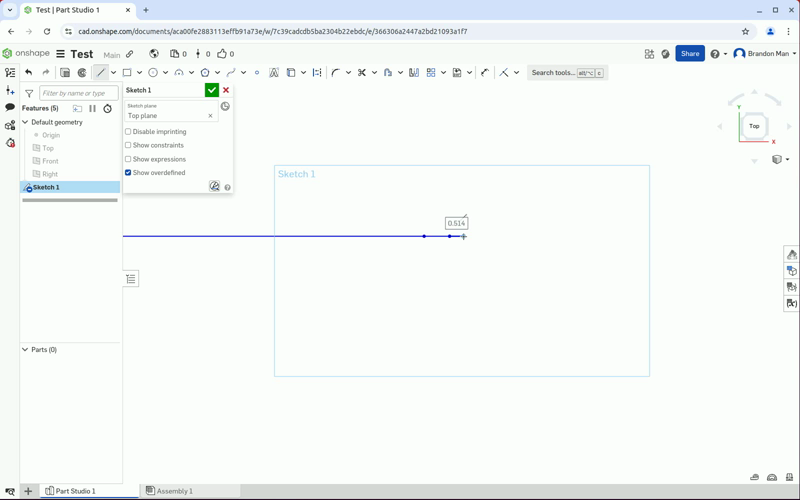
scroll(-6)
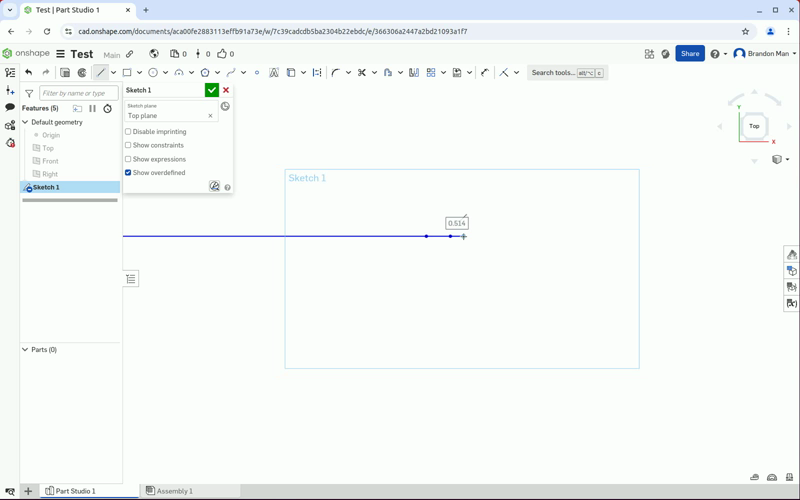
scroll(-6)
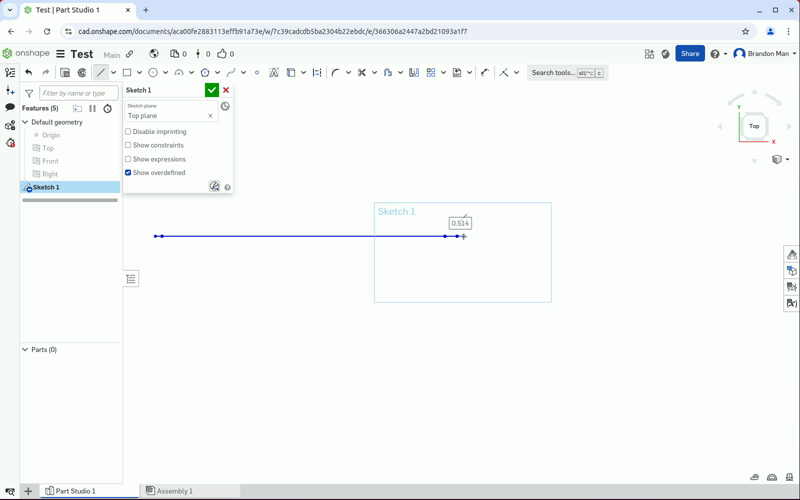
scroll(-6)
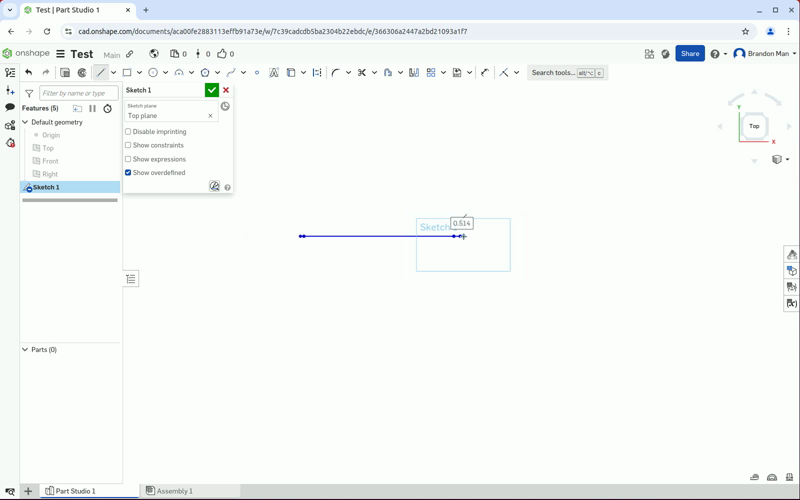
scroll(-6)
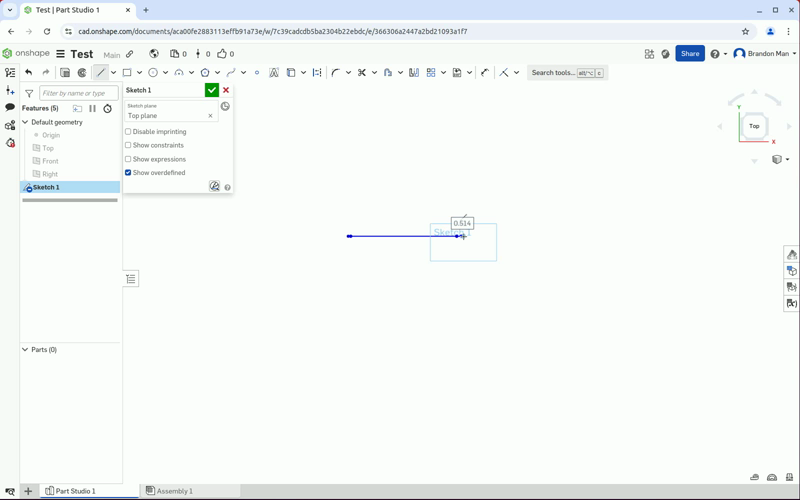
key_up(shift)
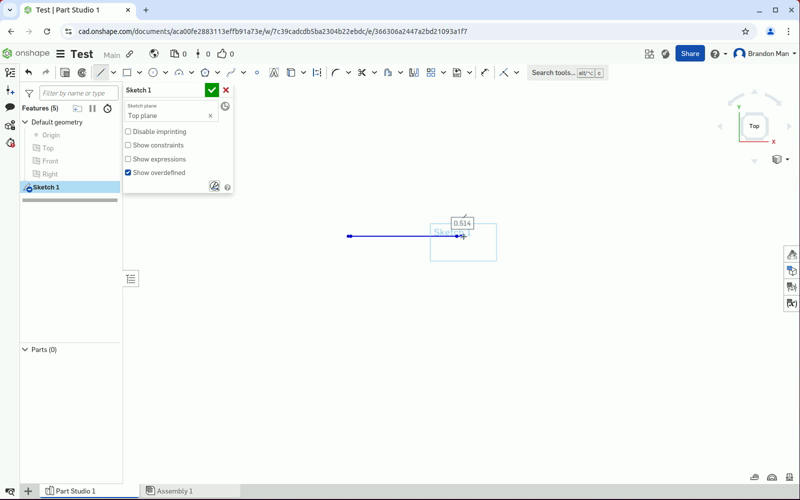
key_down(shift)
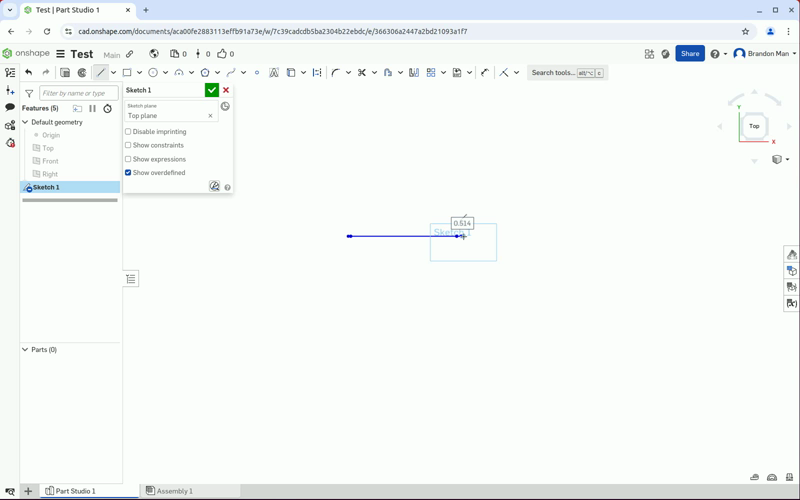
mouse_move(569, 236)
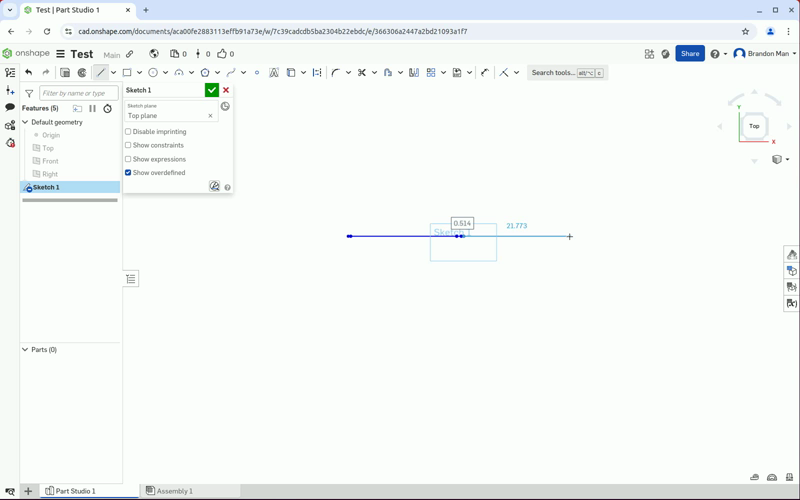
click(569, 236)
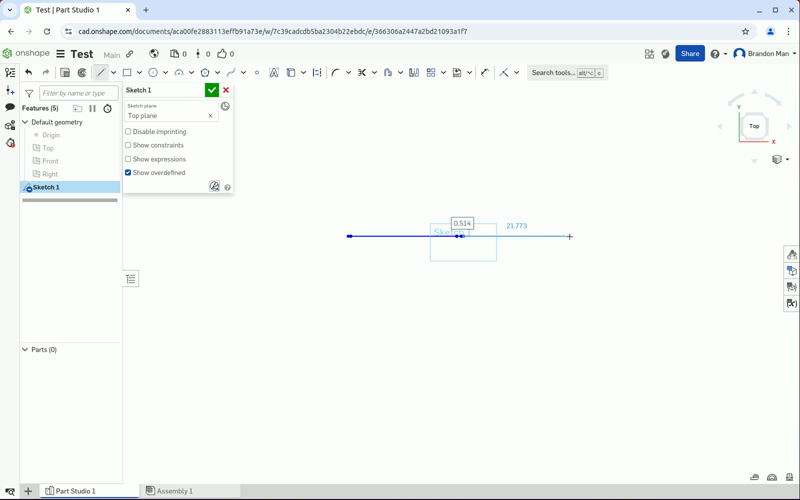
key_up(shift)
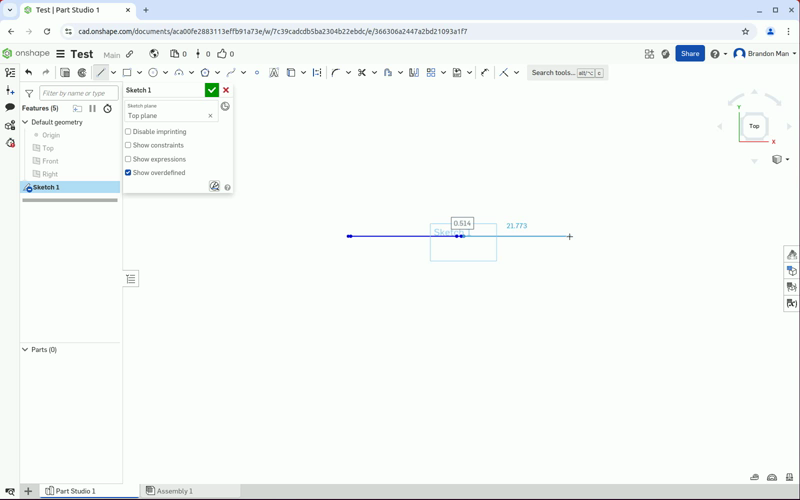
key_down(shift)
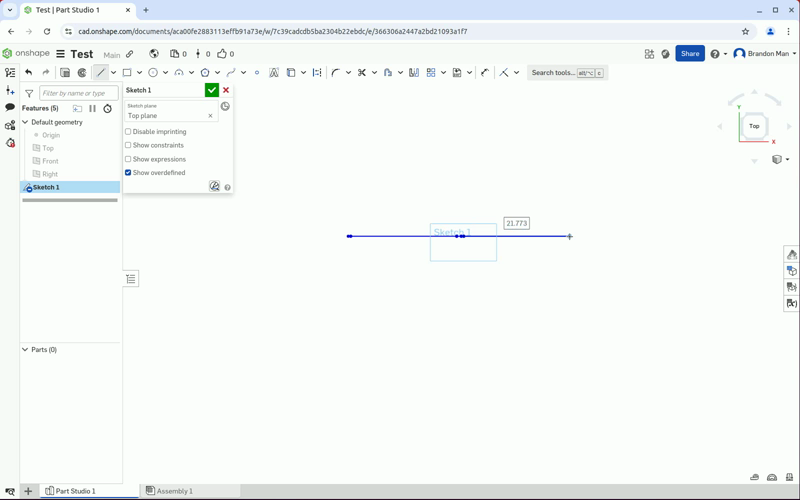
mouse_move(589, 236)
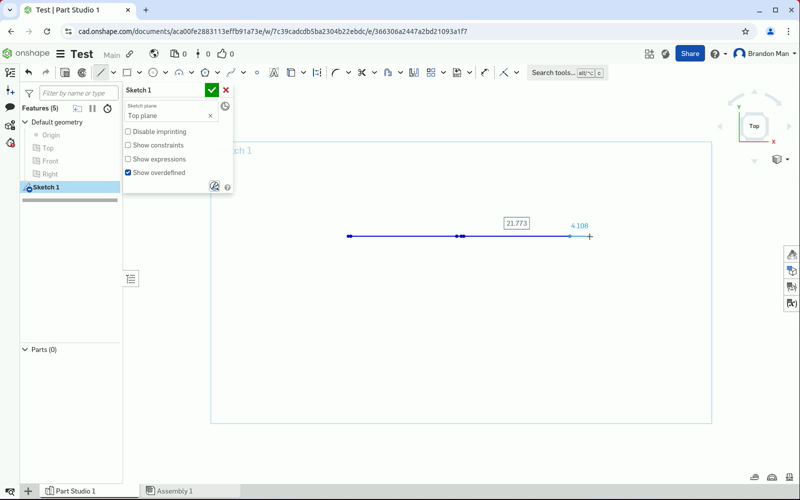
mouse_move(572, 236)
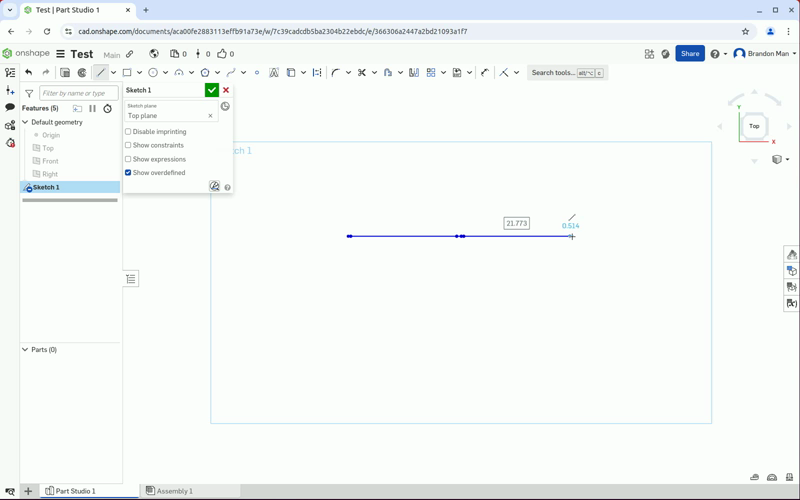
scroll(6)
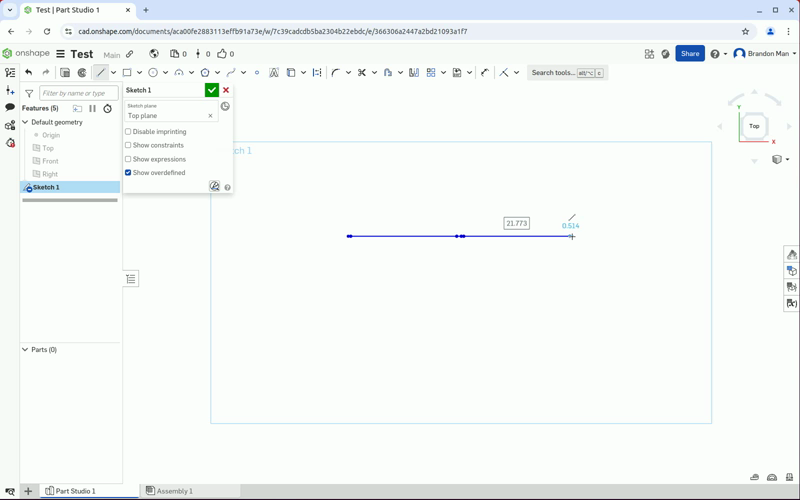
scroll(6)
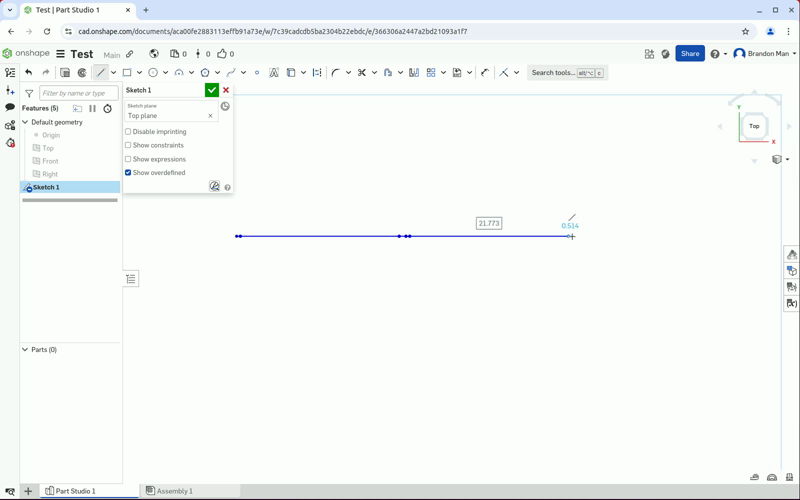
scroll(6)
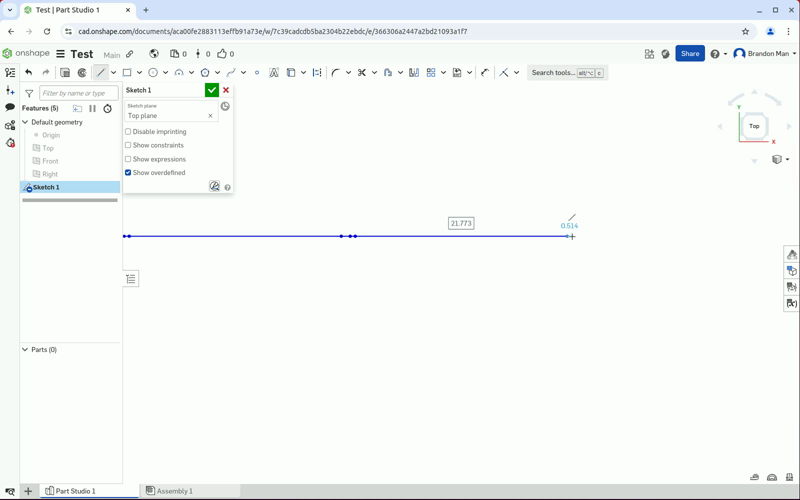
scroll(6)
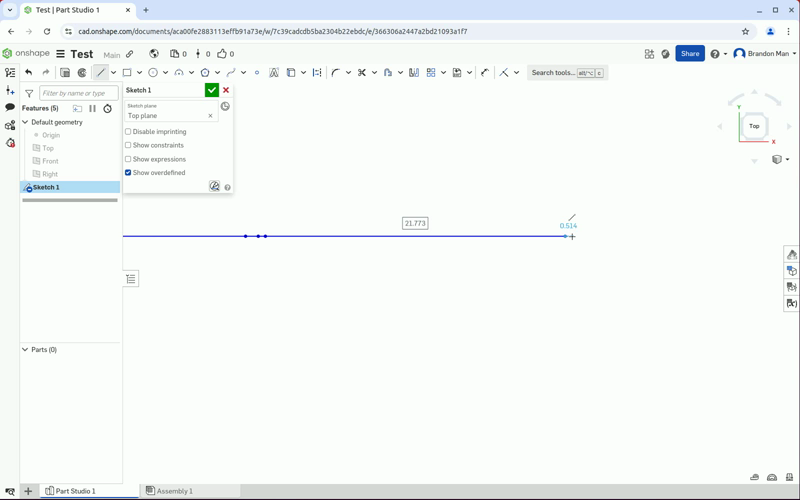
scroll(6)
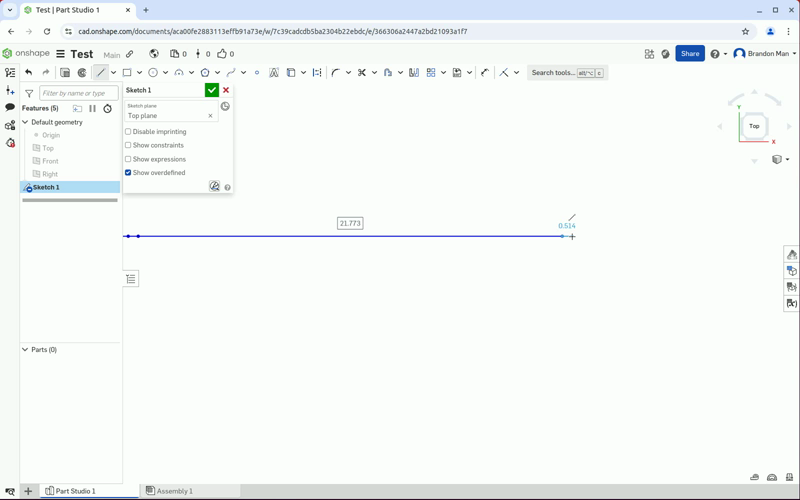
scroll(6)
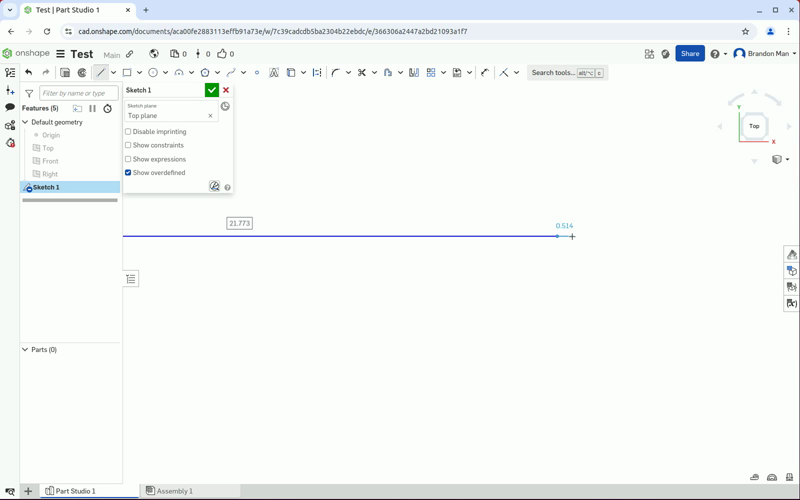
scroll(6)
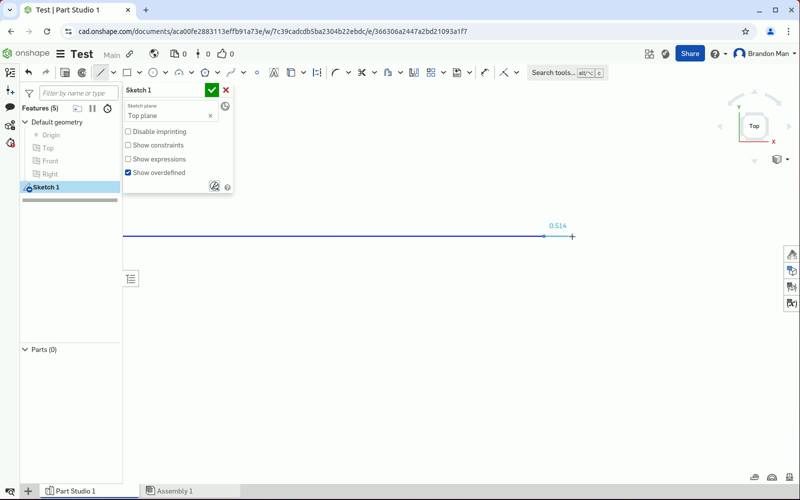
click(572, 236)
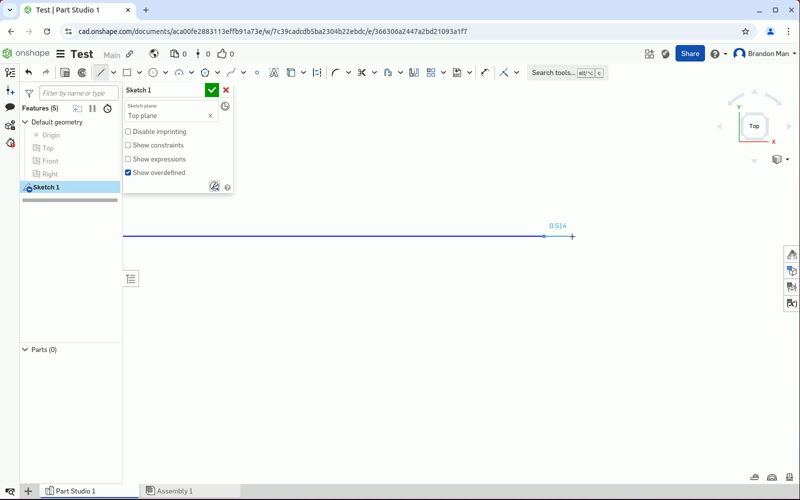
scroll(-6)
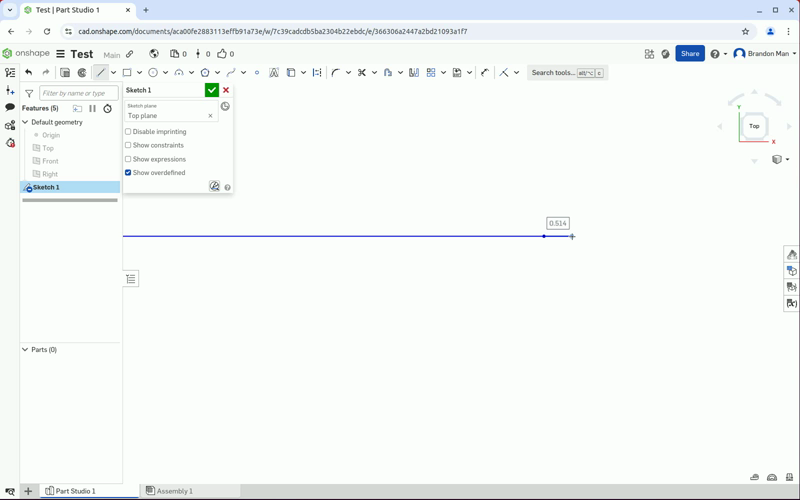
scroll(-6)
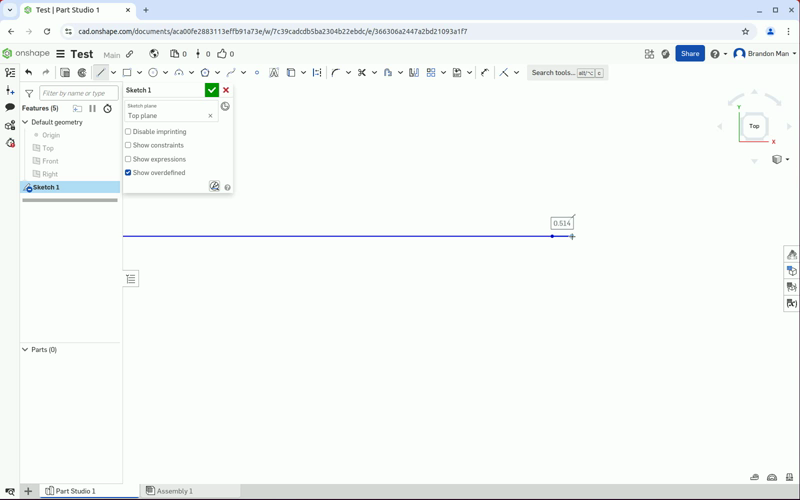
scroll(-6)
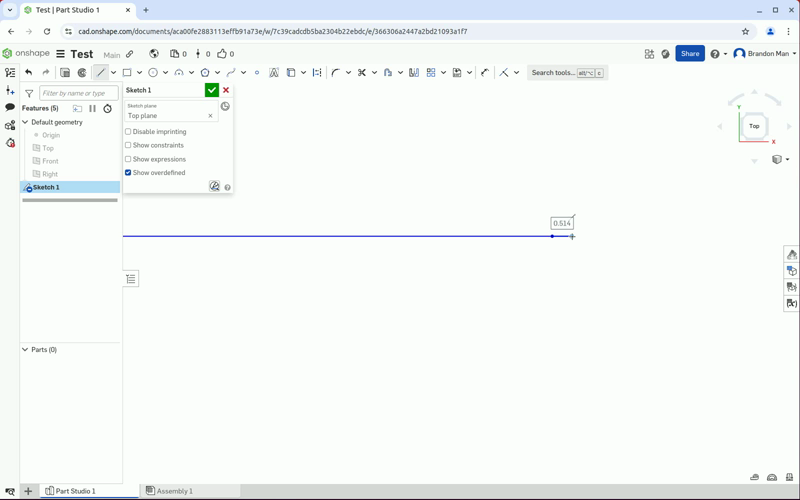
scroll(-6)
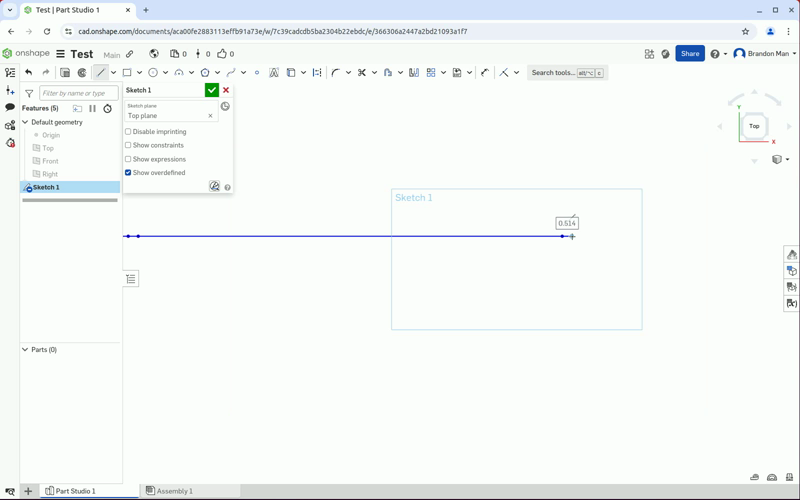
scroll(-6)
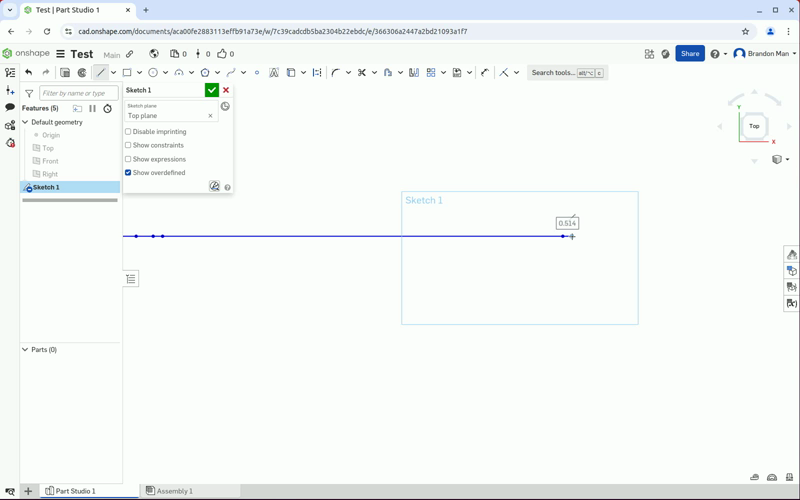
scroll(-6)
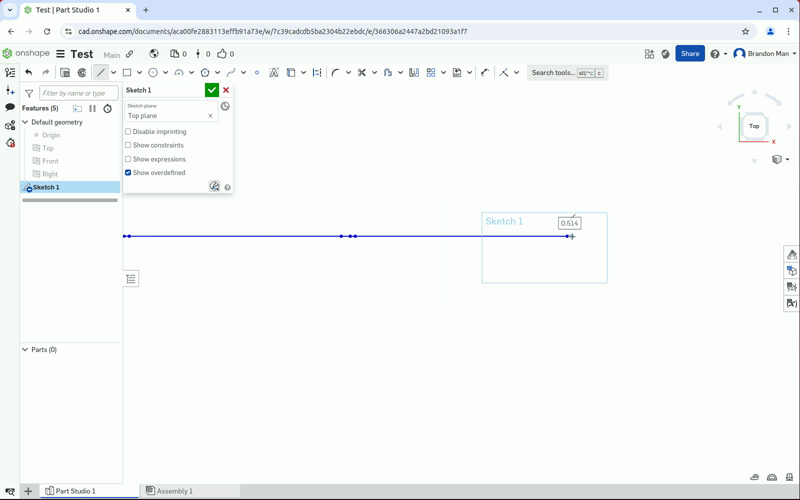
scroll(-6)
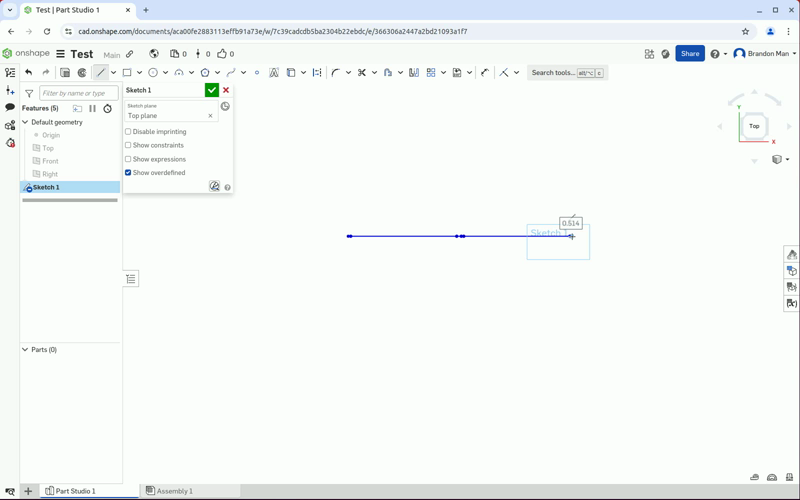
key_up(shift)
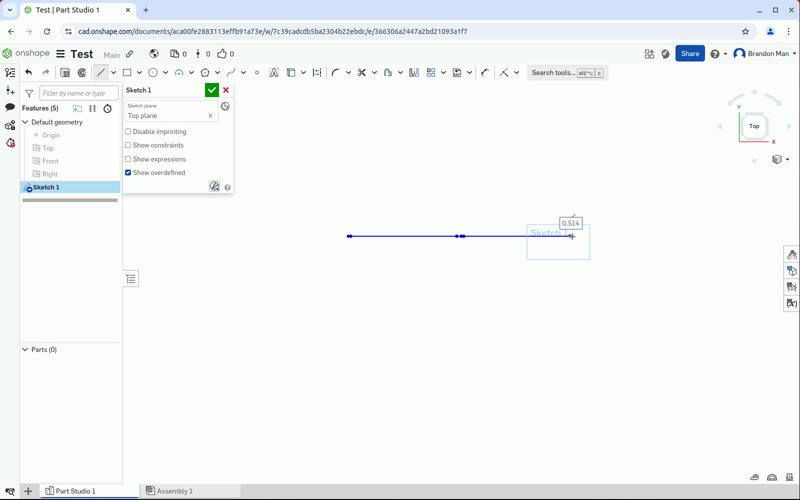
key_down(shift)
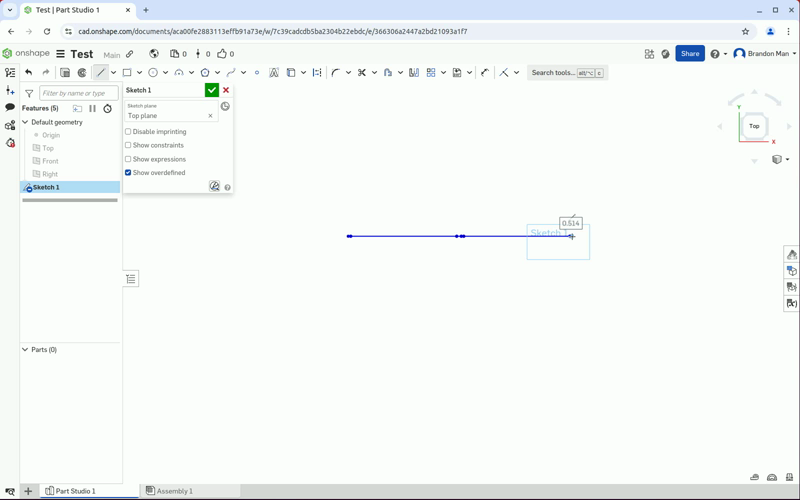
mouse_move(589, 236)
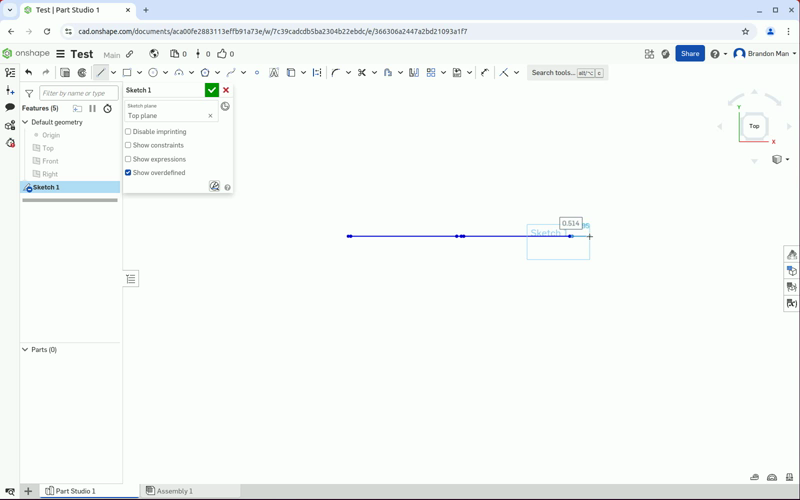
mouse_move(572, 233)
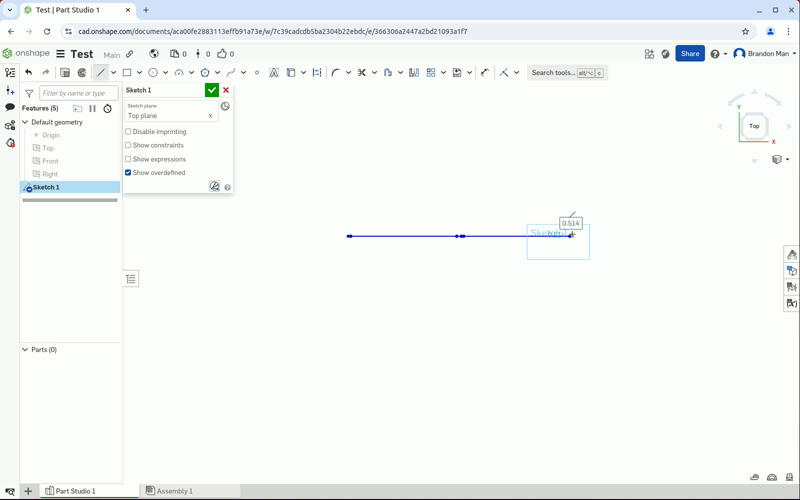
scroll(6)
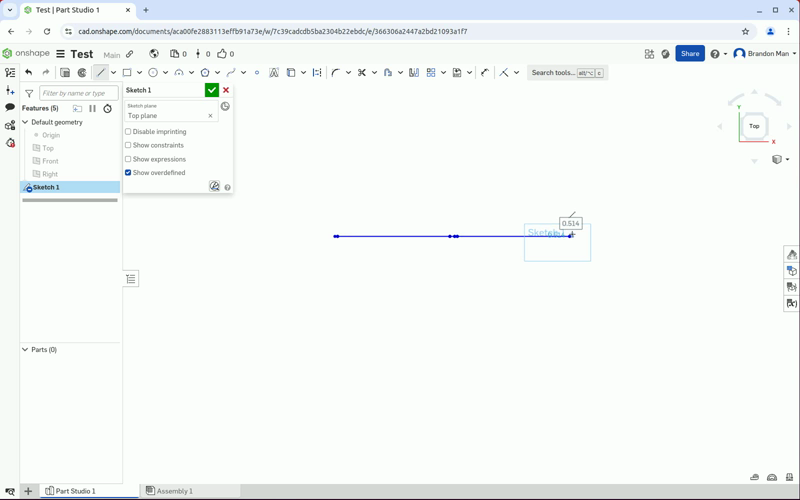
scroll(6)
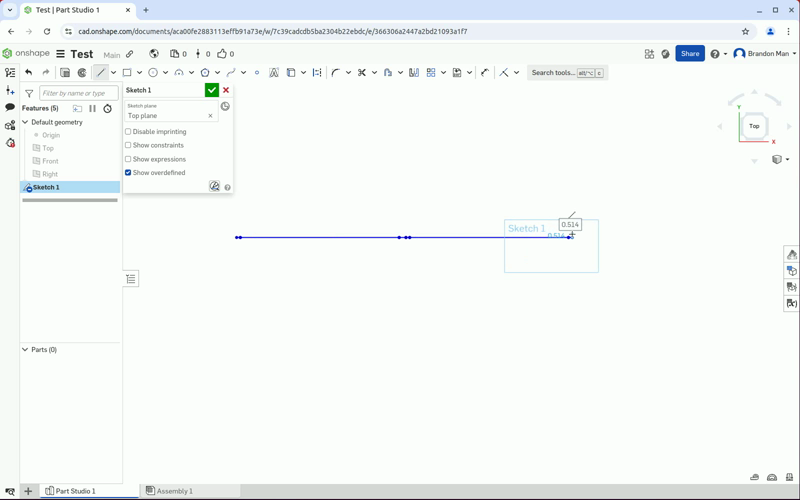
scroll(6)
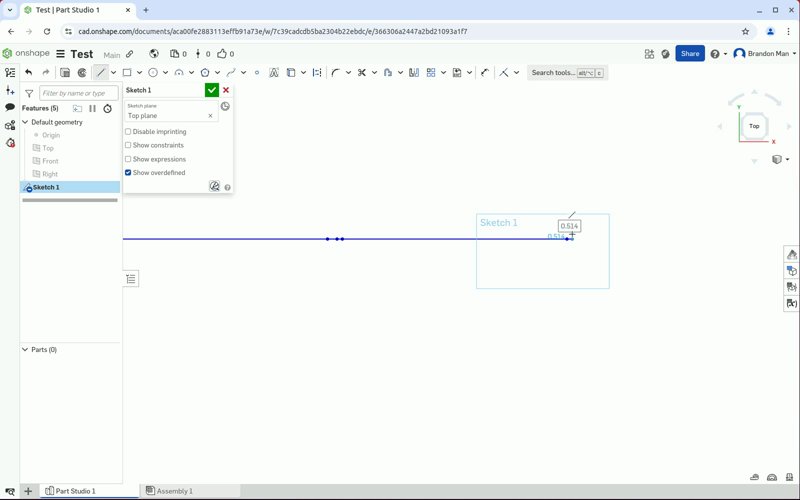
scroll(6)
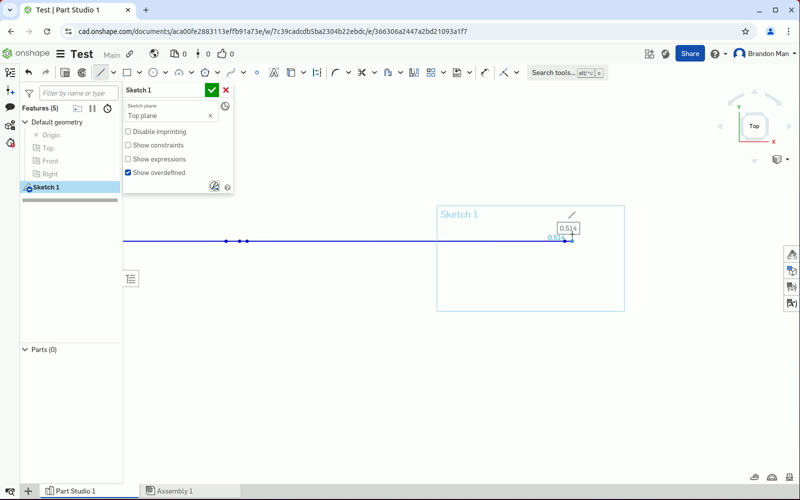
scroll(6)
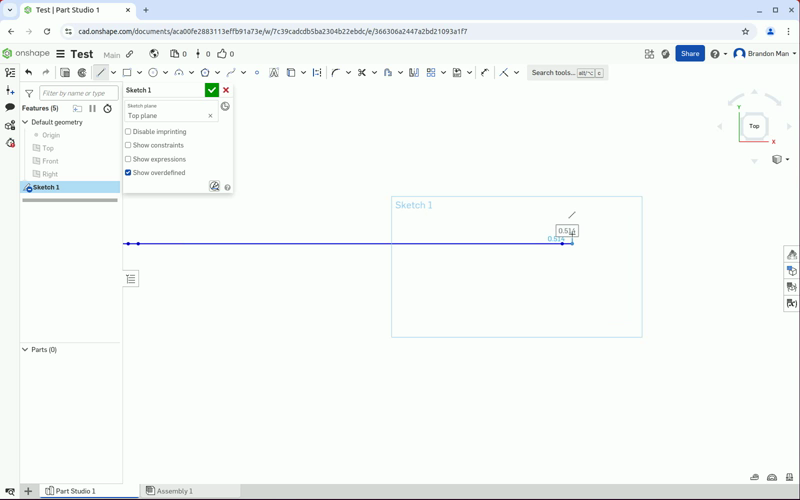
scroll(6)
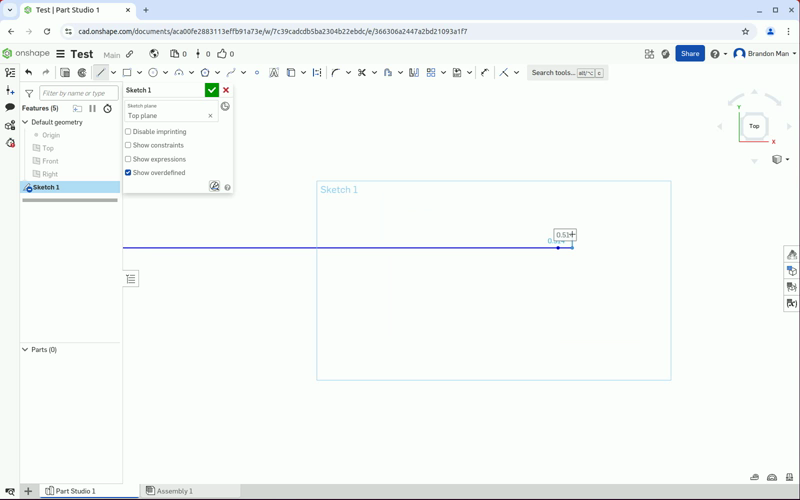
scroll(6)
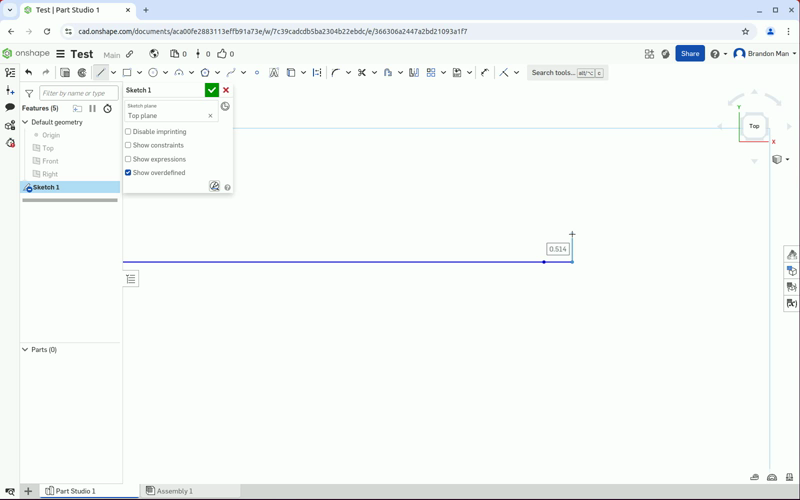
click(572, 233)
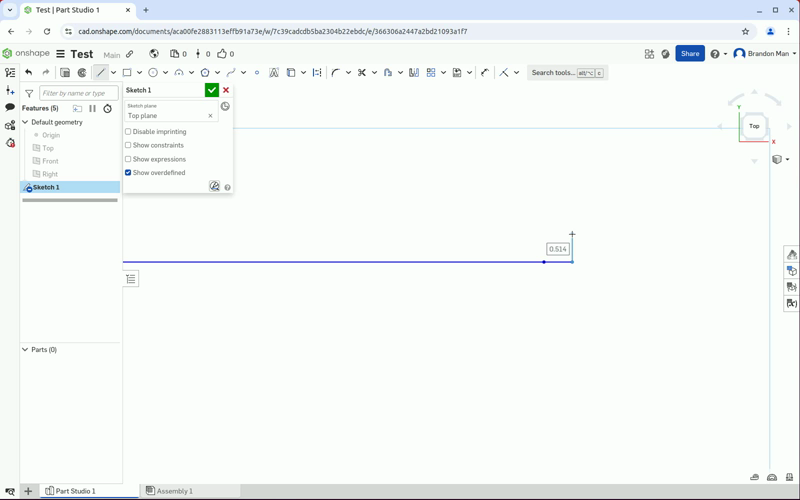
scroll(-6)
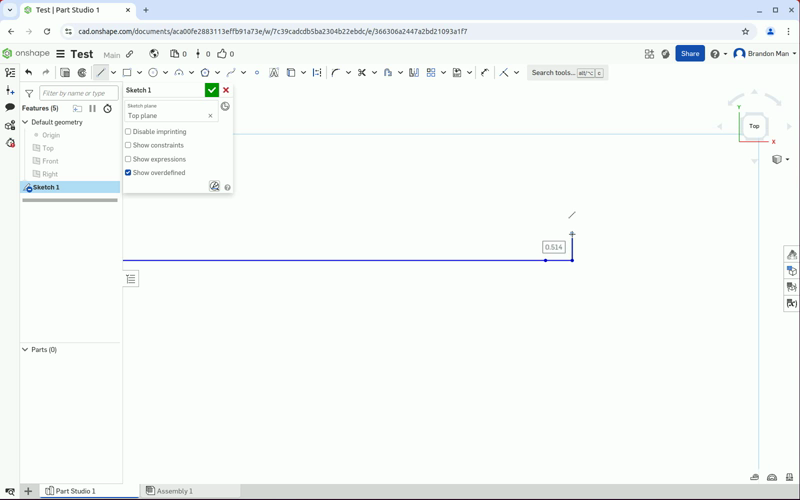
scroll(-6)
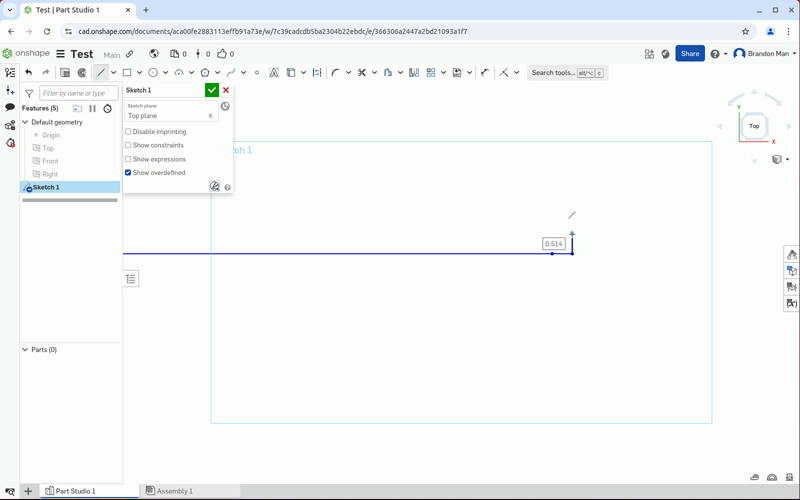
scroll(-6)
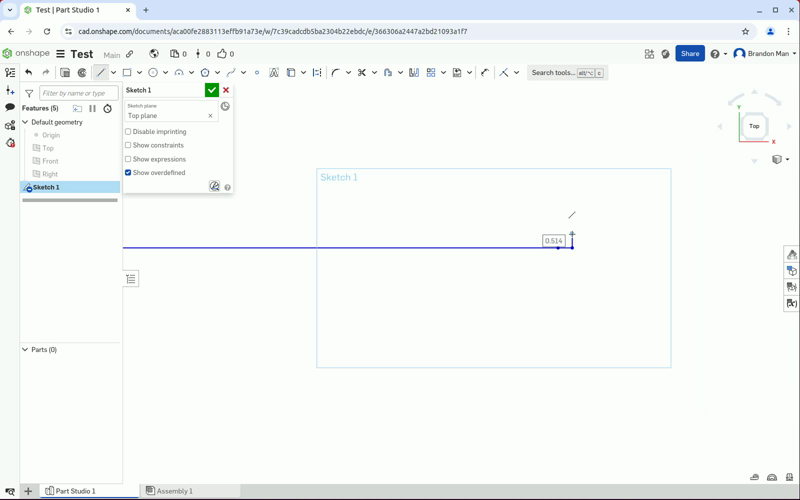
scroll(-6)
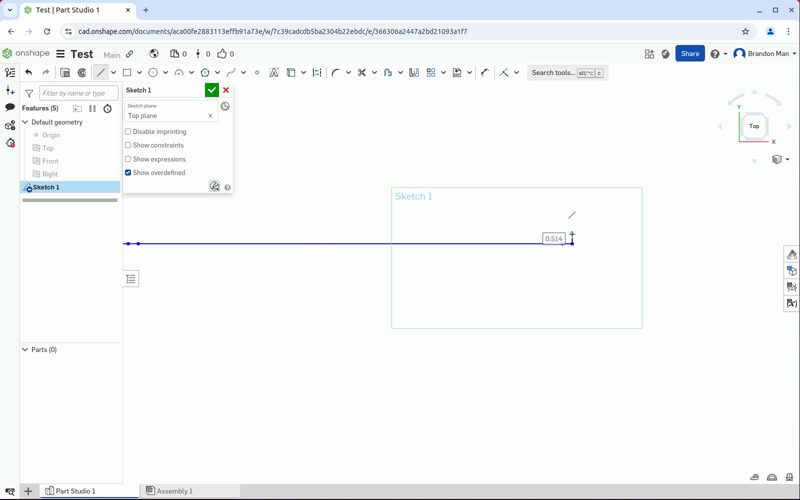
scroll(-6)
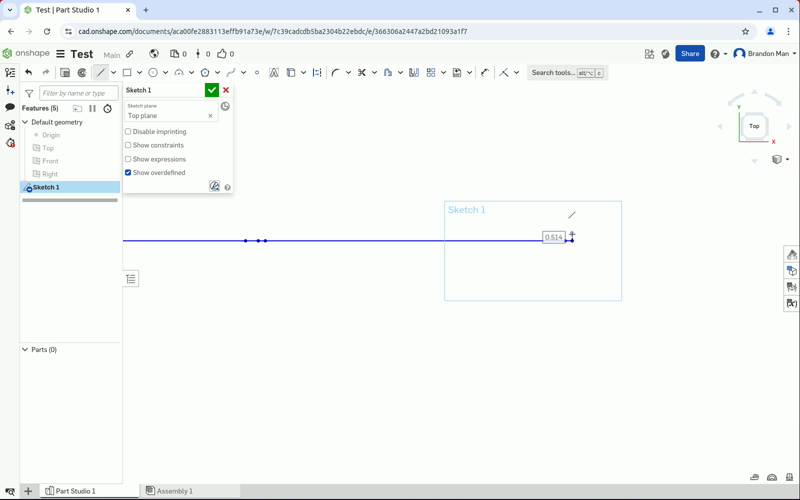
scroll(-6)
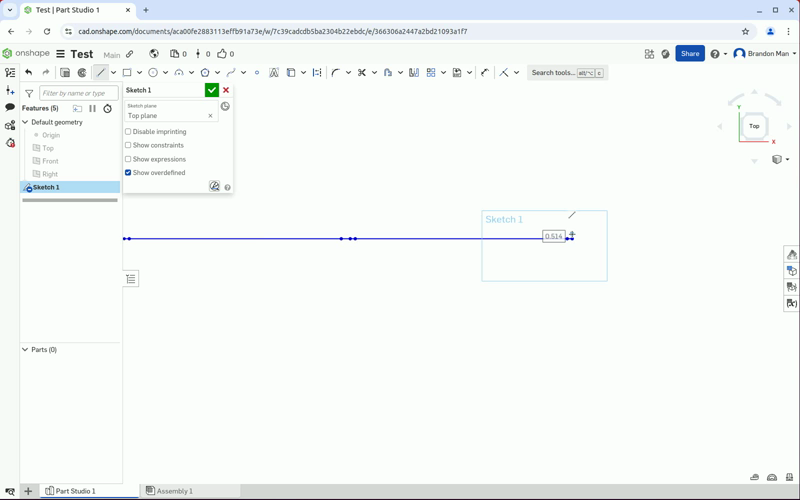
scroll(-6)
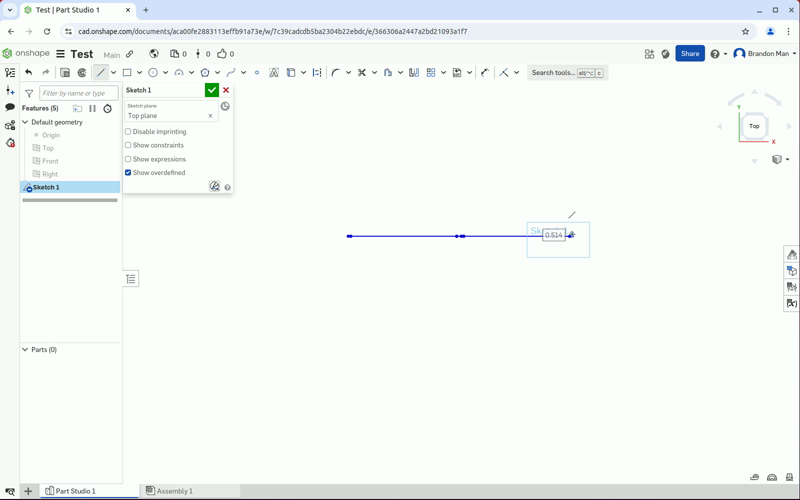
key_up(shift)
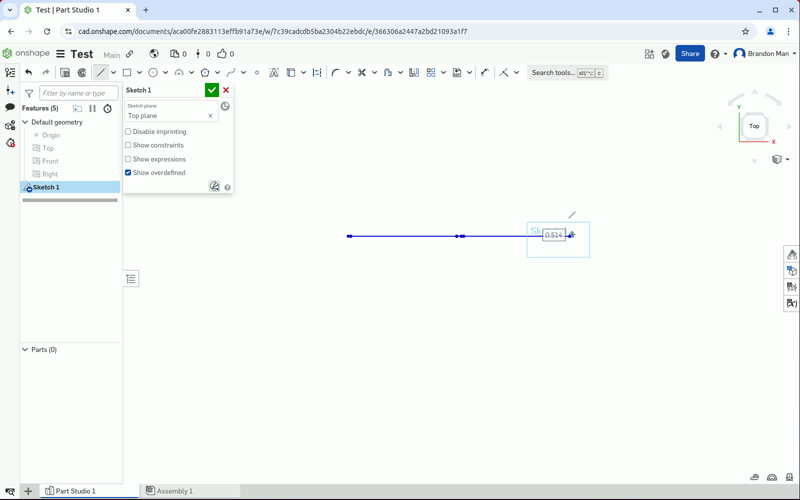
key_down(shift)
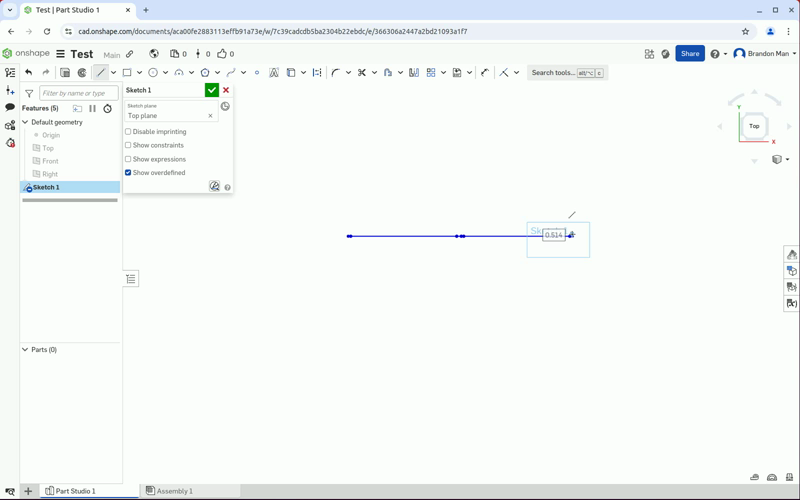
mouse_move(348, 233)
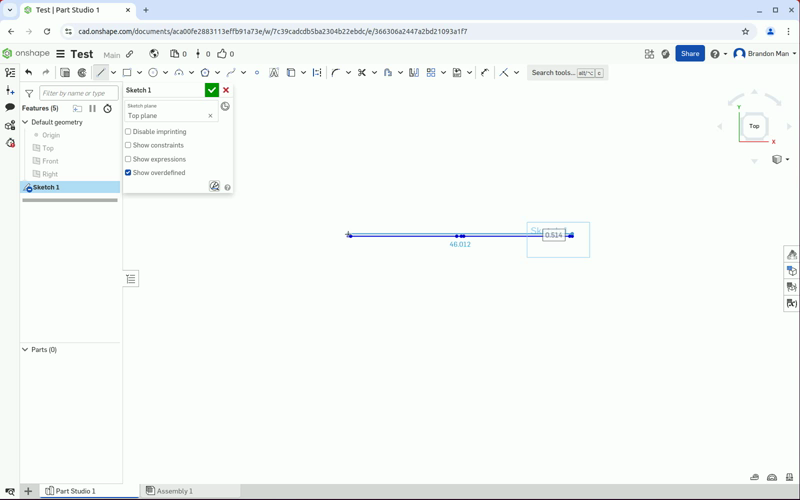
scroll(6)
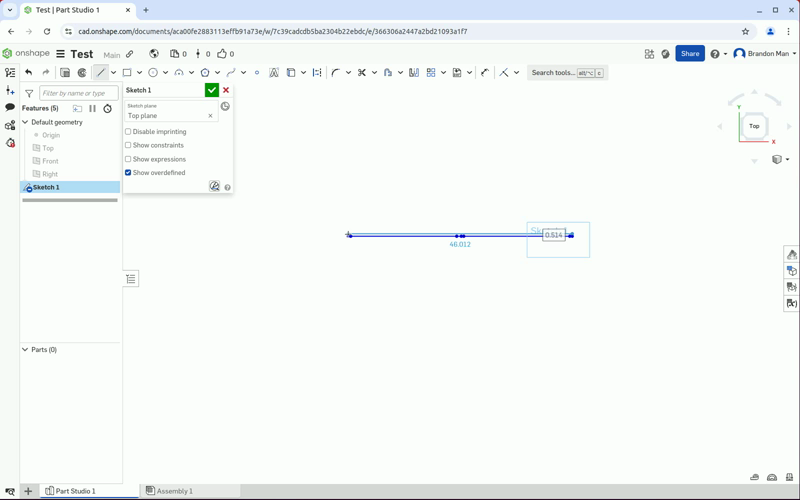
scroll(6)
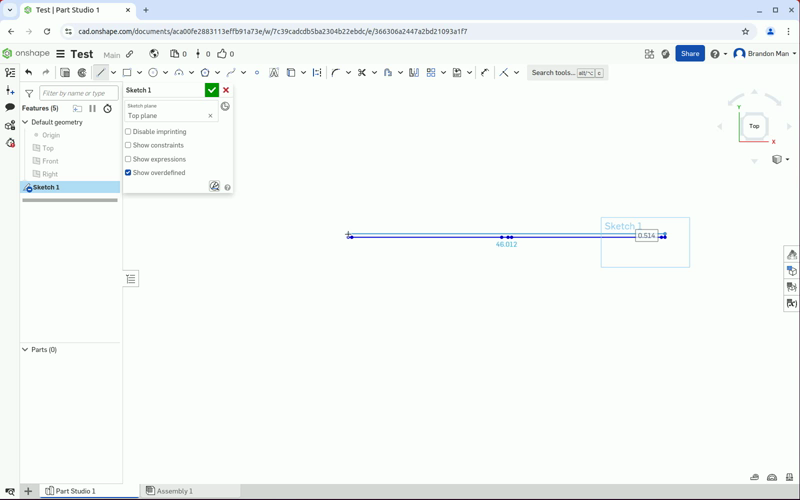
scroll(6)
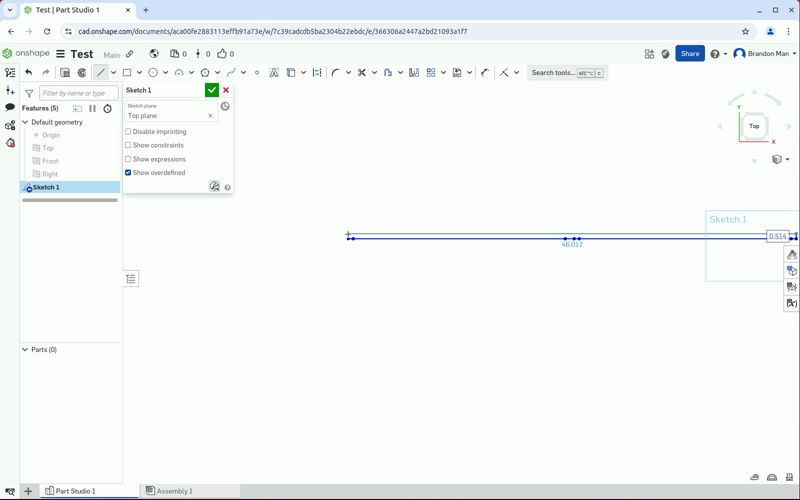
scroll(6)
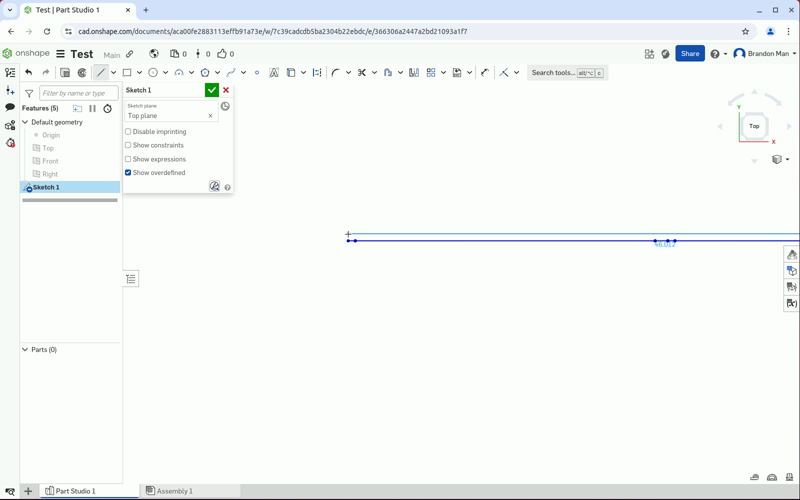
scroll(6)
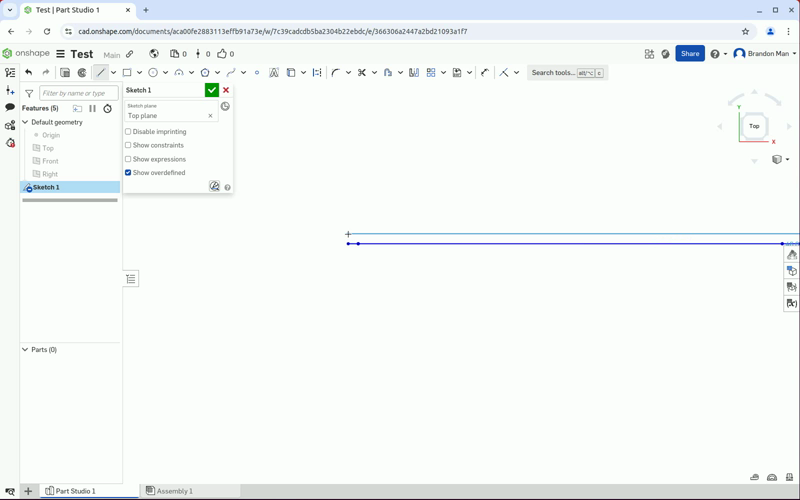
scroll(6)
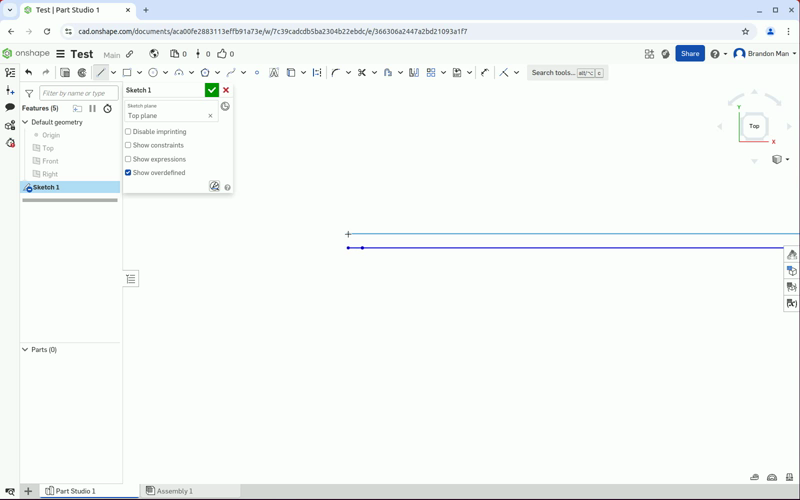
scroll(6)
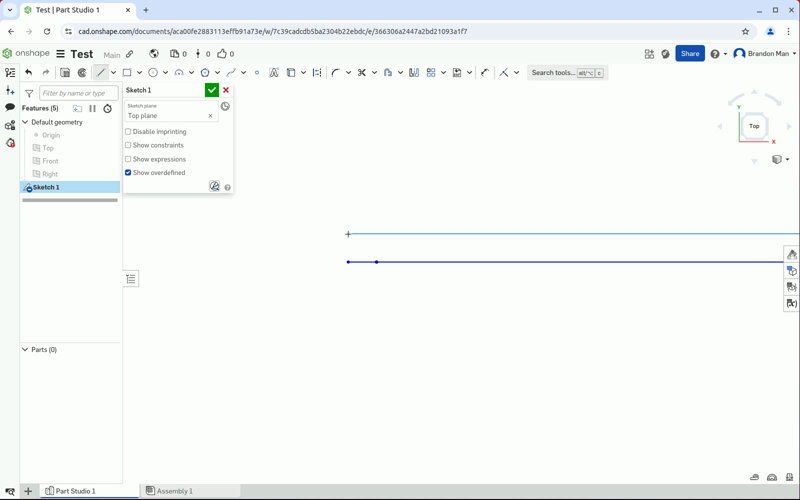
click(348, 233)
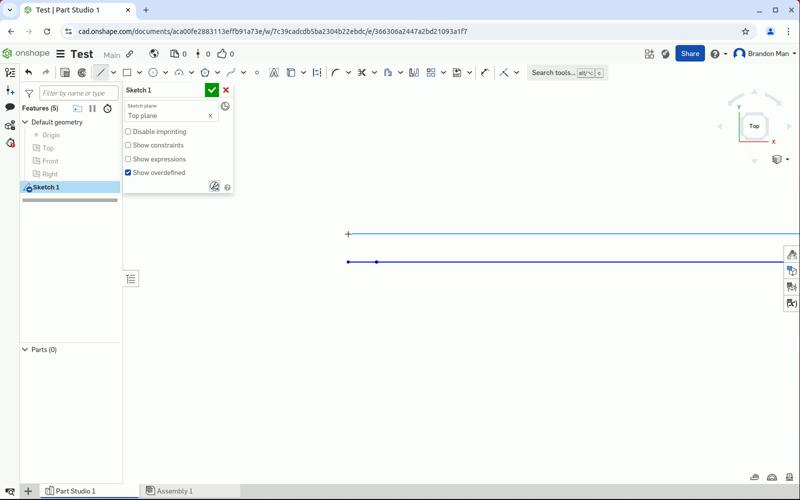
scroll(-6)
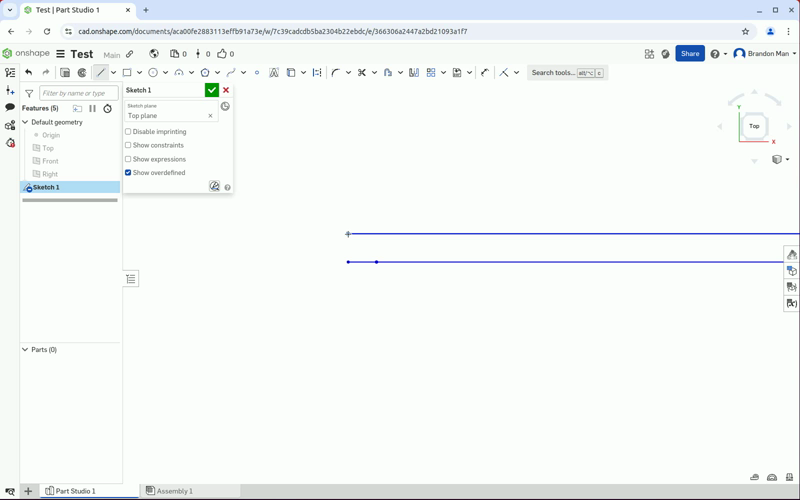
scroll(-6)
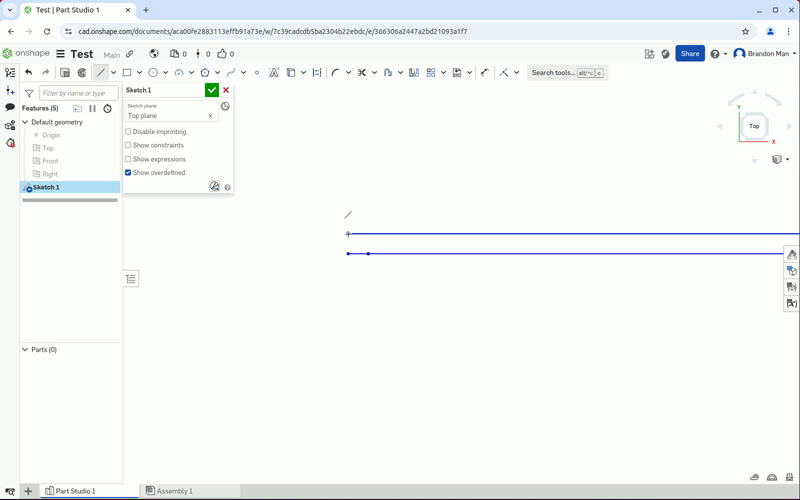
scroll(-6)
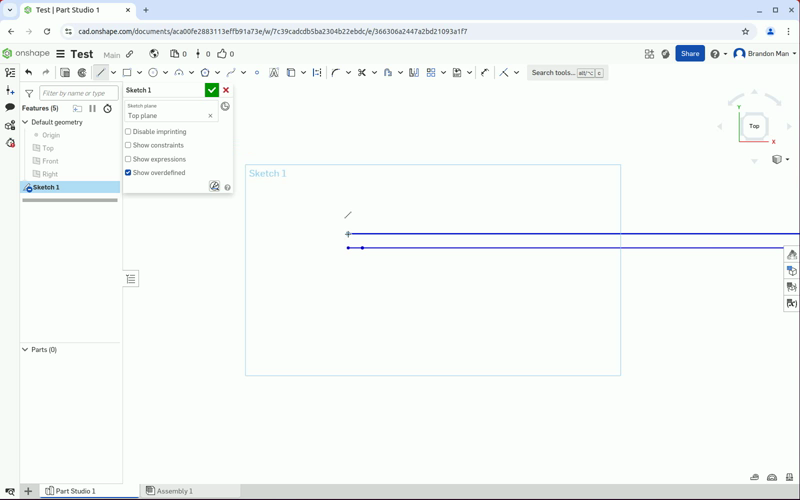
scroll(-6)
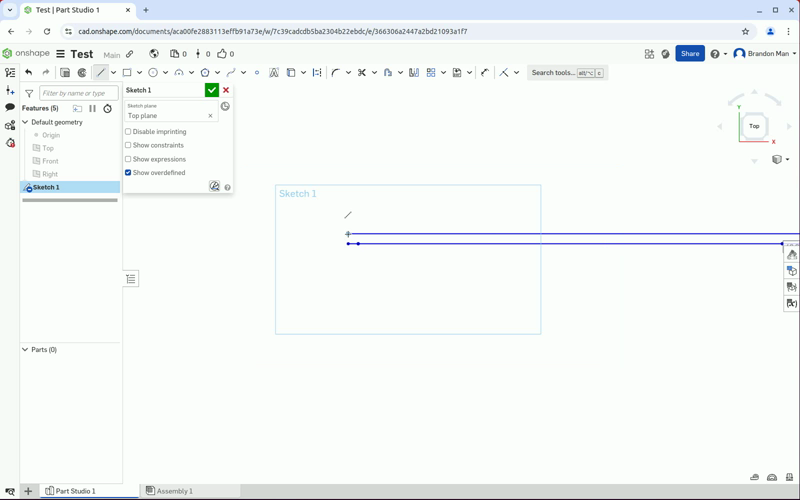
scroll(-6)
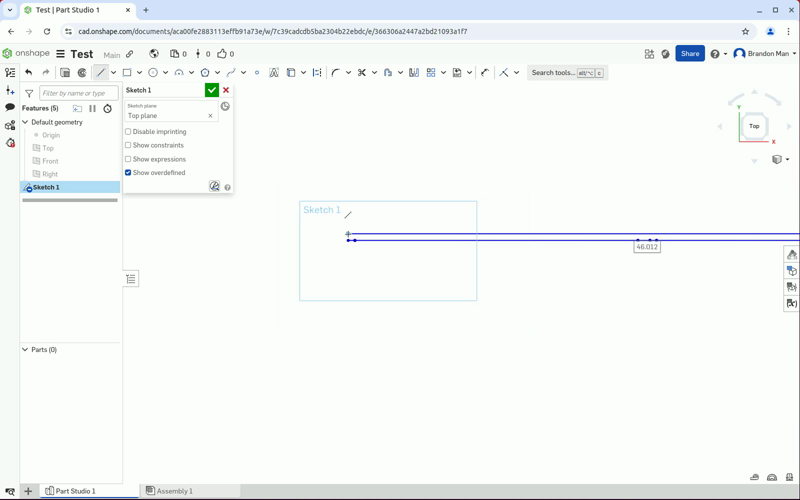
scroll(-6)
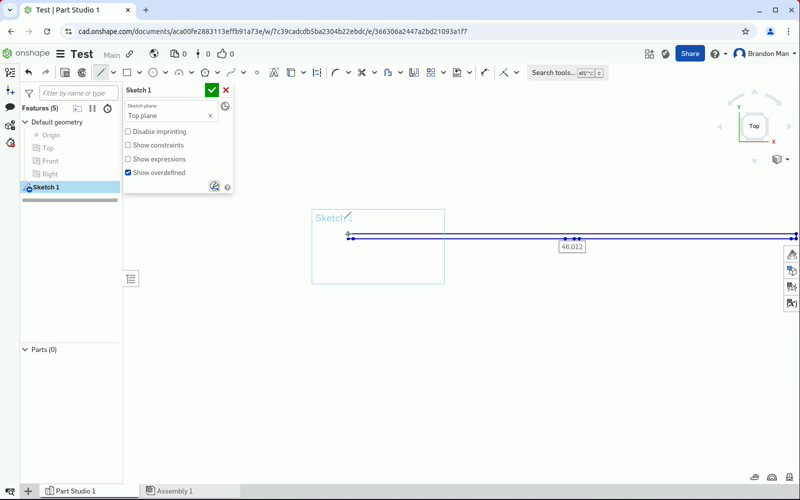
scroll(-6)
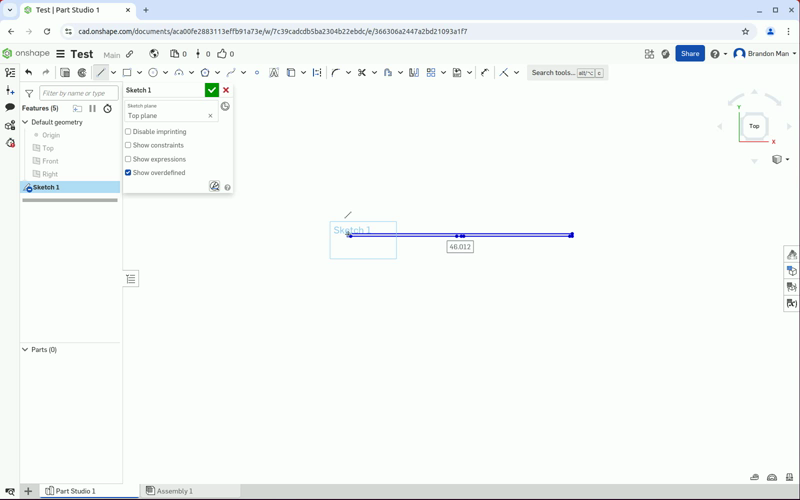
key_up(shift)
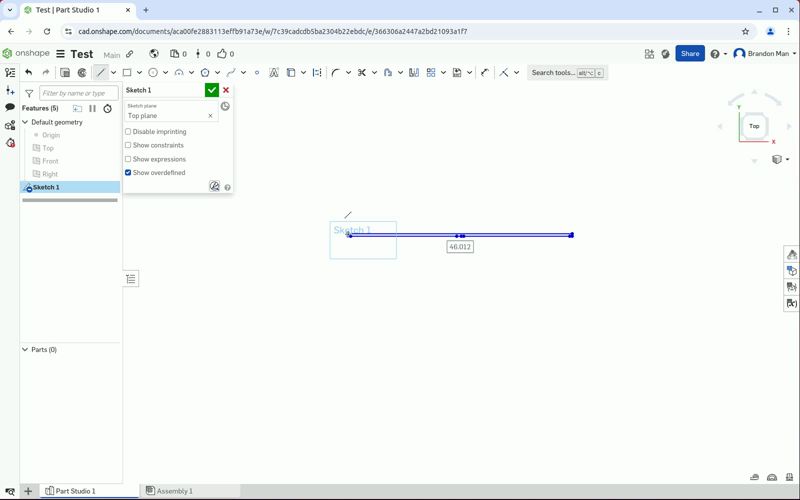
mouse_move(378, 233)
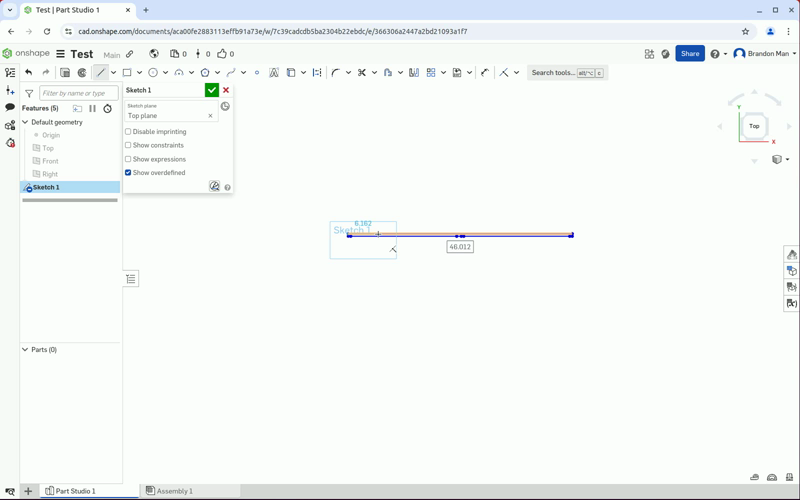
key_down(shift)
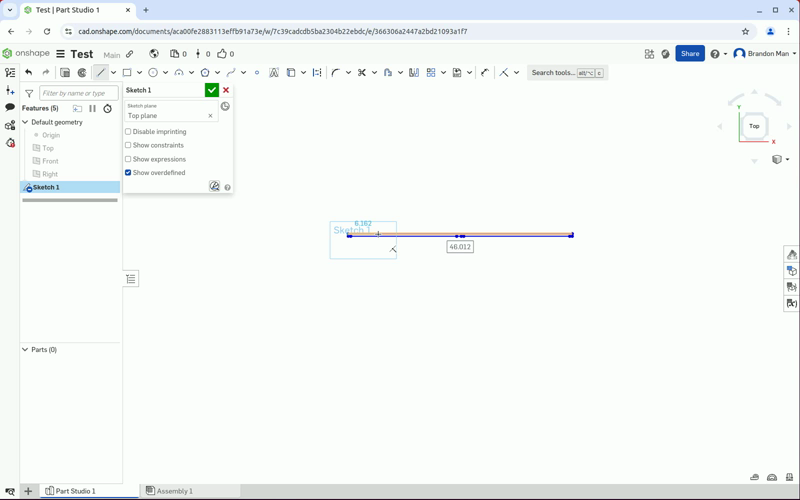
mouse_move(348, 236)
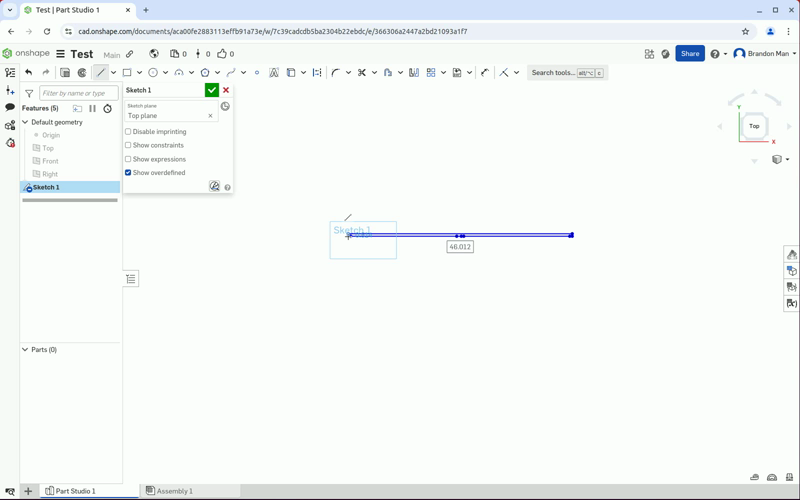
scroll(6)
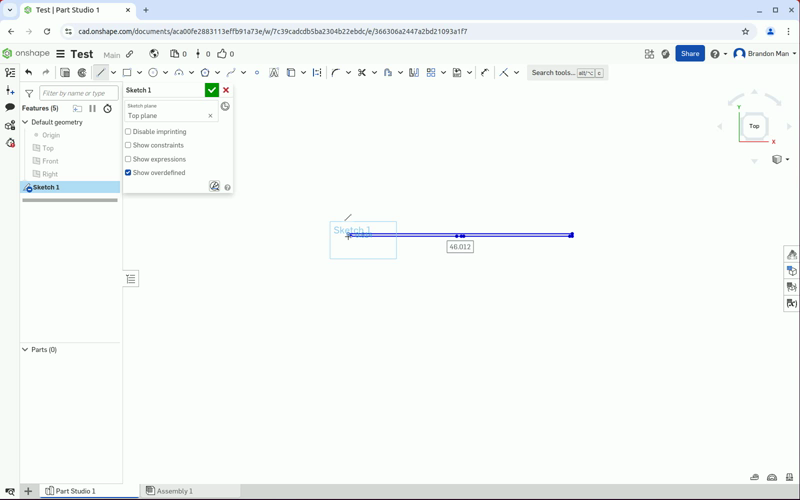
scroll(6)
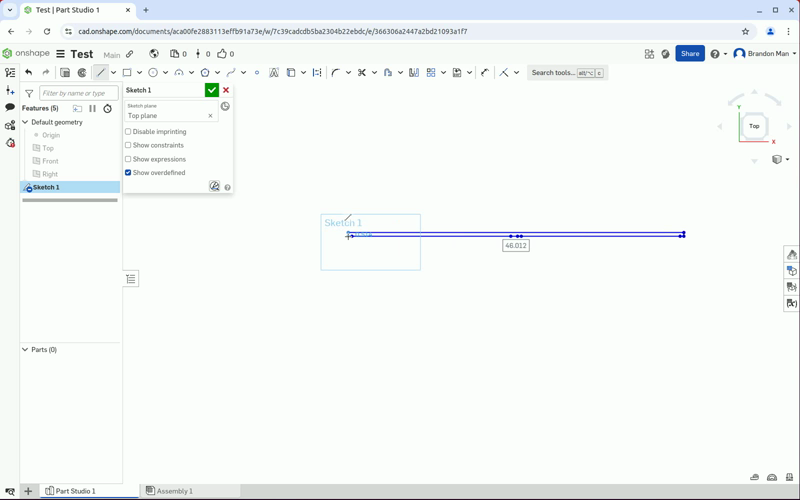
scroll(6)
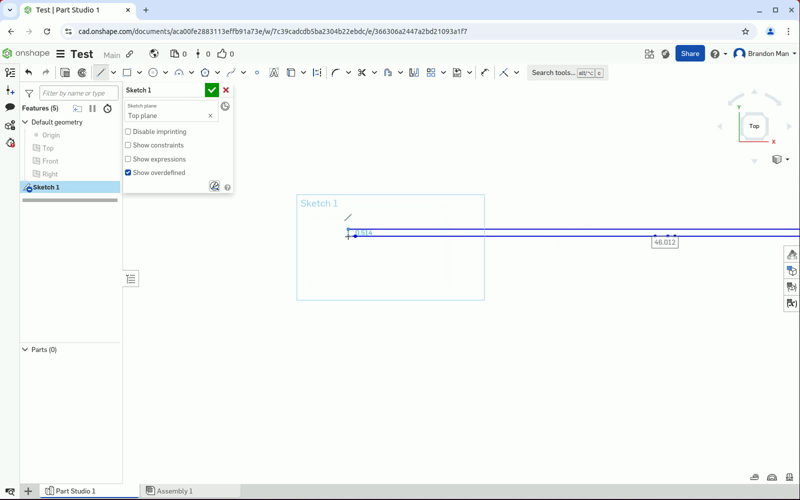
scroll(6)
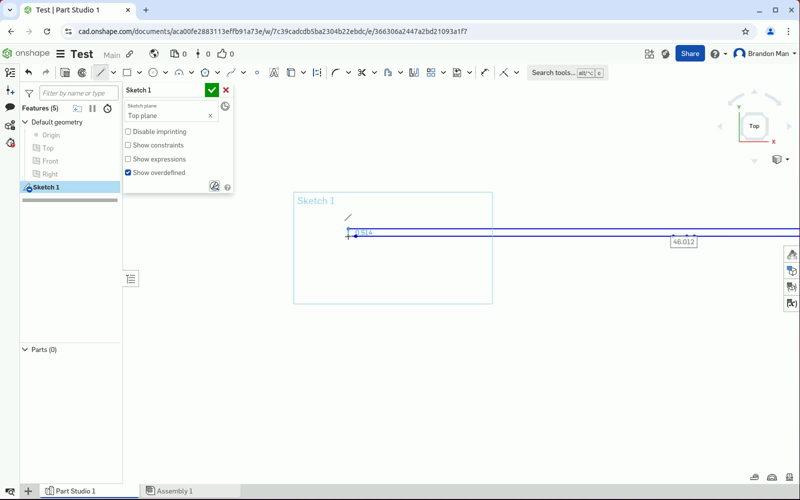
scroll(6)
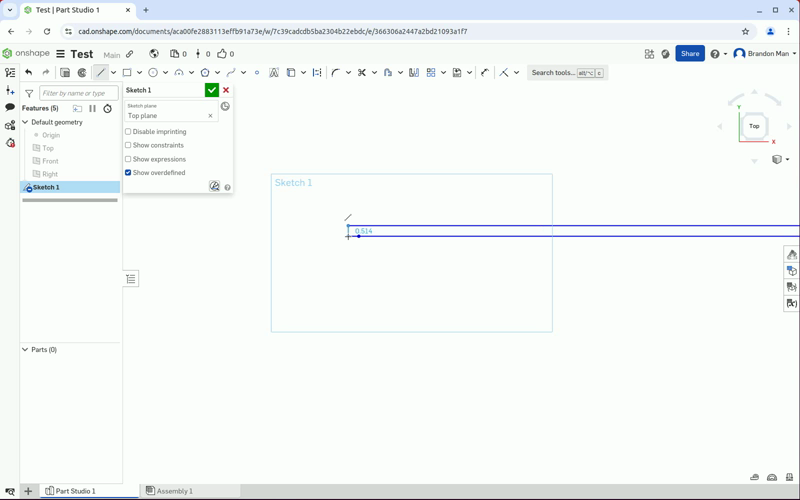
scroll(6)
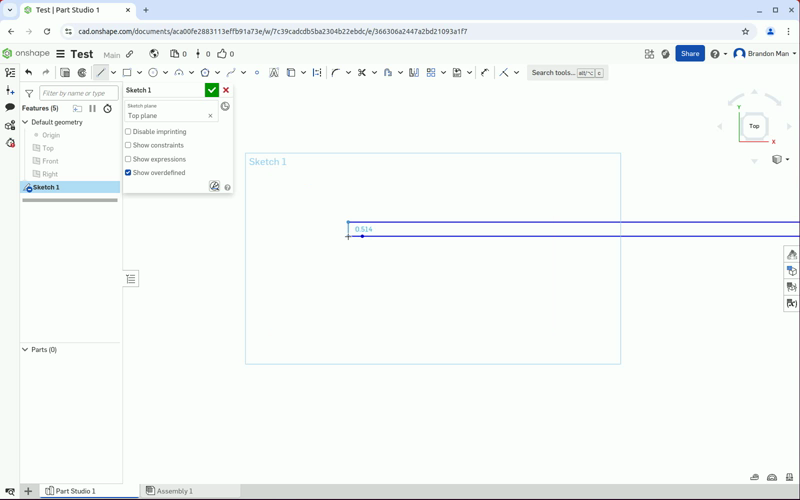
scroll(6)
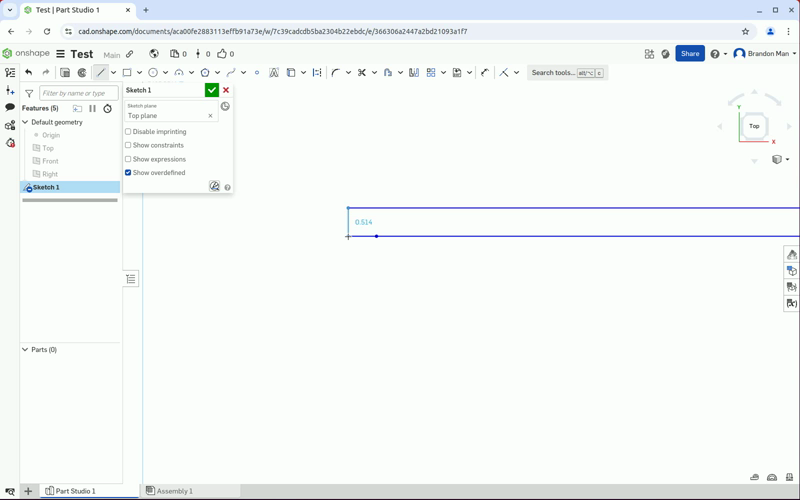
key_up(shift)
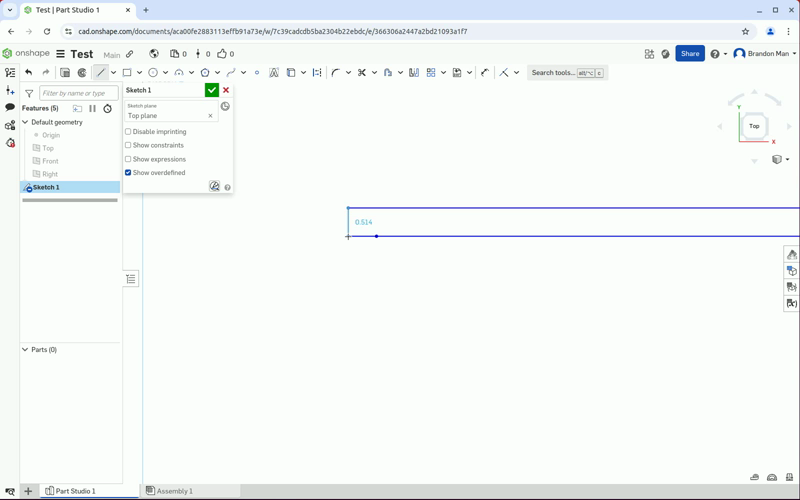
click(348, 236)
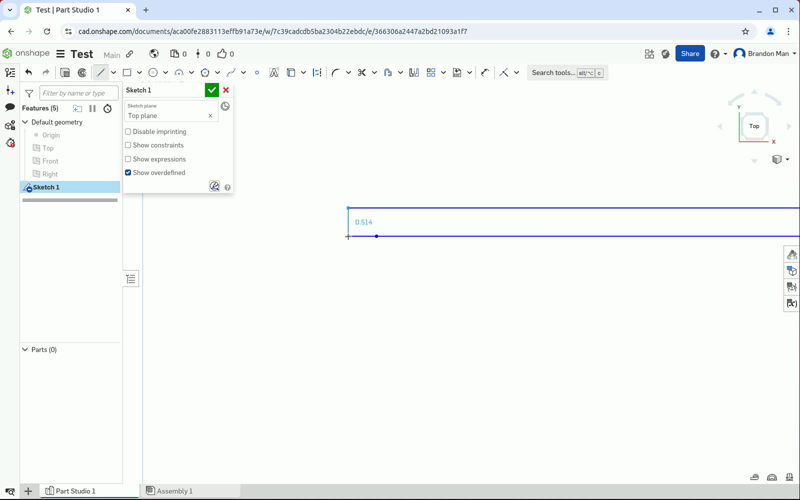
scroll(-6)
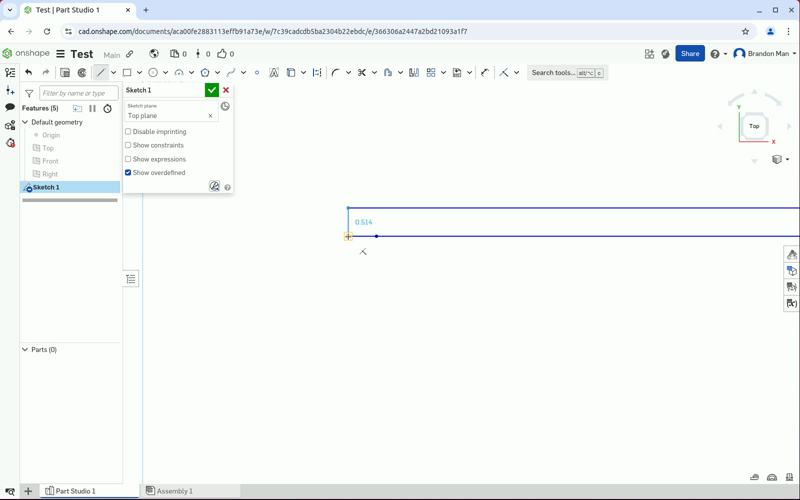
scroll(-6)
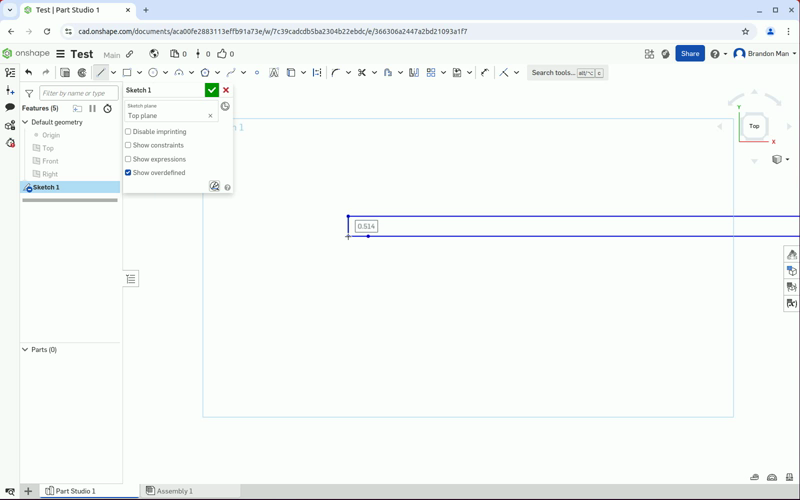
scroll(-6)
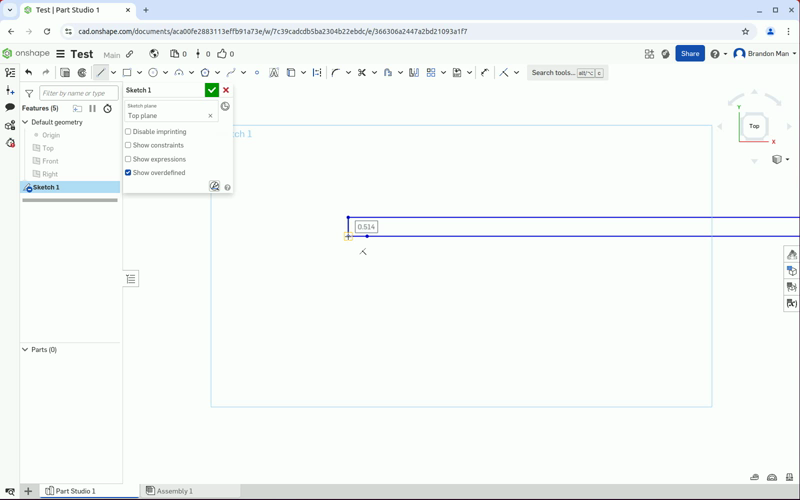
scroll(-6)
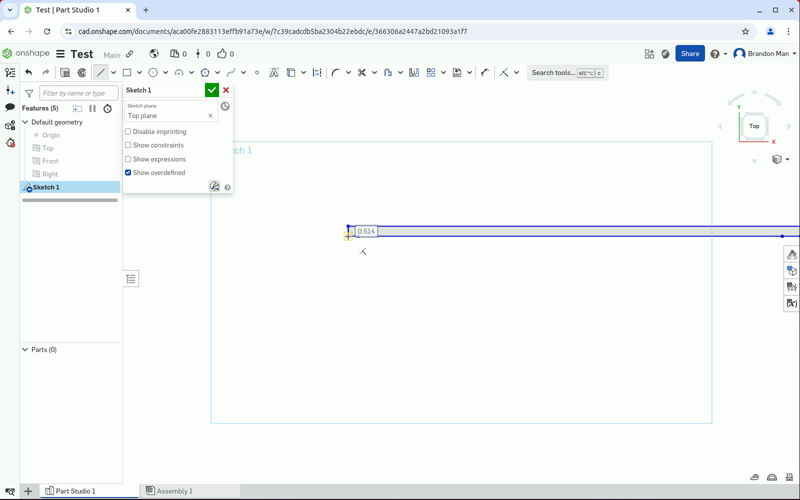
scroll(-6)
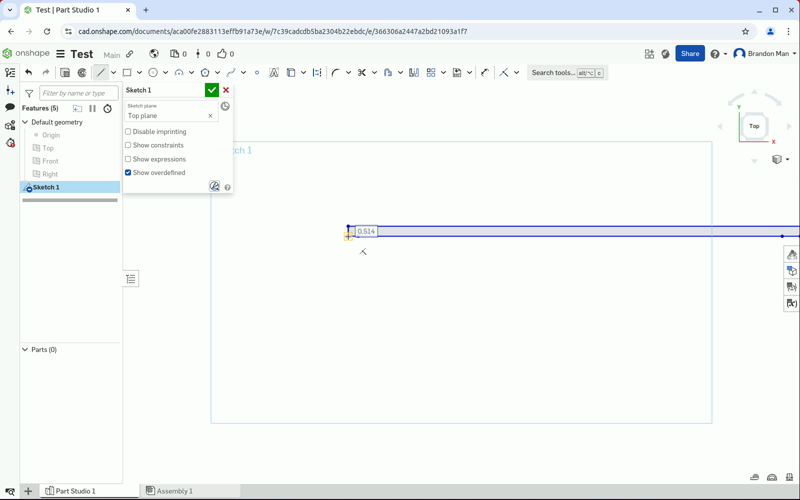
scroll(-6)
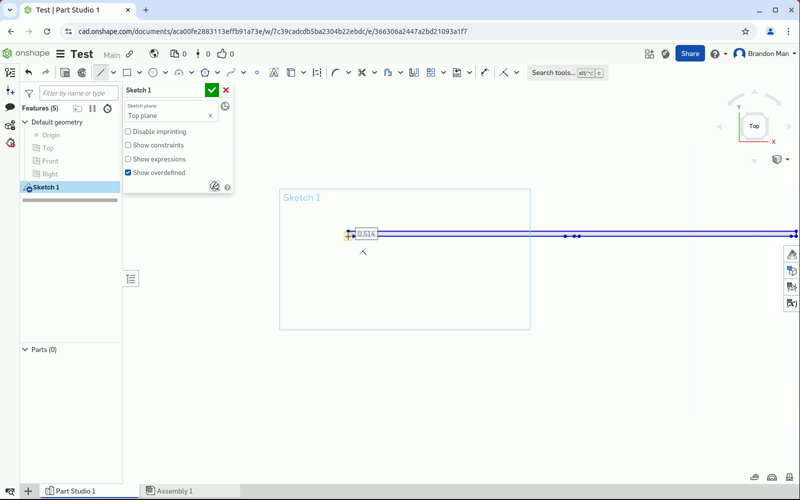
scroll(-6)
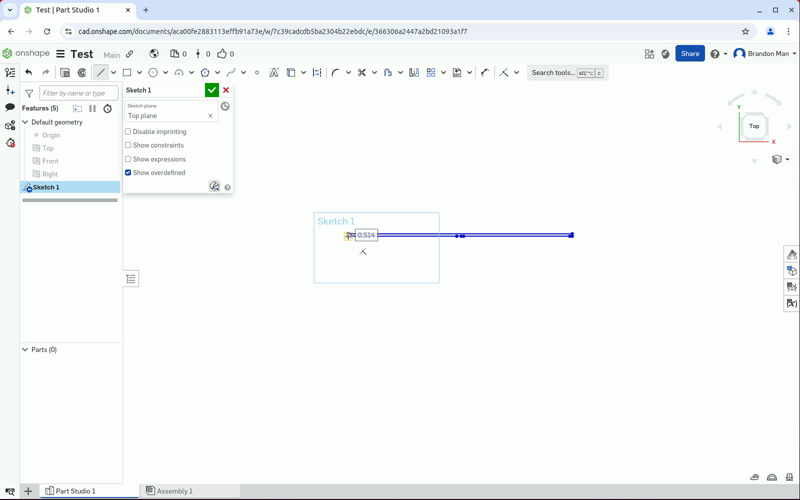
key(esc)
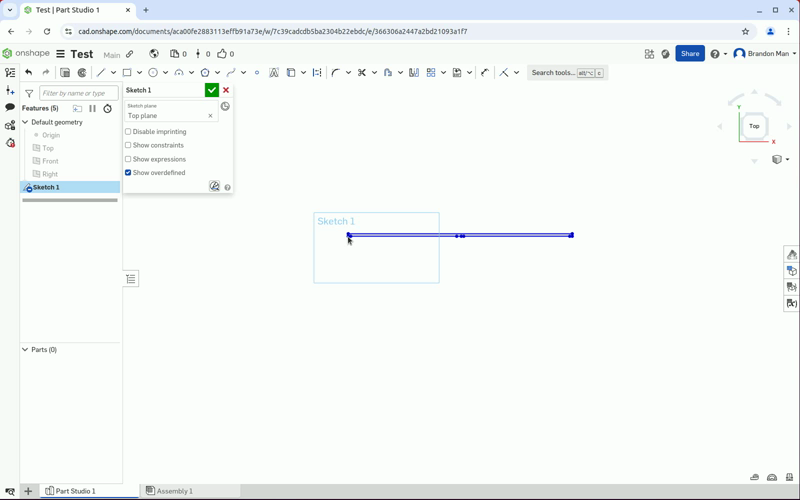
mouse_move(409, 234)
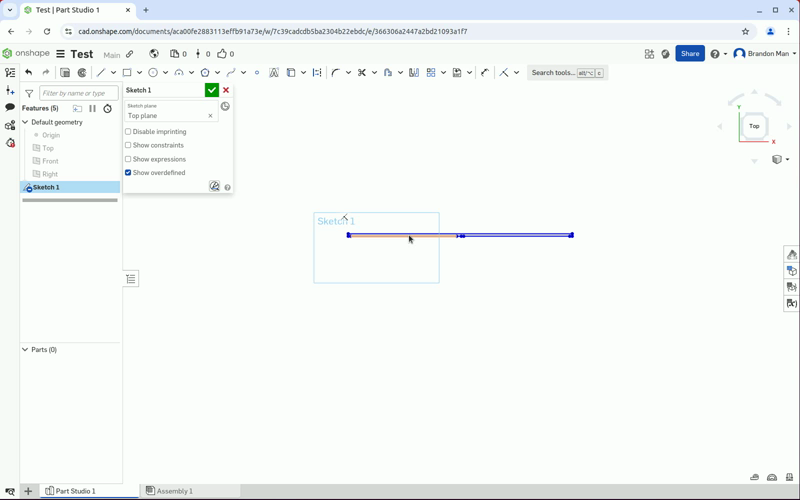
scroll(6)
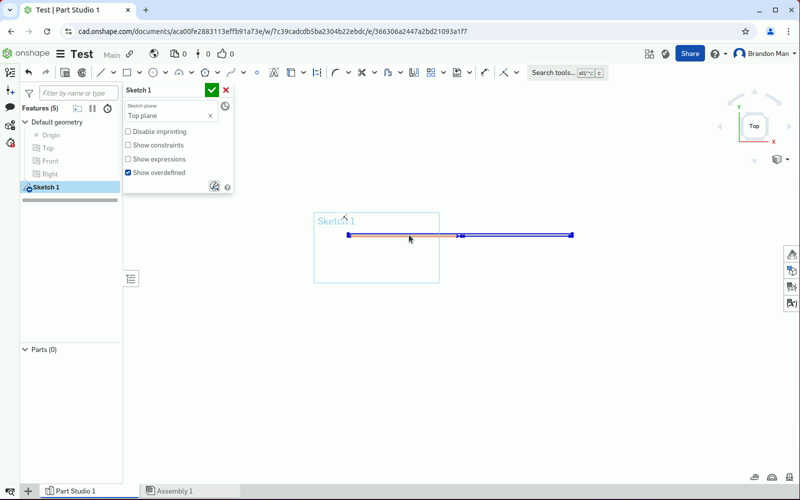
scroll(6)
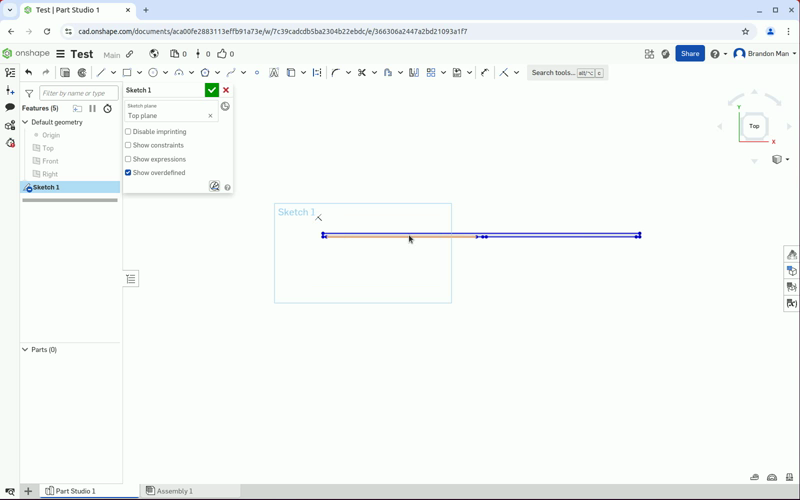
scroll(6)
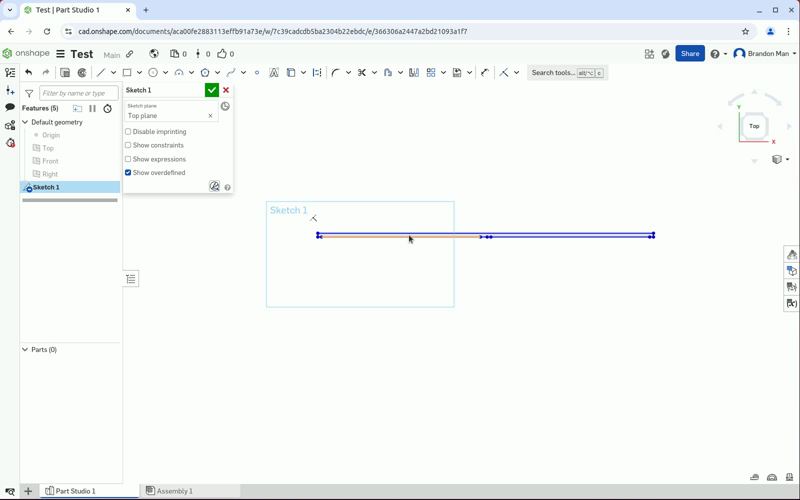
scroll(6)
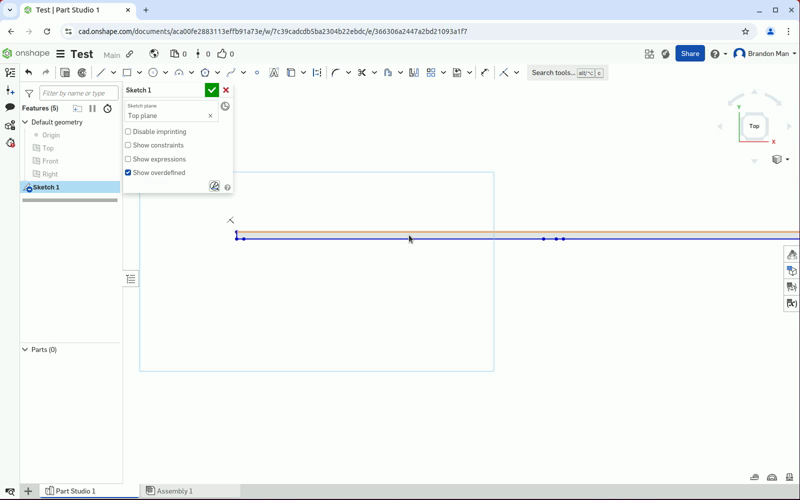
scroll(6)
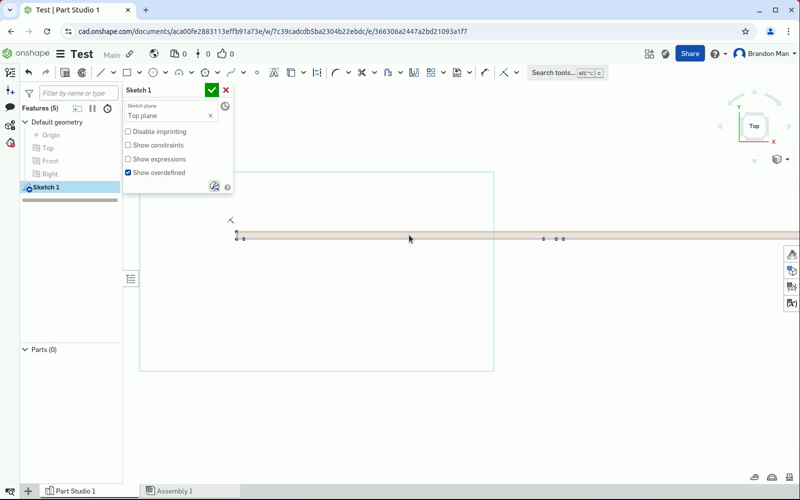
scroll(6)
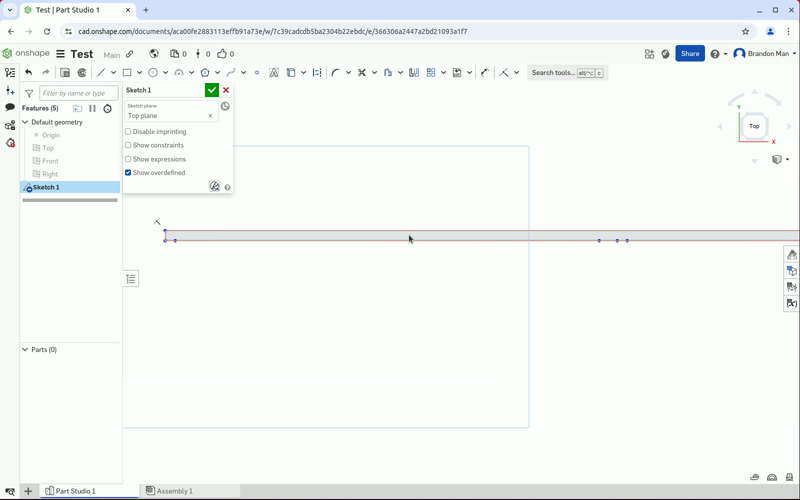
scroll(6)
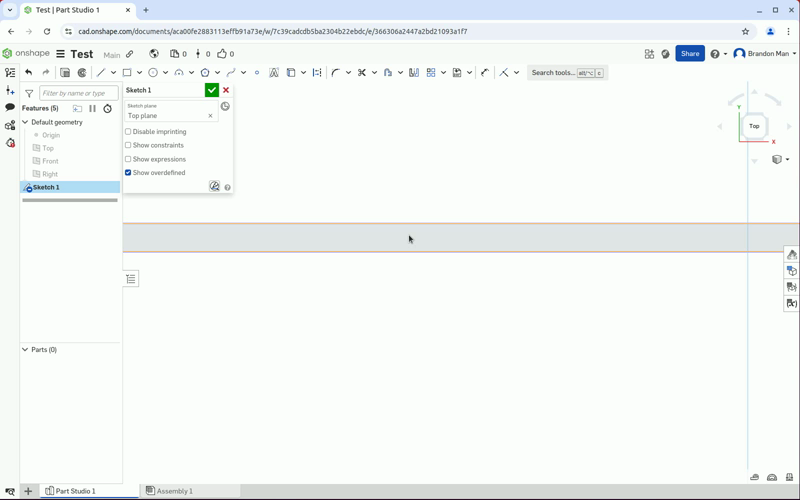
click(409, 234)
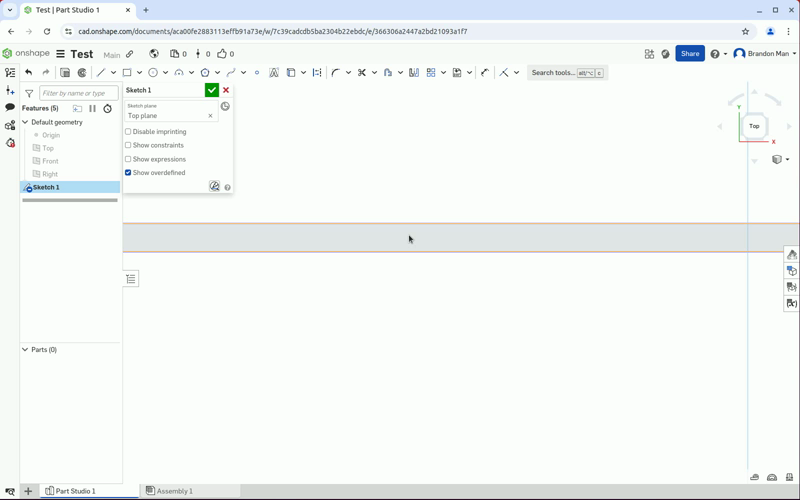
scroll(-6)
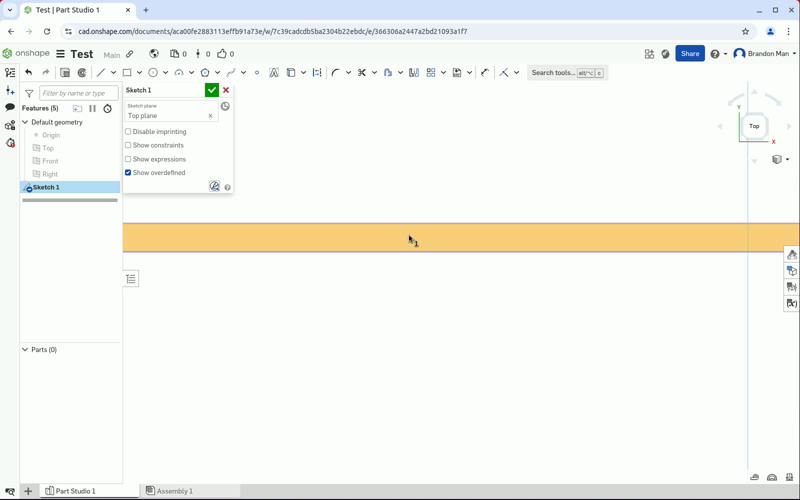
scroll(-6)
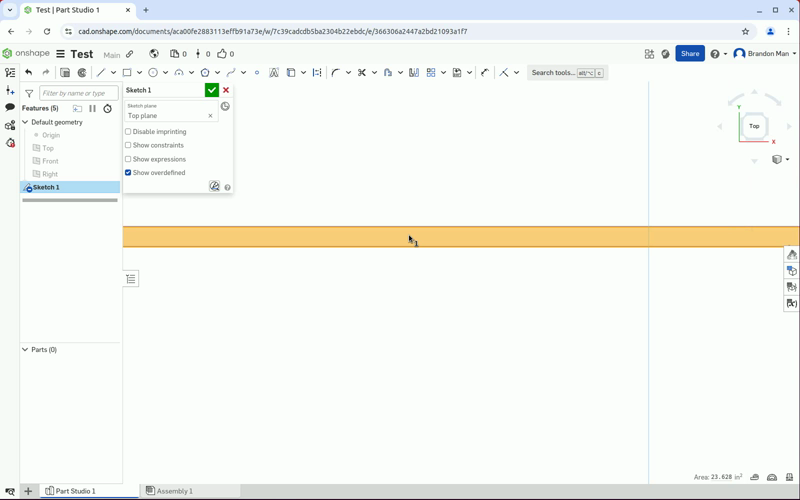
scroll(-6)
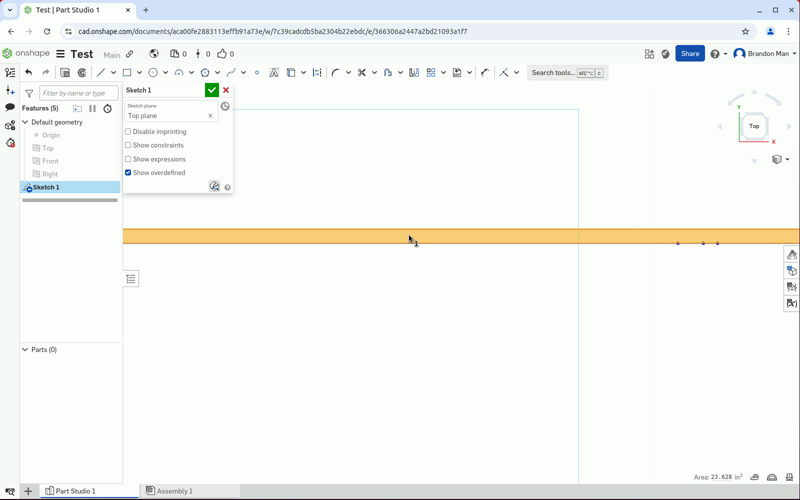
scroll(-6)
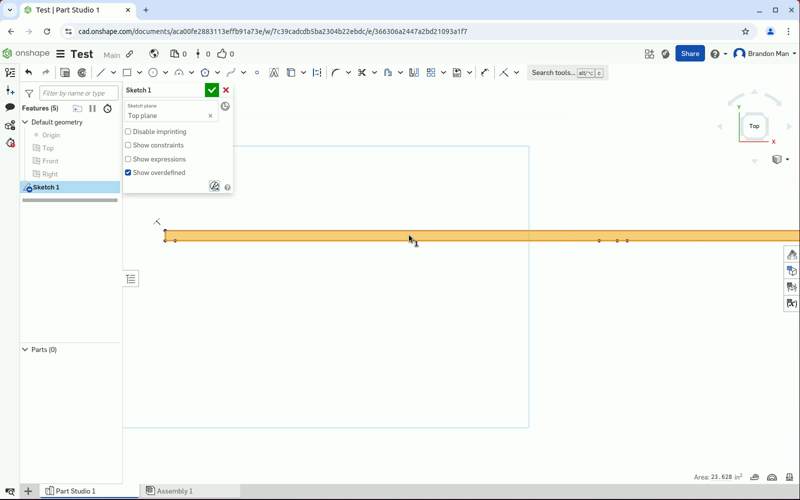
scroll(-6)
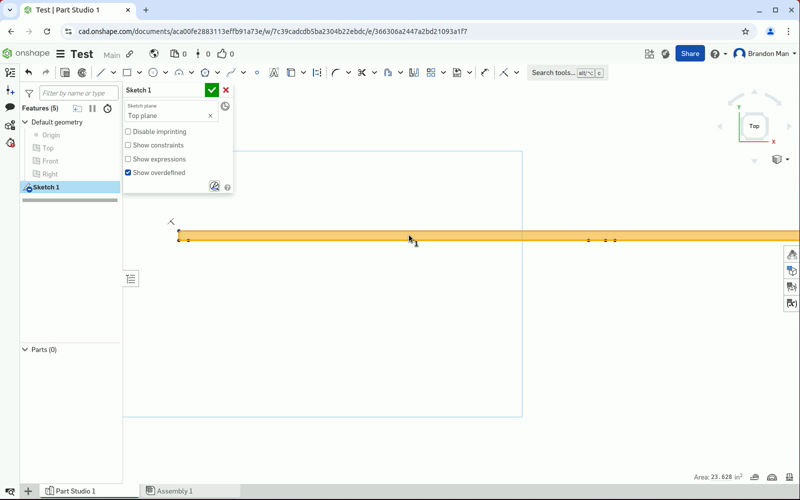
scroll(-6)
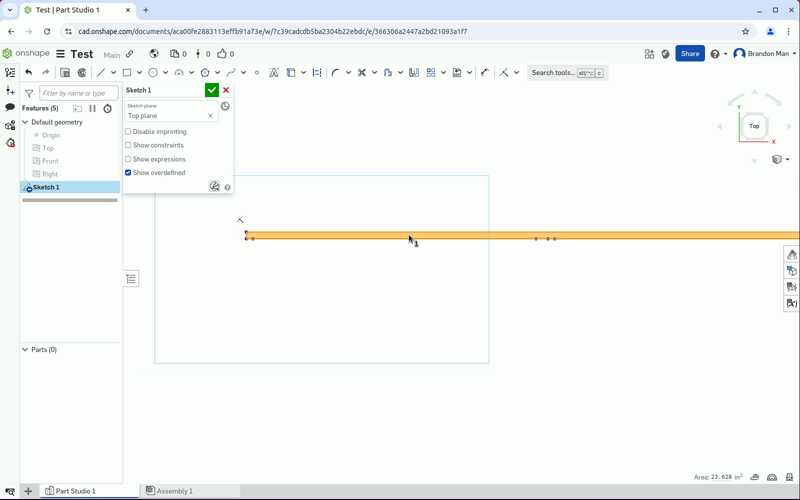
scroll(-6)
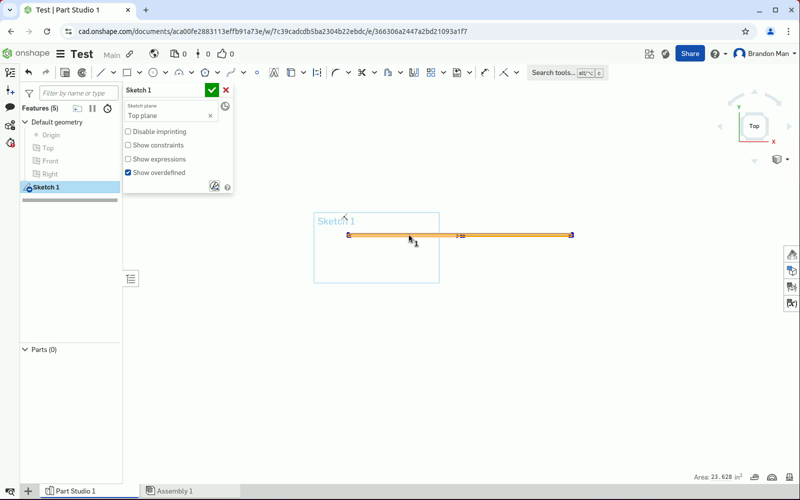
mouse_move(73, 352)
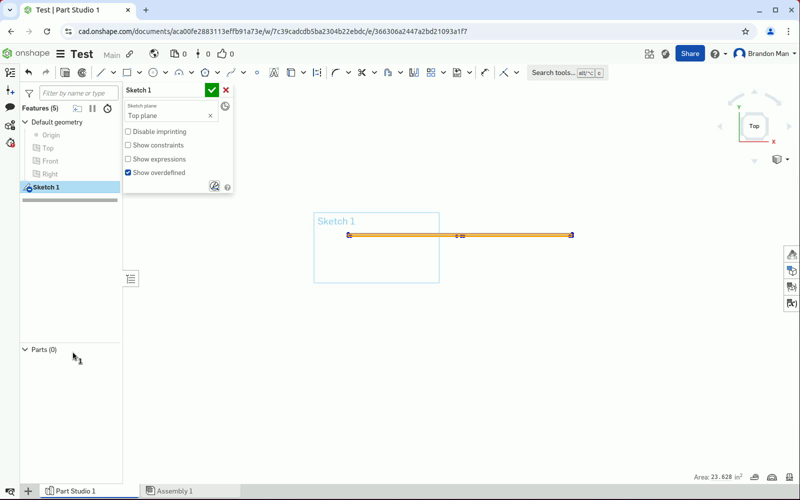
key(shift+y)
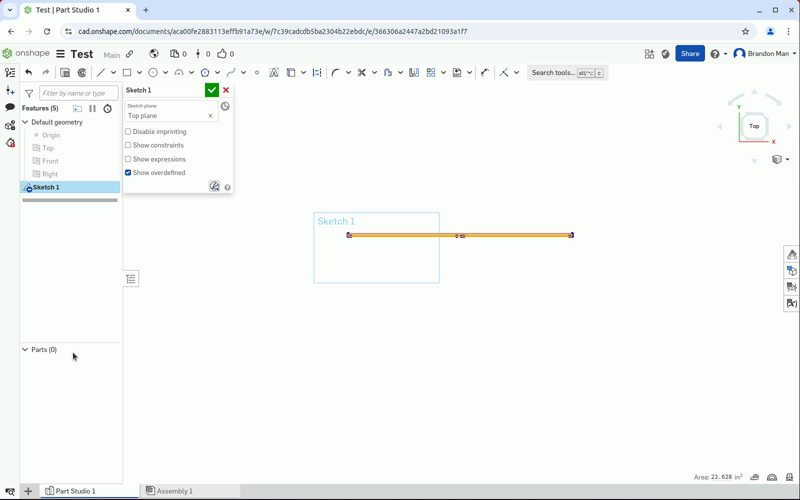
key(shift+e)
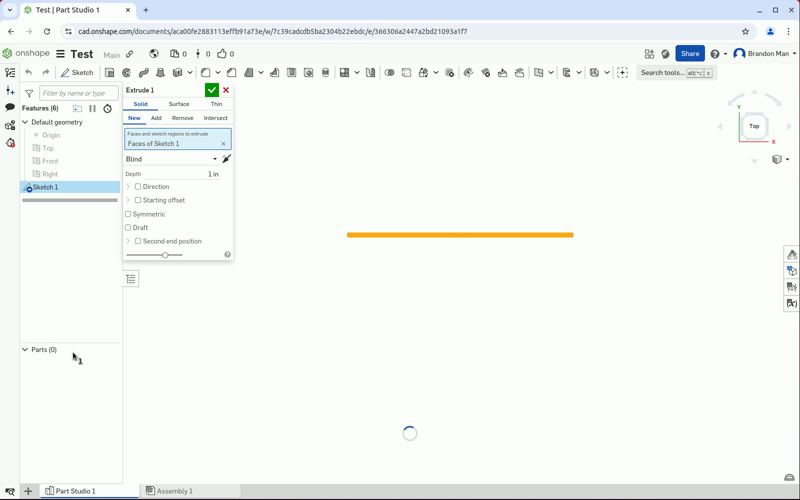
mouse_move(143, 106)
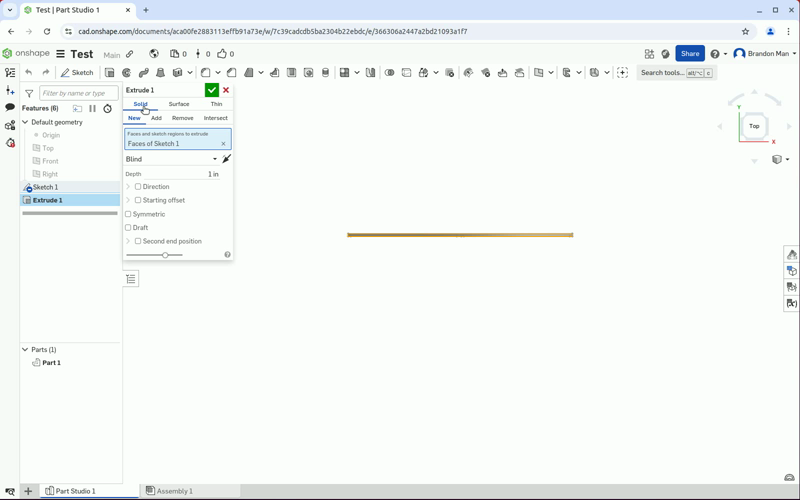
click(143, 106)
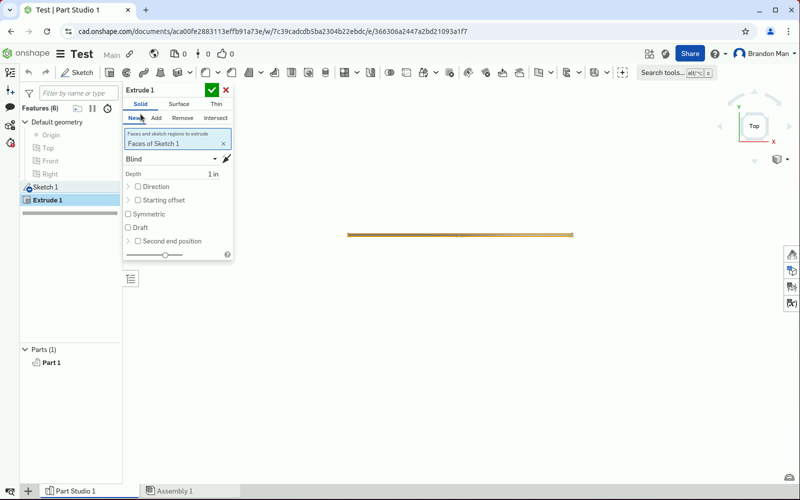
mouse_move(137, 120)
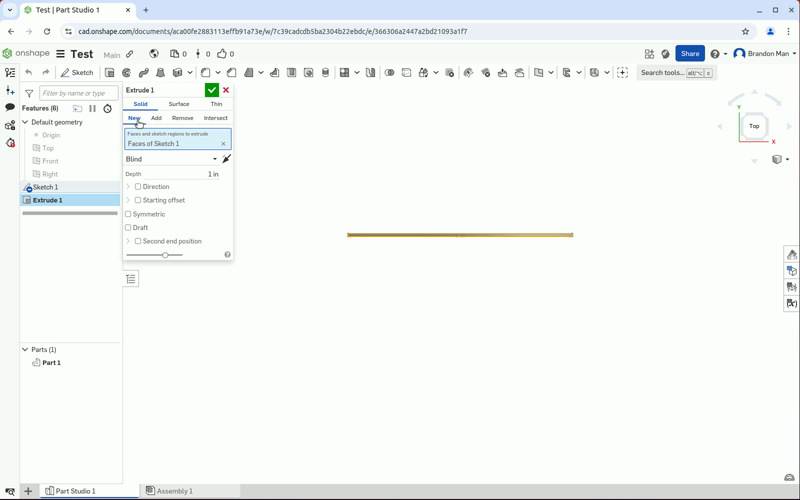
click(137, 120)
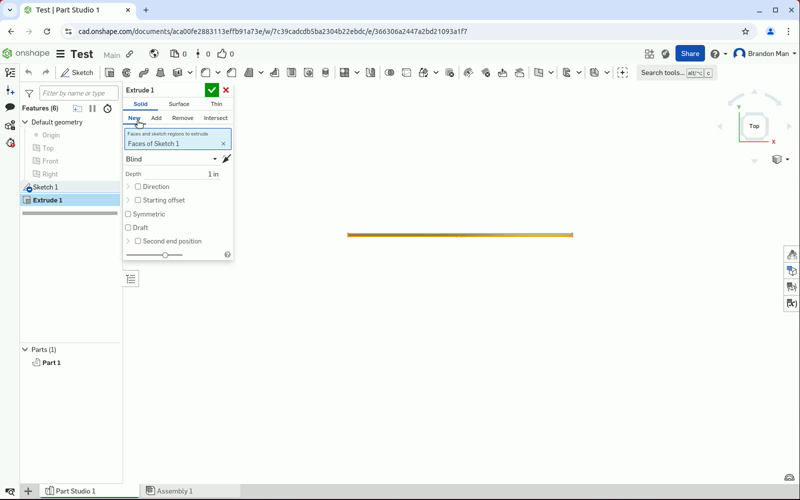
key(tab, 4)
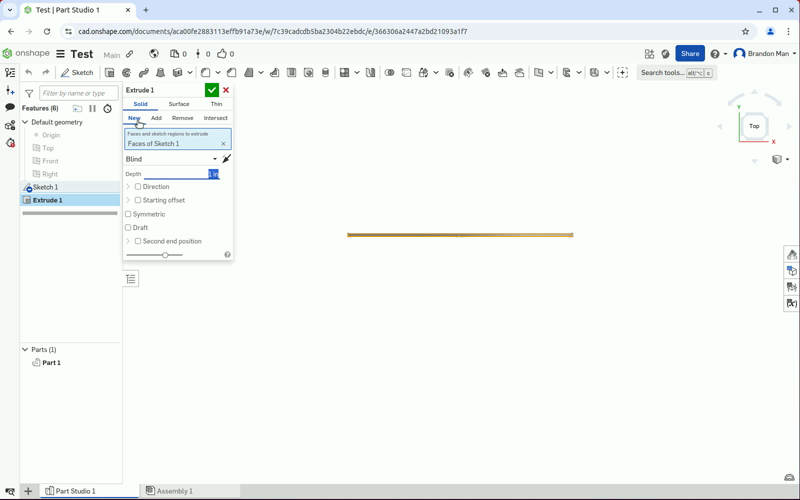
text(17.09)
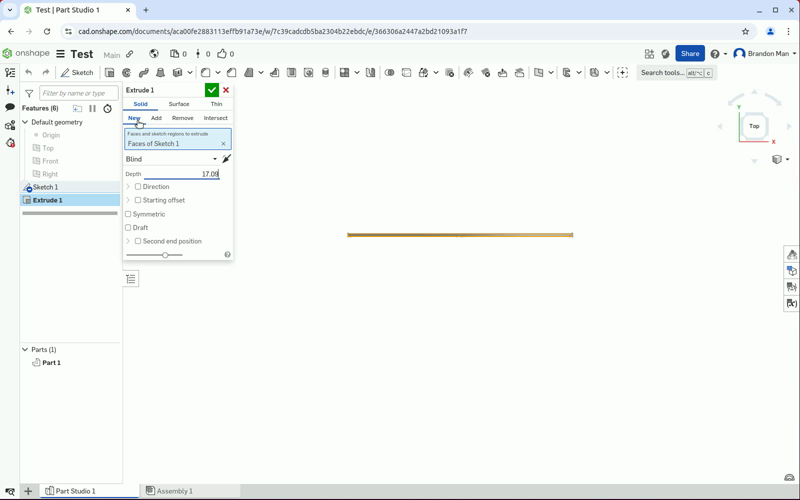
key(enter)
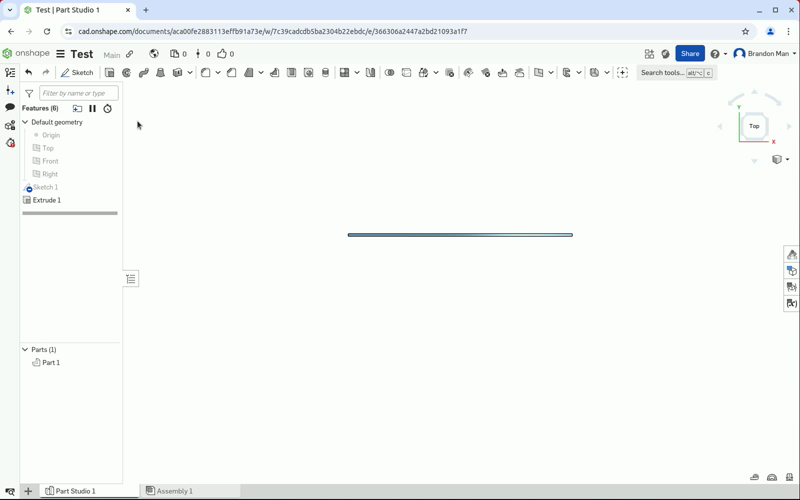
key(shift+h)
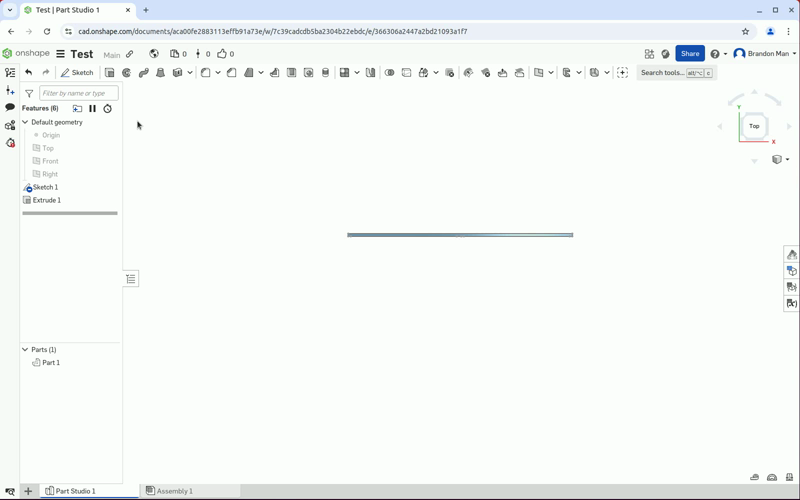
key(shift+h)
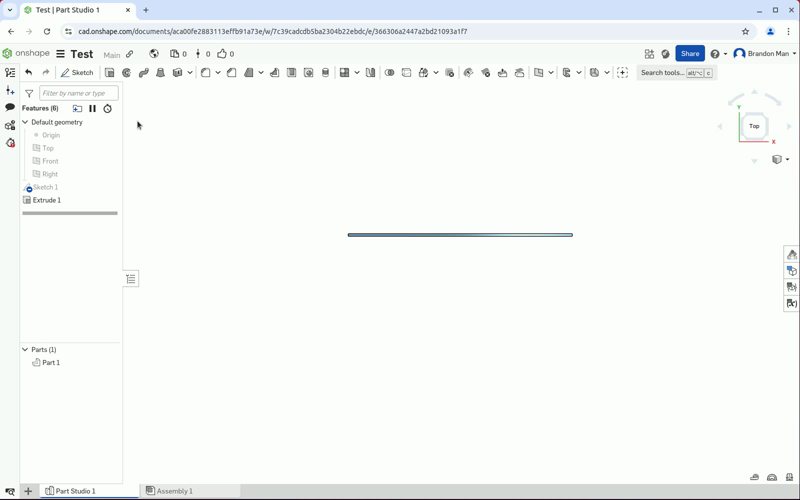
mouse_move(73, 189)
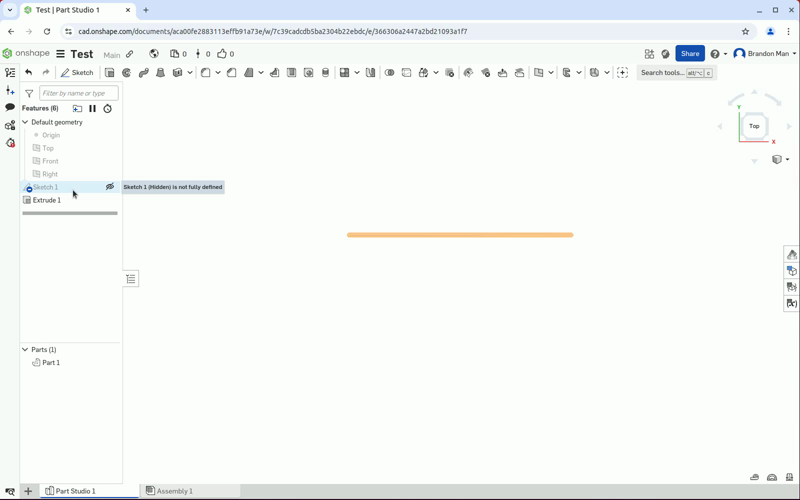
click(73, 189)
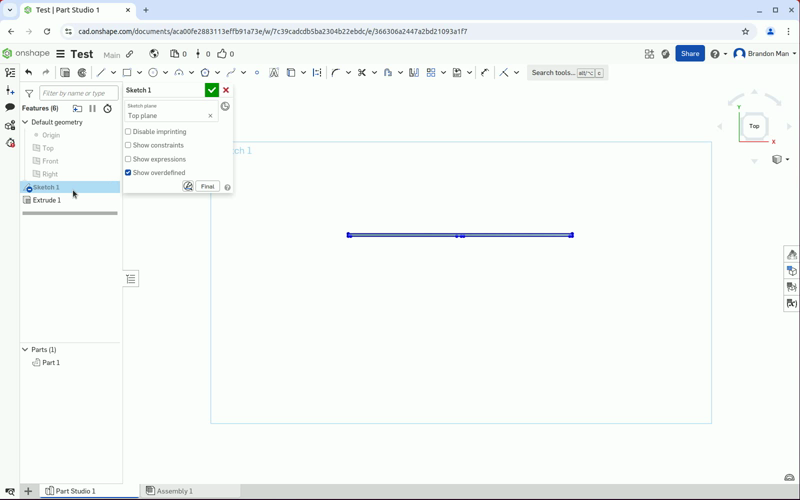
mouse_move(229, 92)
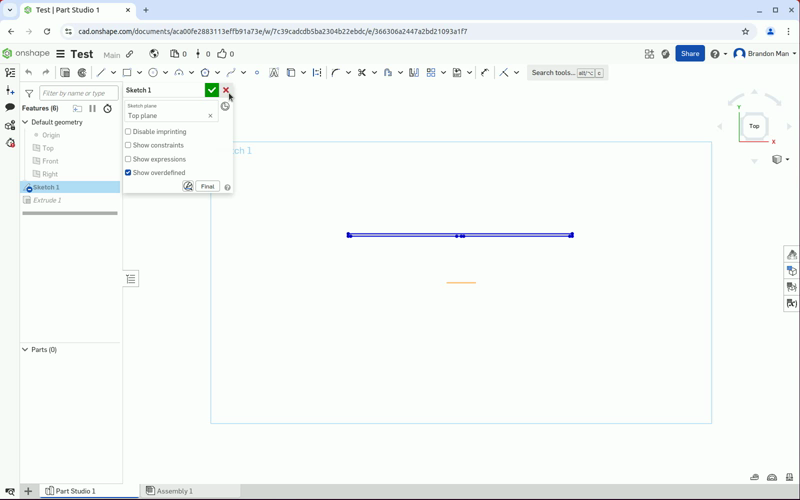
click(229, 92)
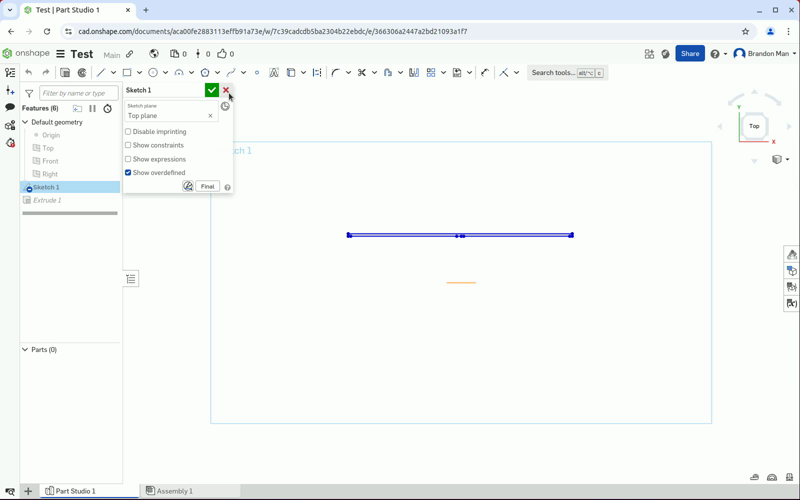
key(shift+s)
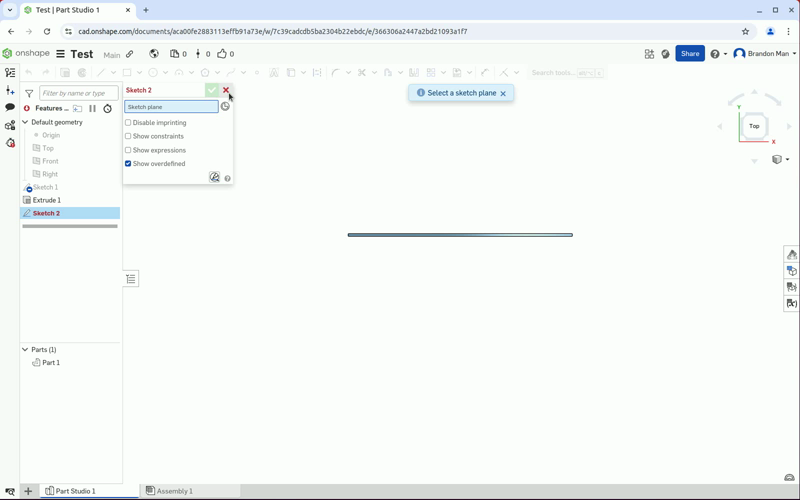
mouse_move(73, 150)
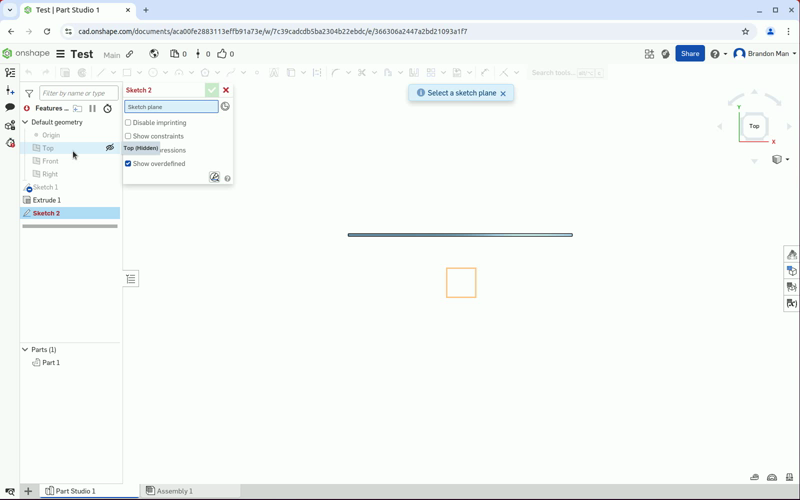
click(73, 150)
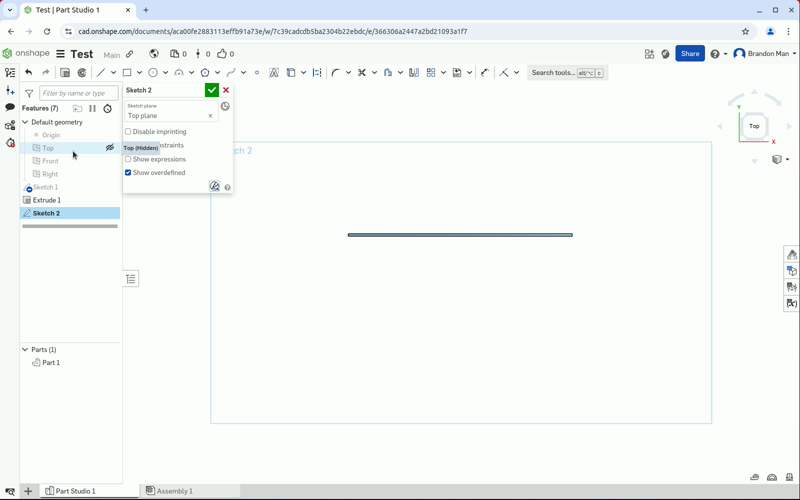
mouse_move(73, 352)
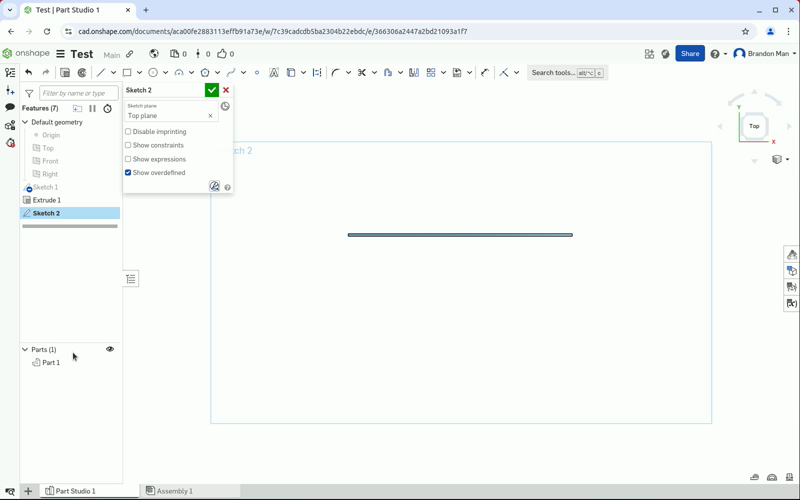
key(y)
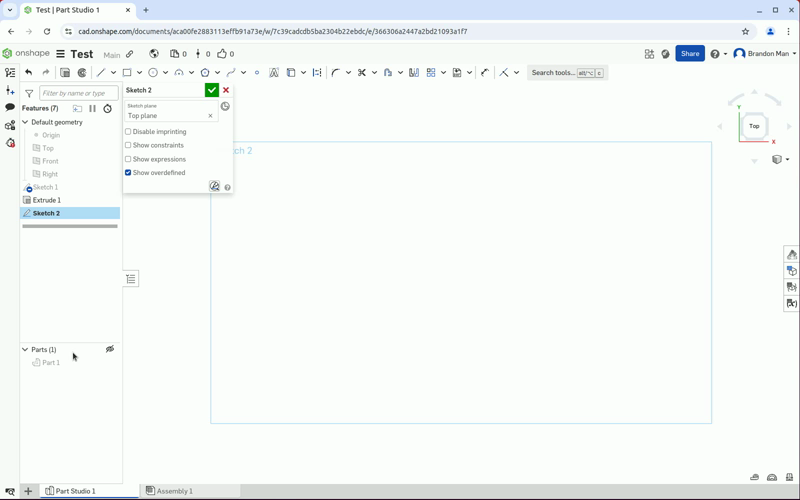
key(l)
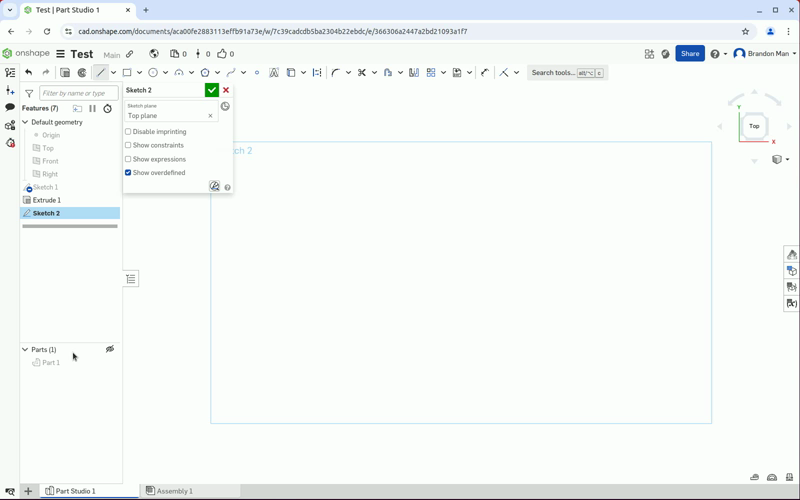
key_down(shift)
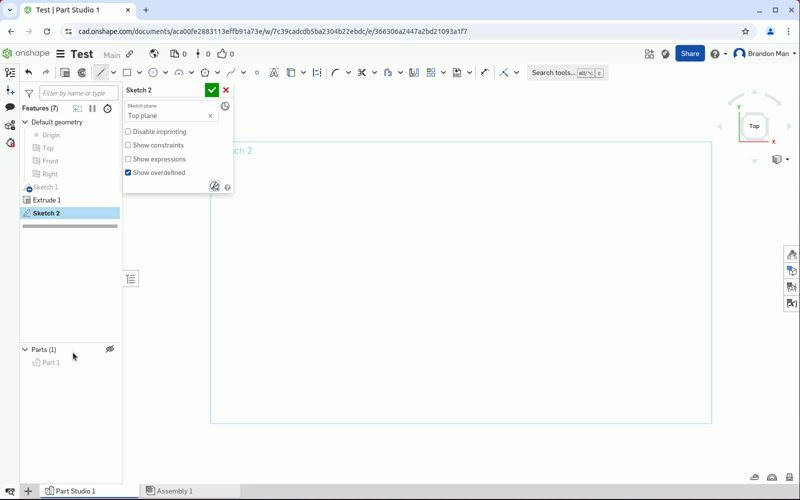
mouse_move(460, 329)
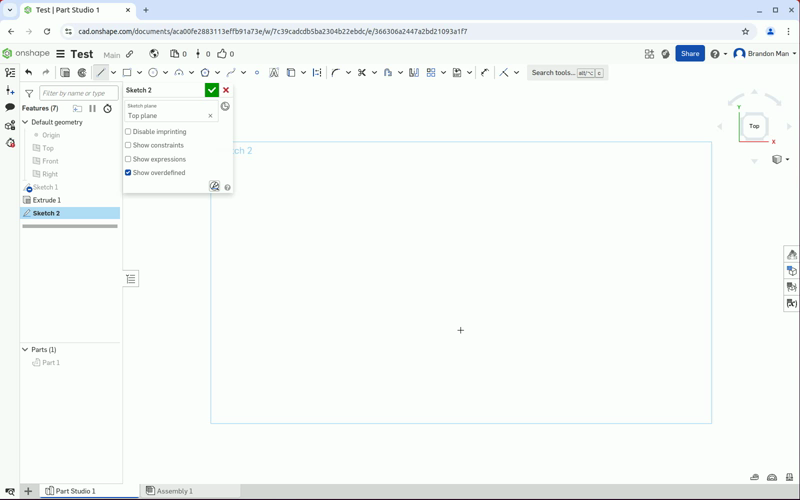
click(460, 329)
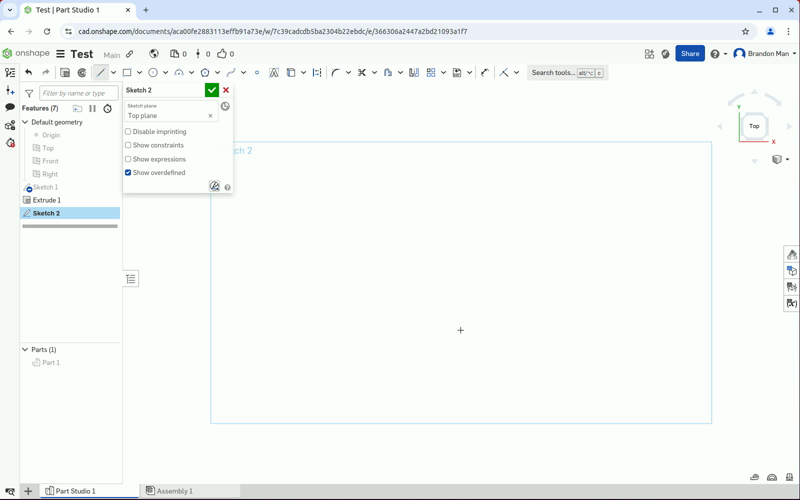
key_up(shift)
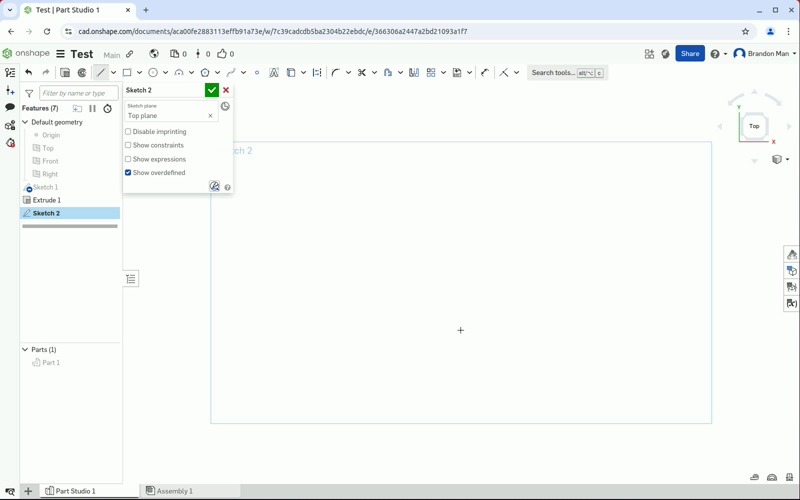
key_down(shift)
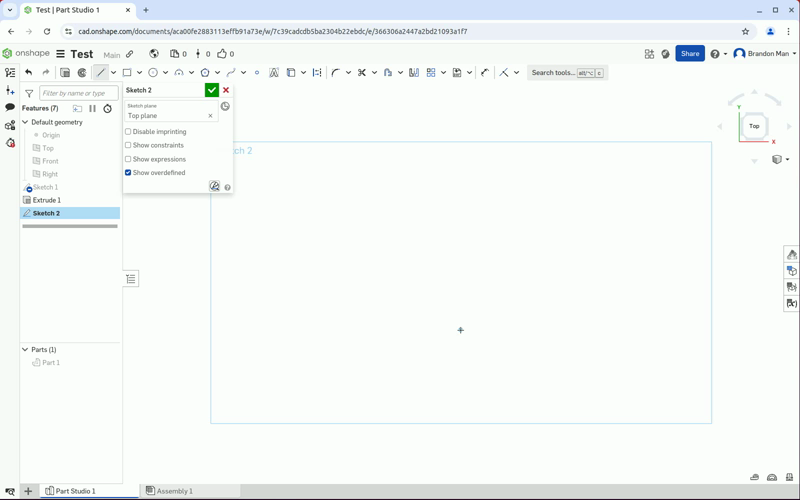
mouse_move(490, 329)
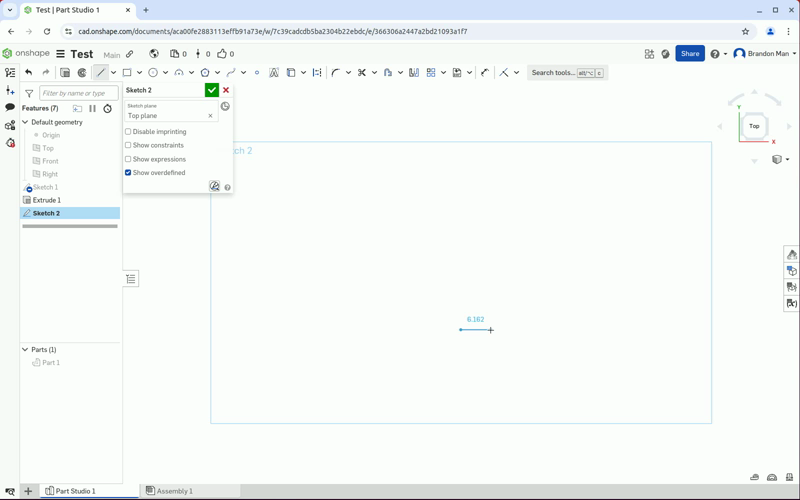
mouse_move(463, 329)
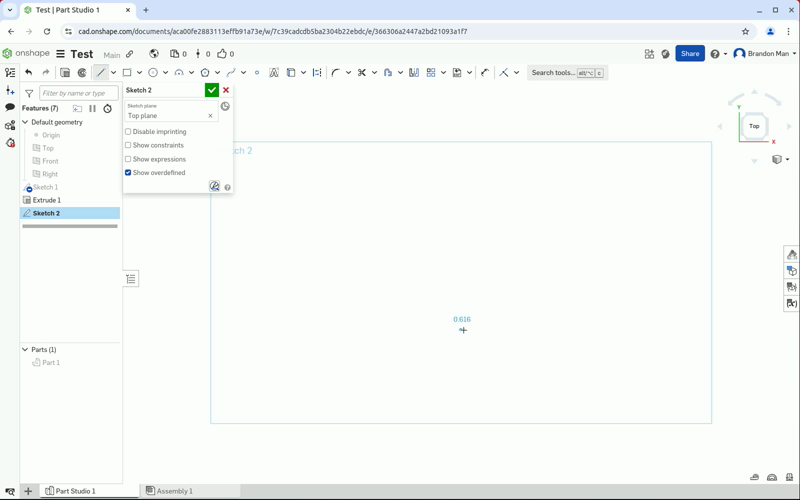
scroll(6)
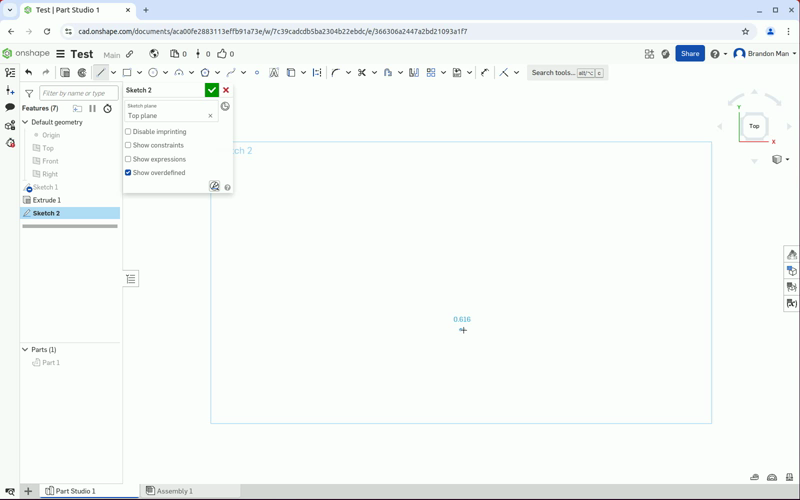
scroll(6)
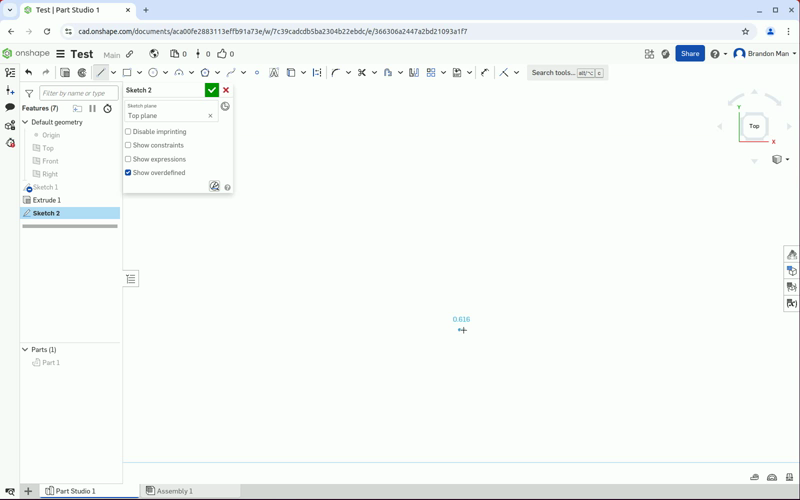
scroll(6)
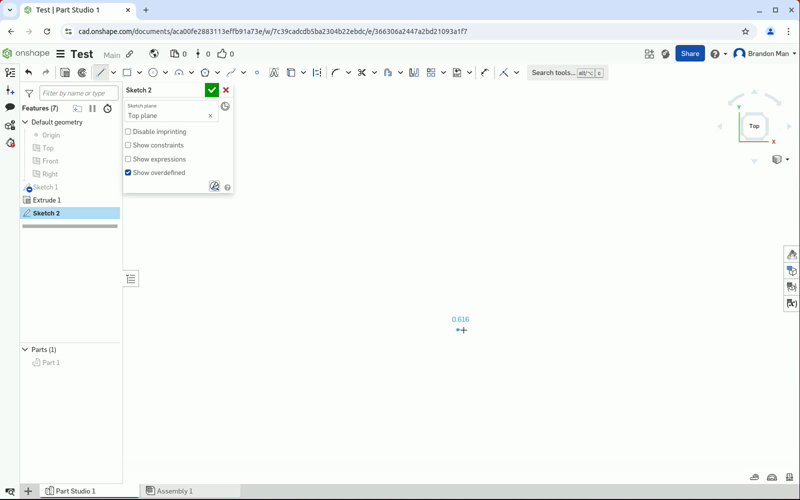
scroll(6)
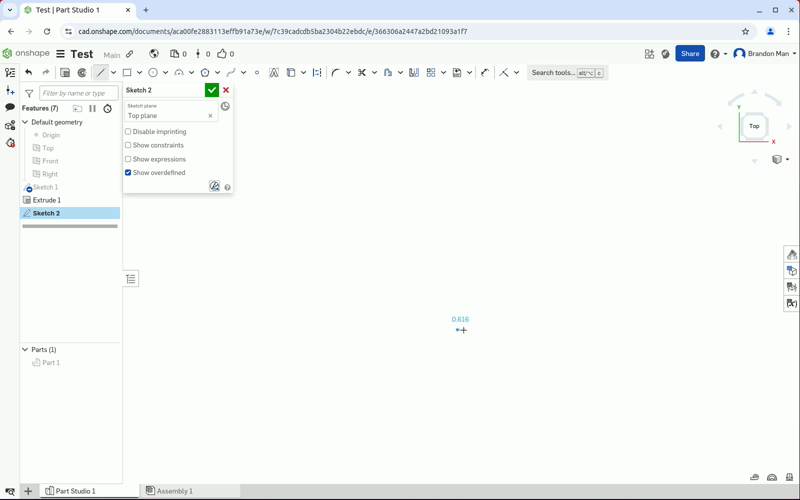
scroll(6)
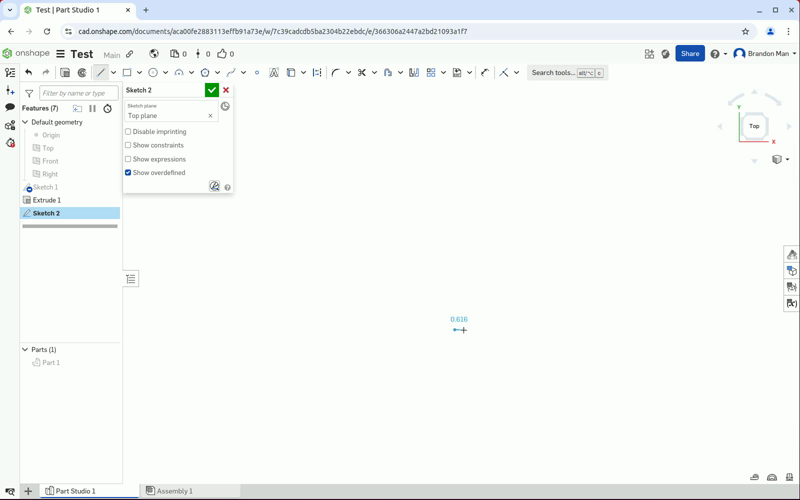
scroll(6)
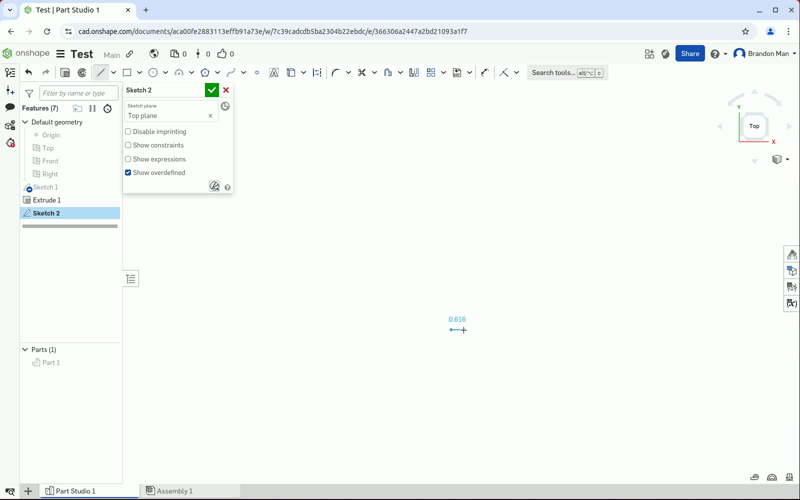
scroll(6)
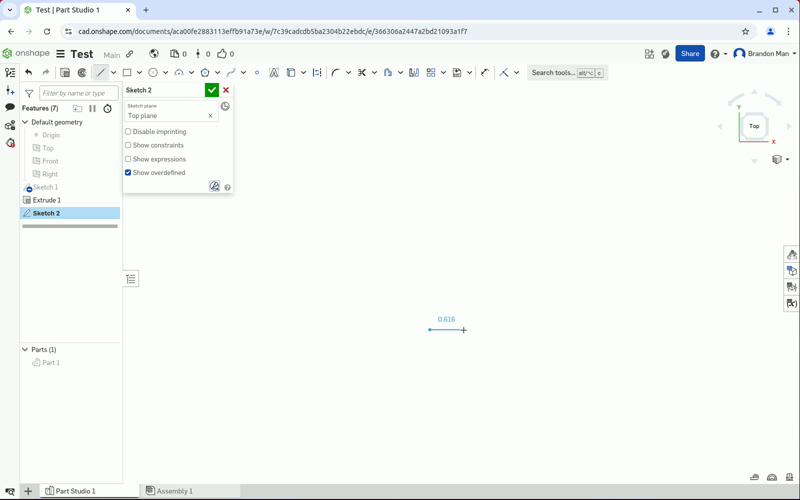
click(463, 329)
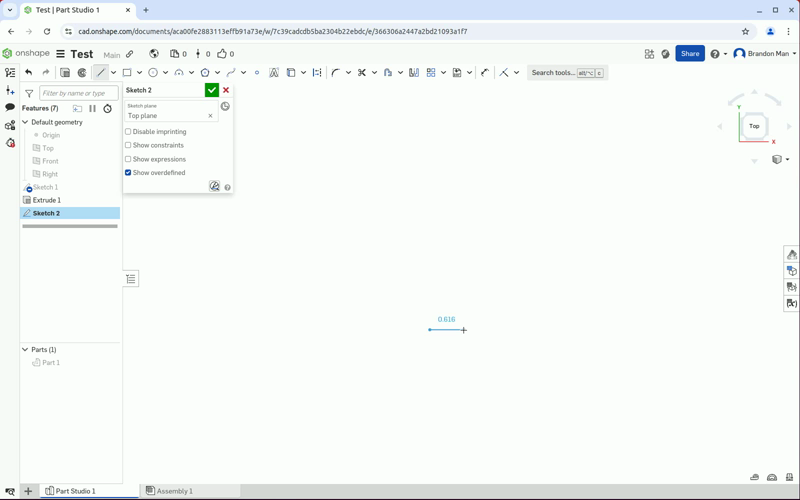
scroll(-6)
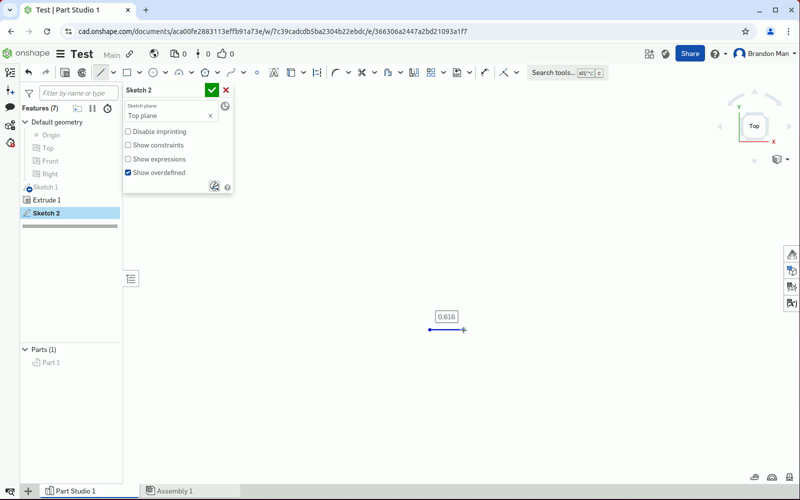
scroll(-6)
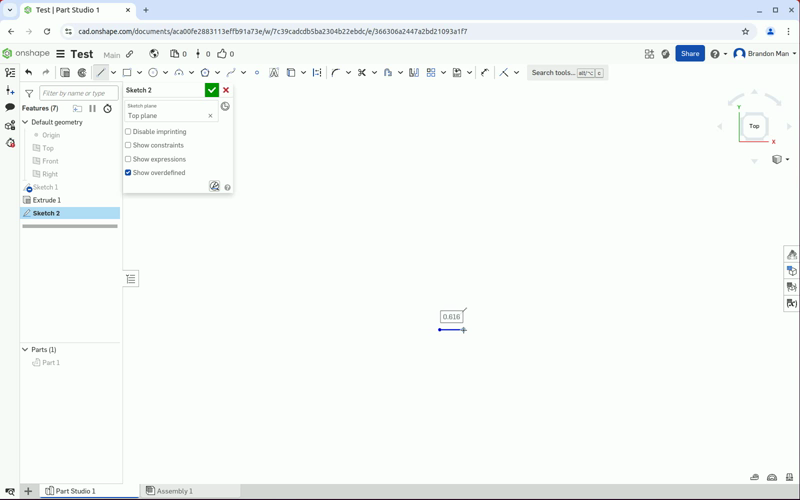
scroll(-6)
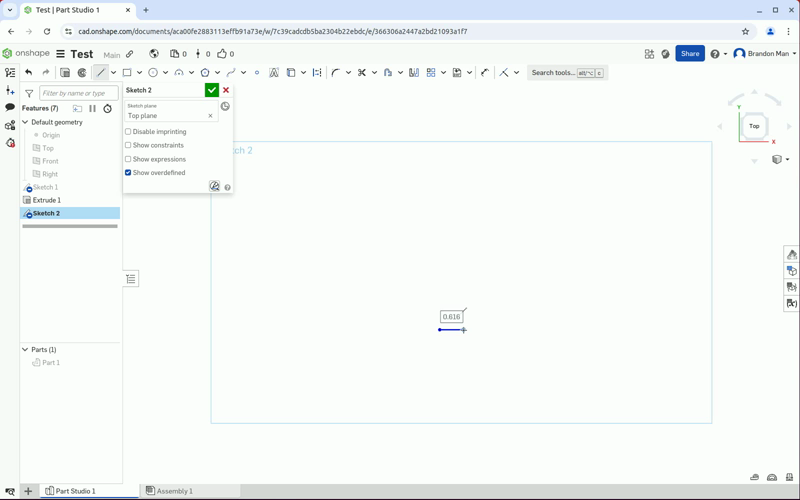
scroll(-6)
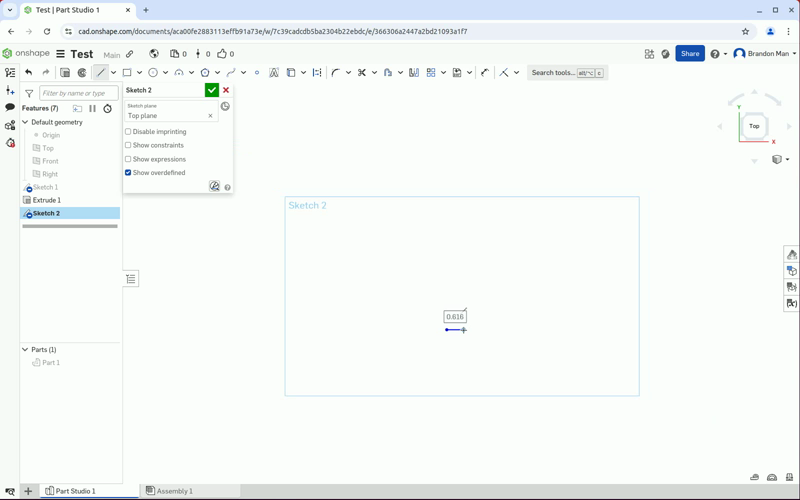
scroll(-6)
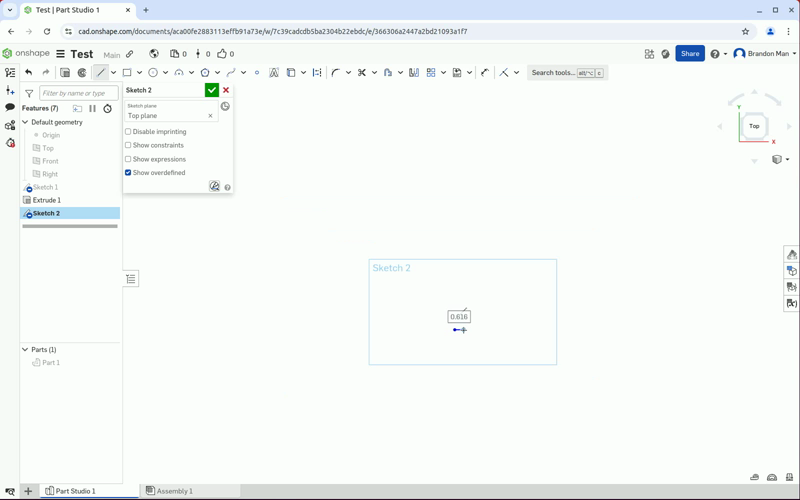
scroll(-6)
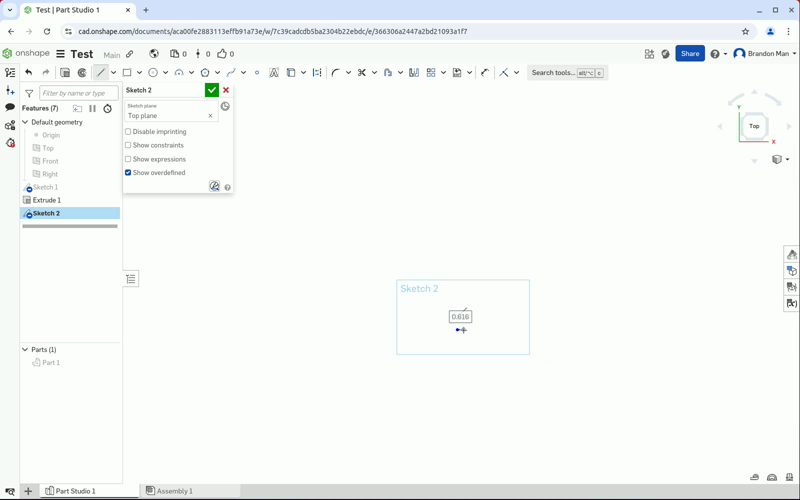
scroll(-6)
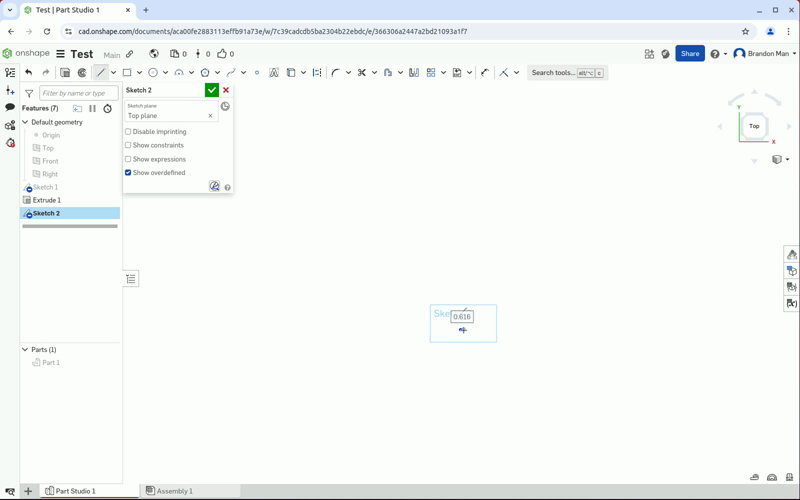
key_up(shift)
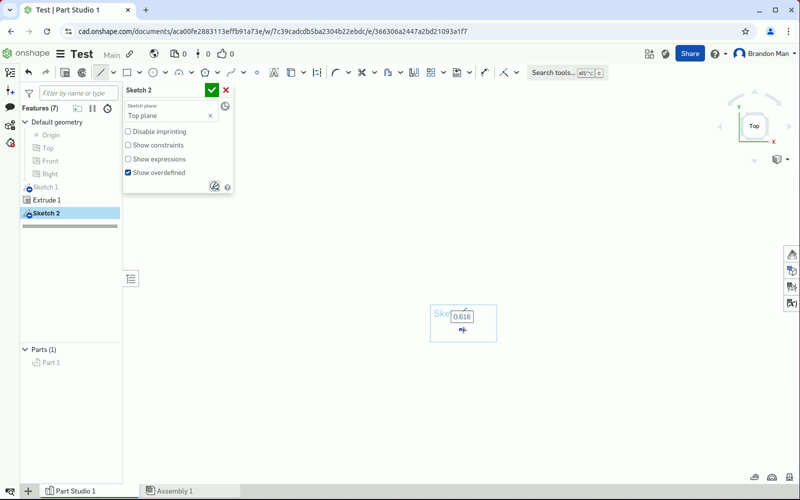
key_down(shift)
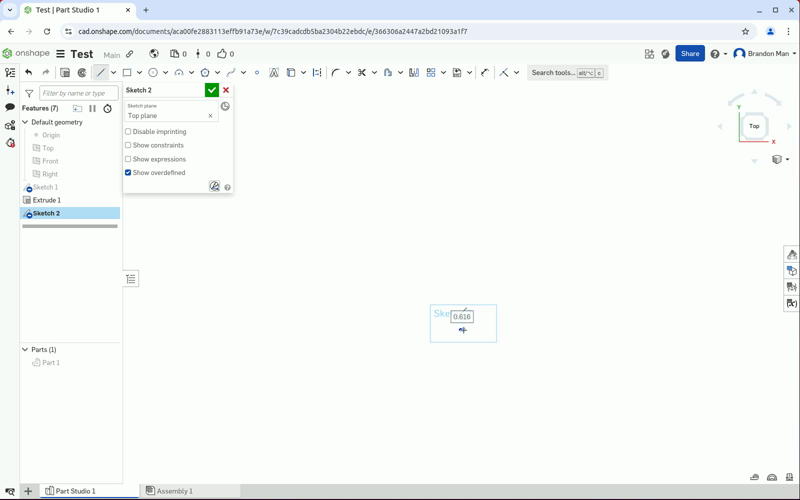
mouse_move(463, 235)
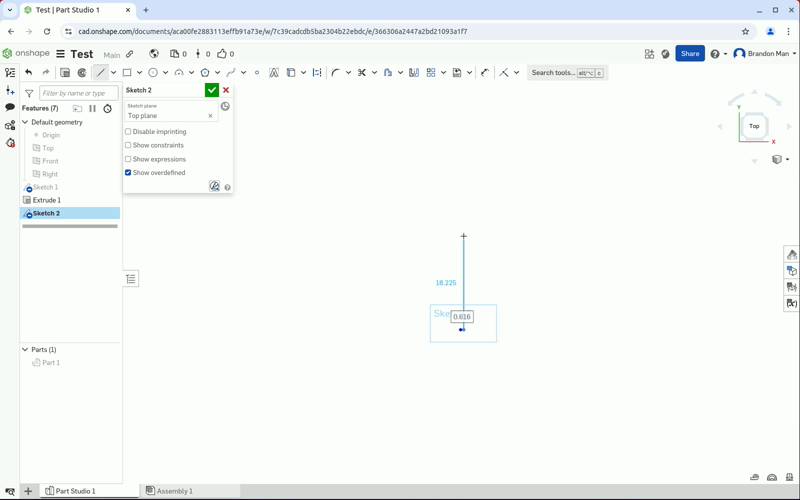
click(463, 235)
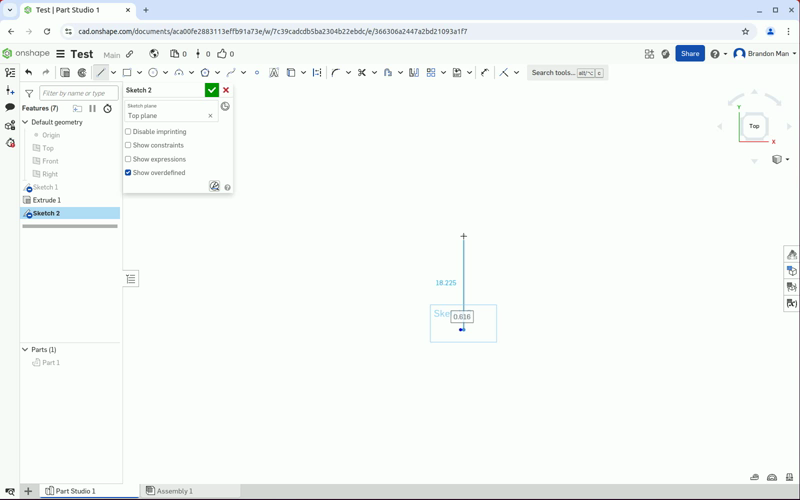
key_up(shift)
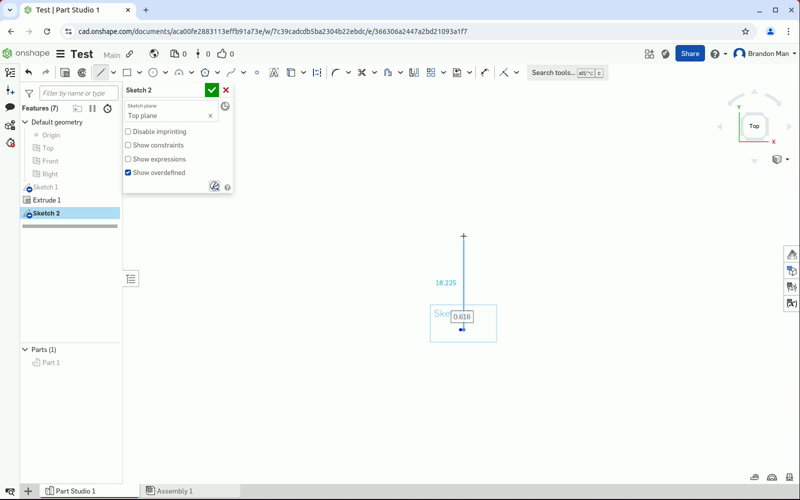
key_down(shift)
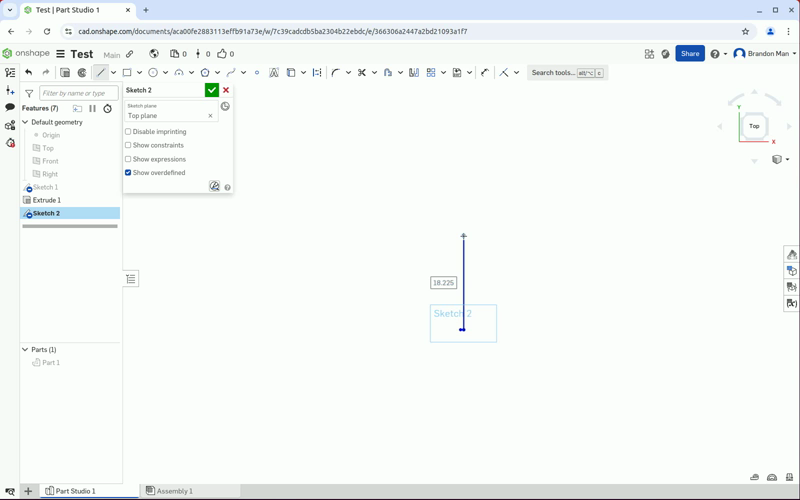
mouse_move(493, 235)
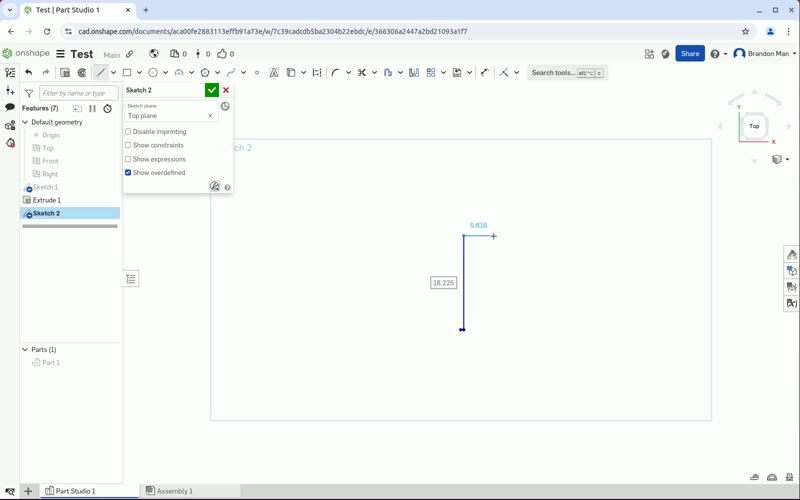
mouse_move(460, 235)
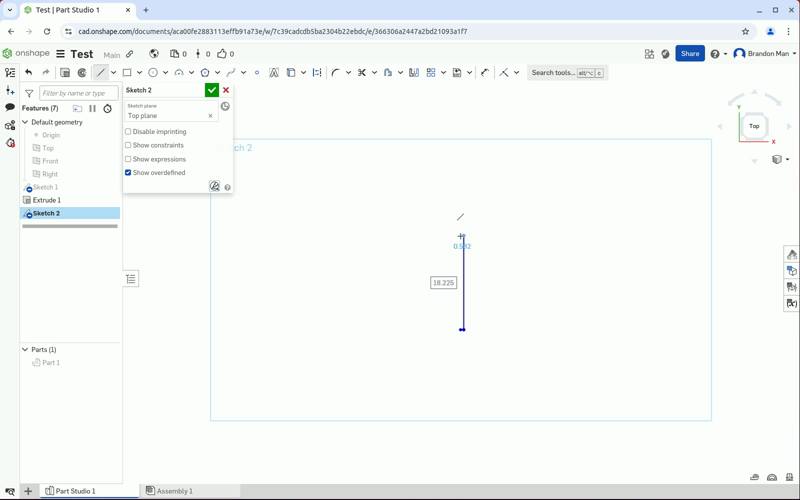
scroll(6)
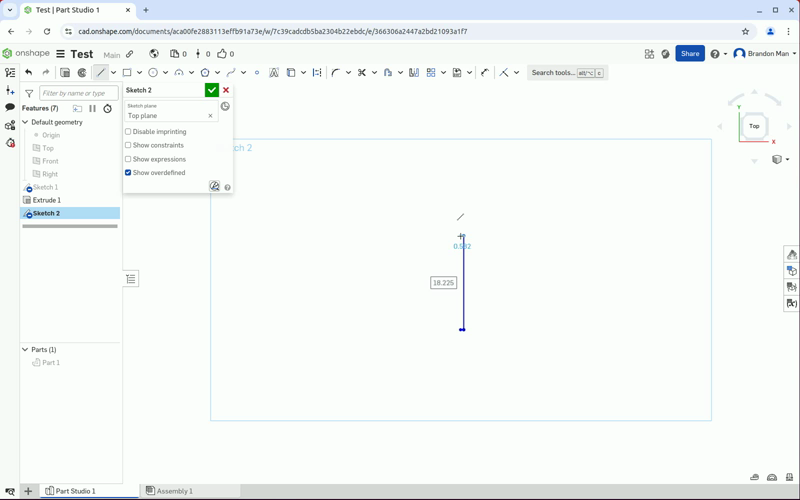
scroll(6)
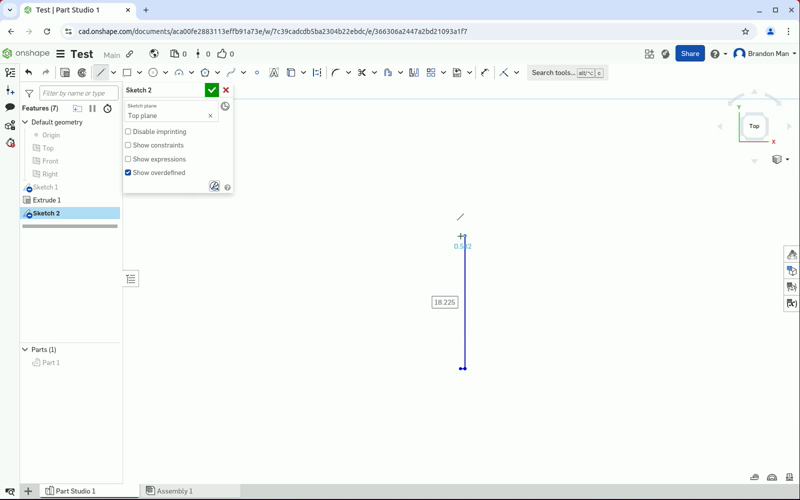
scroll(6)
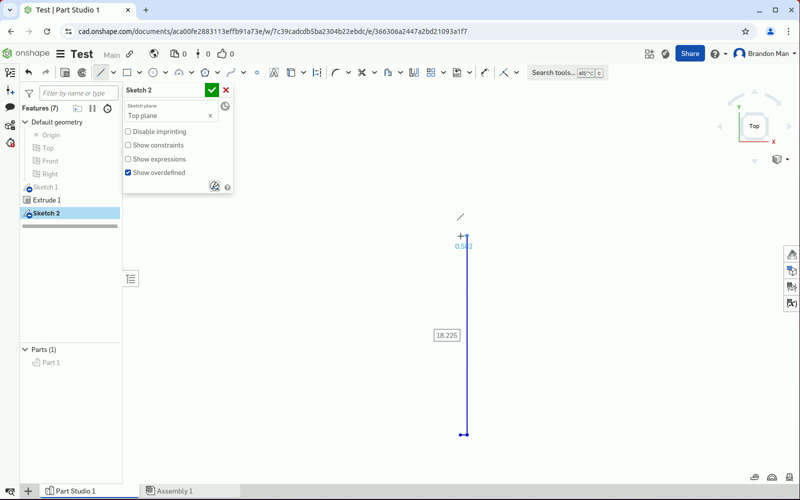
scroll(6)
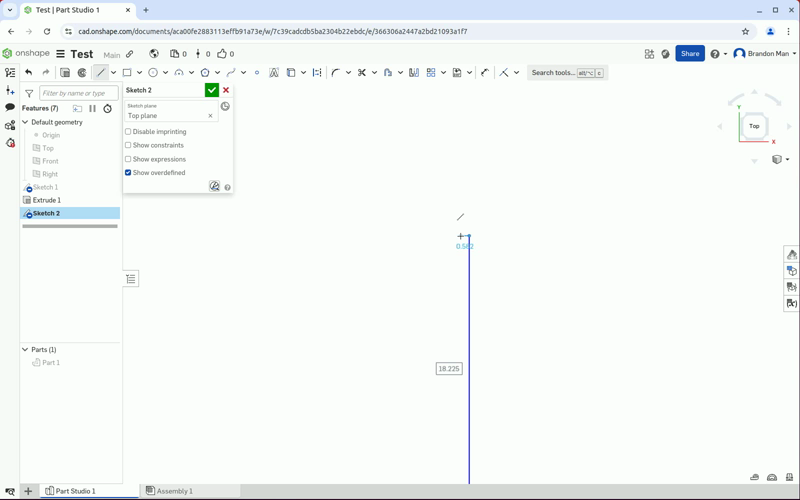
scroll(6)
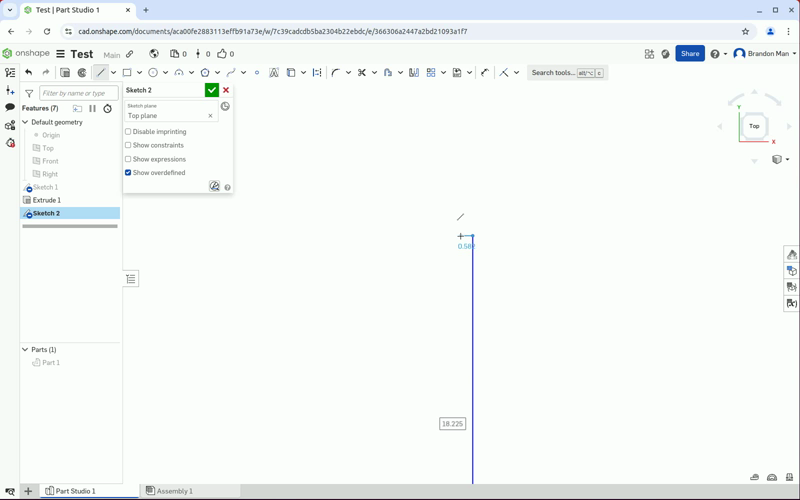
scroll(6)
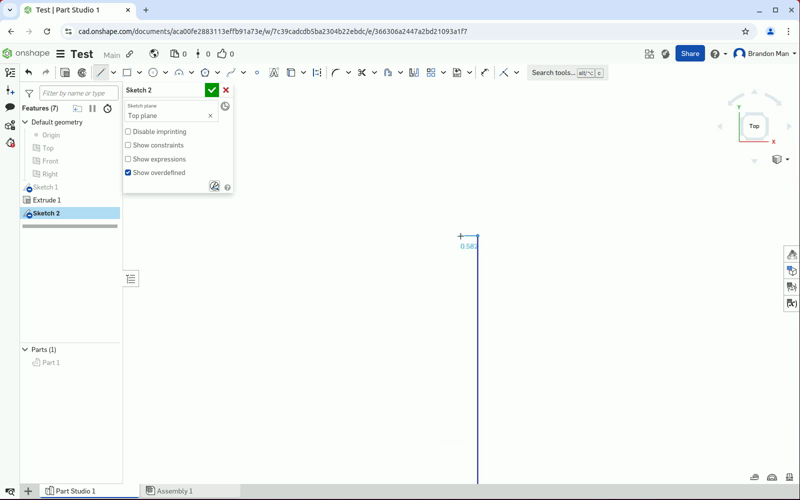
scroll(6)
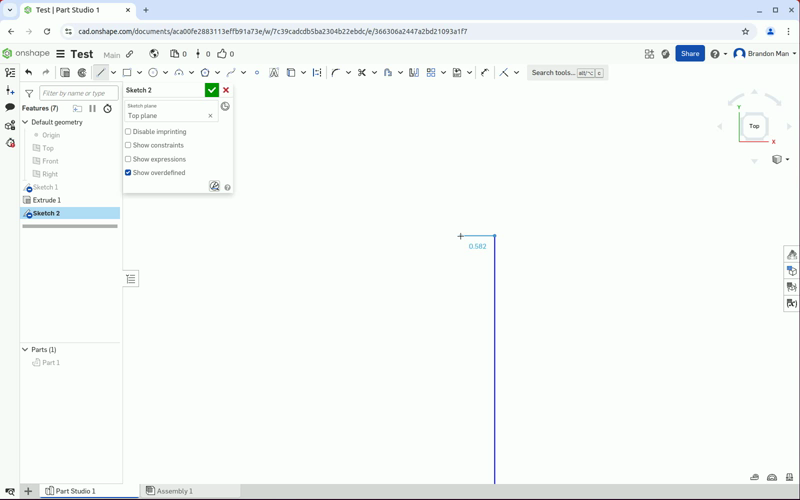
click(460, 235)
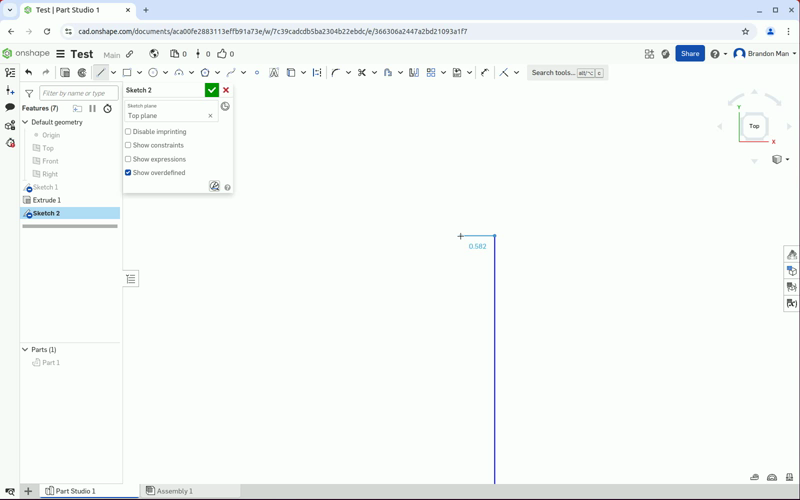
scroll(-6)
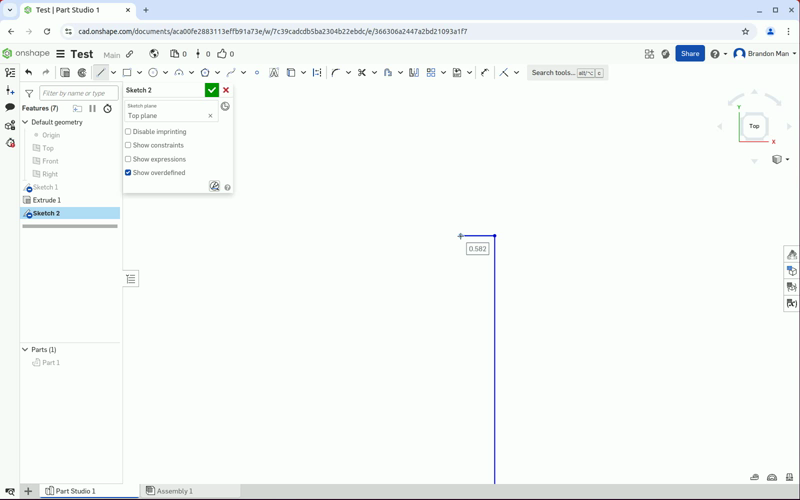
scroll(-6)
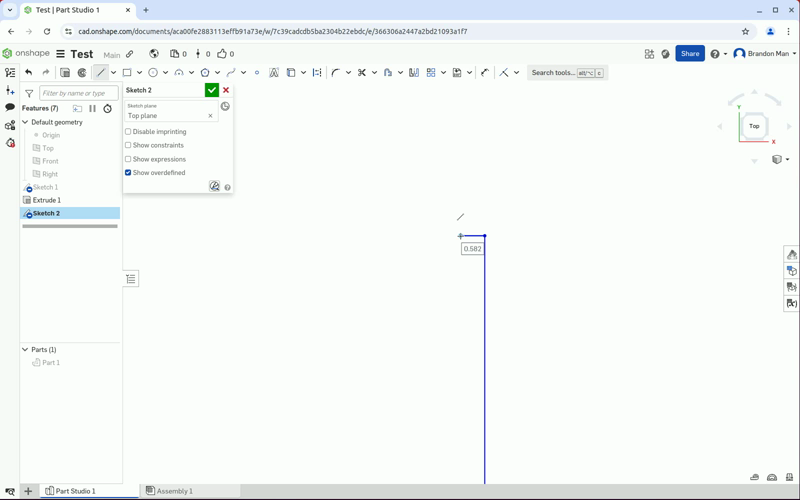
scroll(-6)
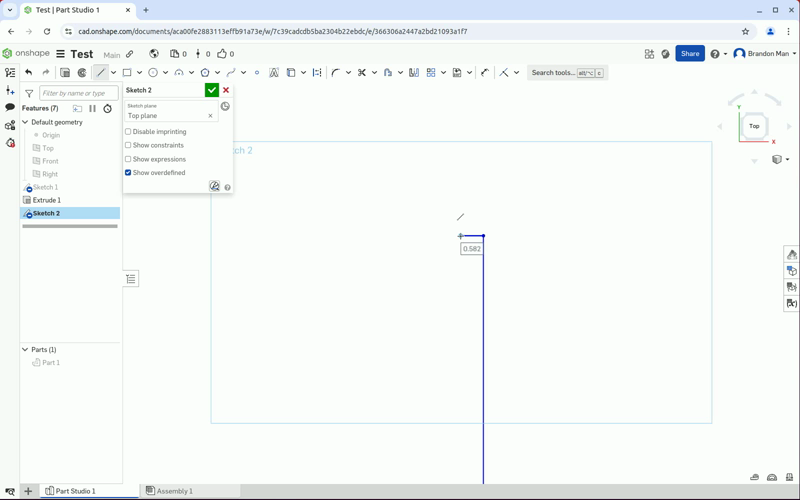
scroll(-6)
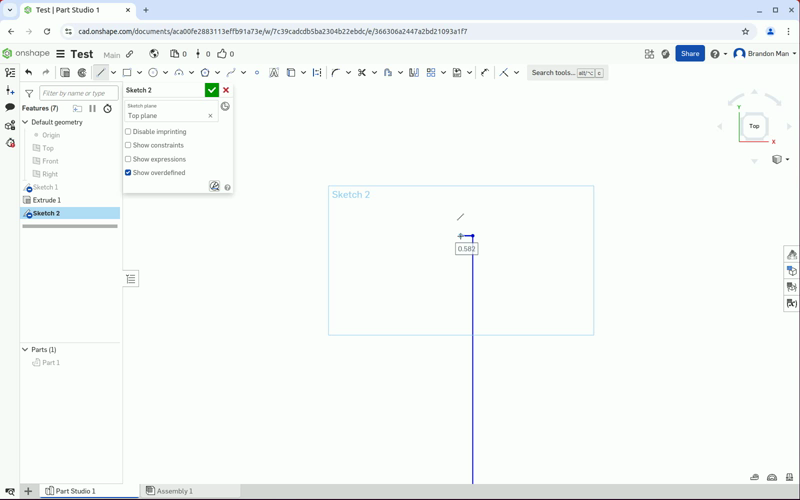
scroll(-6)
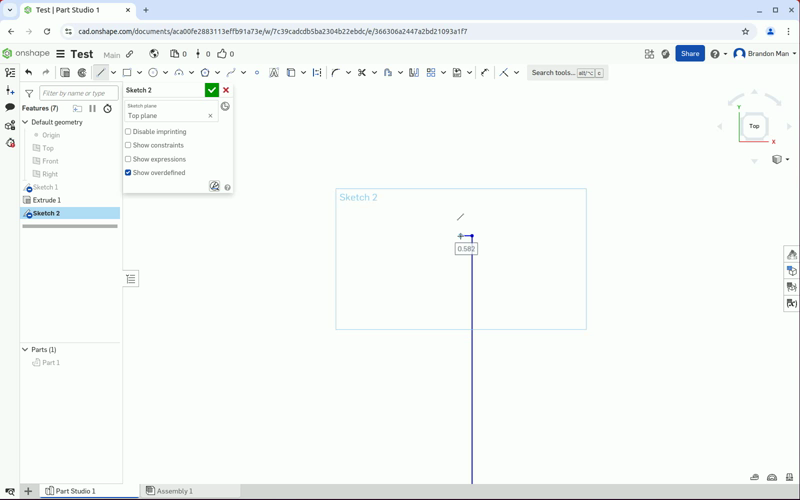
scroll(-6)
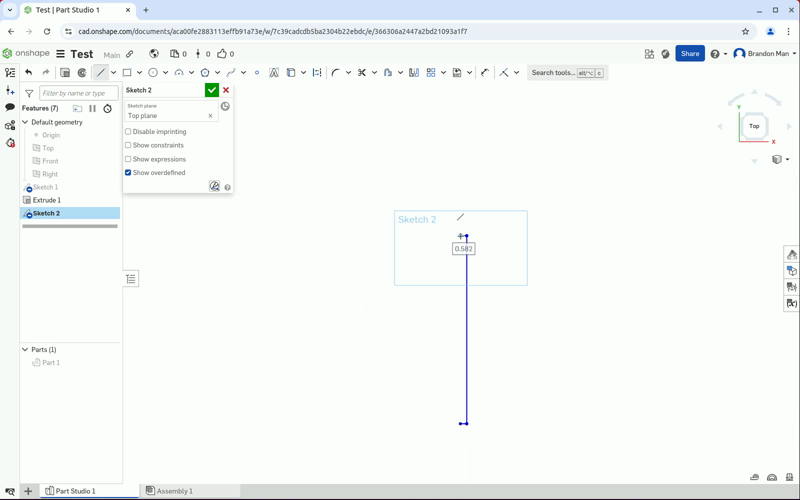
scroll(-6)
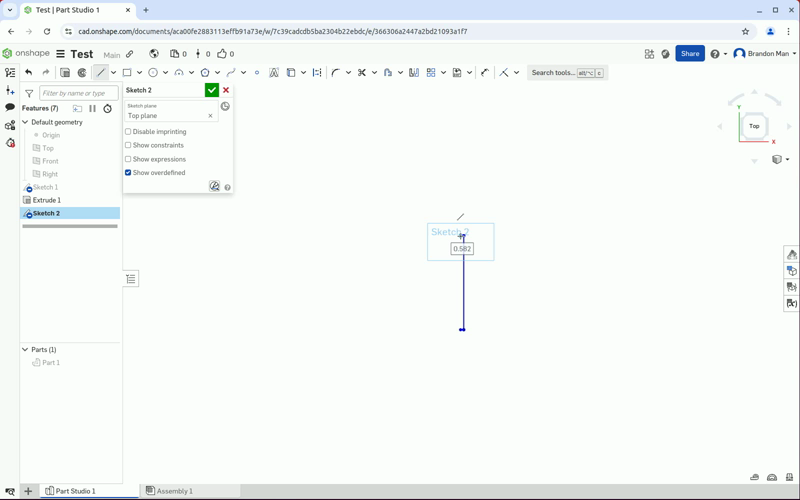
key_up(shift)
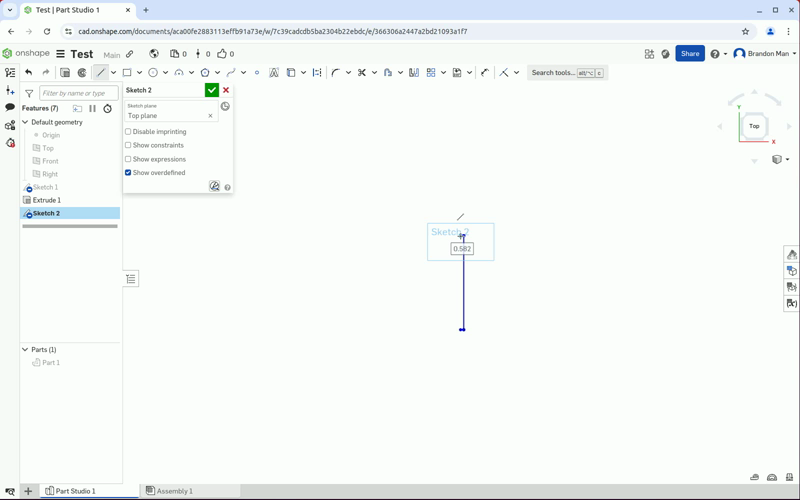
key_down(shift)
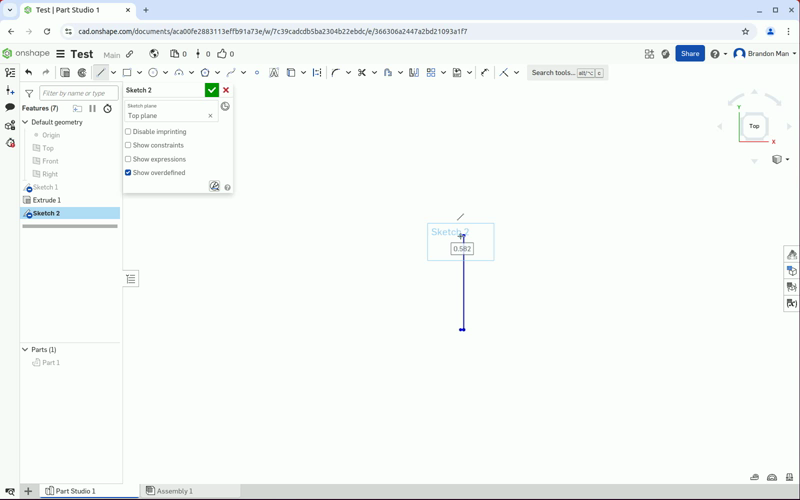
mouse_move(460, 329)
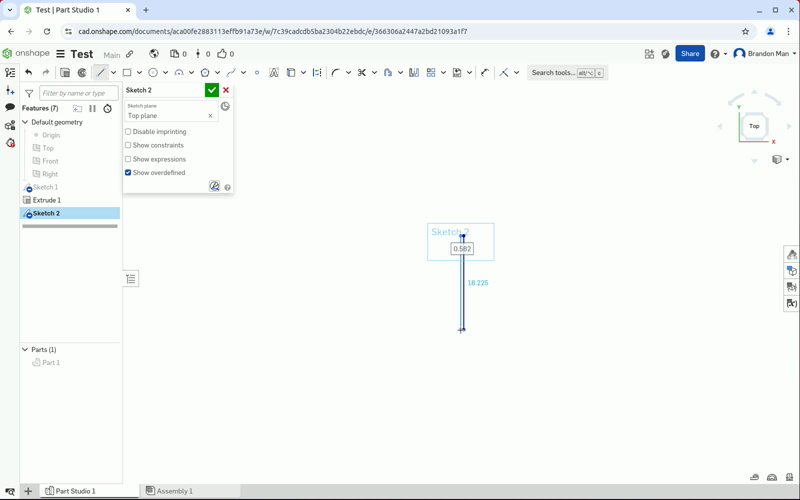
scroll(6)
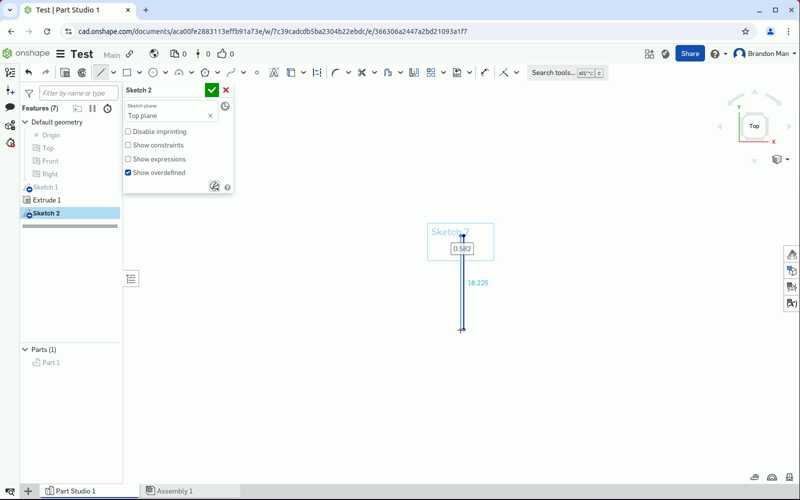
scroll(6)
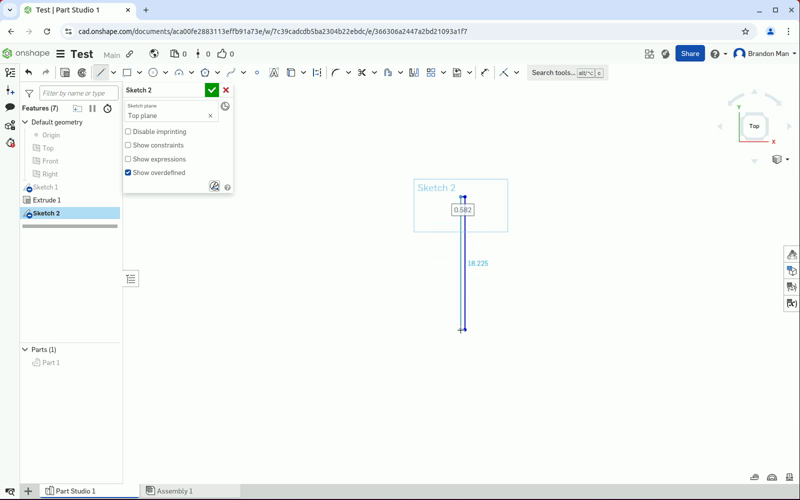
scroll(6)
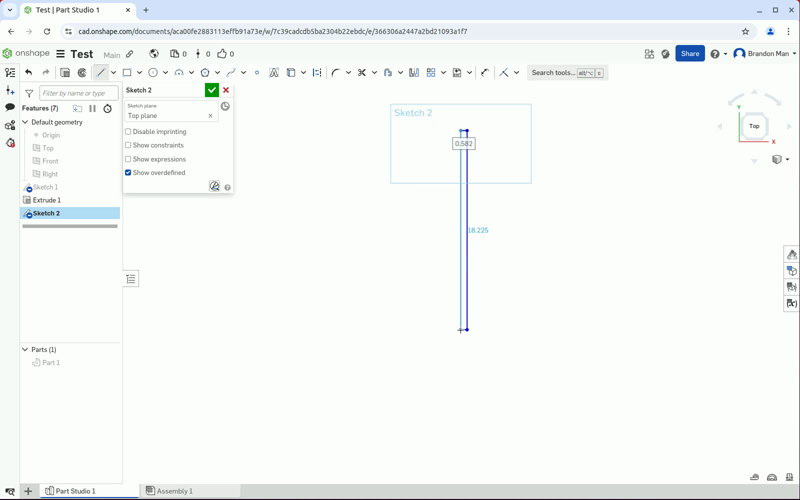
scroll(6)
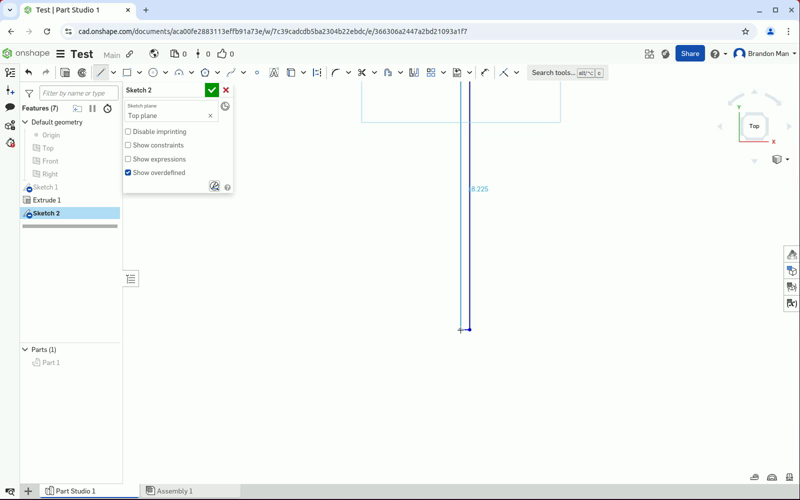
scroll(6)
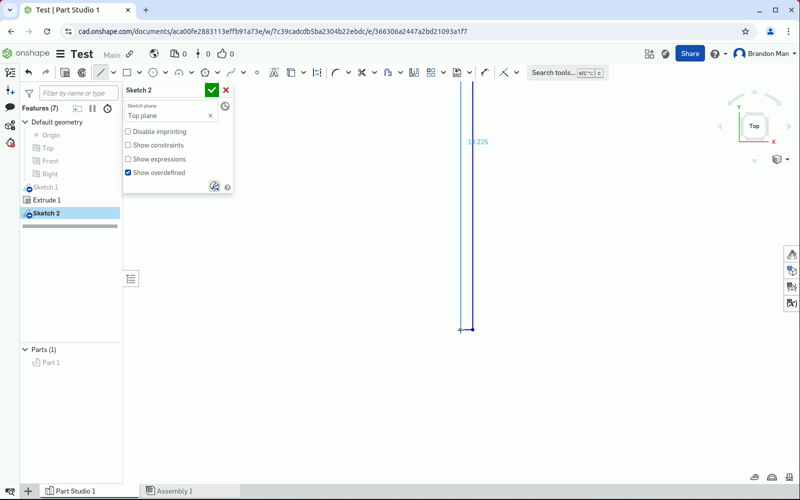
scroll(6)
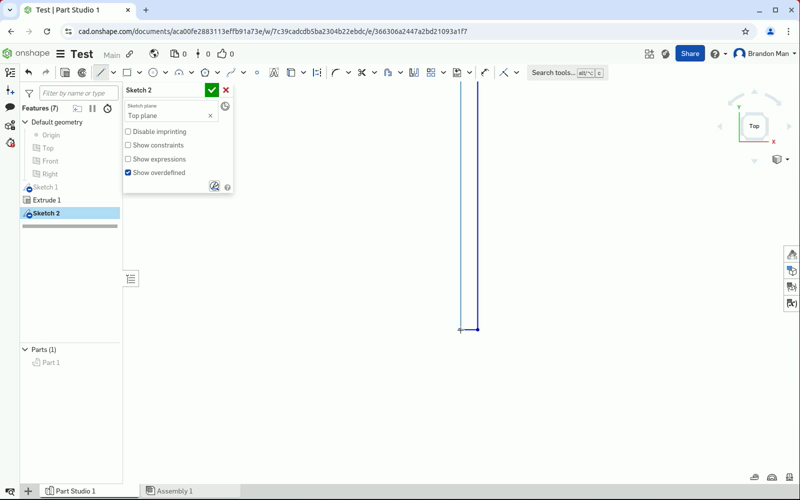
scroll(6)
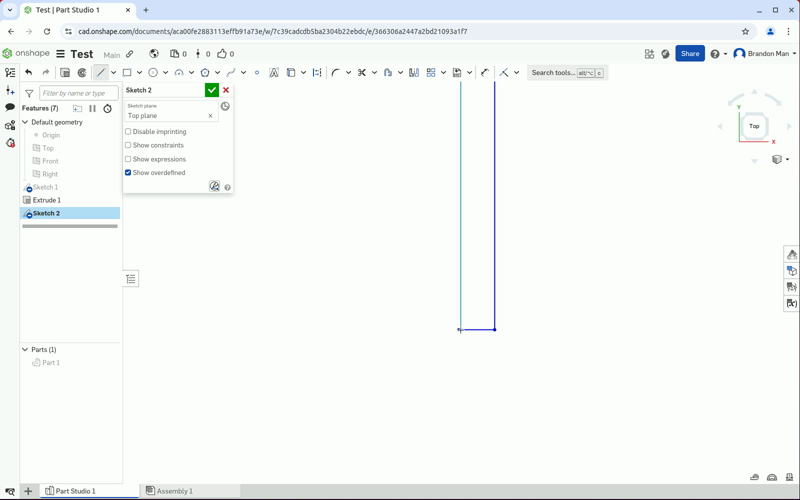
key_up(shift)
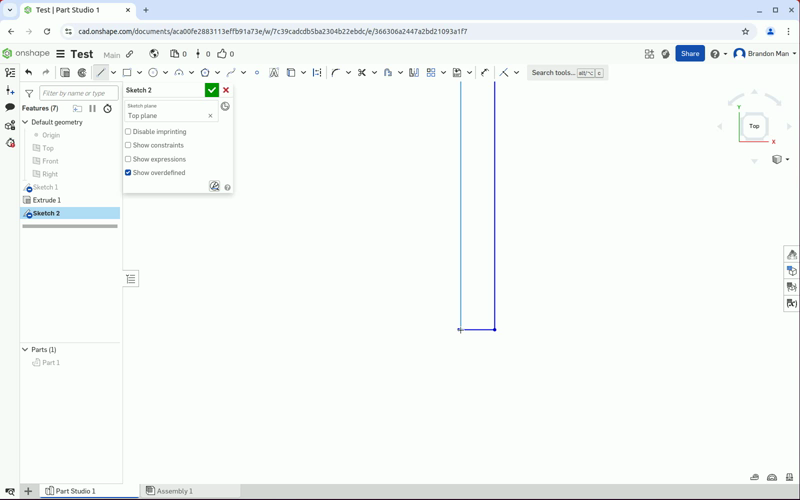
click(460, 329)
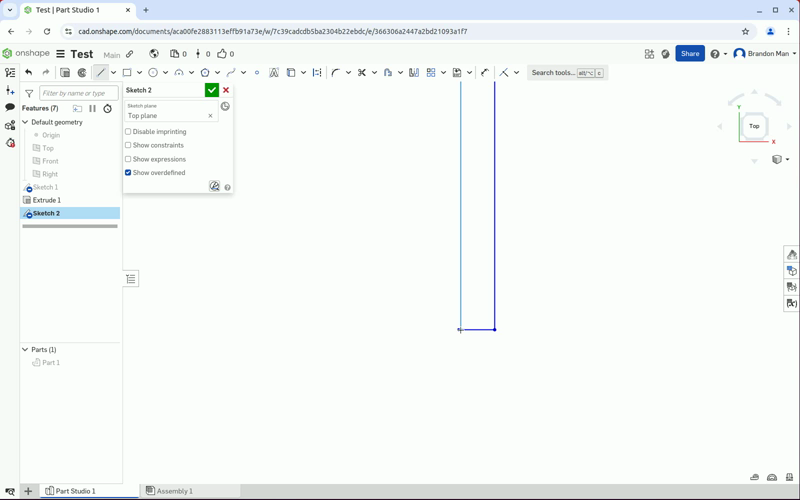
scroll(-6)
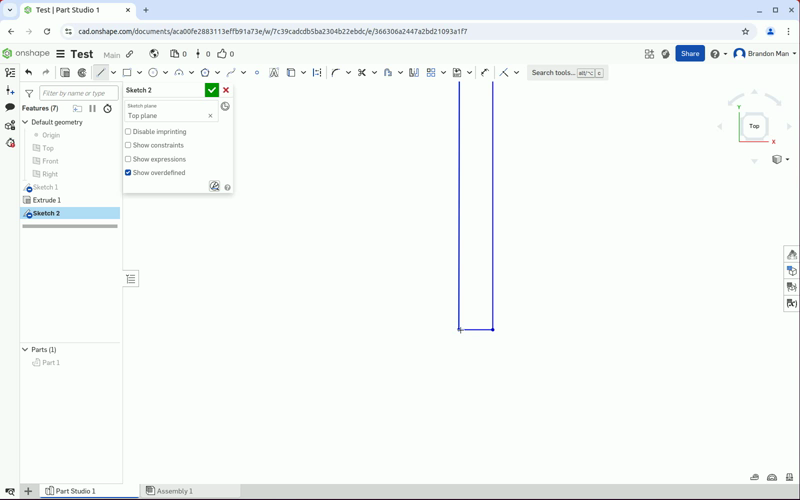
scroll(-6)
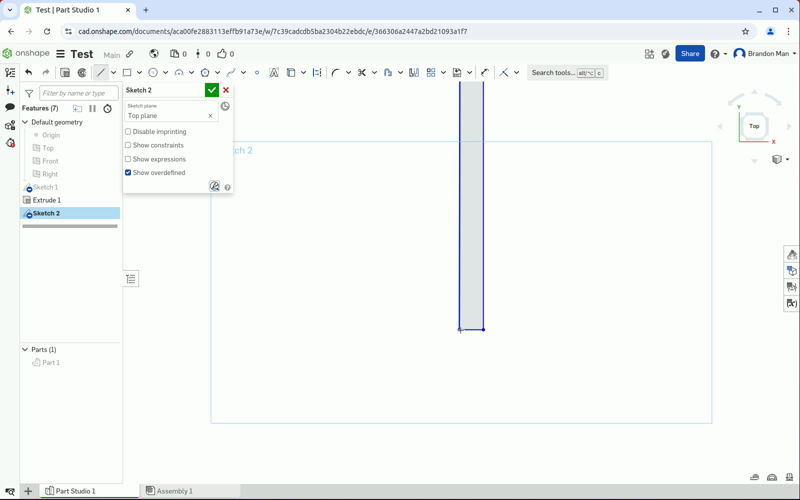
scroll(-6)
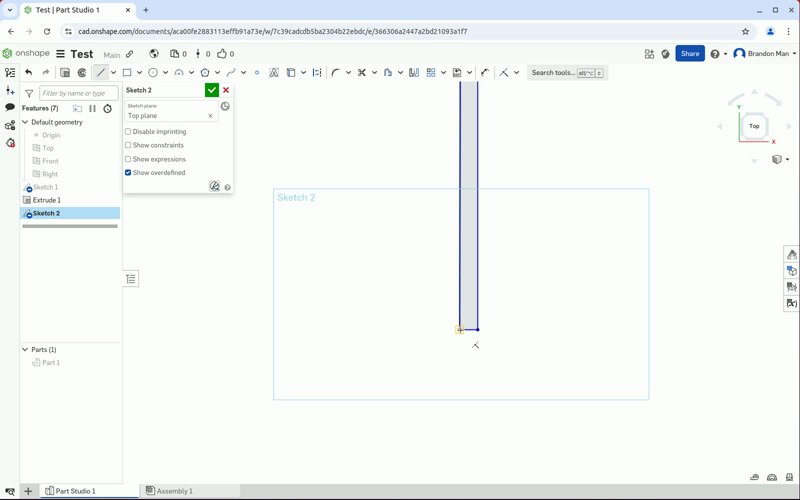
scroll(-6)
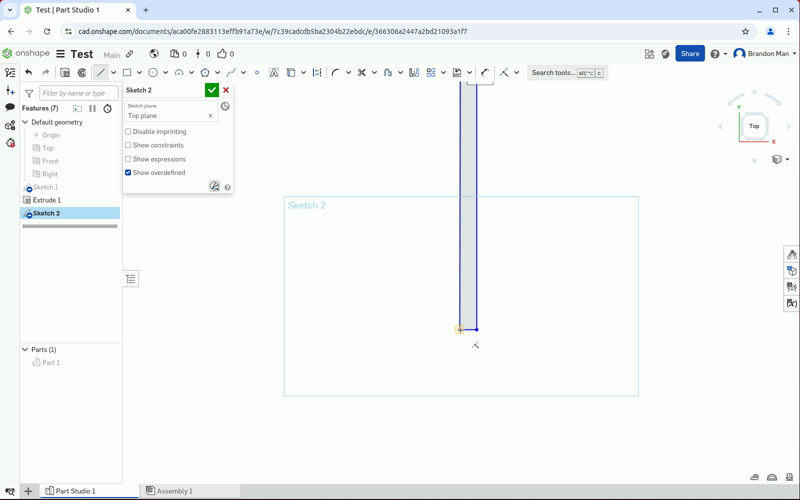
scroll(-6)
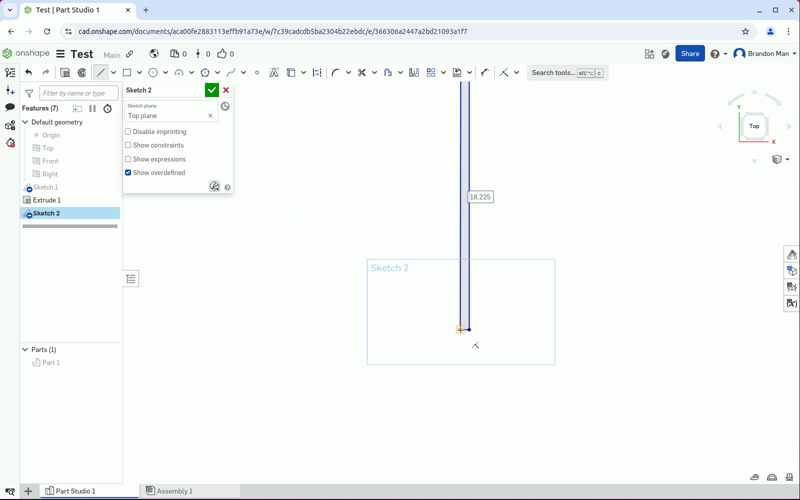
scroll(-6)
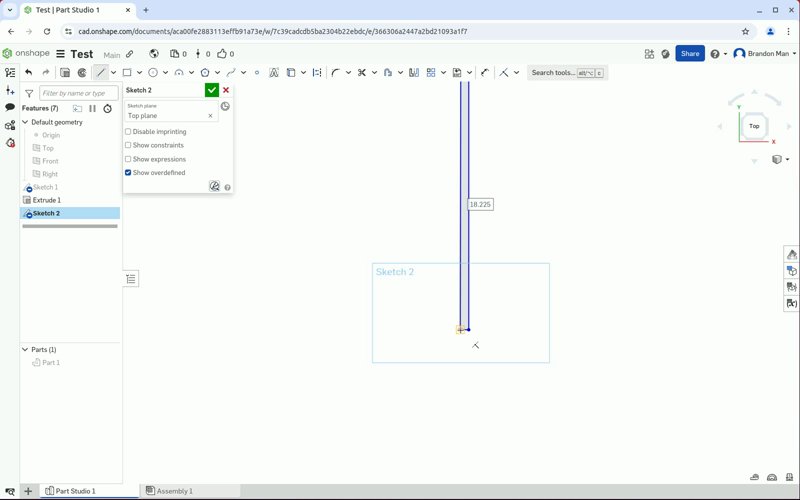
scroll(-6)
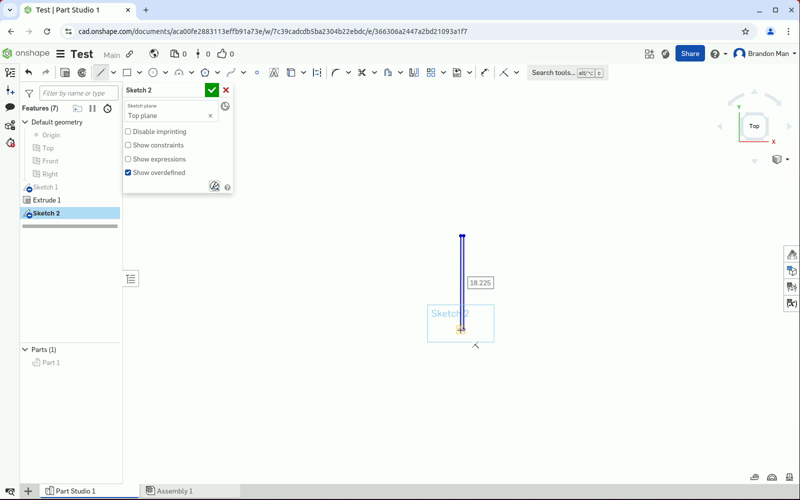
key(esc)
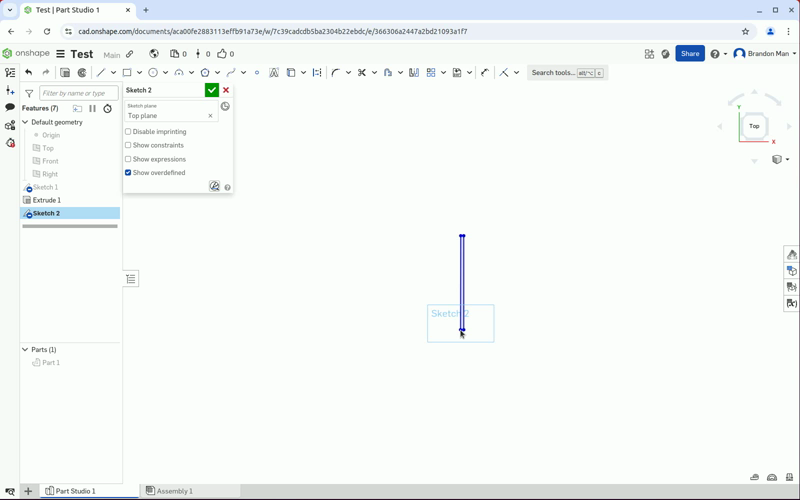
mouse_move(463, 285)
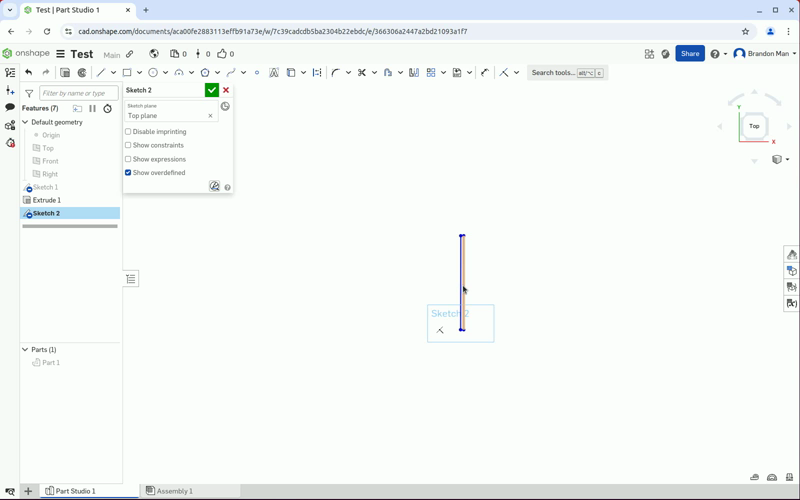
scroll(6)
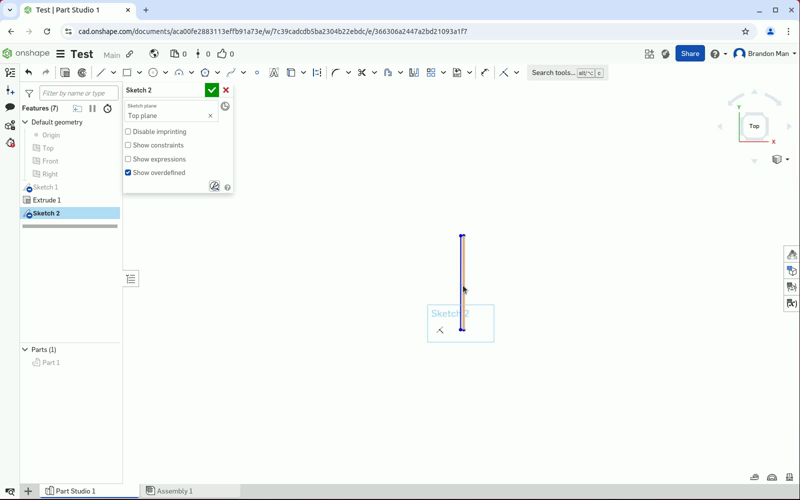
scroll(6)
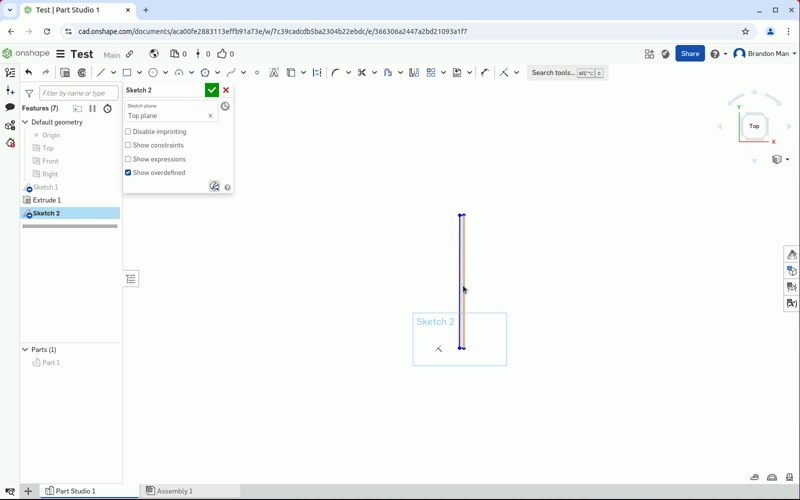
scroll(6)
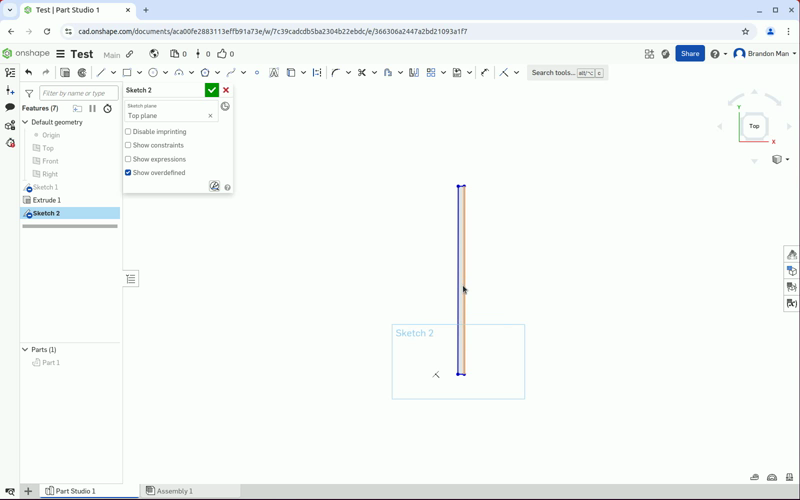
scroll(6)
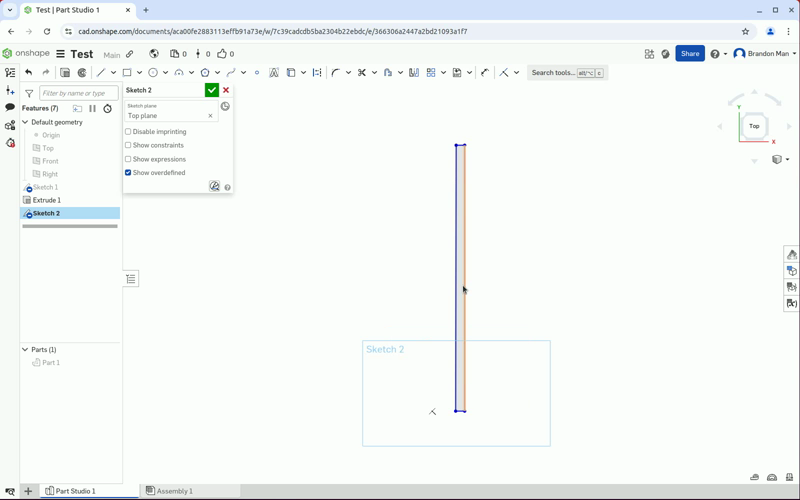
scroll(6)
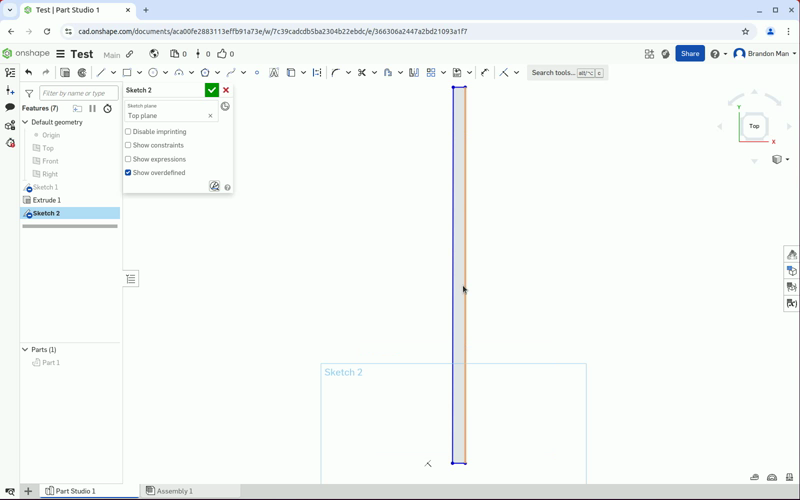
scroll(6)
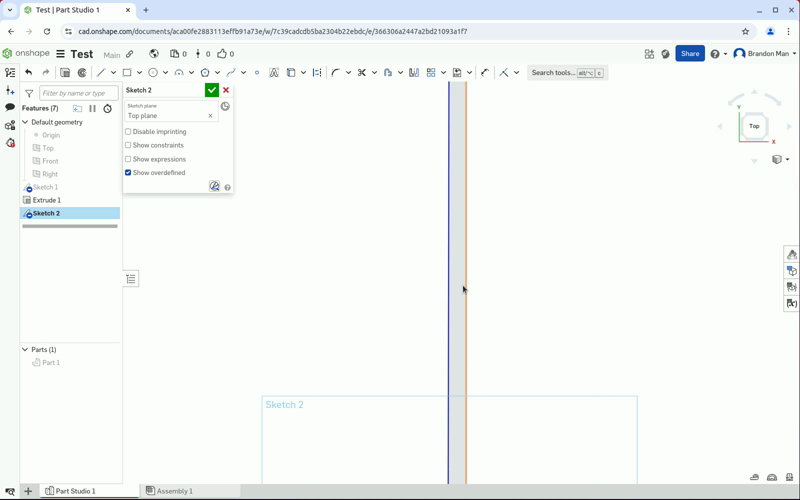
scroll(6)
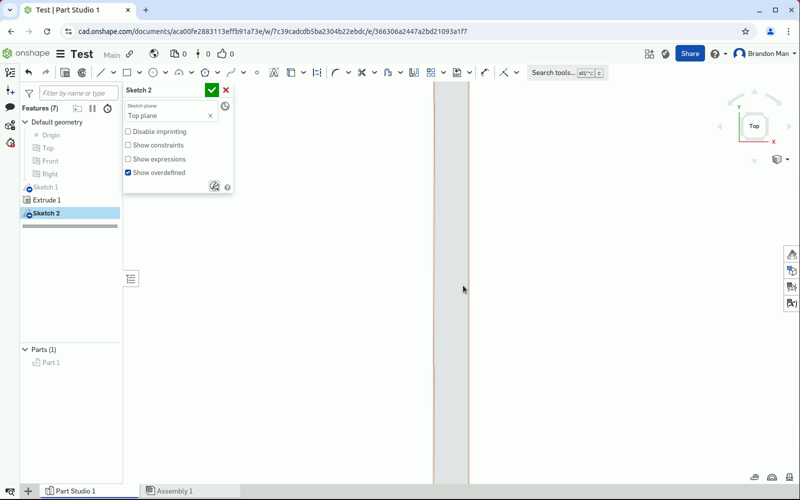
click(463, 285)
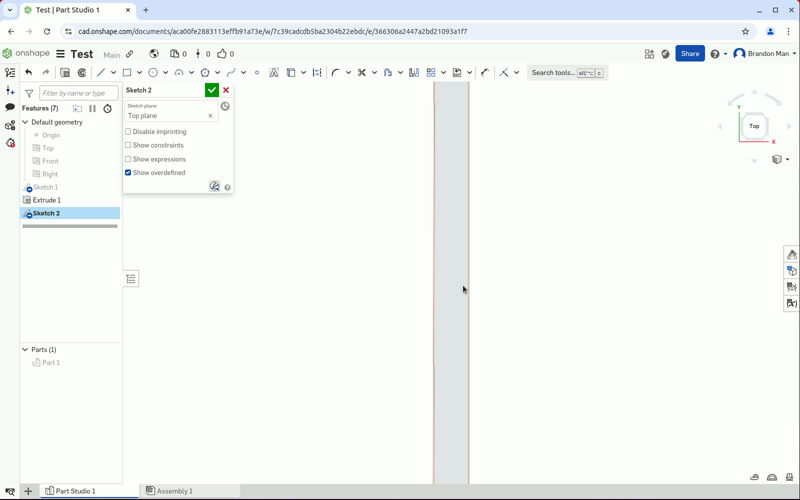
scroll(-6)
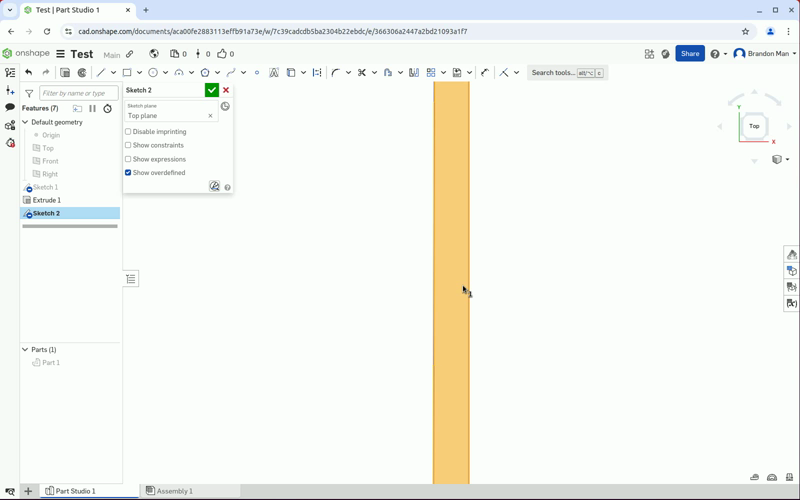
scroll(-6)
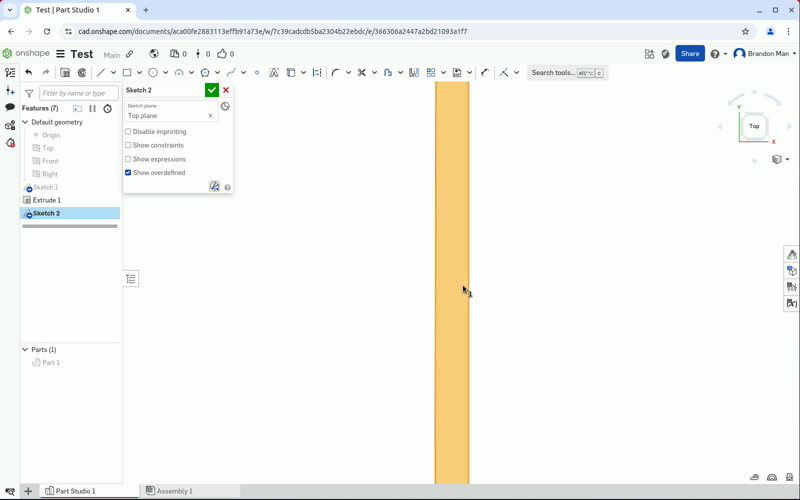
scroll(-6)
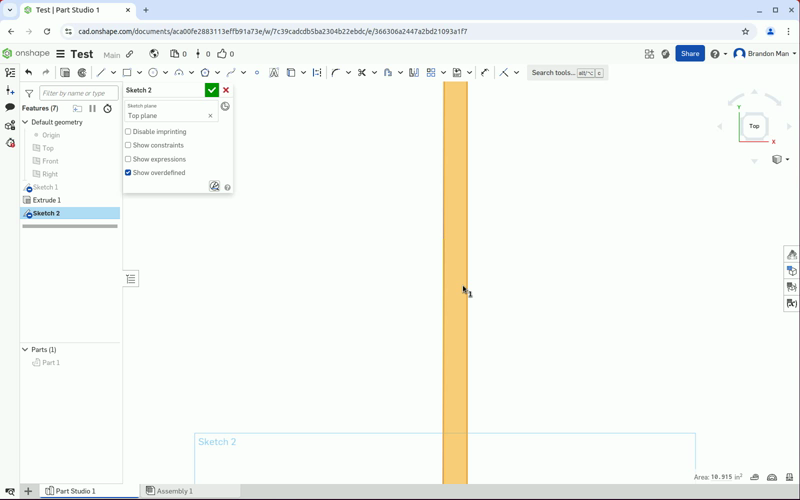
scroll(-6)
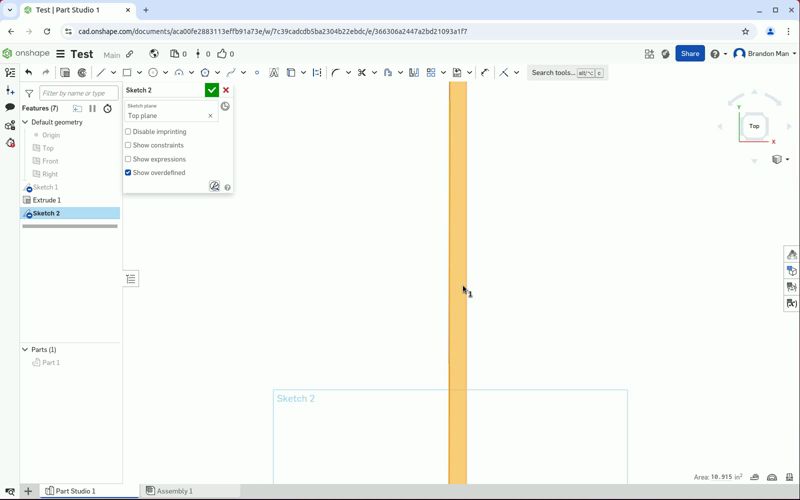
scroll(-6)
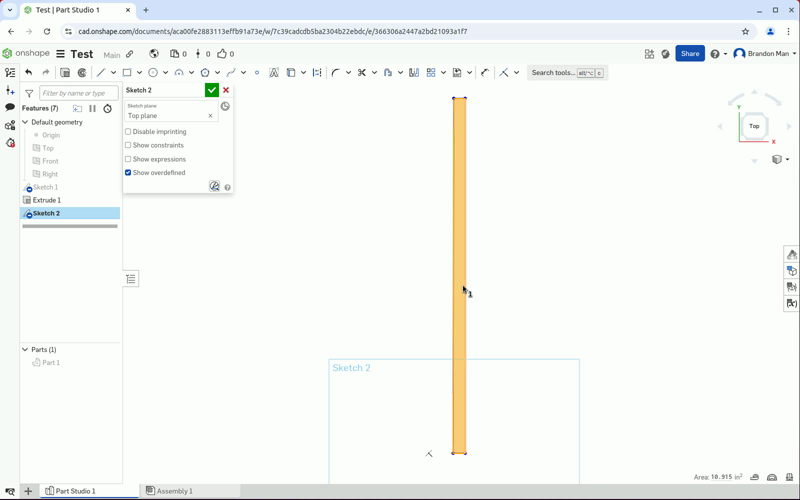
scroll(-6)
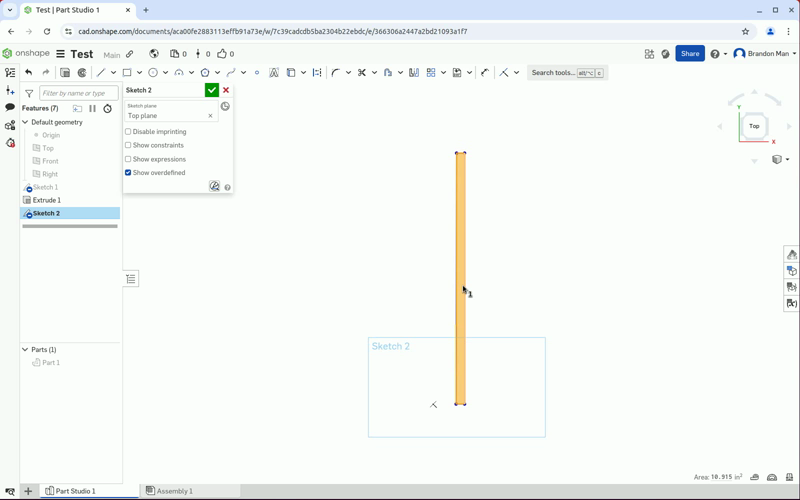
scroll(-6)
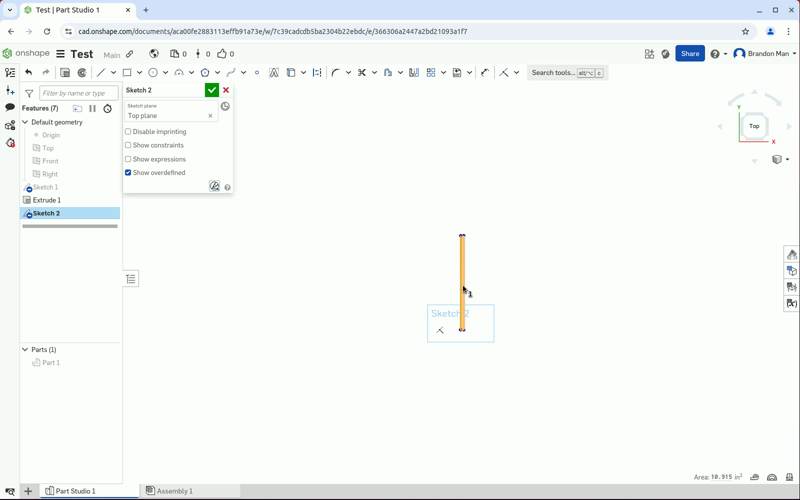
mouse_move(73, 352)
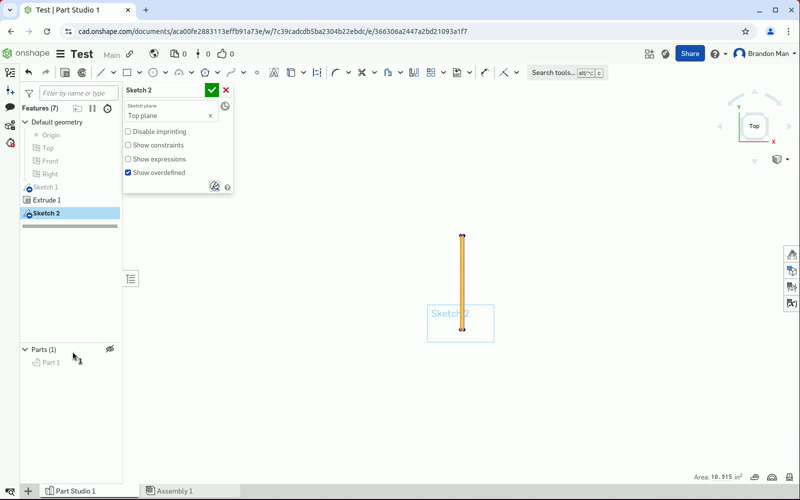
key(shift+y)
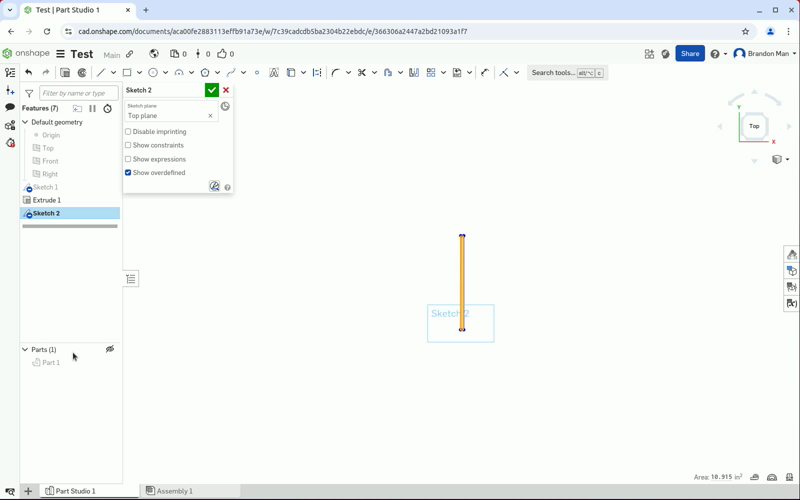
key(shift+e)
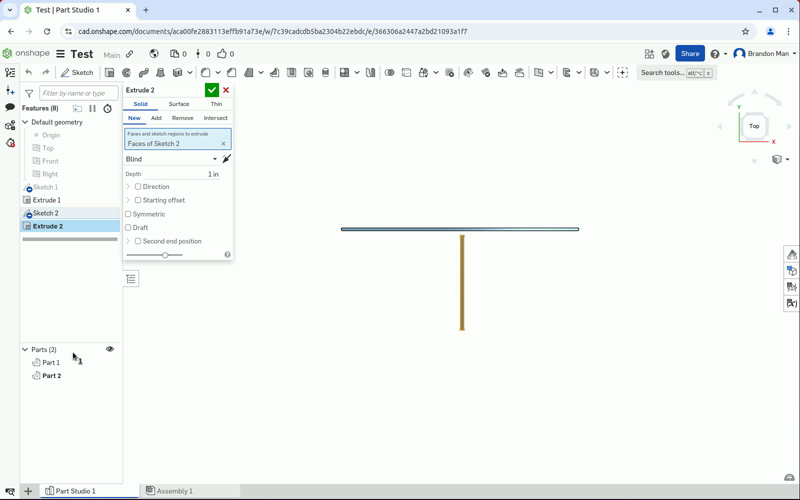
mouse_move(143, 106)
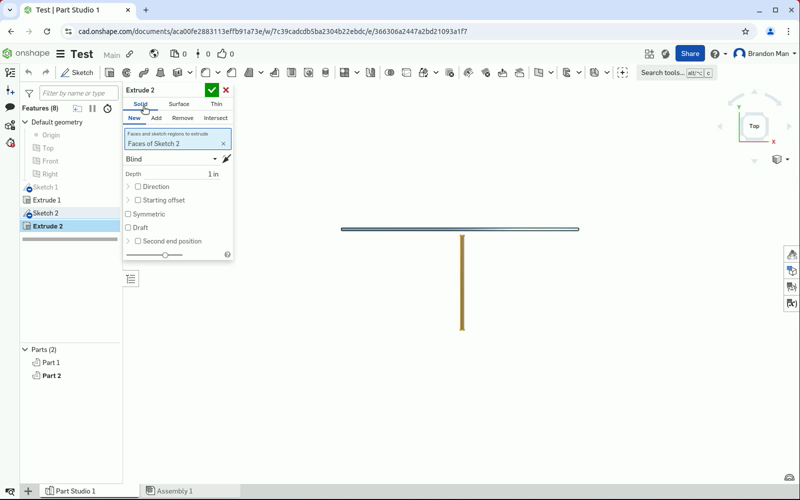
click(143, 106)
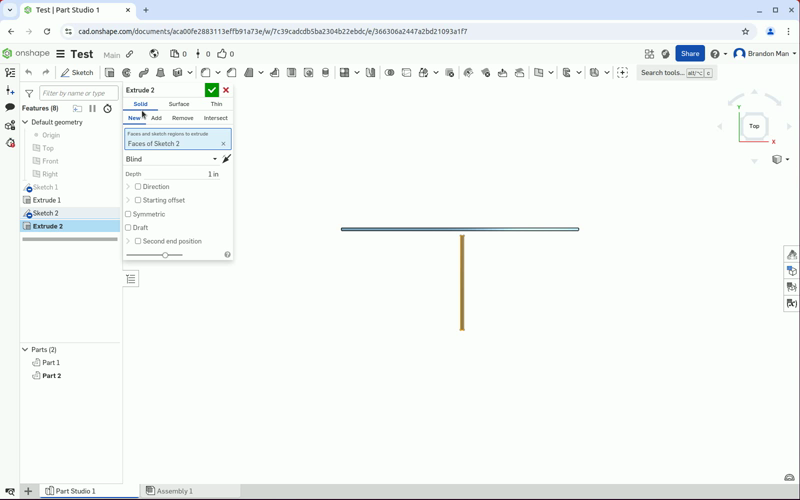
mouse_move(137, 120)
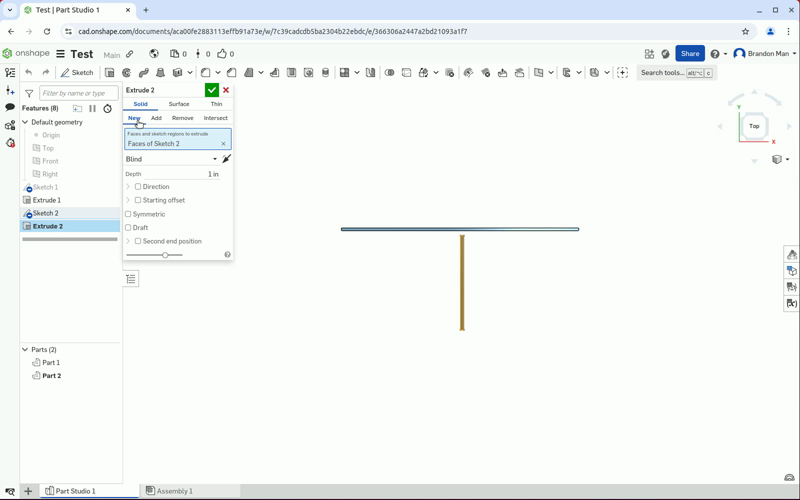
click(137, 120)
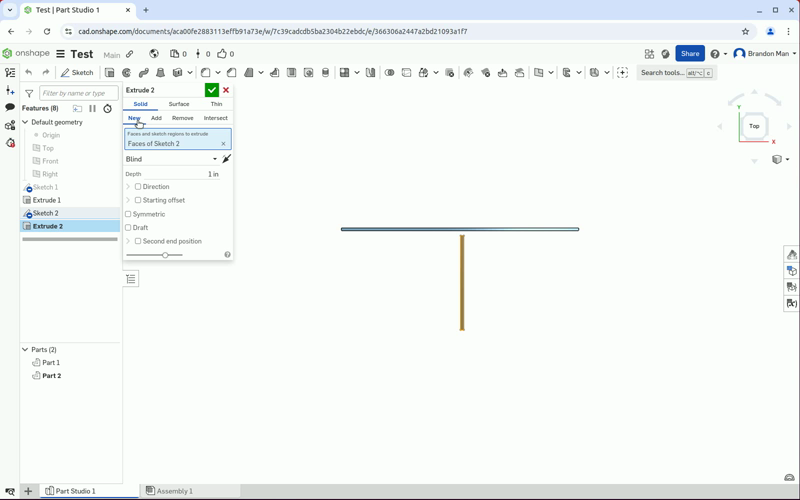
key(tab, 4)
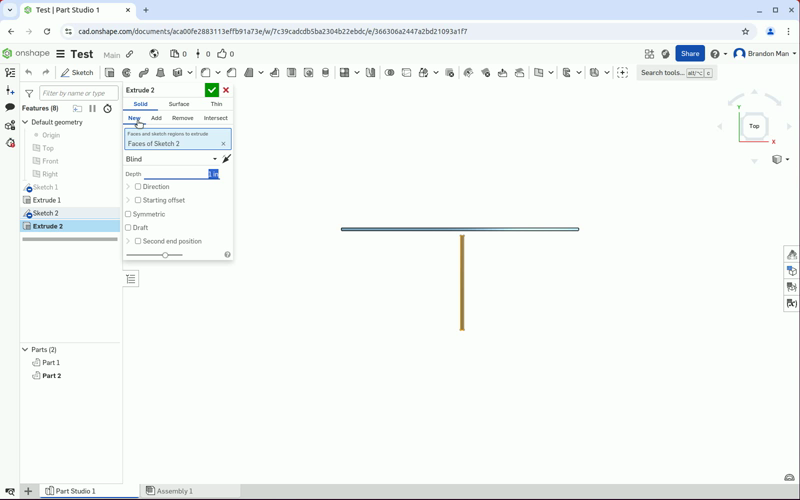
text(17.09)
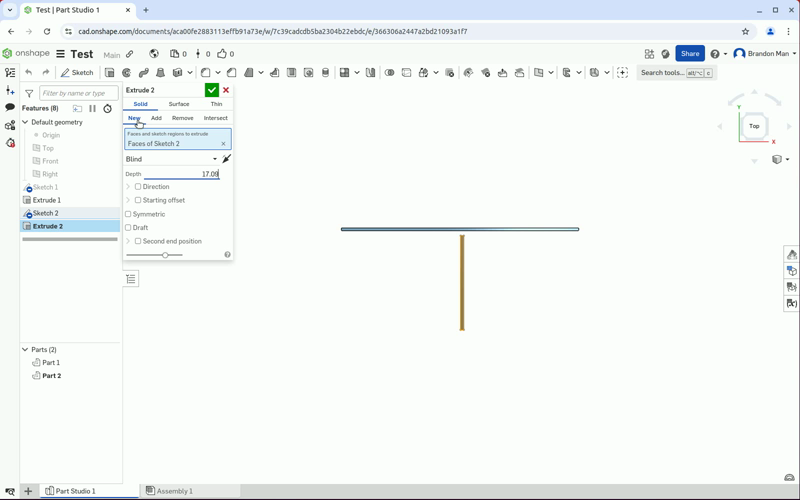
key(enter)
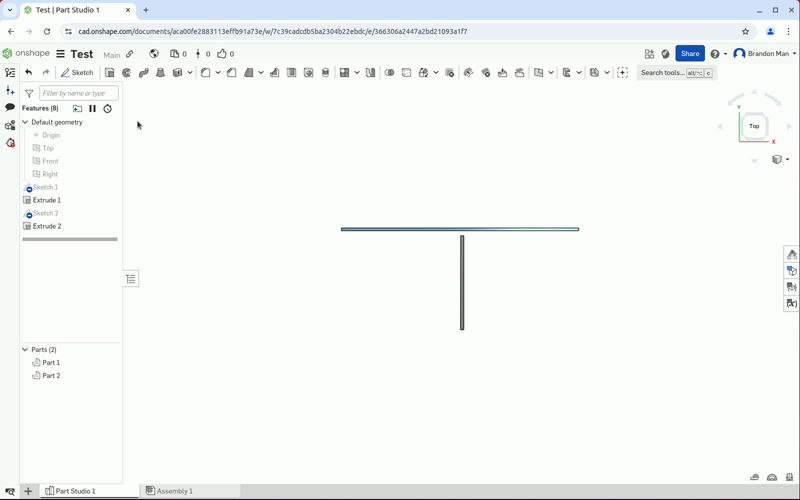
key(shift+h)
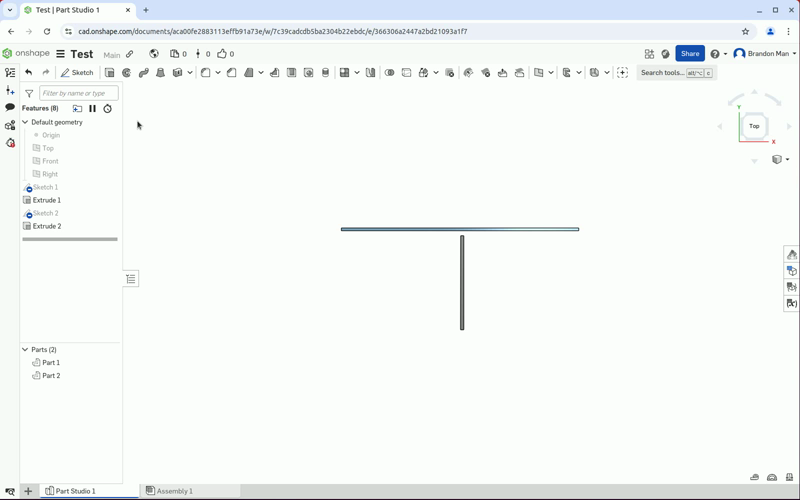
key(shift+h)
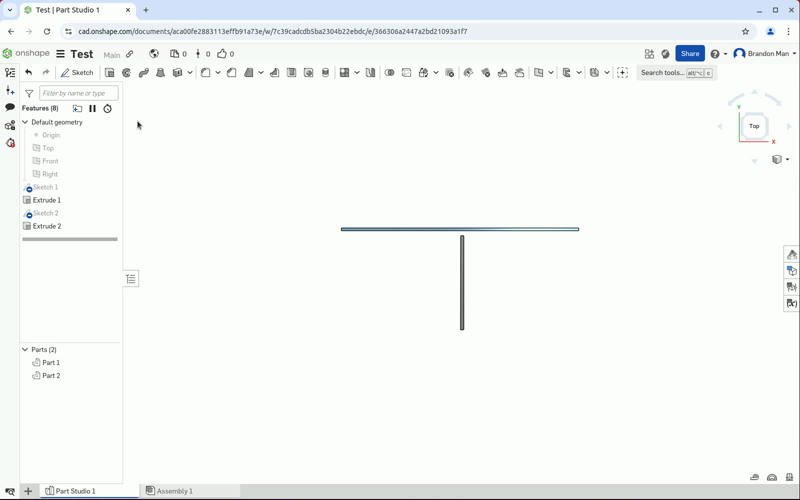
mouse_move(73, 189)
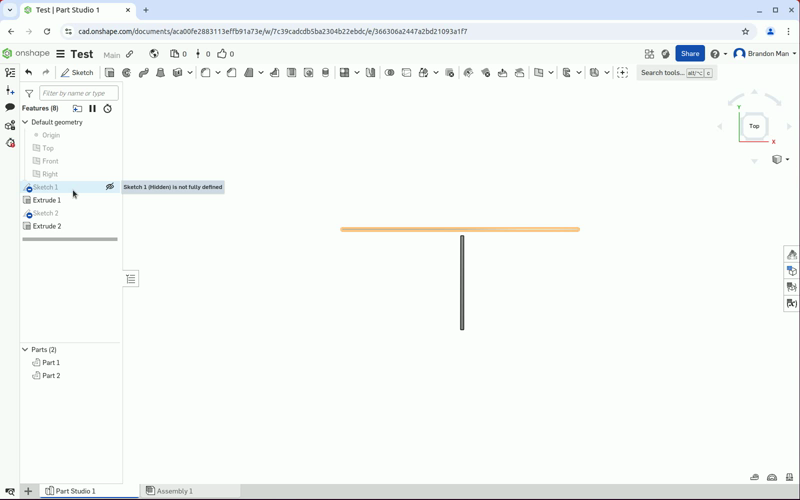
click(73, 189)
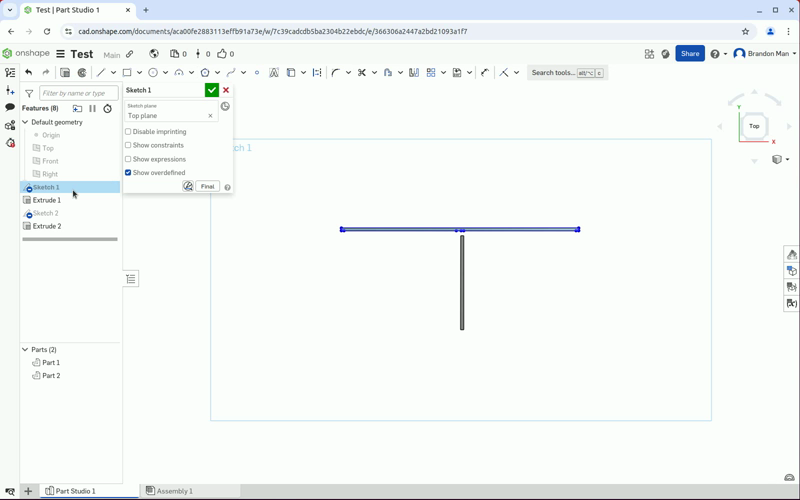
mouse_move(229, 92)
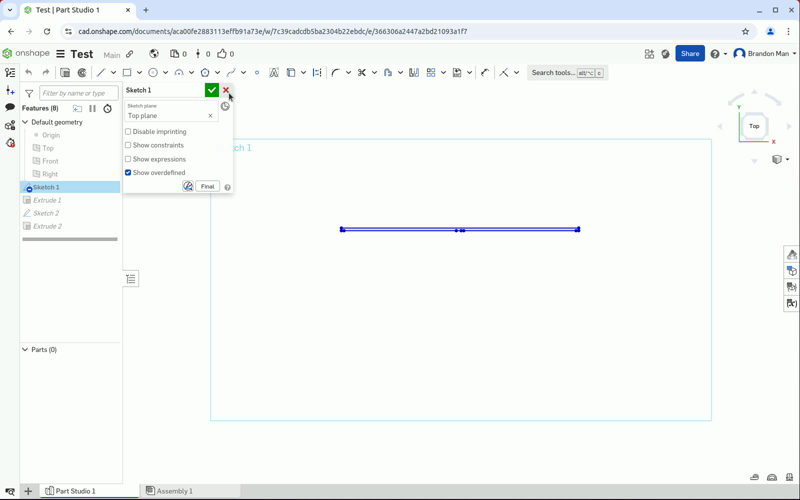
click(229, 92)
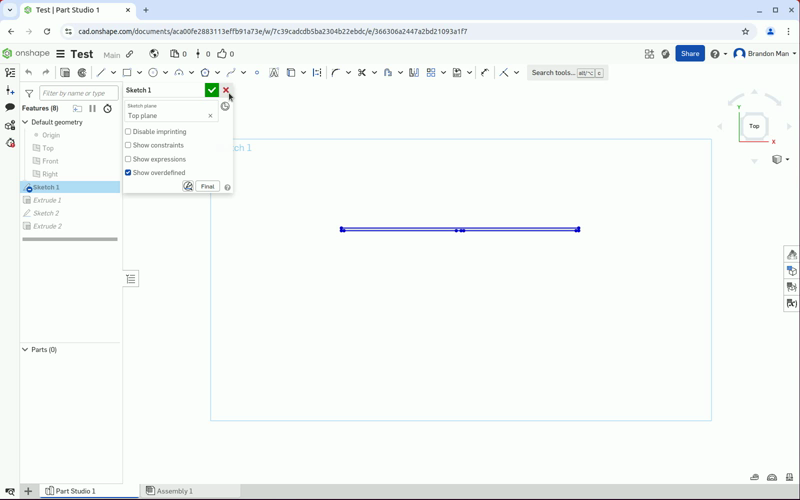
key(shift+s)
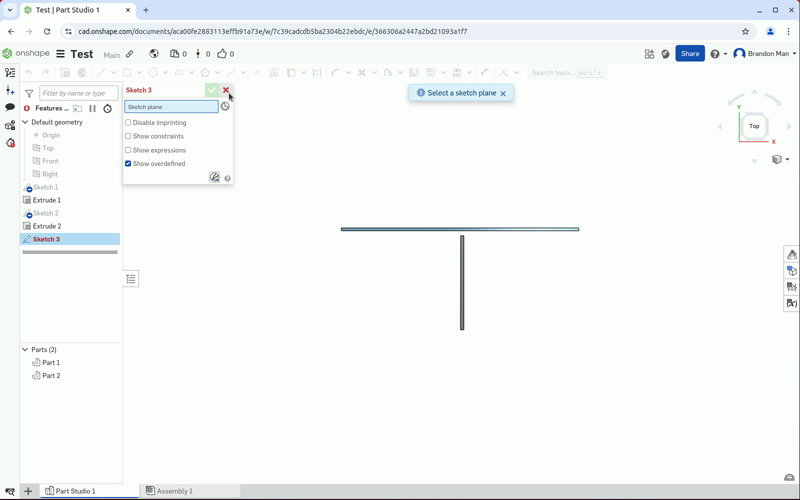
mouse_move(73, 150)
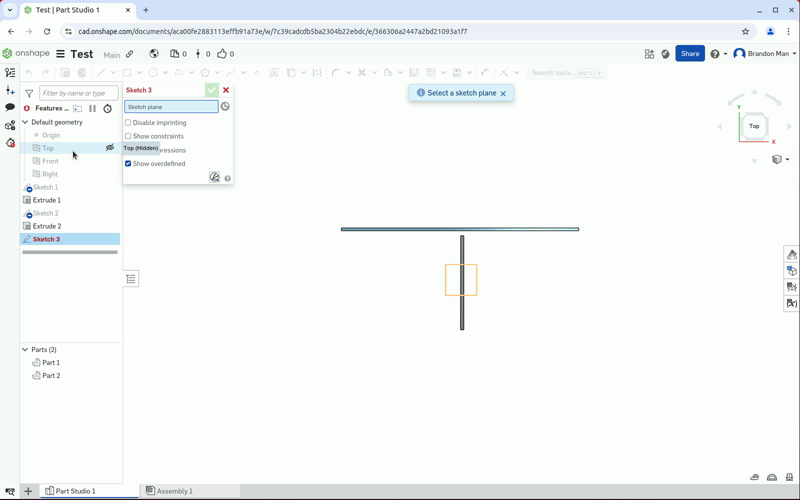
click(73, 150)
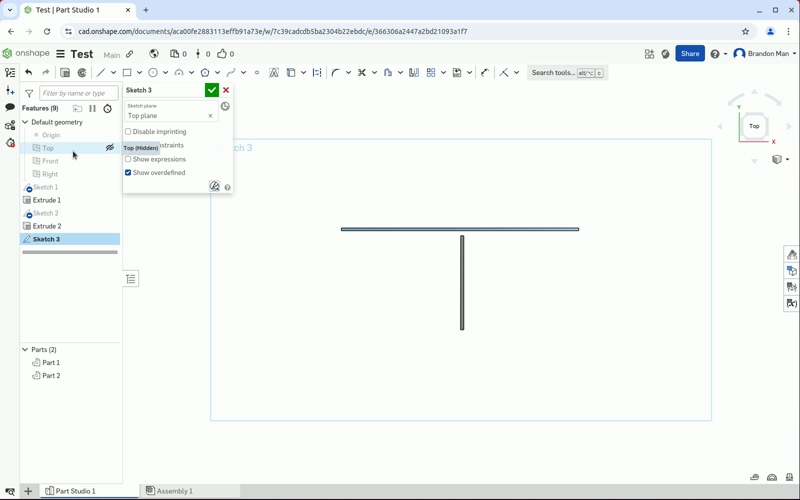
mouse_move(73, 352)
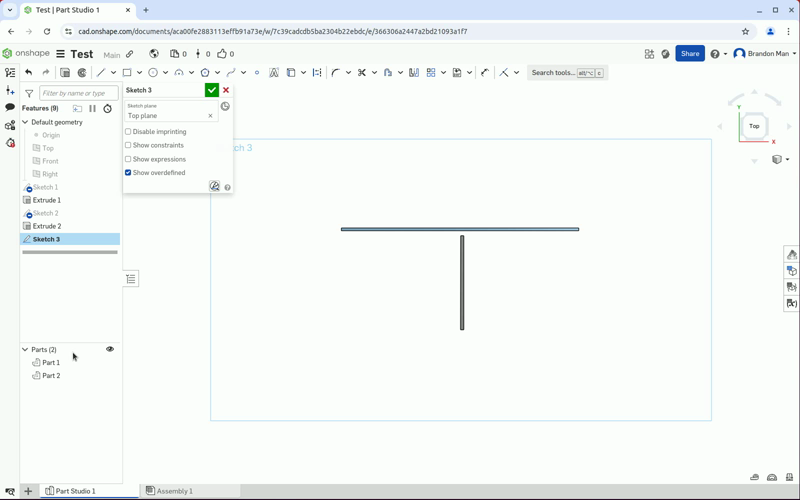
key(y)
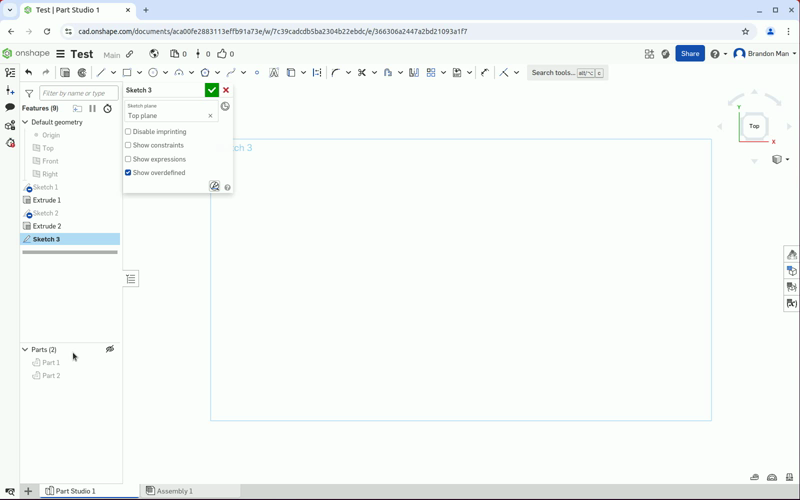
key(l)
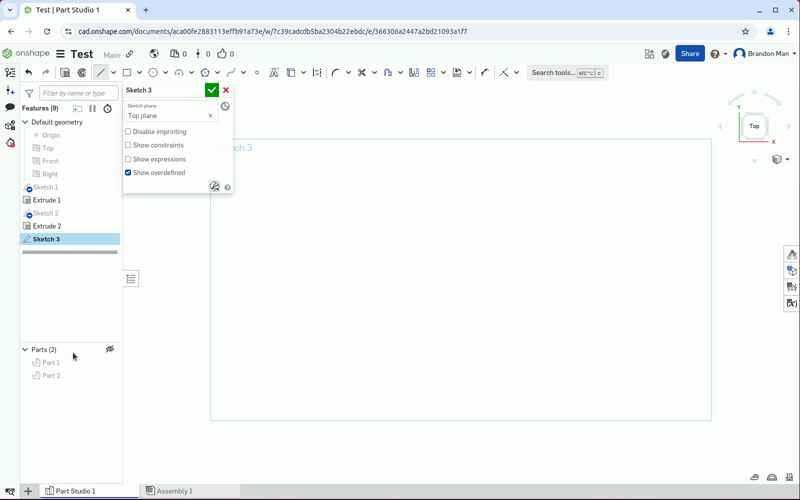
key_down(shift)
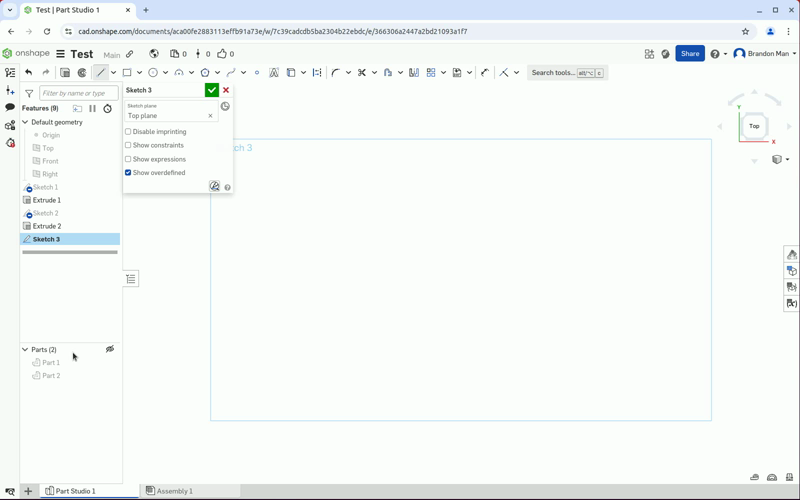
mouse_move(457, 329)
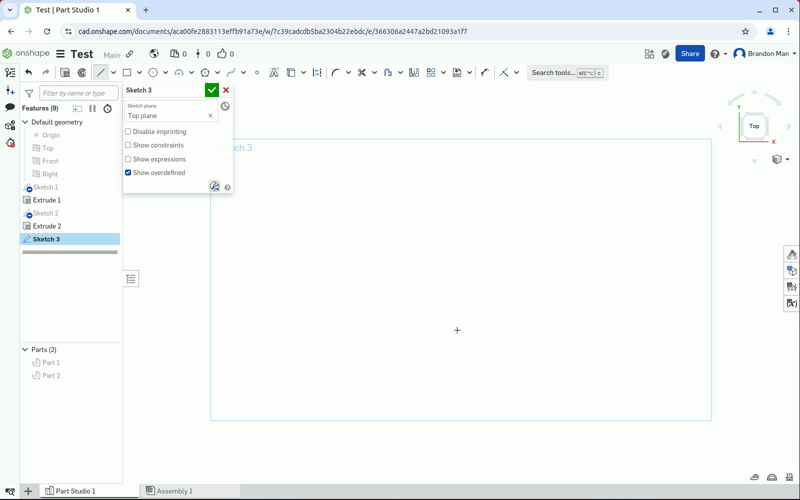
click(457, 329)
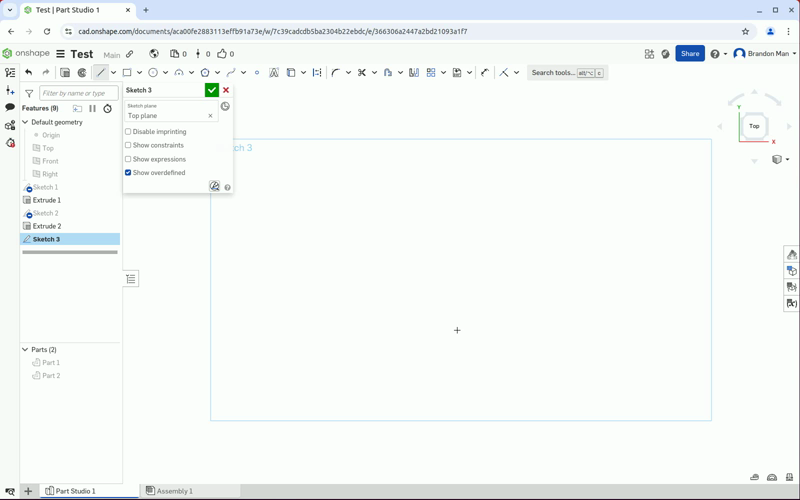
key_up(shift)
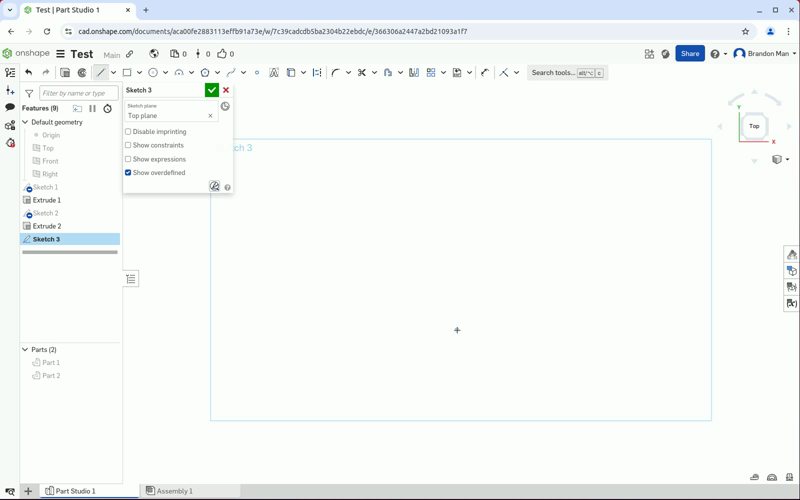
key_down(shift)
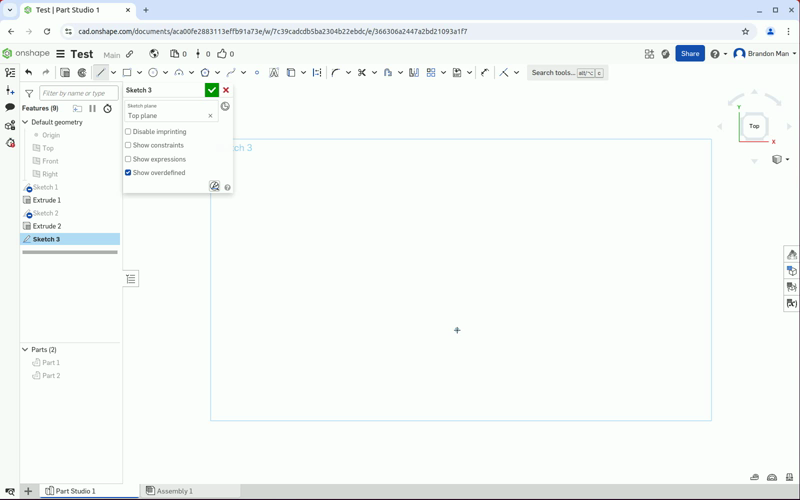
mouse_move(487, 329)
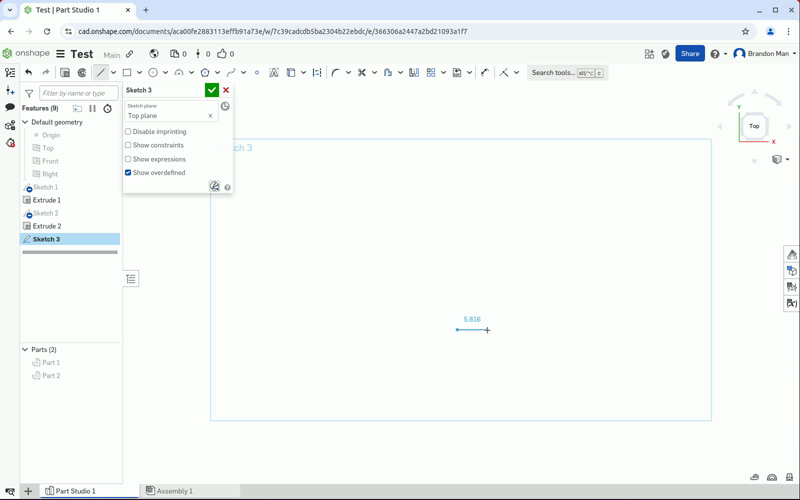
mouse_move(460, 329)
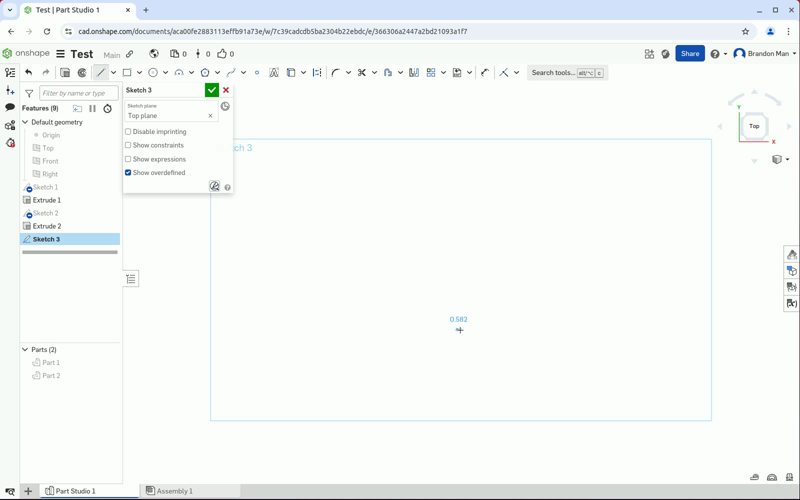
scroll(6)
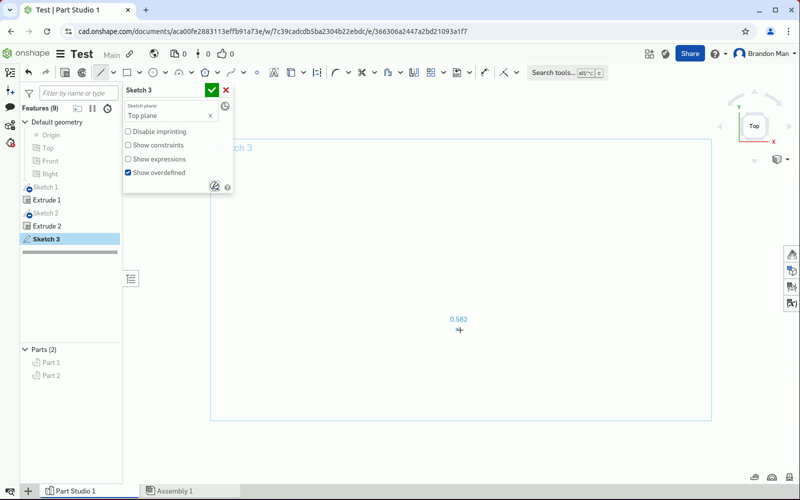
scroll(6)
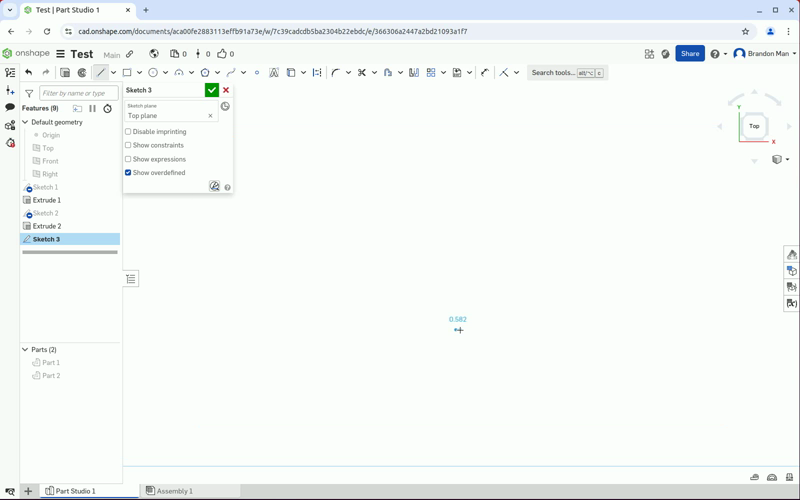
scroll(6)
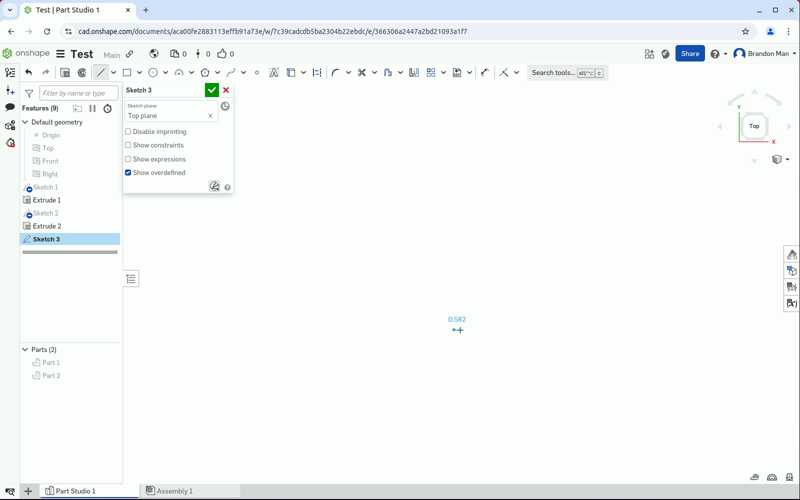
scroll(6)
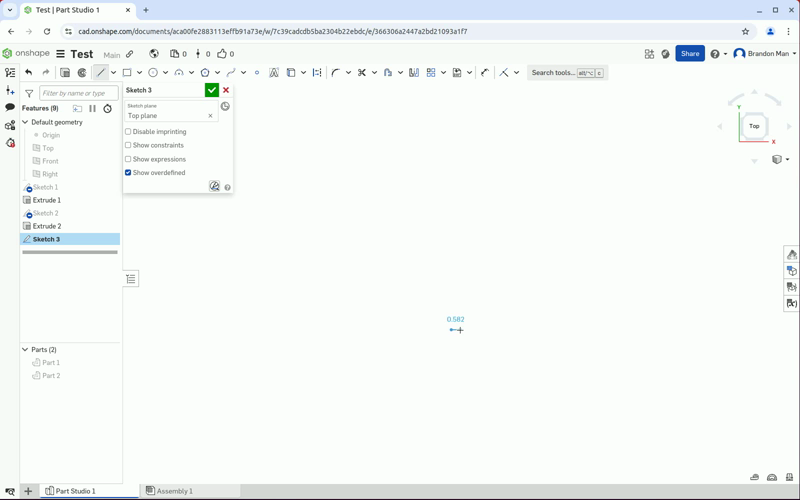
scroll(6)
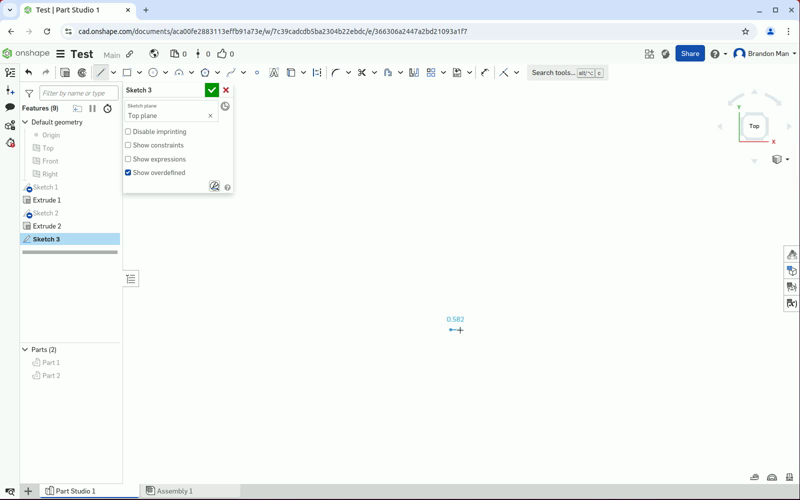
scroll(6)
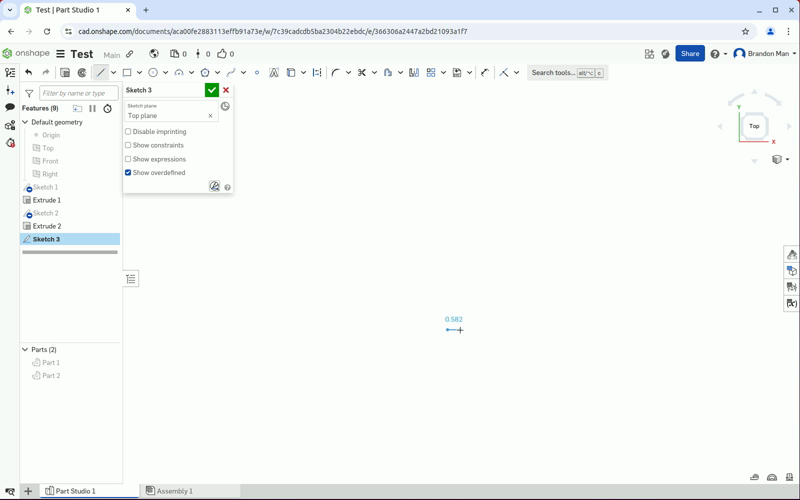
scroll(6)
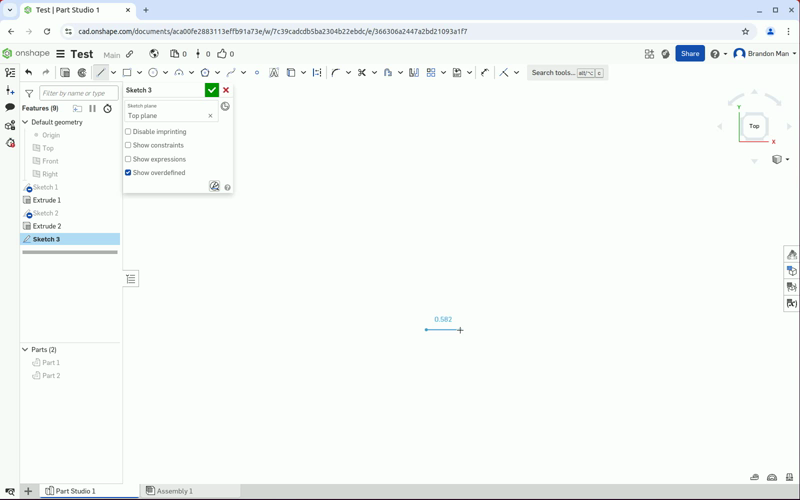
click(460, 329)
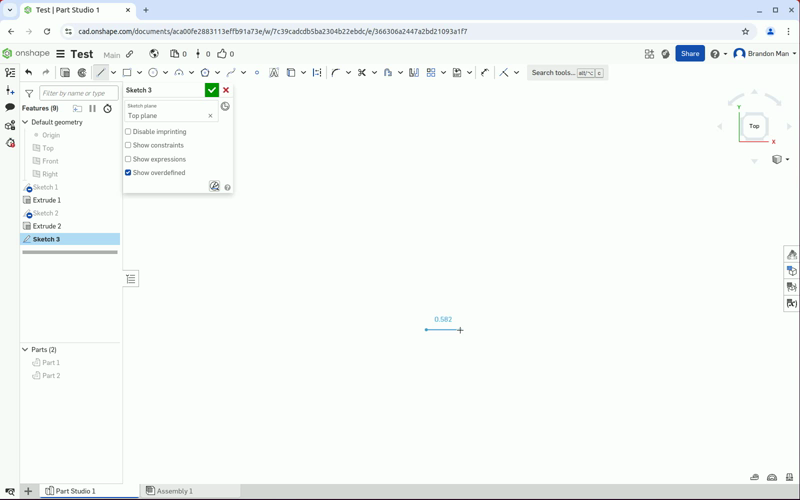
scroll(-6)
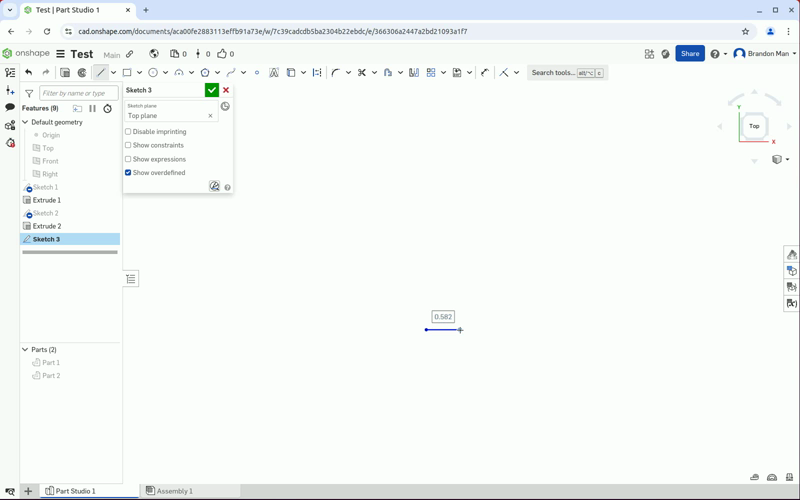
scroll(-6)
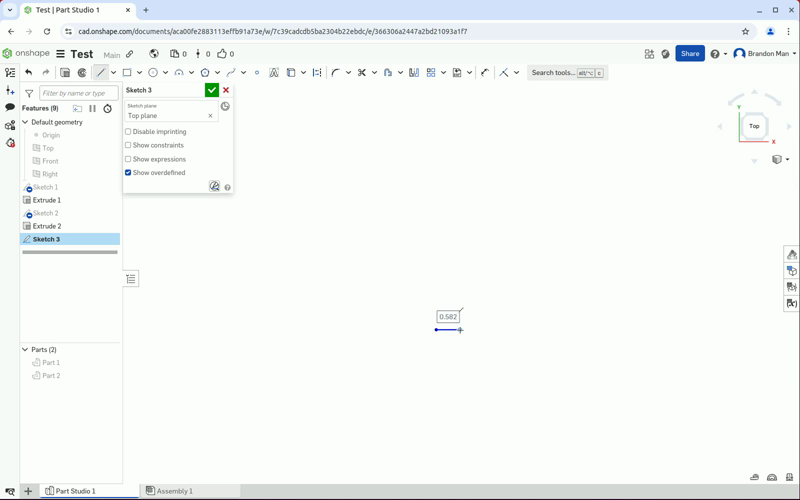
scroll(-6)
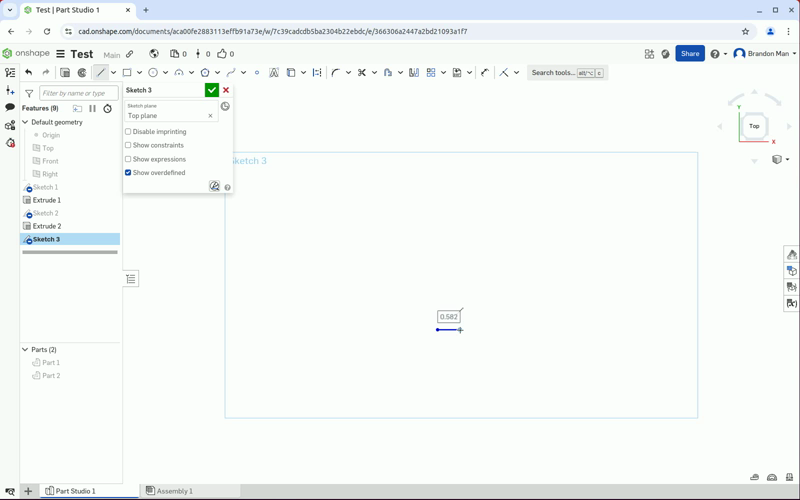
scroll(-6)
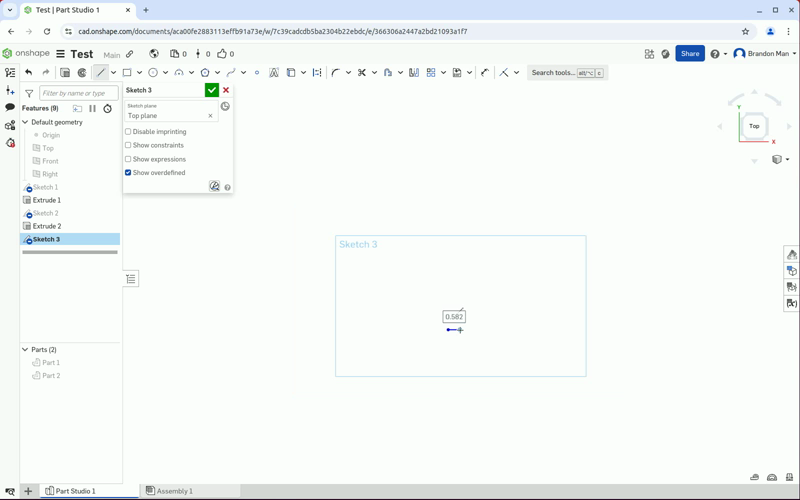
scroll(-6)
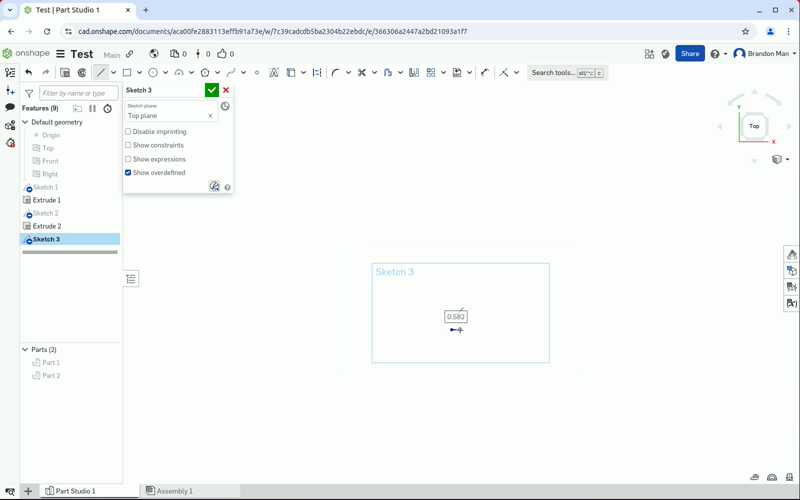
scroll(-6)
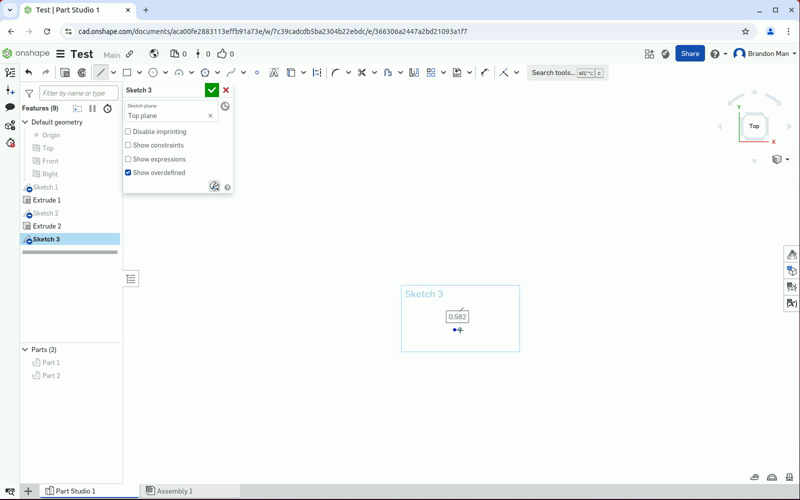
scroll(-6)
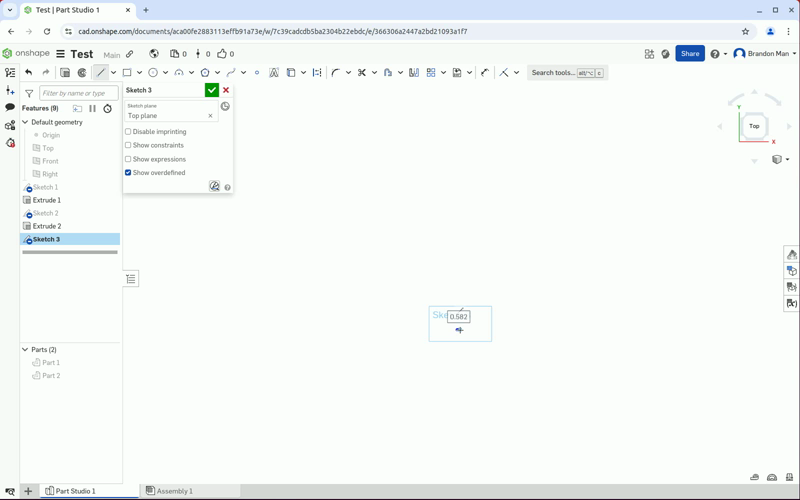
key_up(shift)
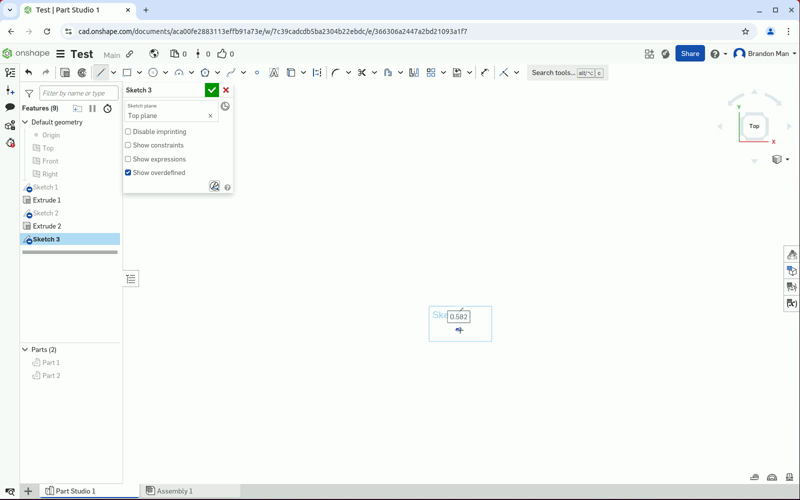
key_down(shift)
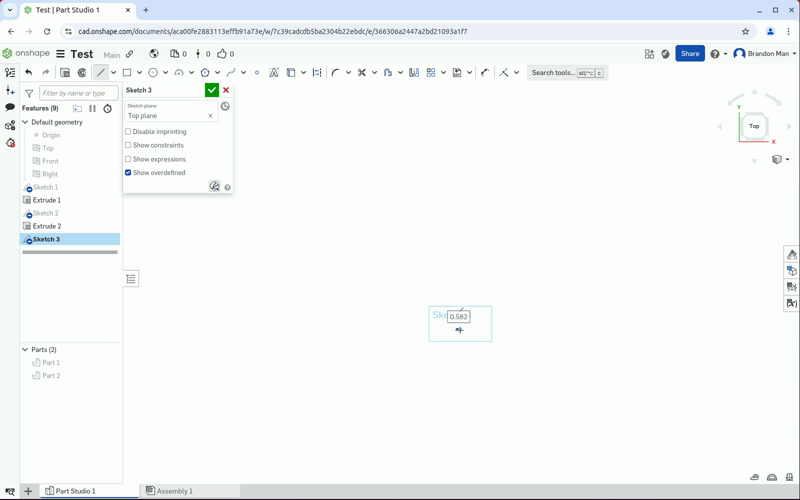
mouse_move(460, 235)
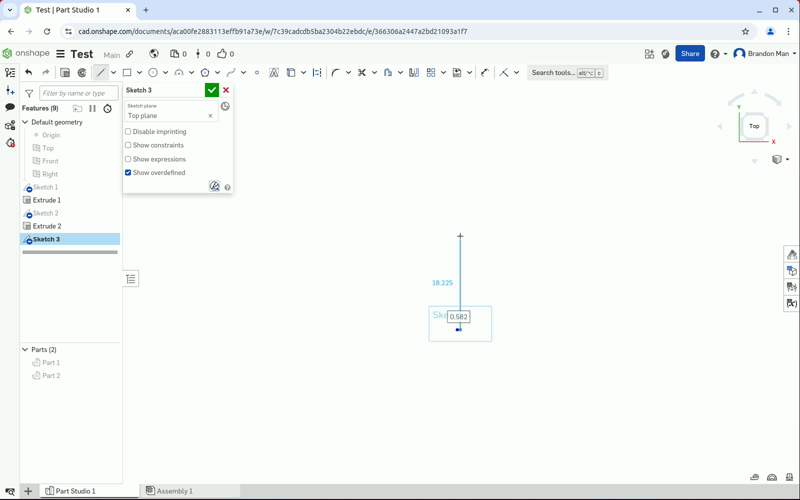
click(460, 235)
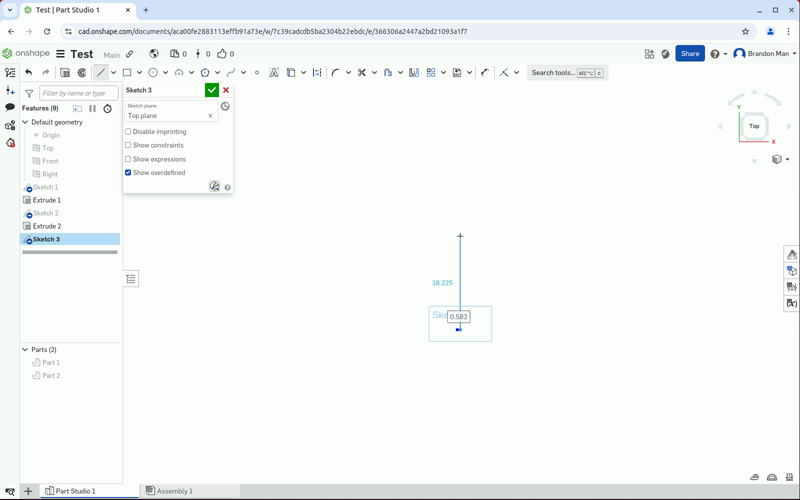
key_up(shift)
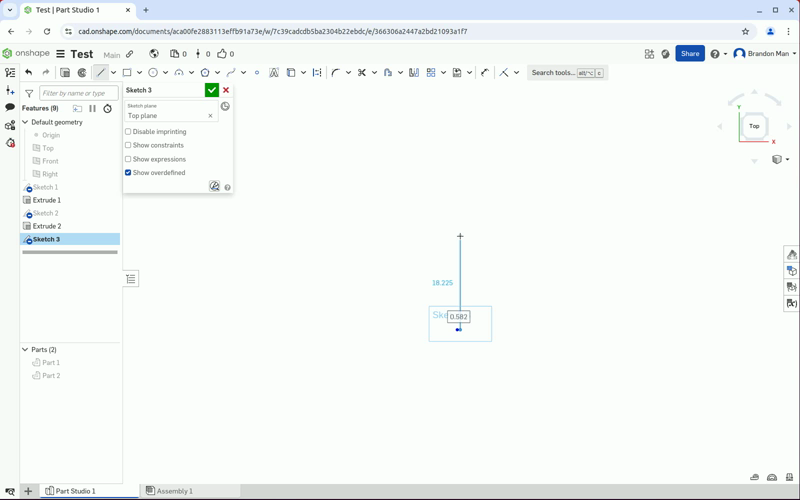
key_down(shift)
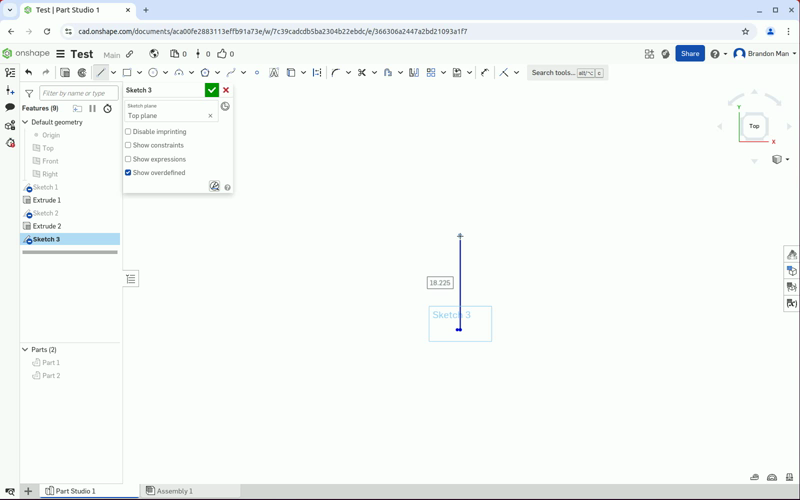
mouse_move(490, 235)
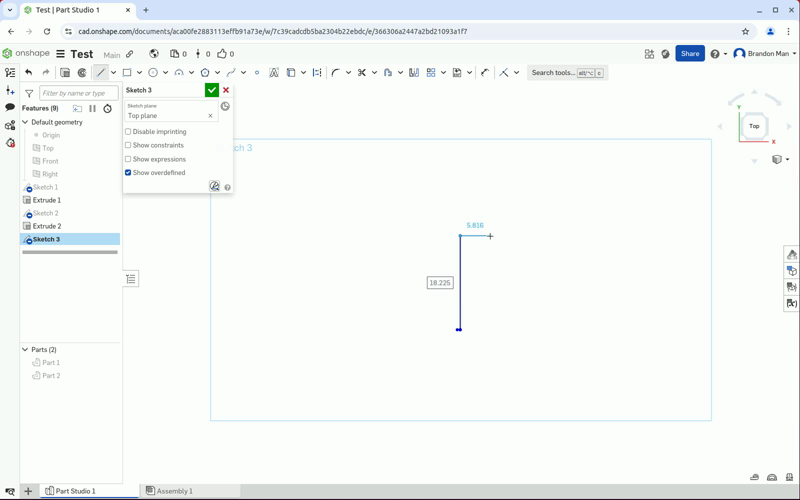
mouse_move(457, 235)
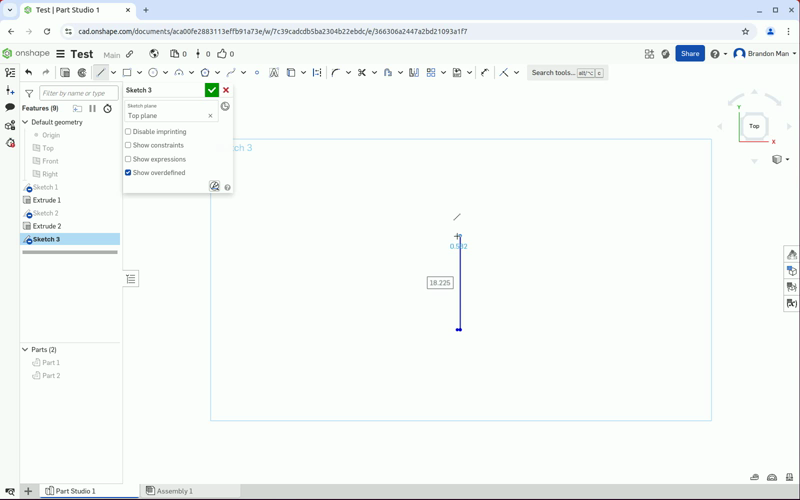
scroll(6)
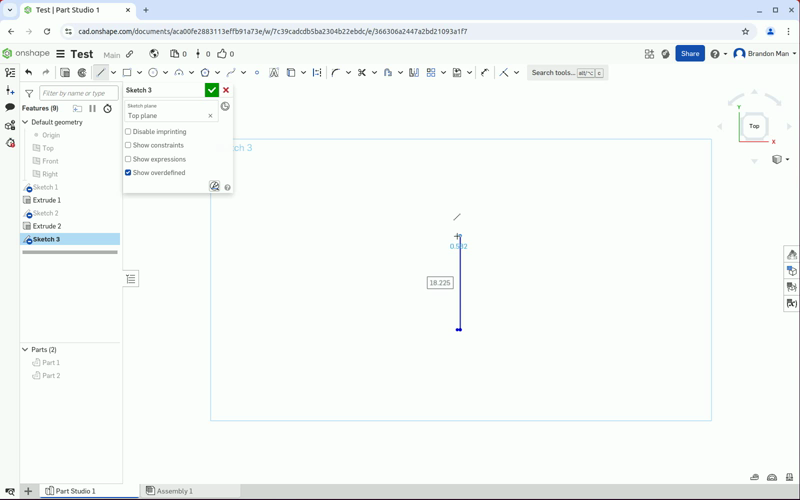
scroll(6)
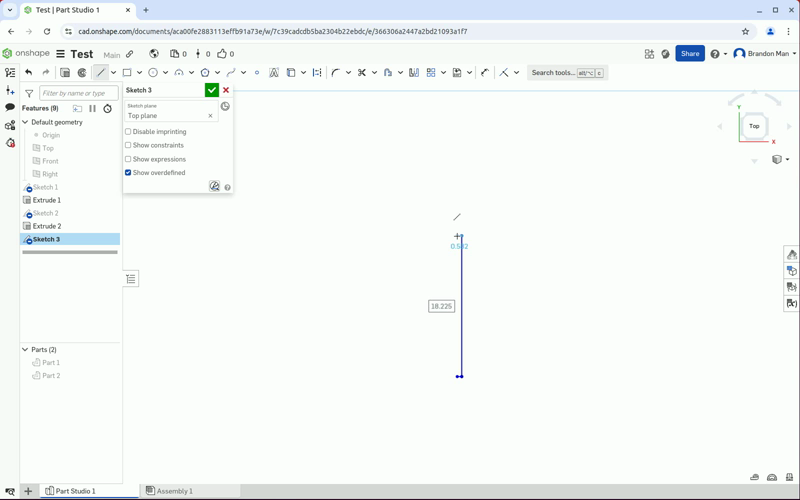
scroll(6)
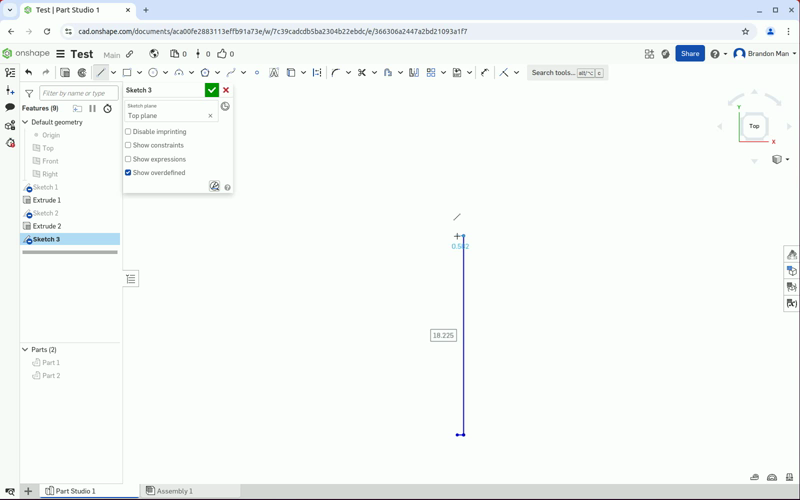
scroll(6)
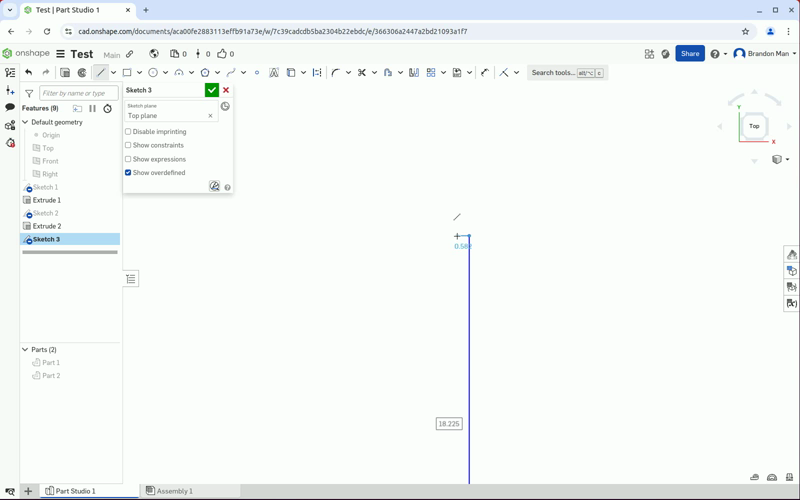
scroll(6)
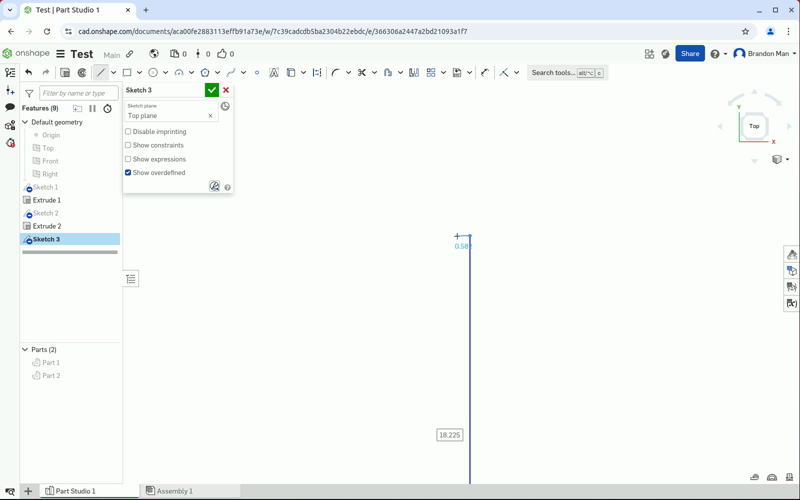
scroll(6)
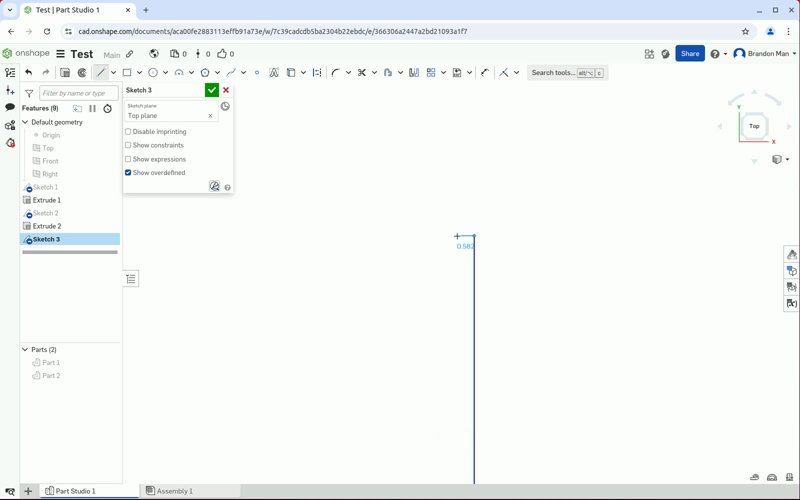
scroll(6)
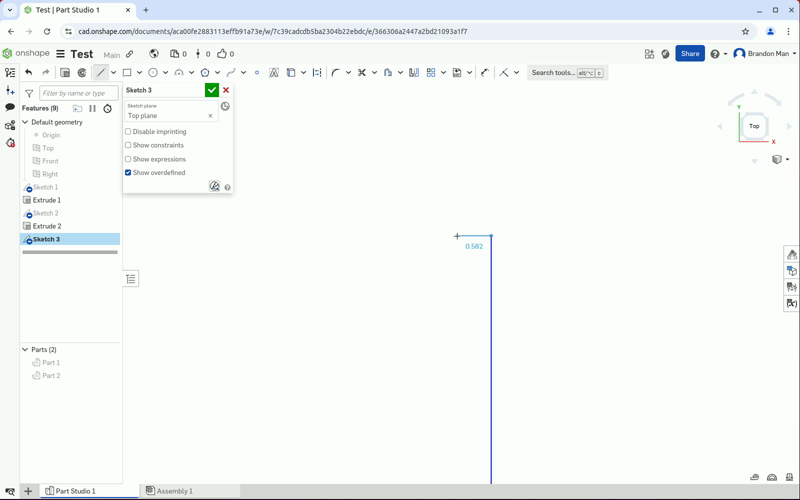
click(457, 235)
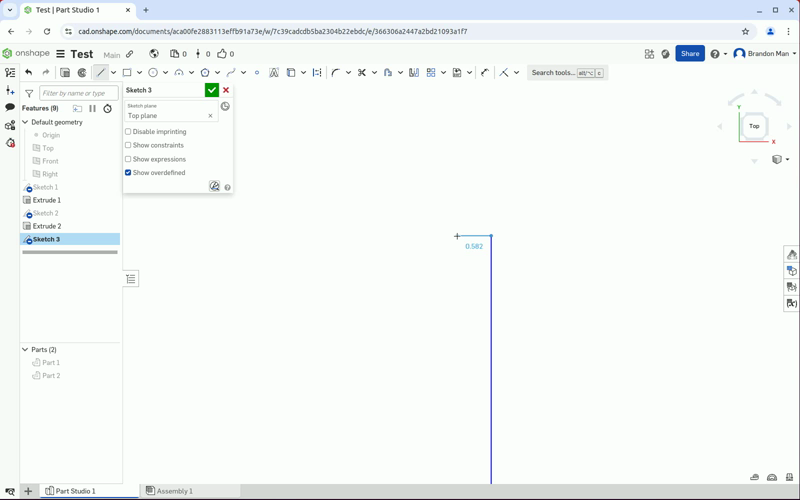
scroll(-6)
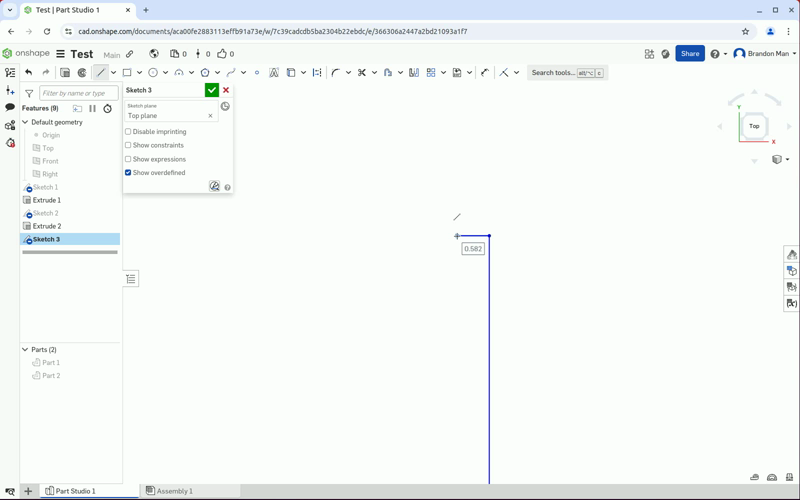
scroll(-6)
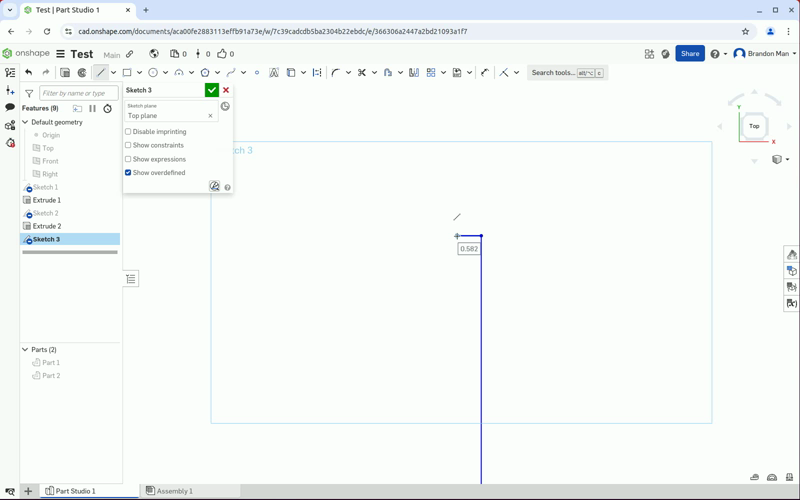
scroll(-6)
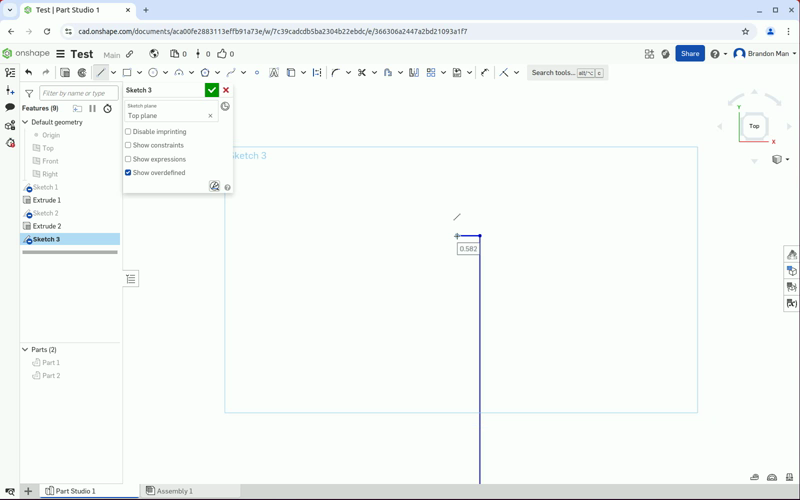
scroll(-6)
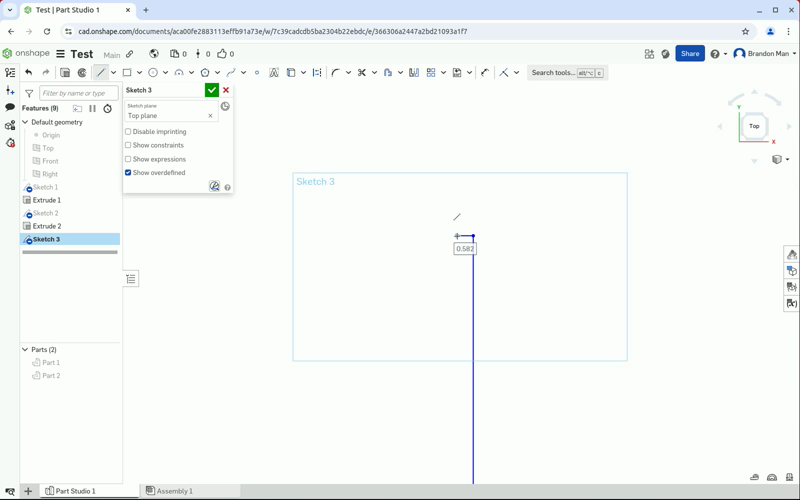
scroll(-6)
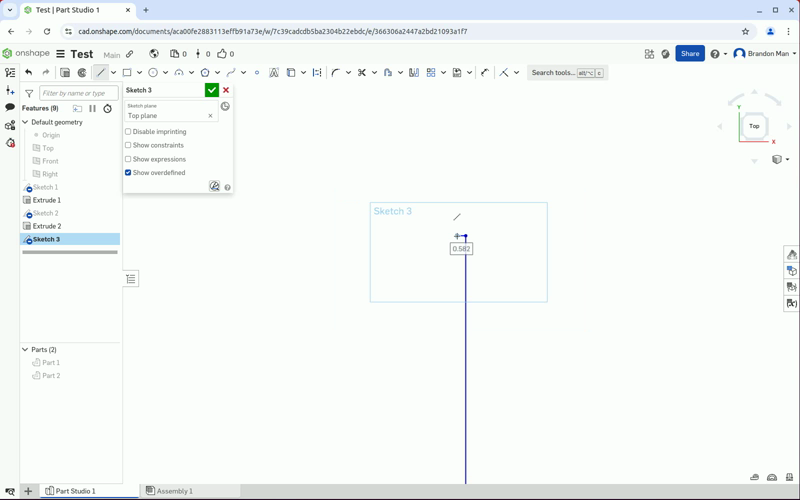
scroll(-6)
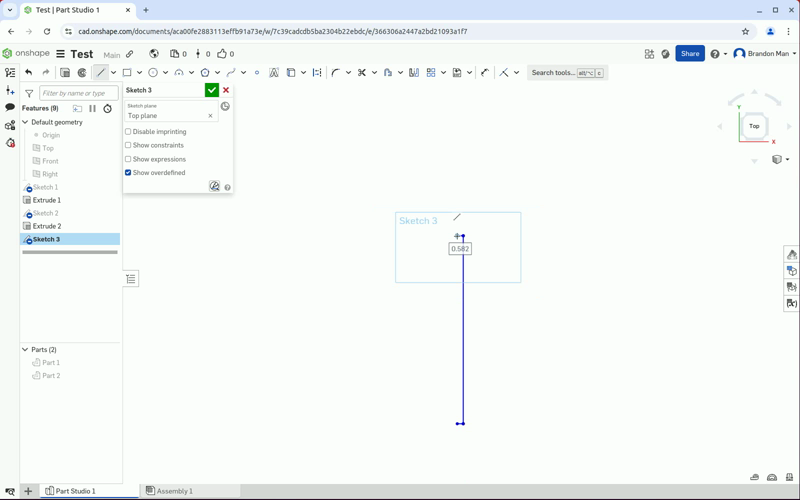
scroll(-6)
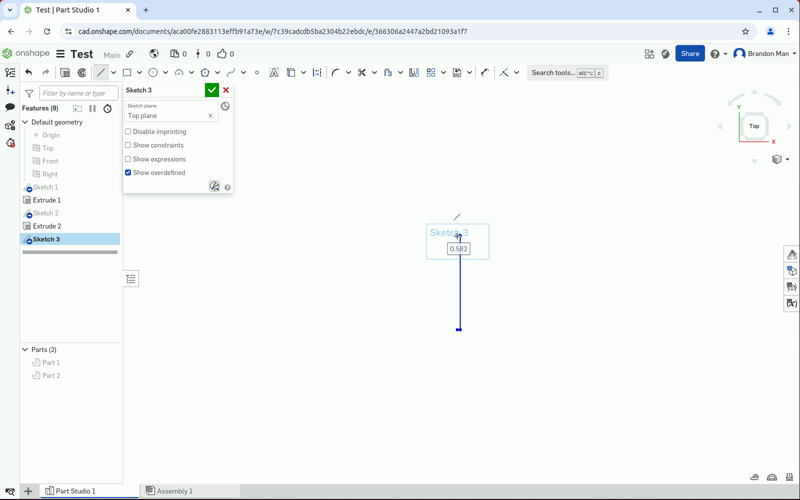
key_up(shift)
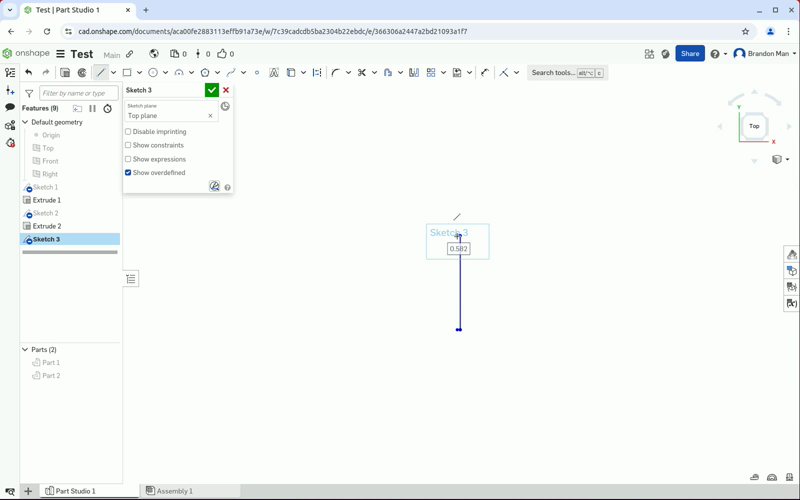
key_down(shift)
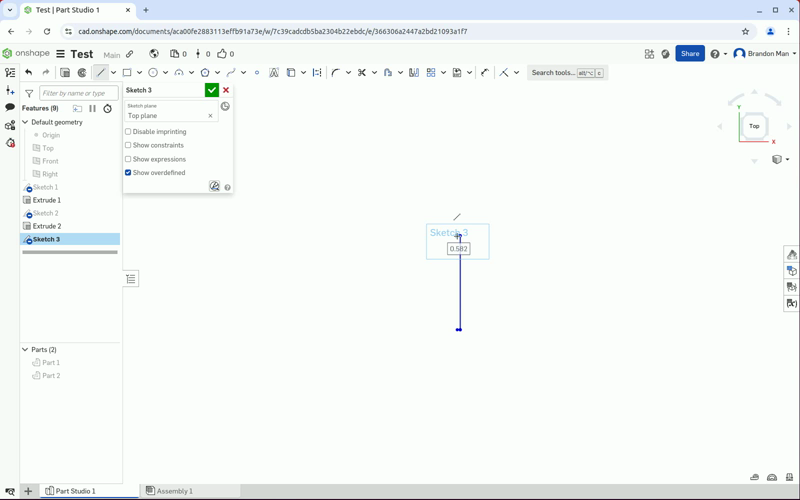
mouse_move(457, 329)
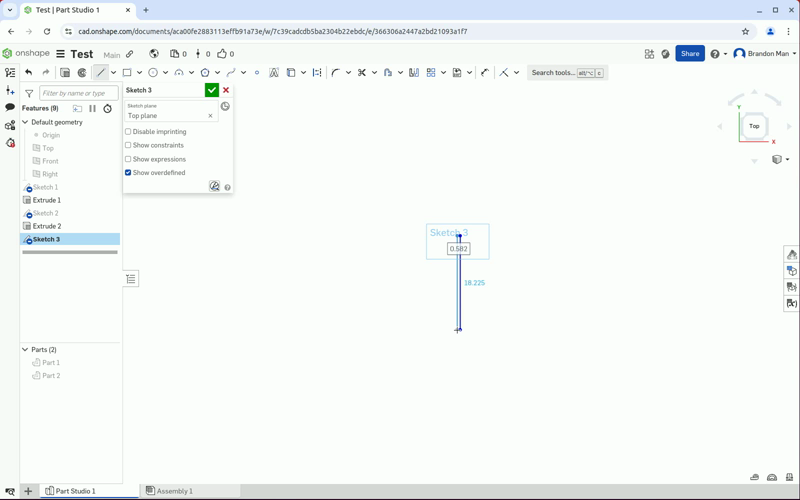
scroll(6)
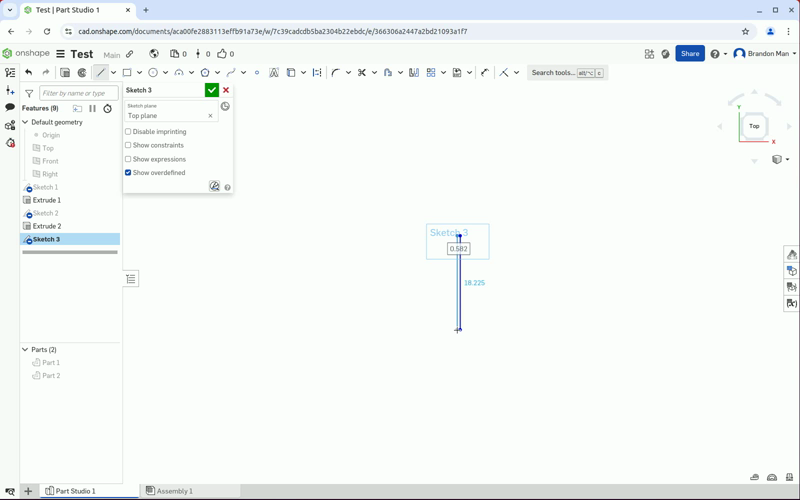
scroll(6)
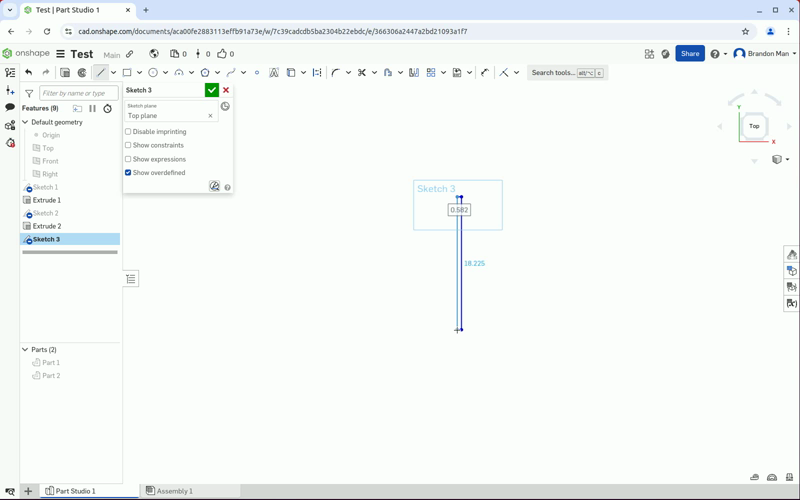
scroll(6)
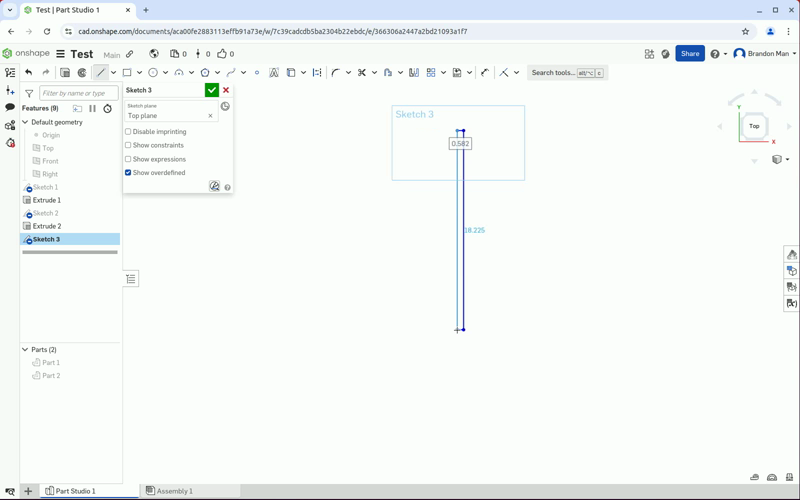
scroll(6)
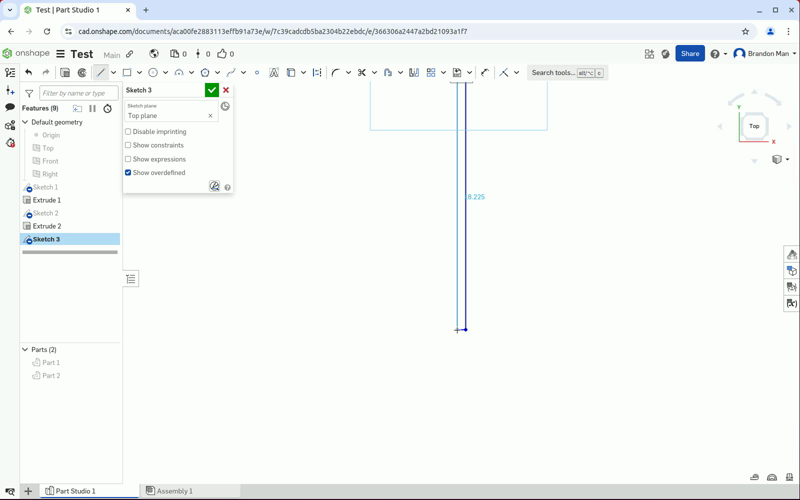
scroll(6)
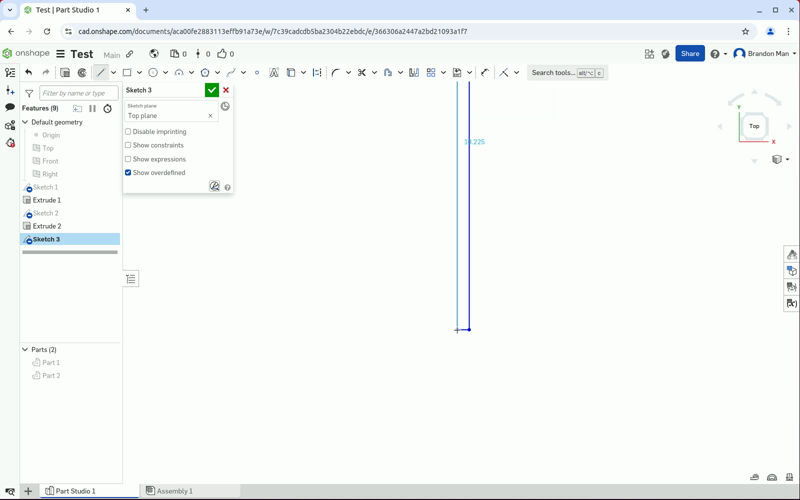
scroll(6)
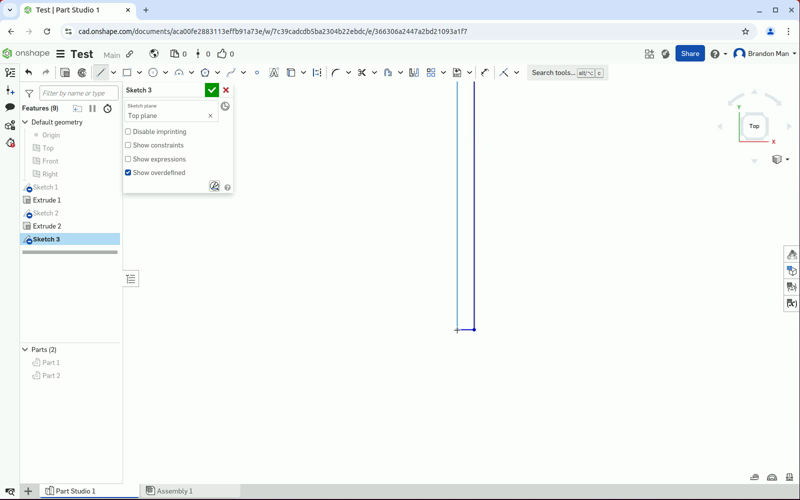
scroll(6)
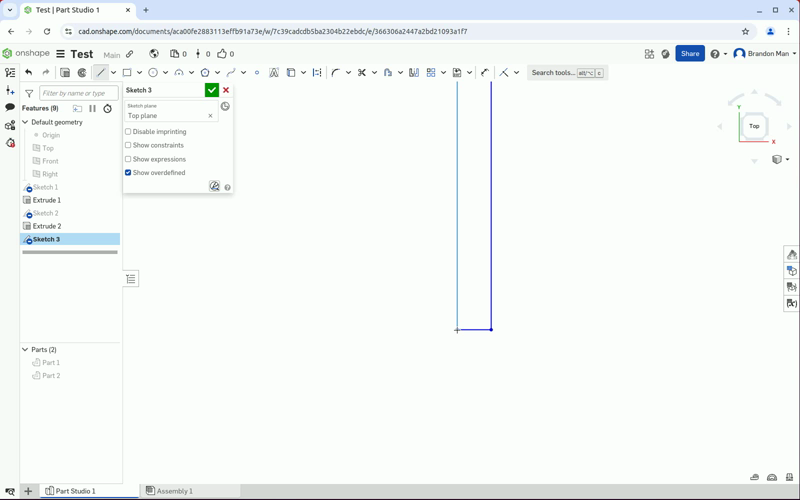
key_up(shift)
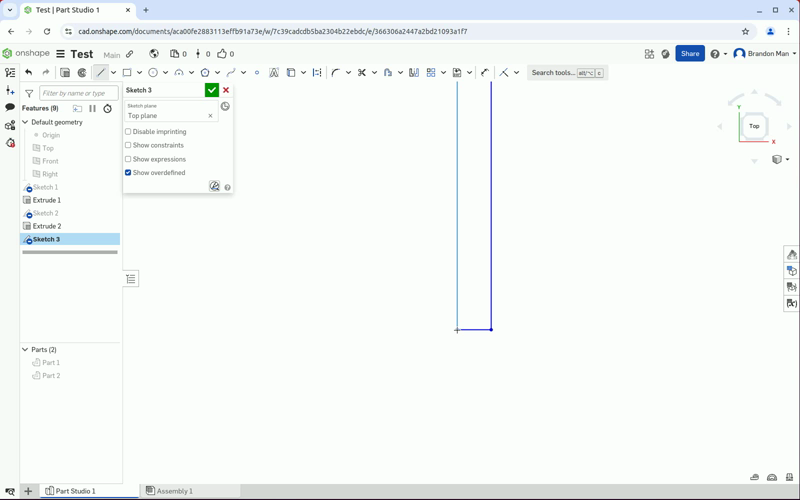
click(457, 329)
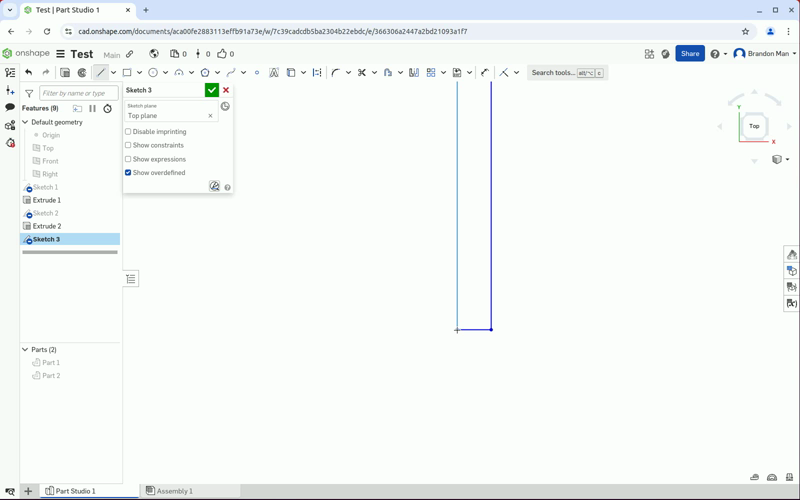
scroll(-6)
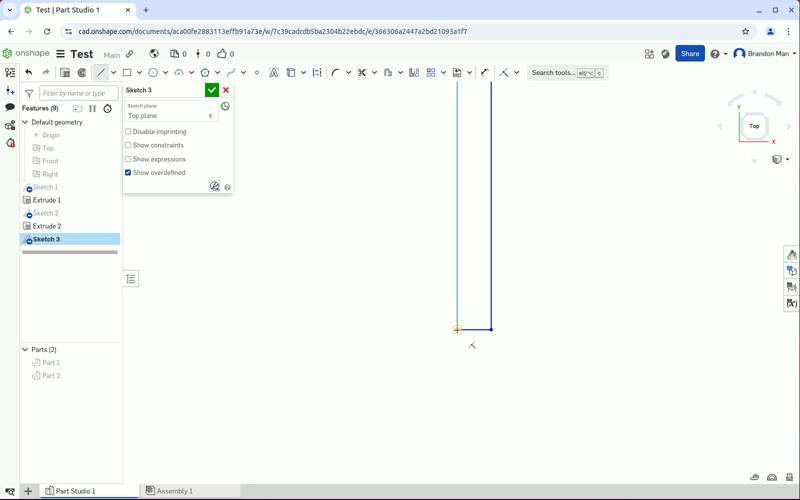
scroll(-6)
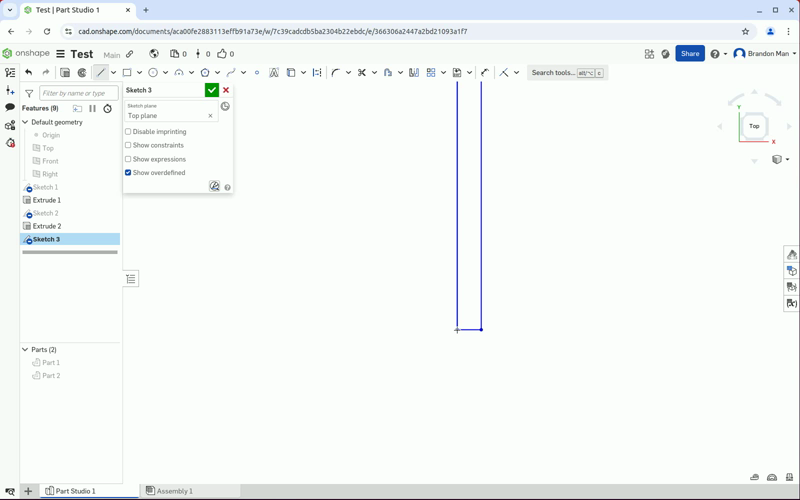
scroll(-6)
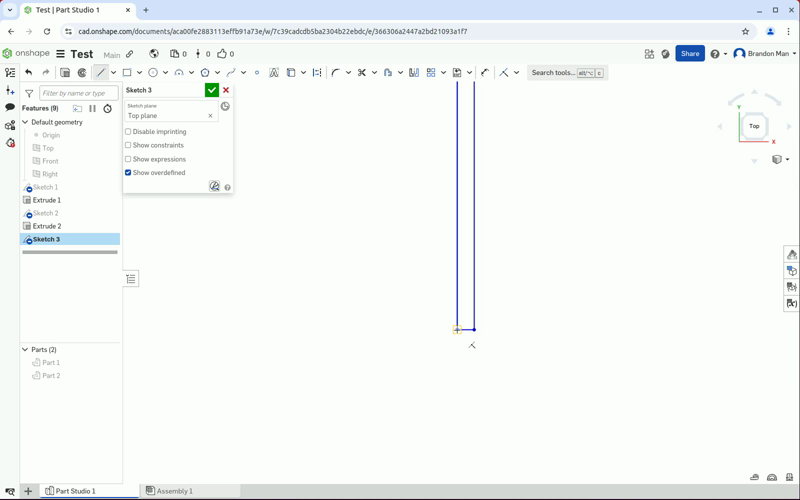
scroll(-6)
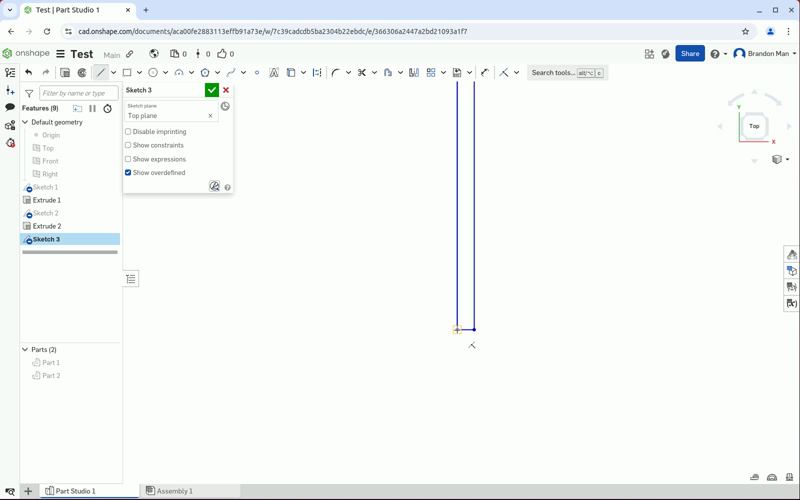
scroll(-6)
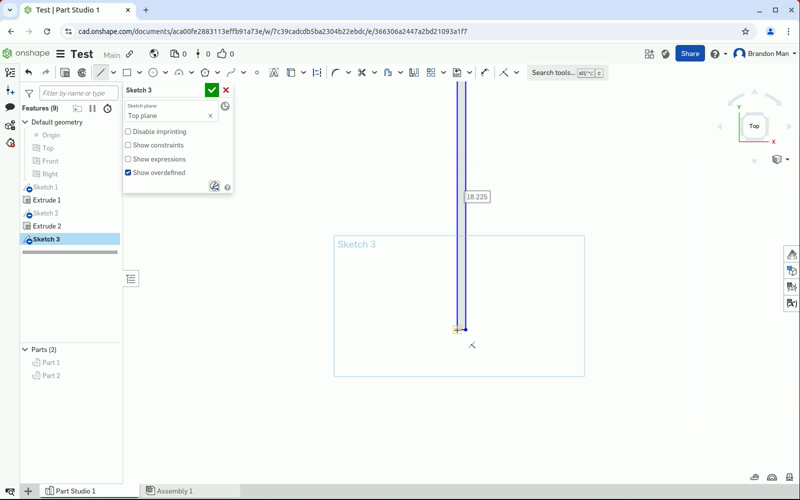
scroll(-6)
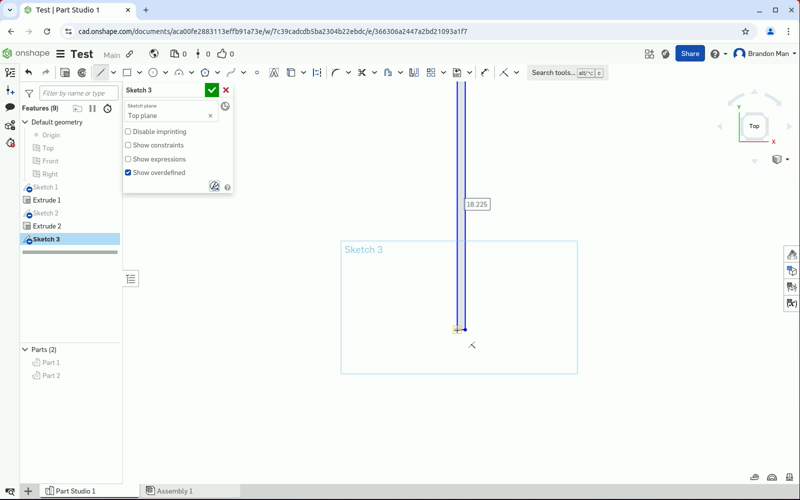
scroll(-6)
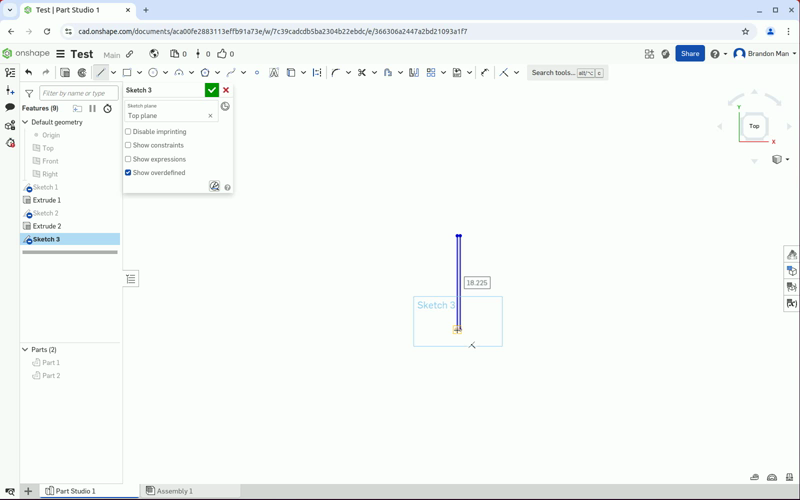
key(esc)
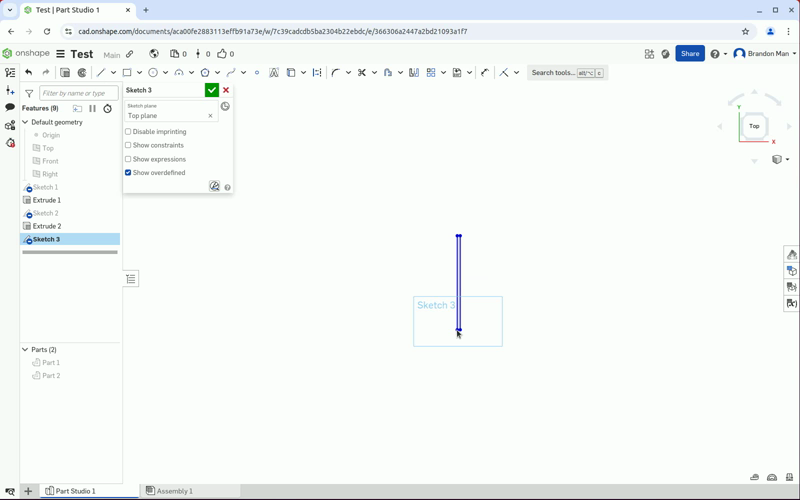
mouse_move(457, 253)
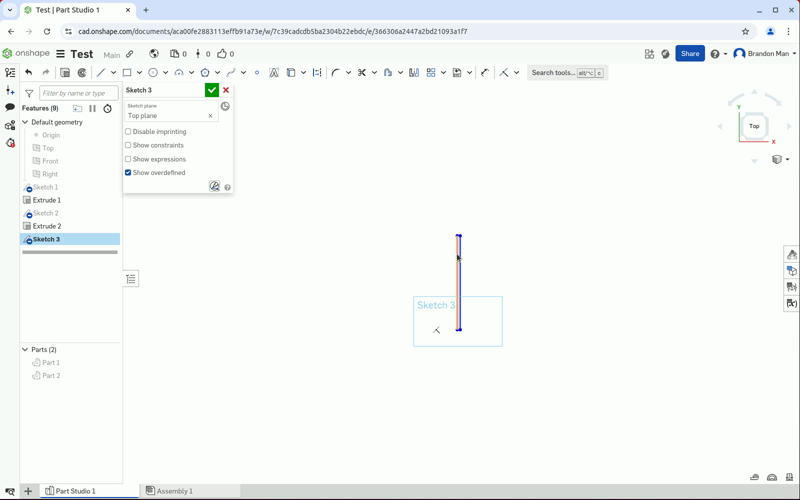
scroll(6)
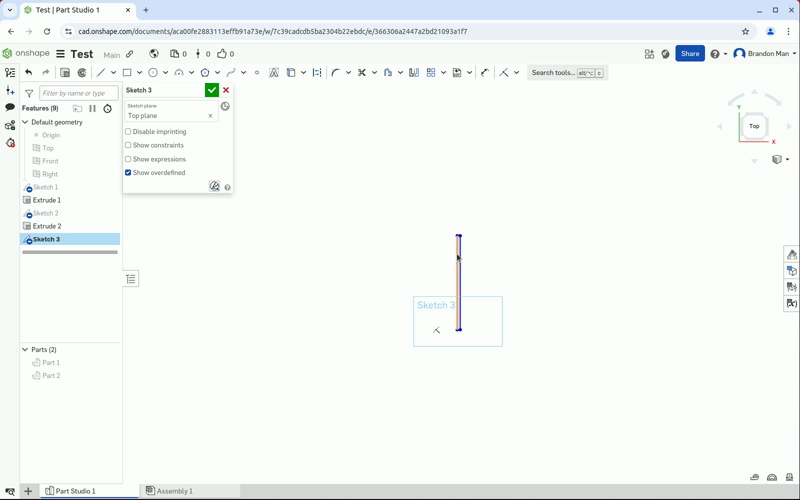
scroll(6)
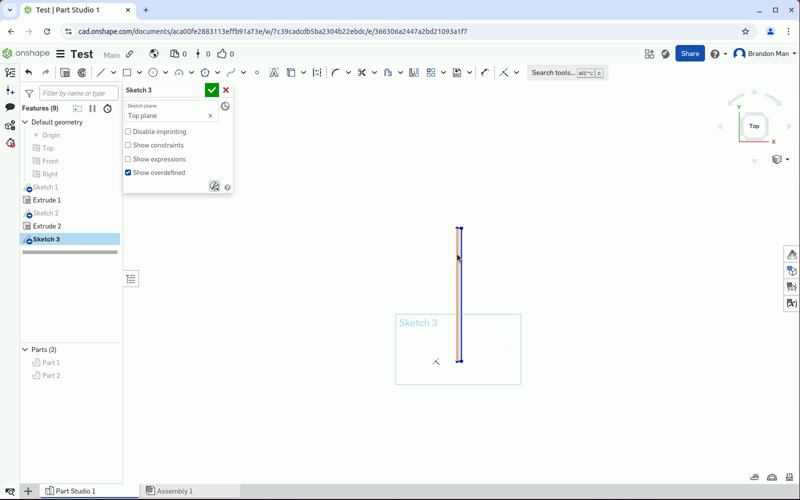
scroll(6)
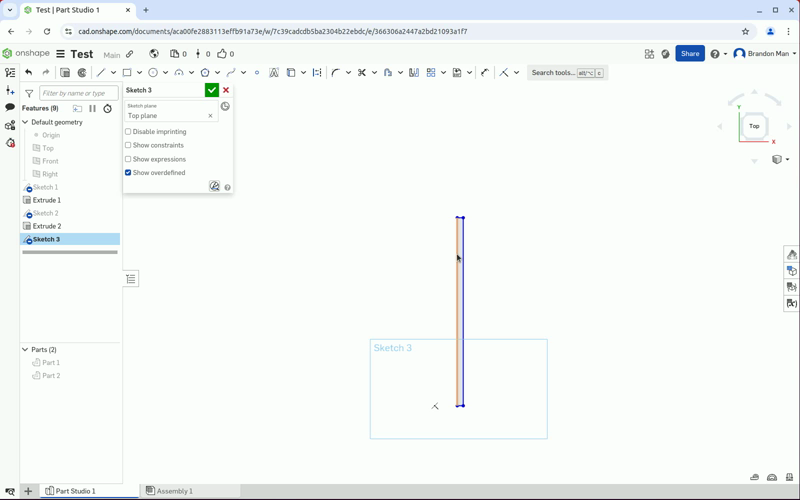
scroll(6)
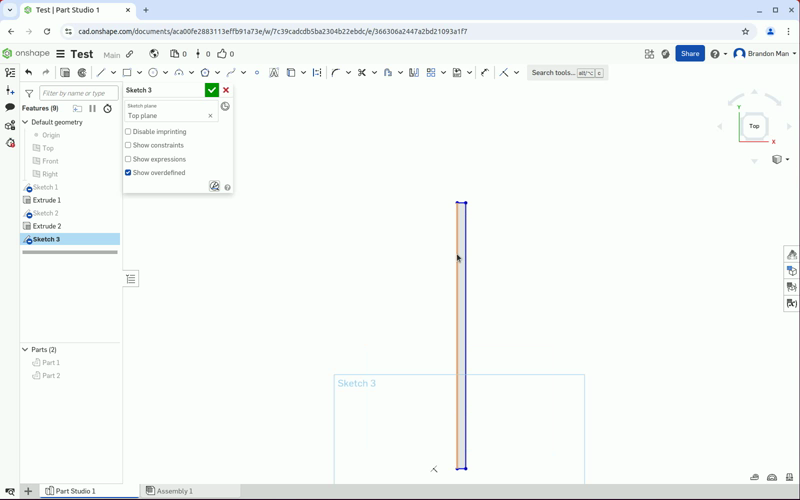
scroll(6)
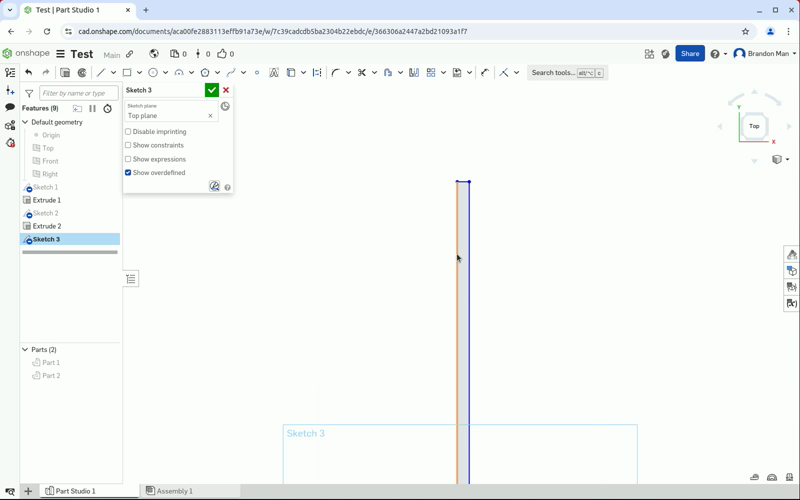
scroll(6)
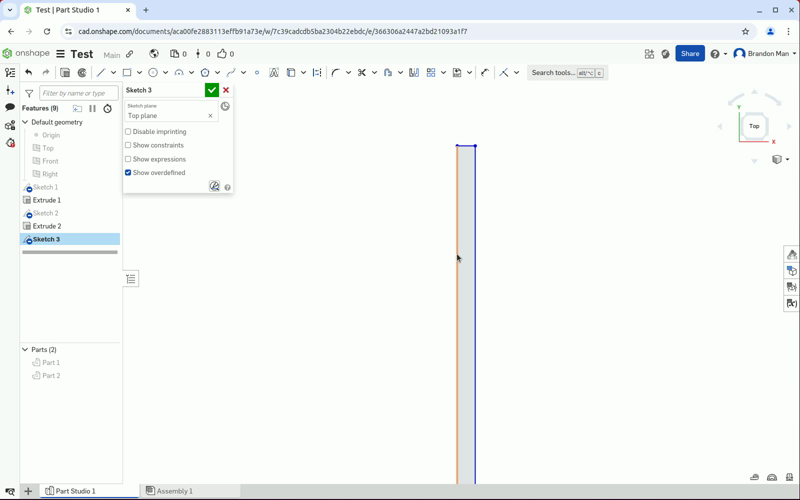
scroll(6)
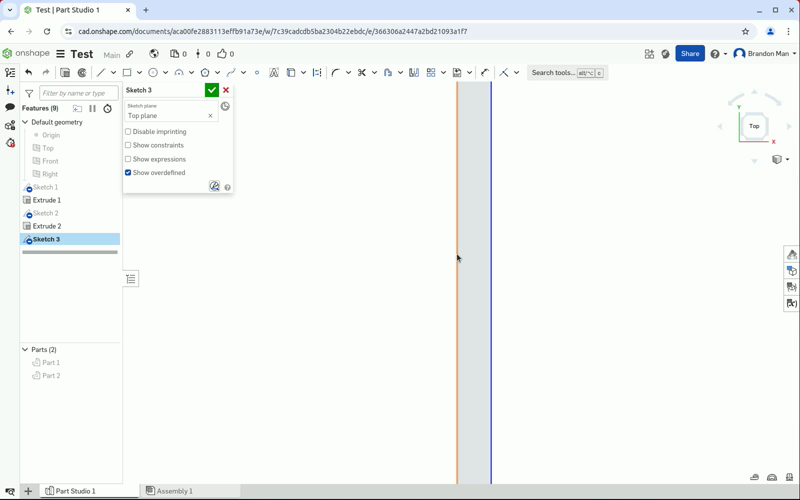
click(457, 253)
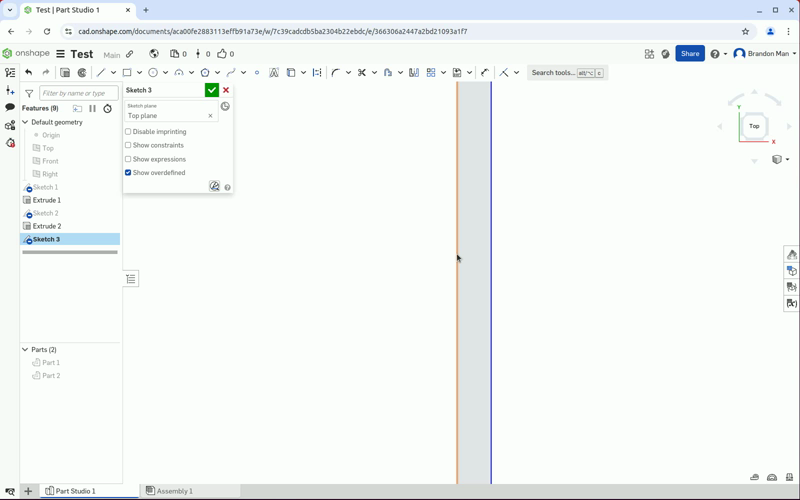
scroll(-6)
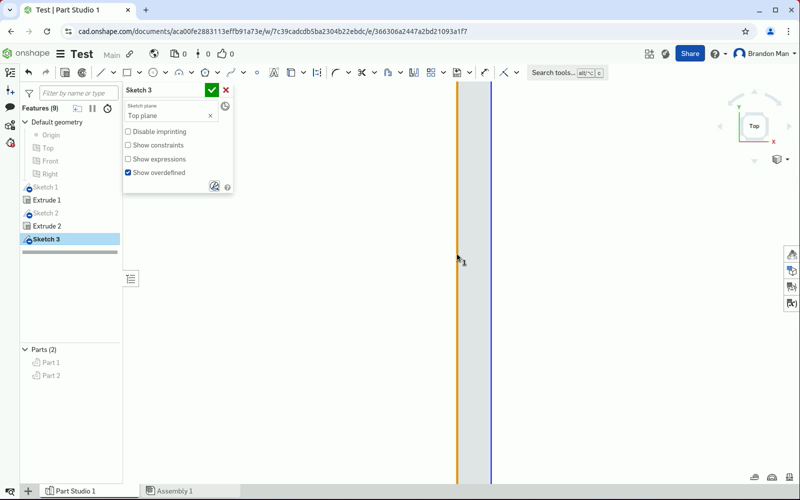
scroll(-6)
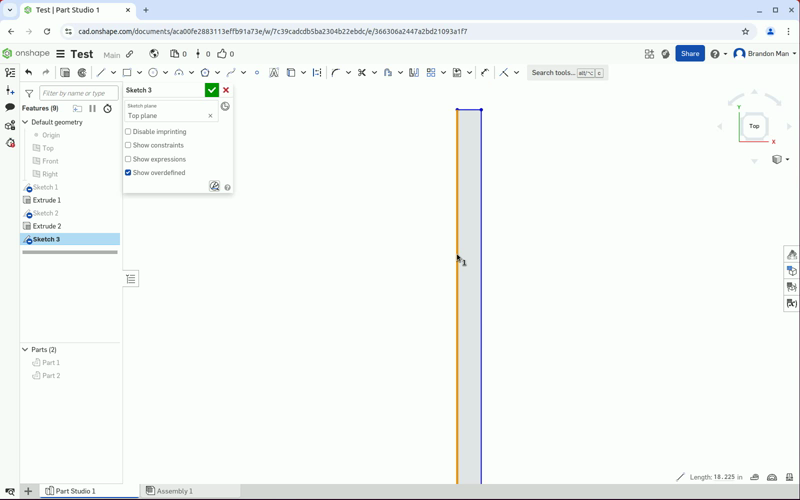
scroll(-6)
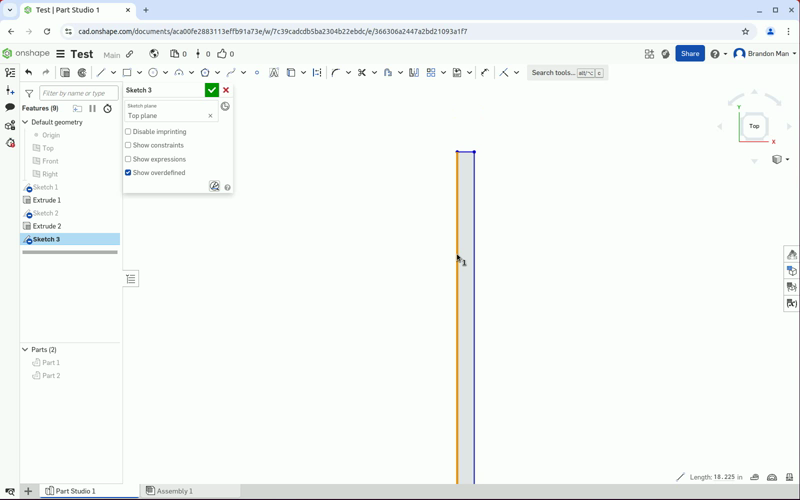
scroll(-6)
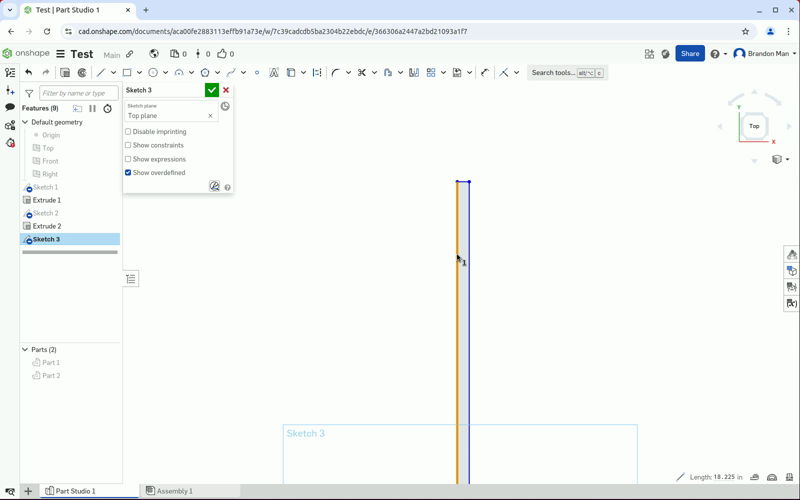
scroll(-6)
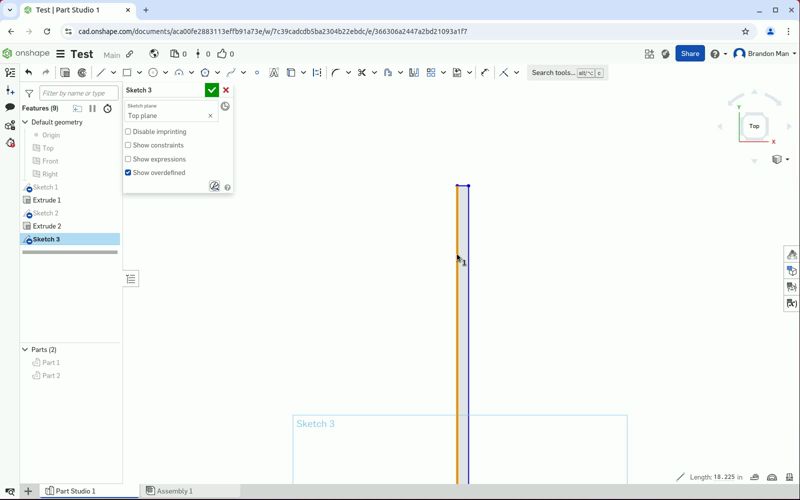
scroll(-6)
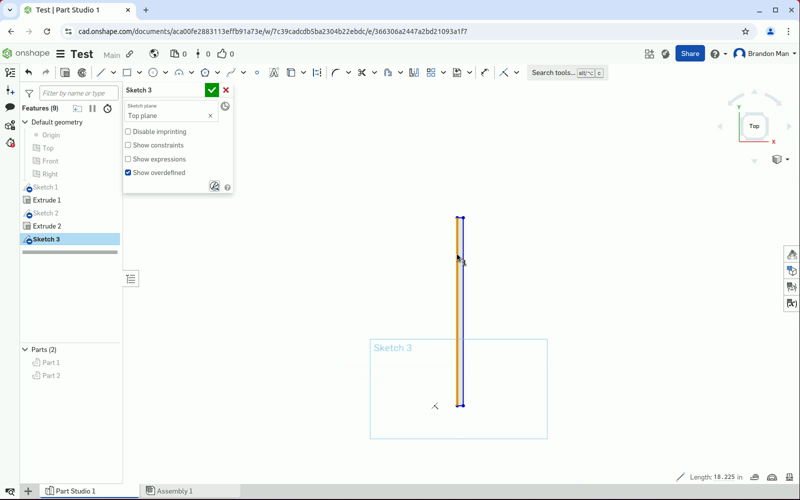
scroll(-6)
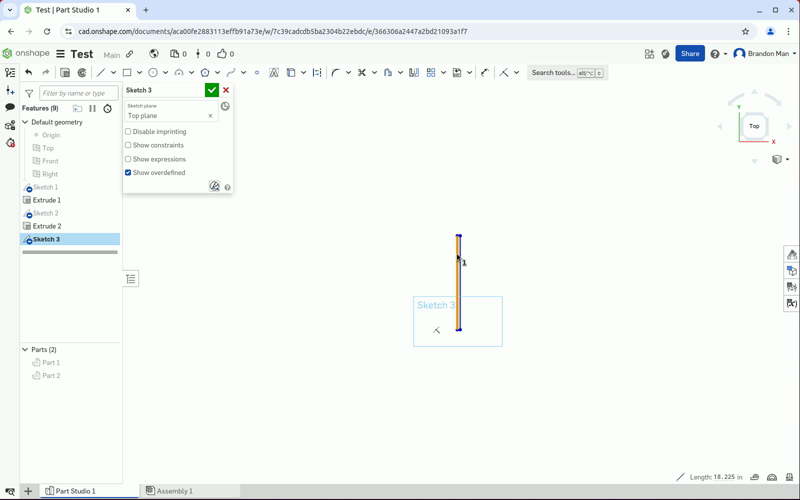
mouse_move(73, 352)
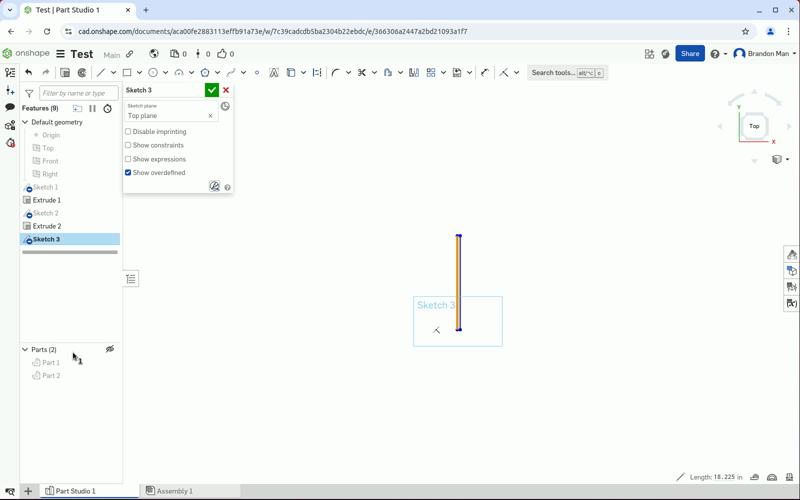
key(shift+y)
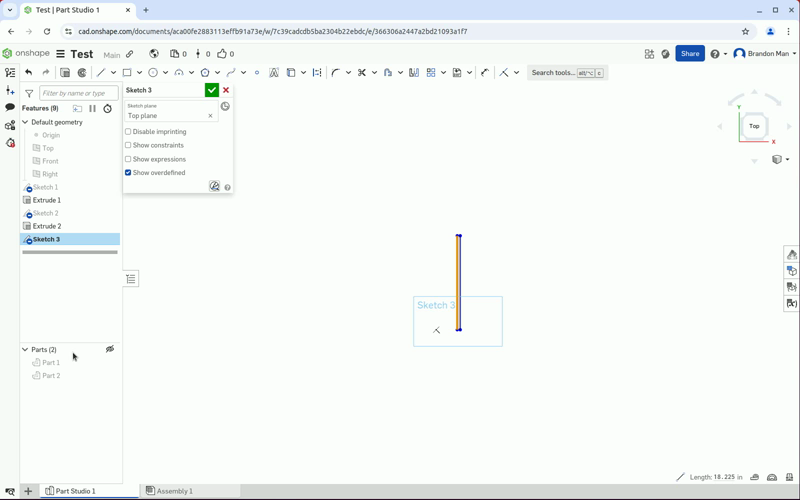
key(shift+e)
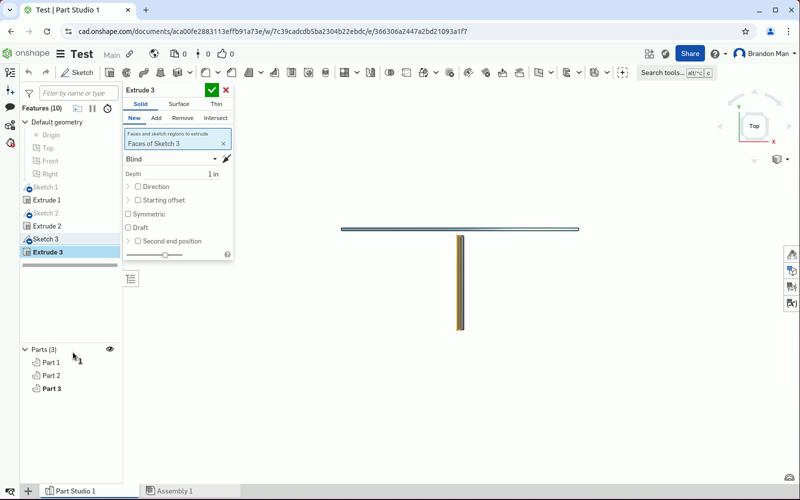
mouse_move(143, 106)
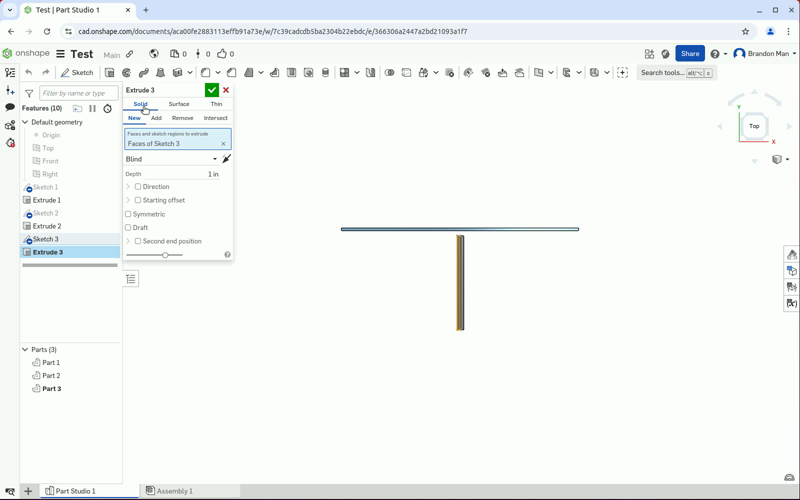
click(143, 106)
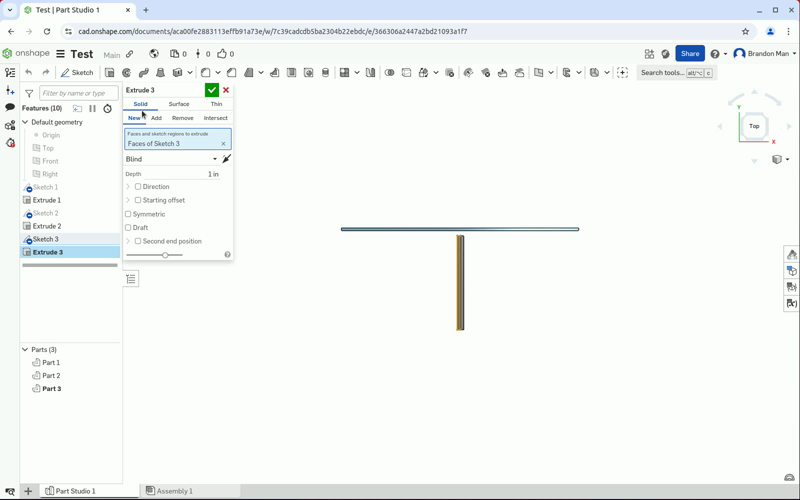
mouse_move(137, 120)
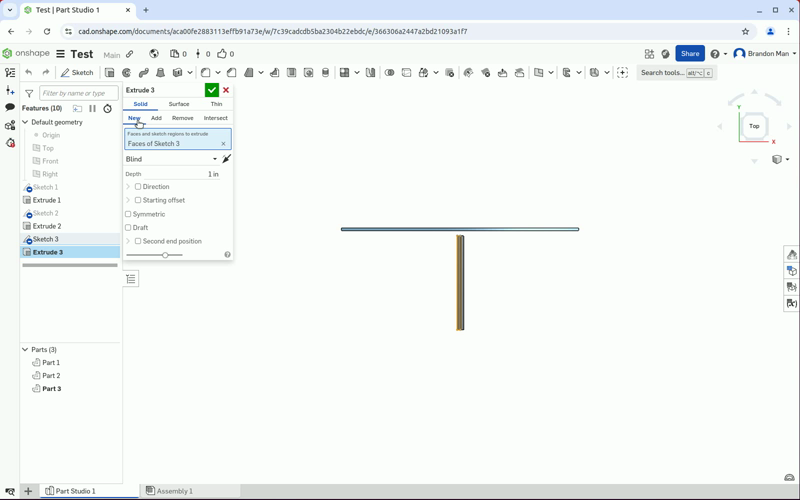
click(137, 120)
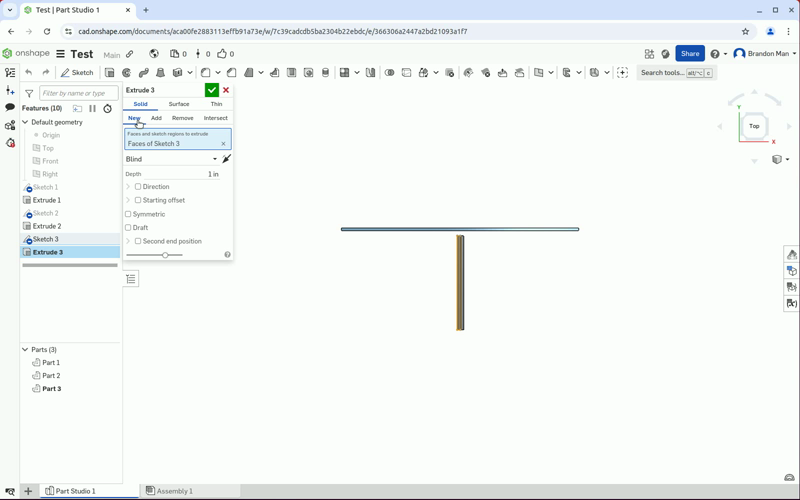
key(tab, 4)
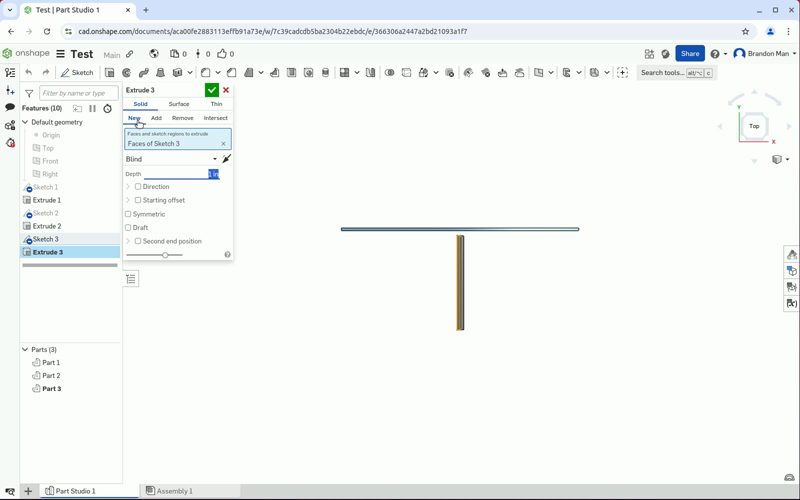
text(17.09)
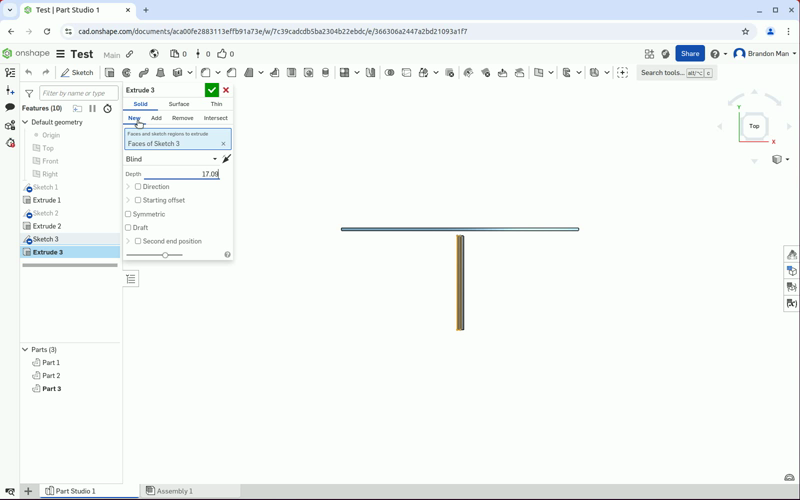
key(enter)
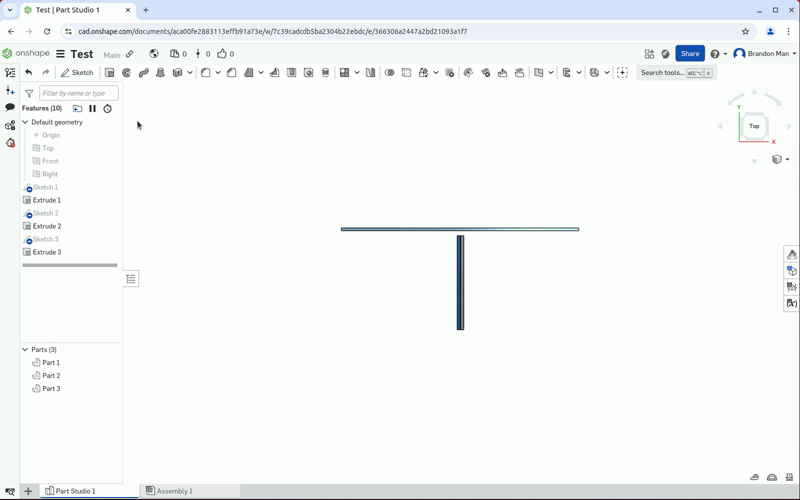
key(shift+h)
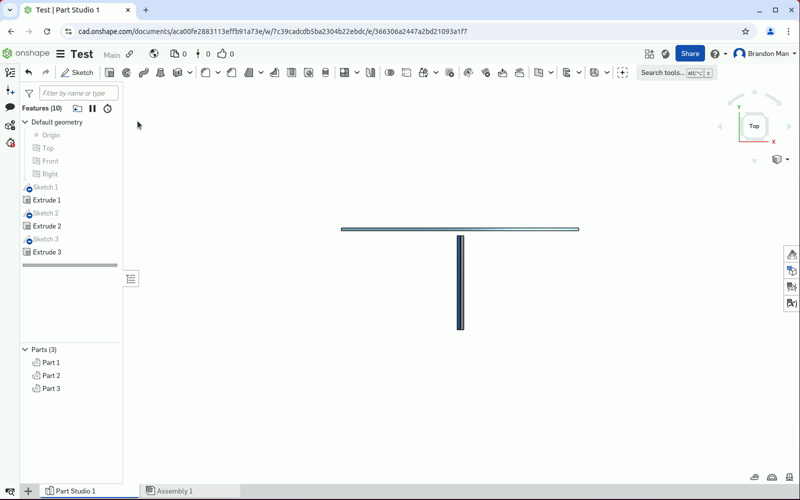
key(shift+h)
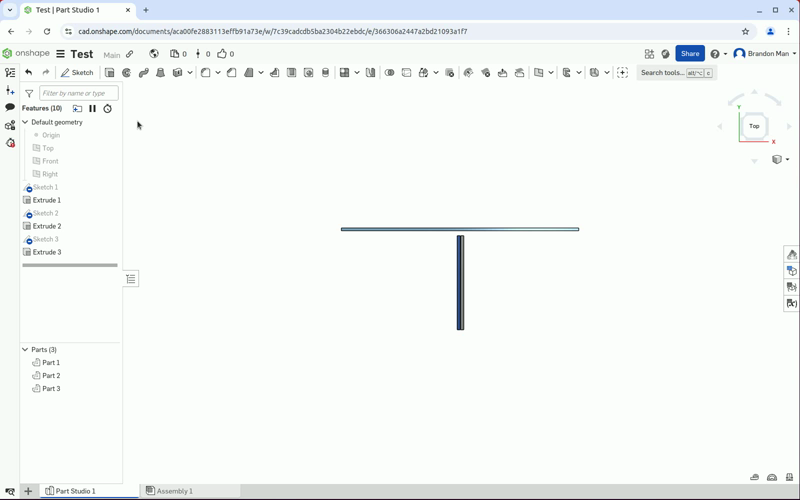
mouse_move(73, 189)
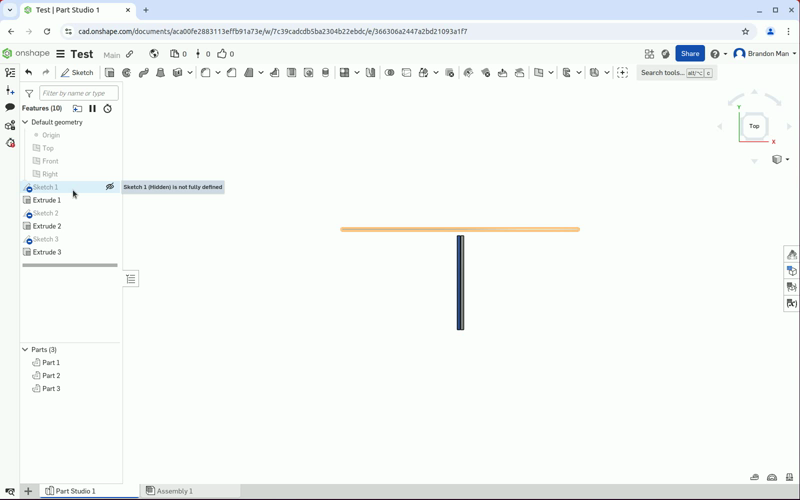
click(73, 189)
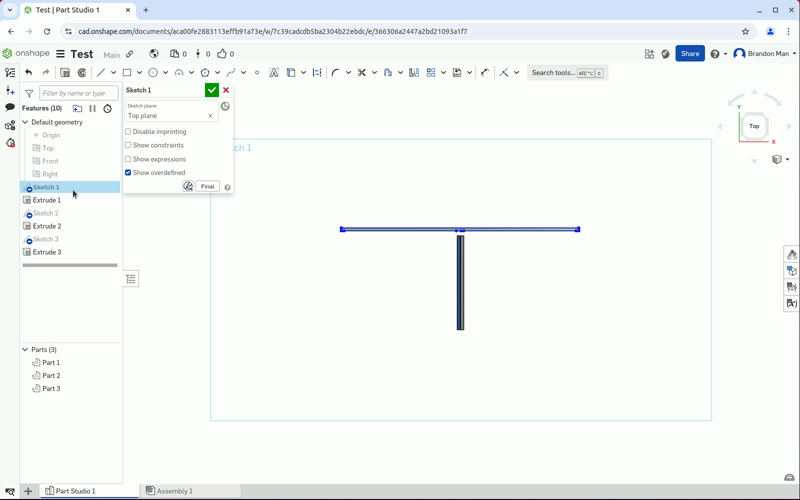
mouse_move(229, 92)
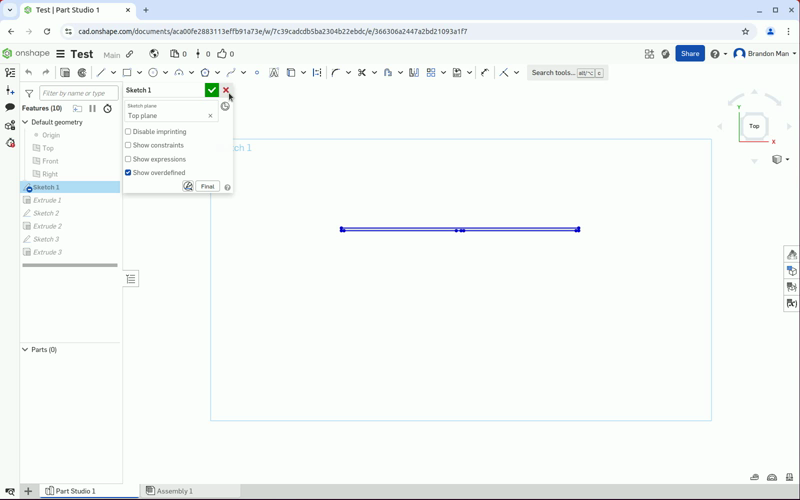
click(229, 92)
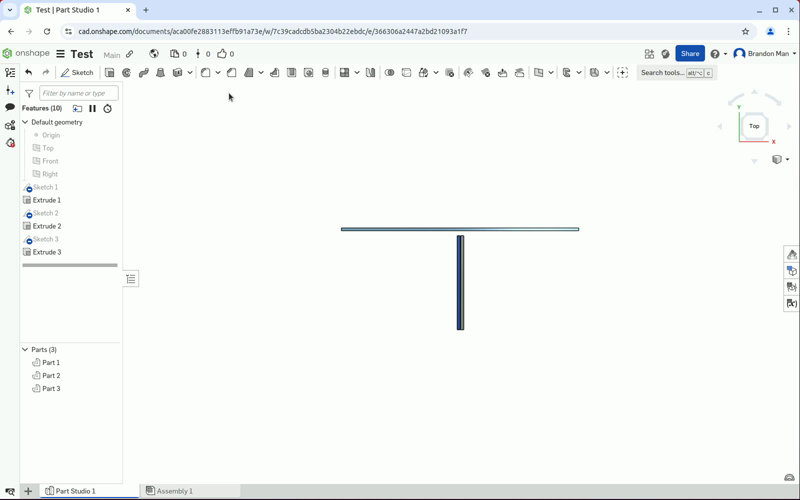
mouse_move(541, 75)
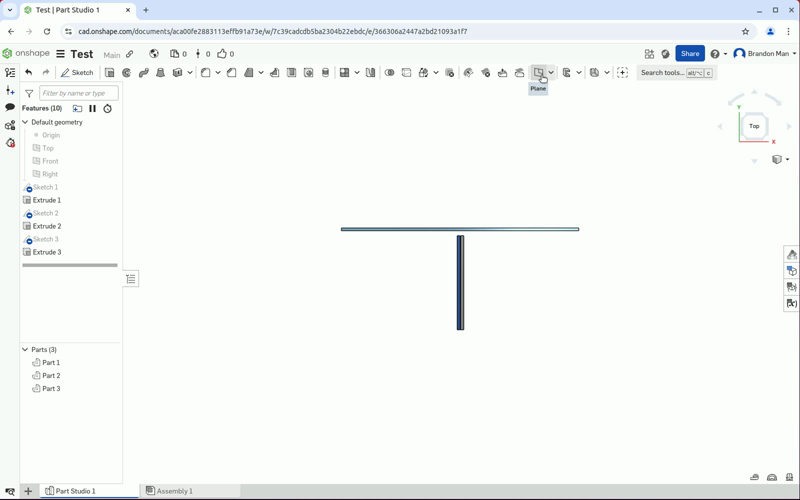
click(541, 75)
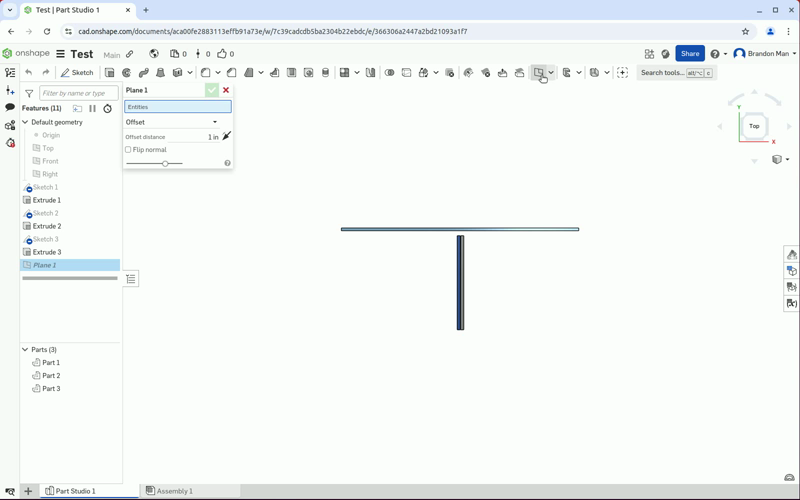
mouse_move(73, 150)
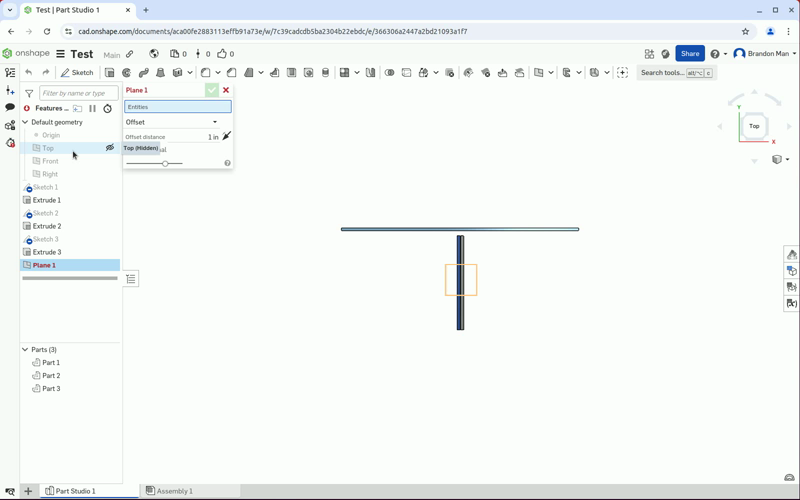
click(73, 150)
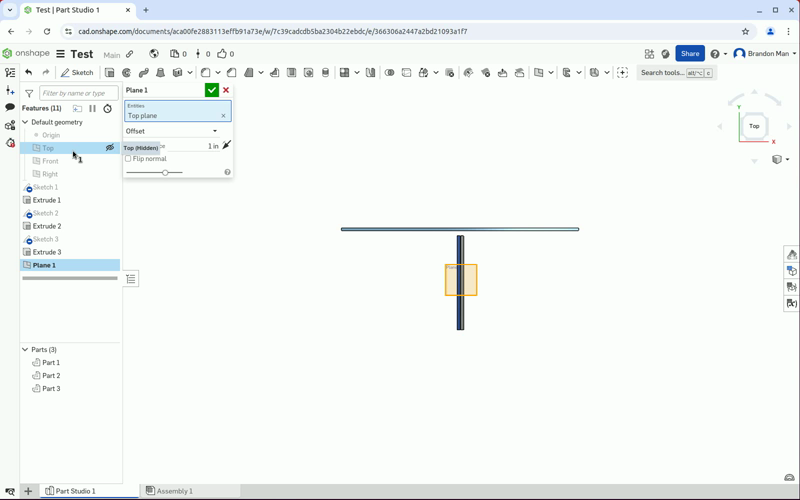
key(tab, 2)
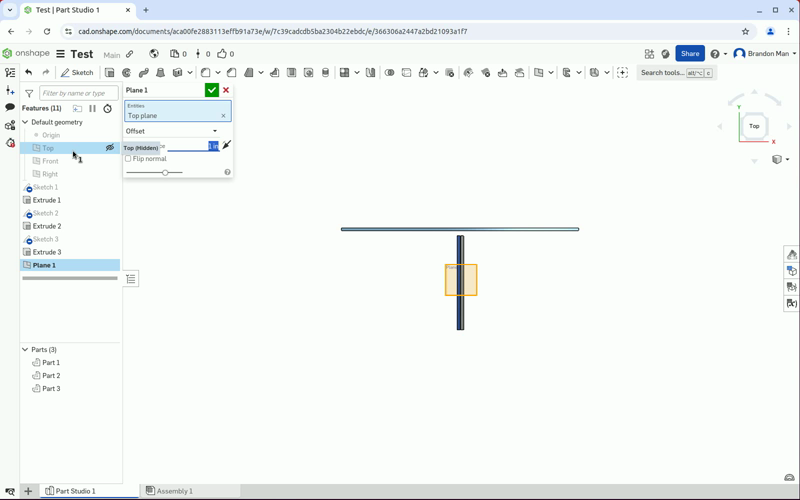
text(17.1)
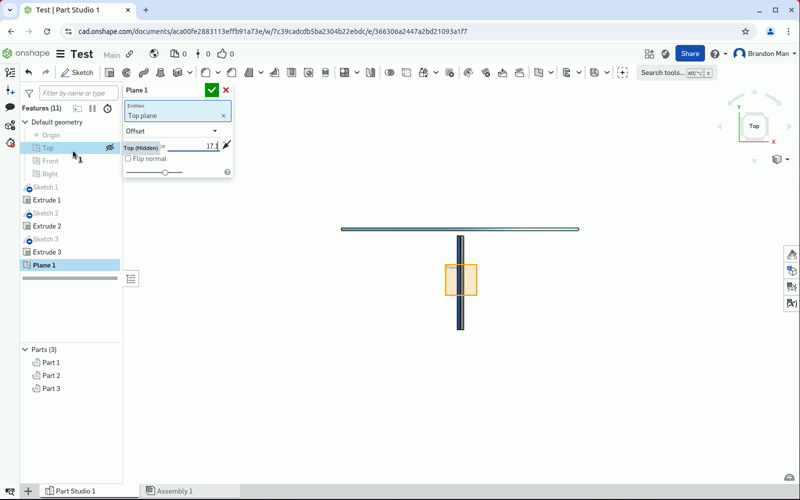
key(enter, 2)
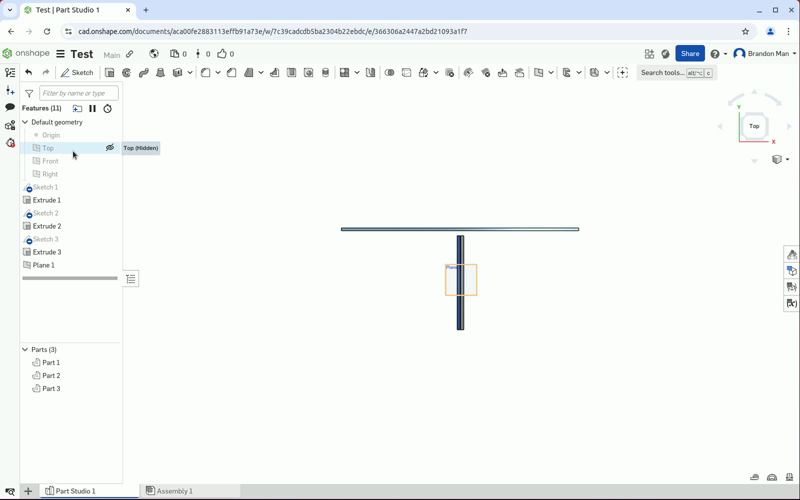
key(shift+s)
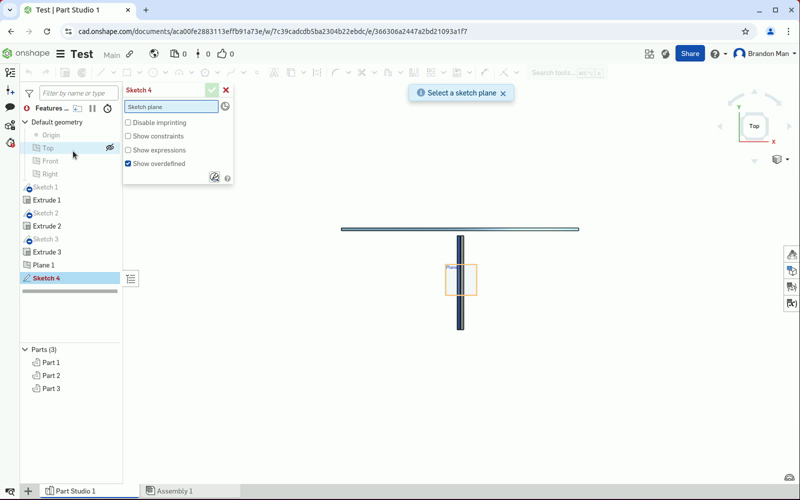
mouse_move(73, 267)
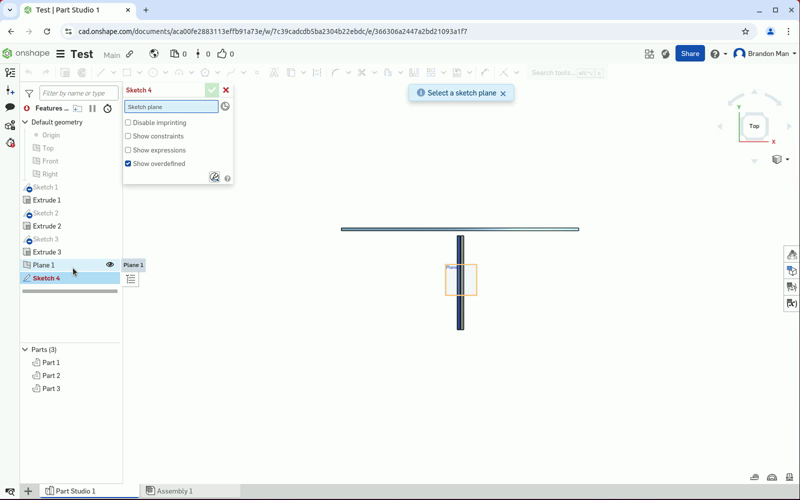
click(73, 267)
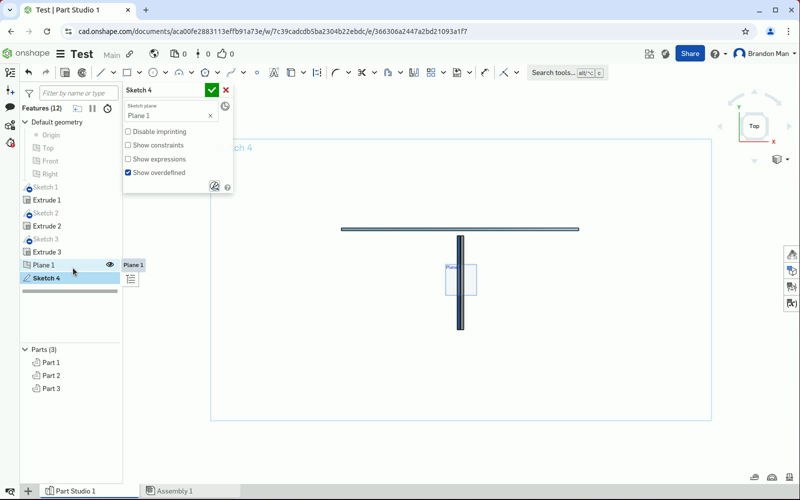
mouse_move(73, 352)
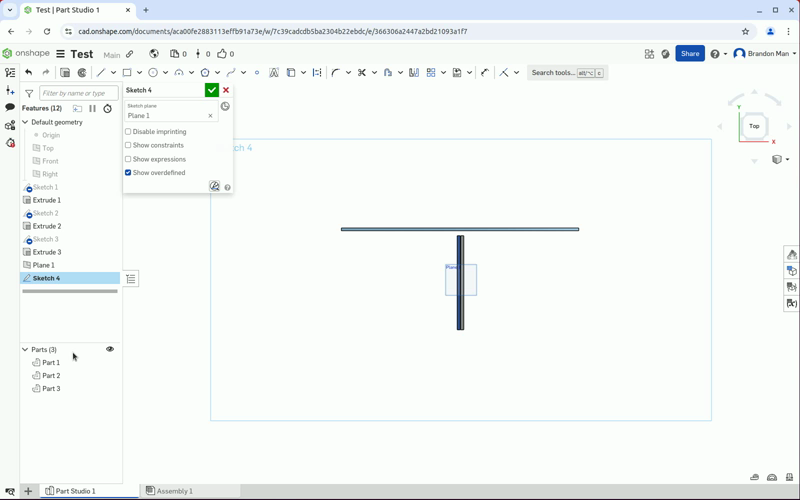
key(y)
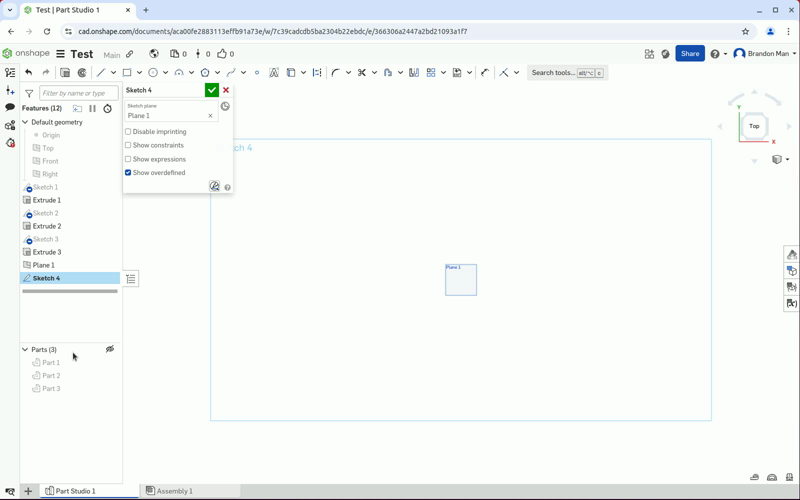
key(l)
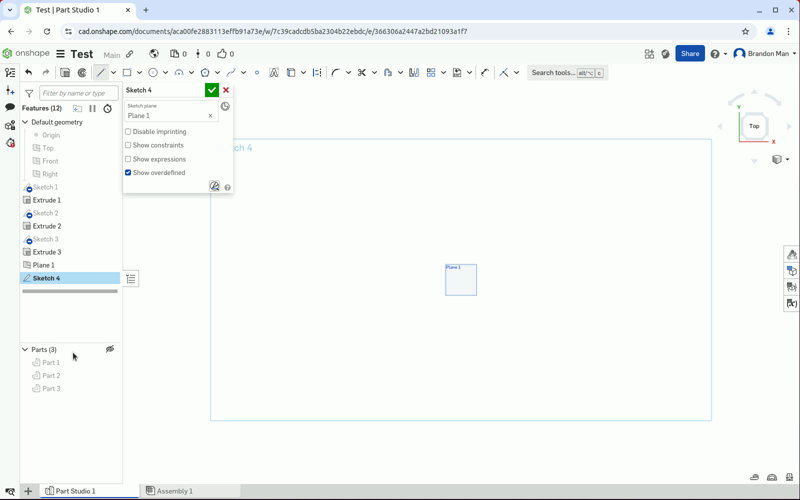
key_down(shift)
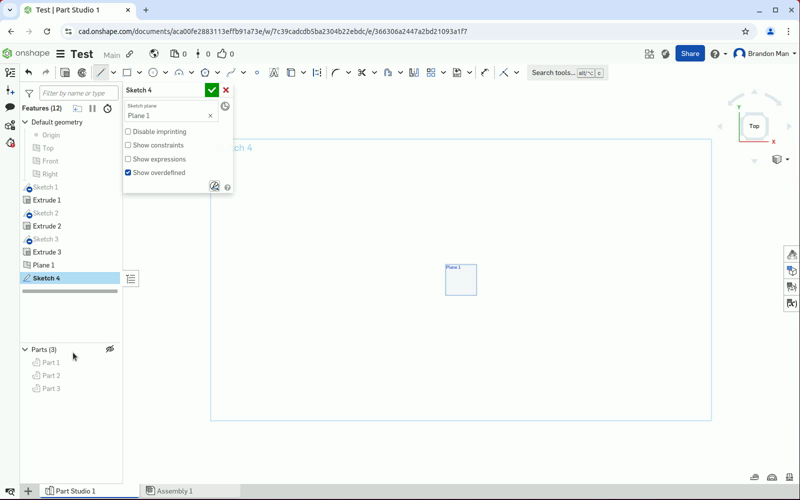
mouse_move(348, 244)
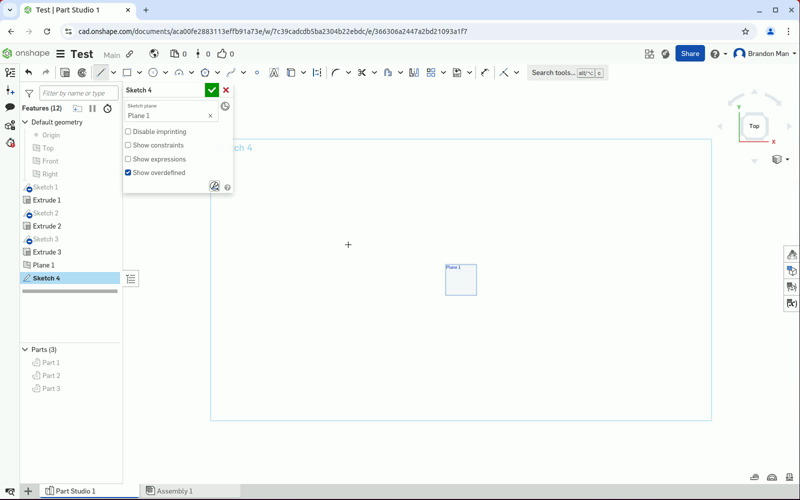
click(348, 244)
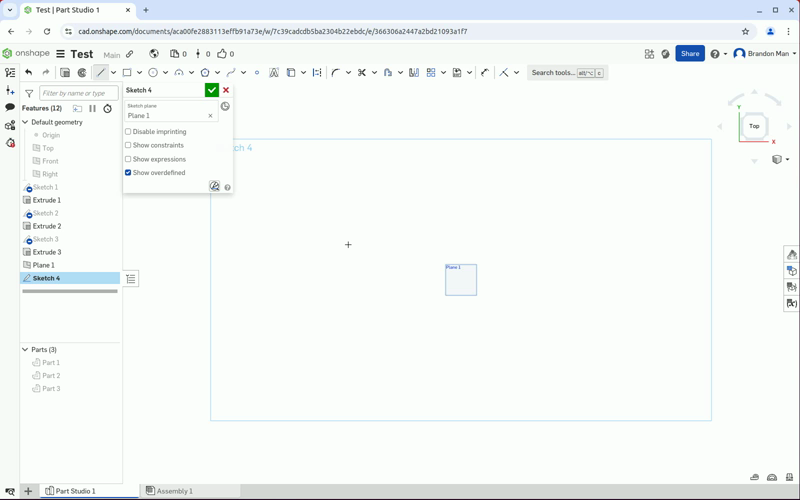
key_up(shift)
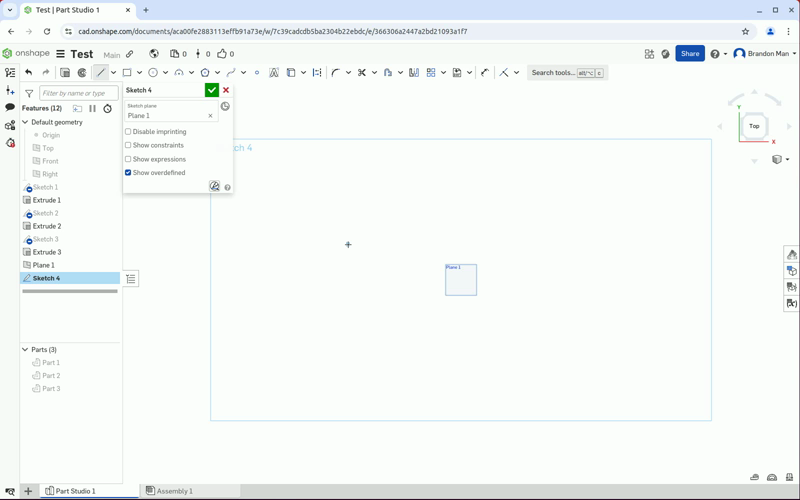
key_down(shift)
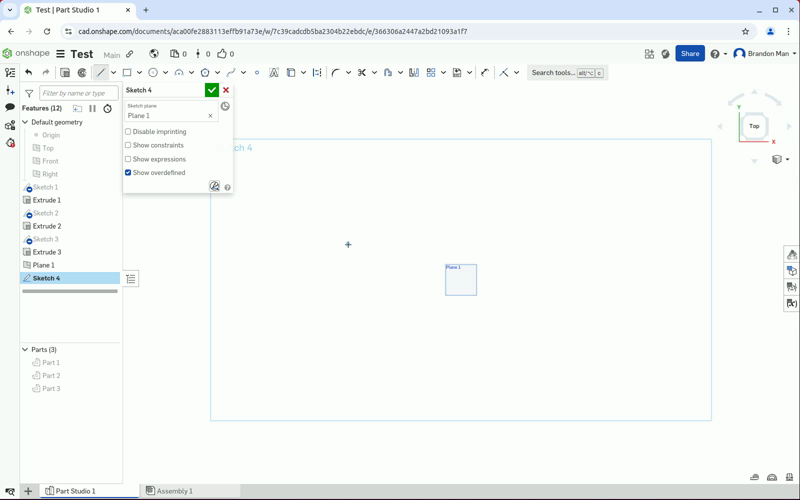
mouse_move(457, 244)
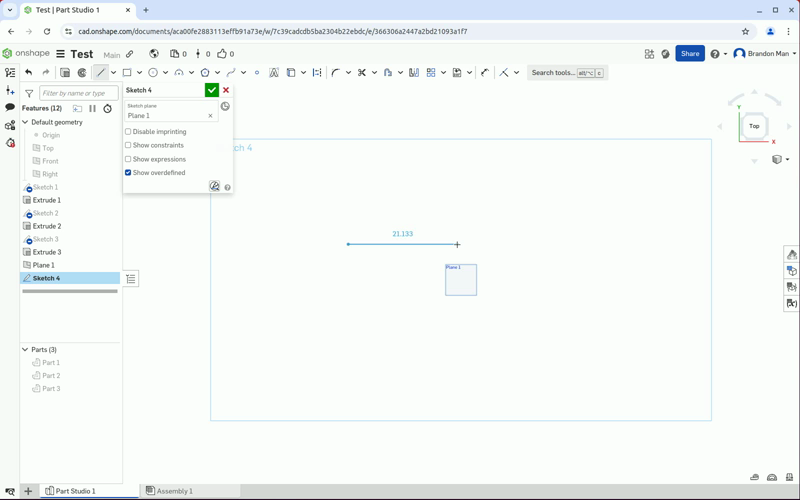
click(457, 244)
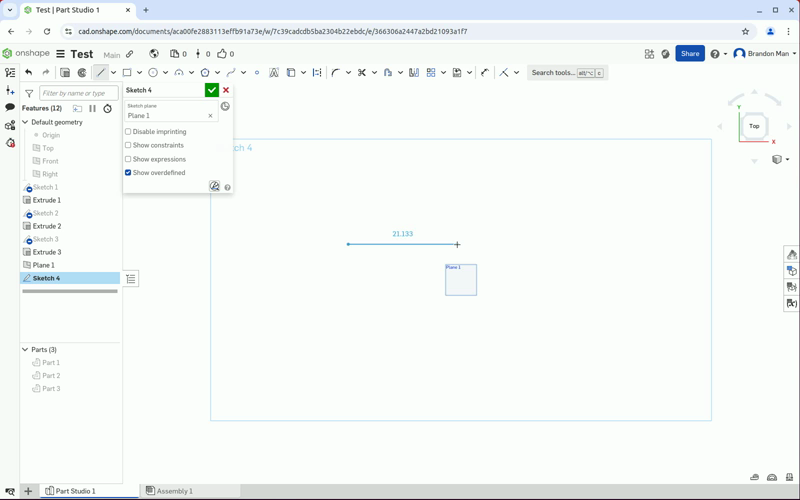
key_up(shift)
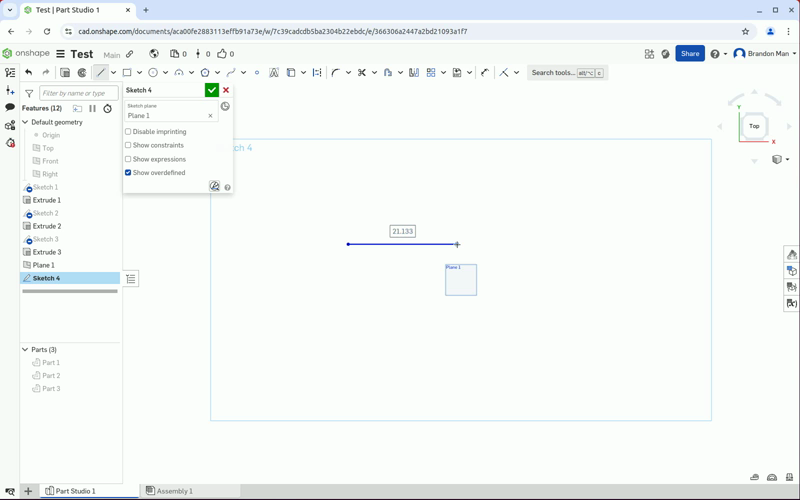
key_down(shift)
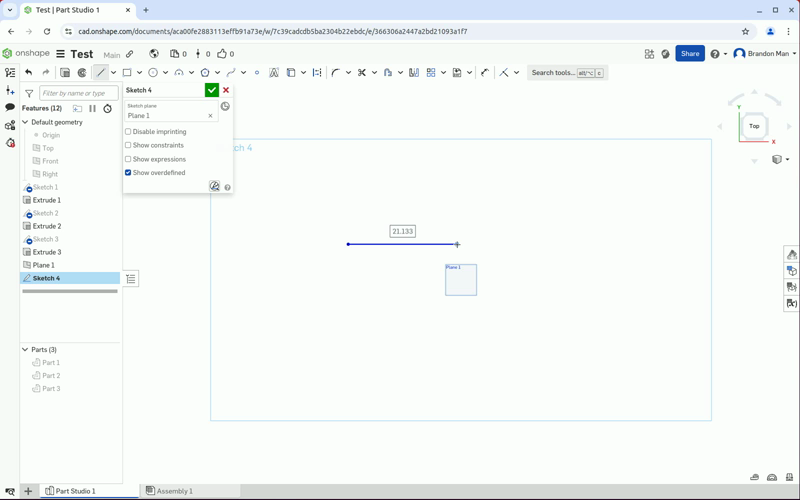
mouse_move(487, 244)
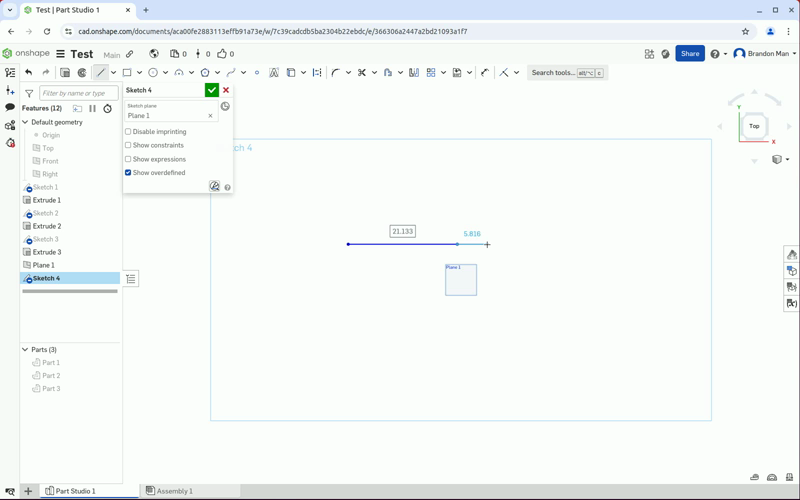
mouse_move(457, 236)
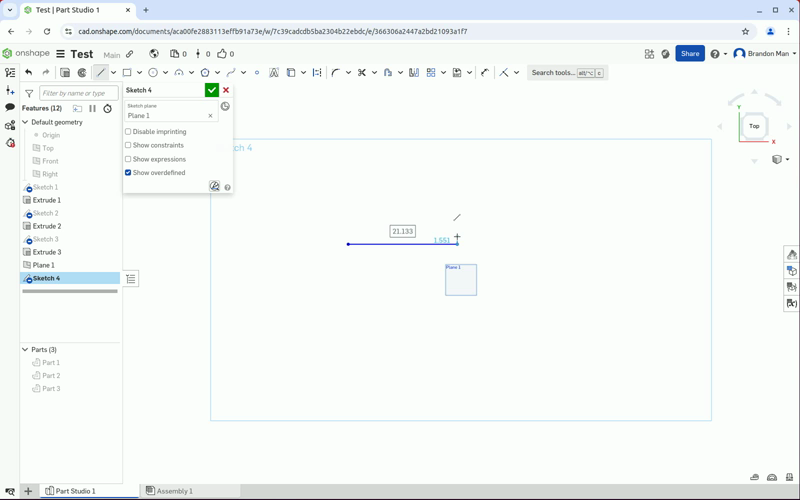
click(457, 236)
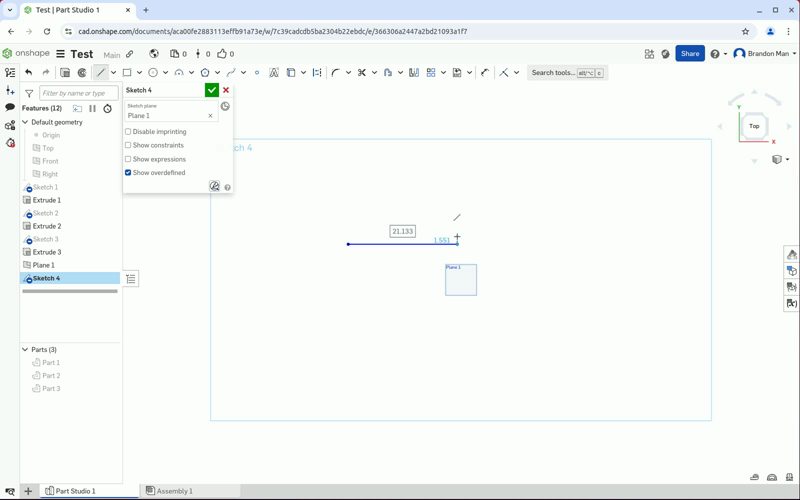
key_up(shift)
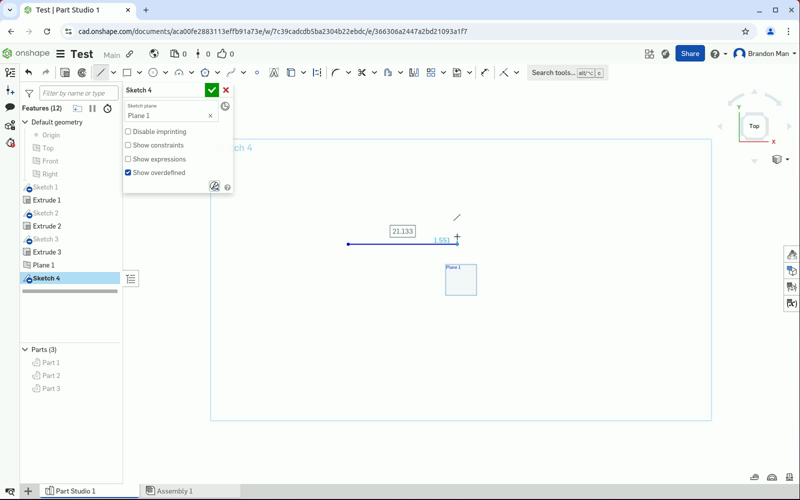
key_down(shift)
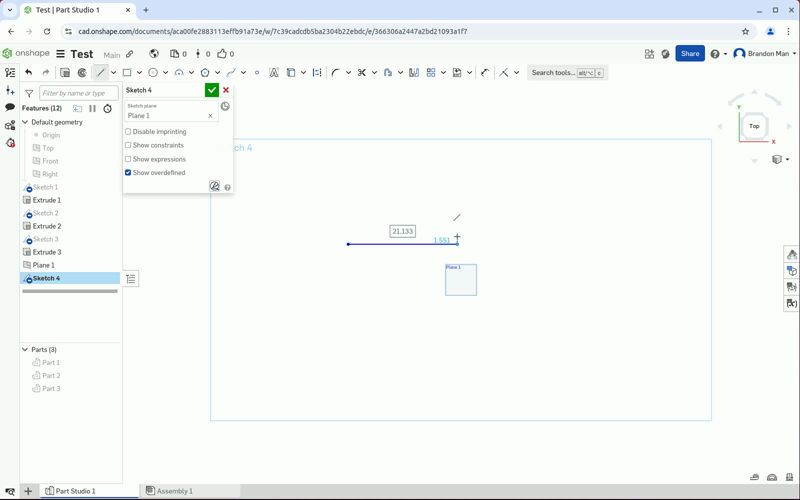
mouse_move(348, 236)
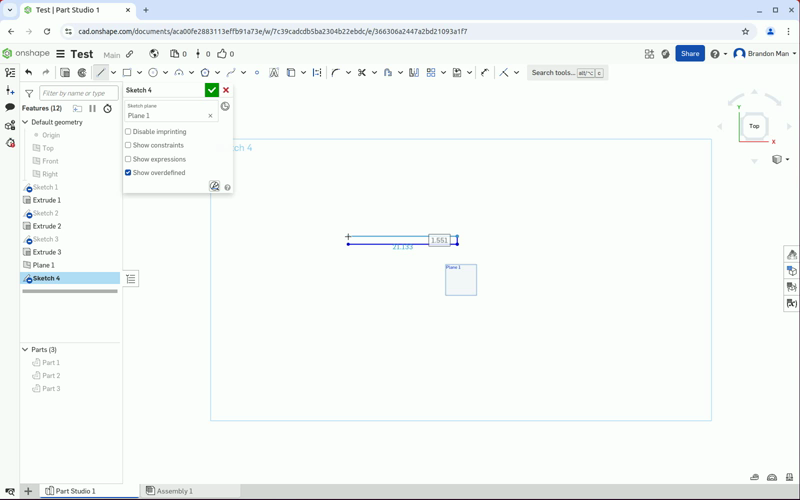
click(348, 236)
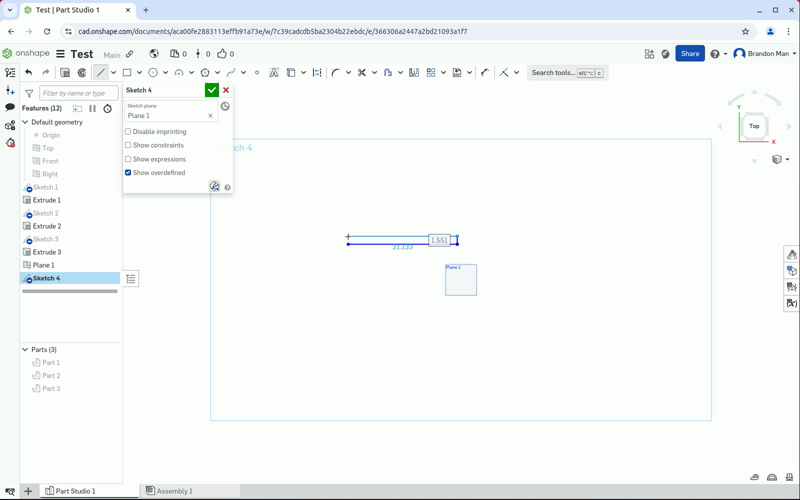
key_up(shift)
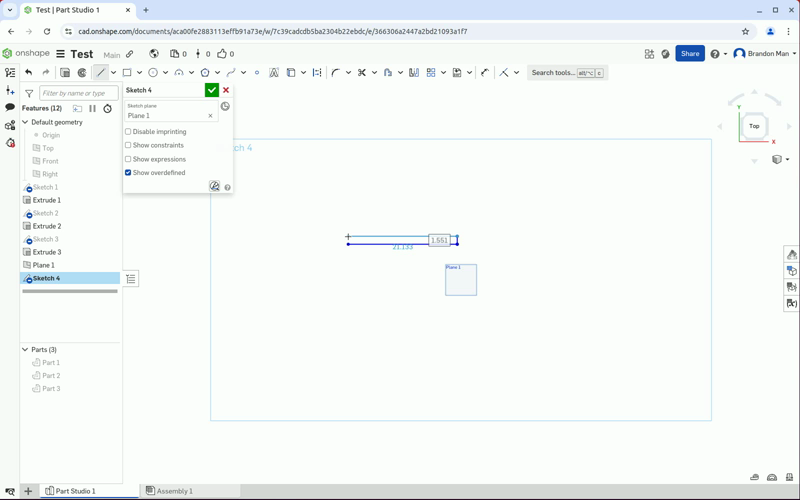
mouse_move(378, 236)
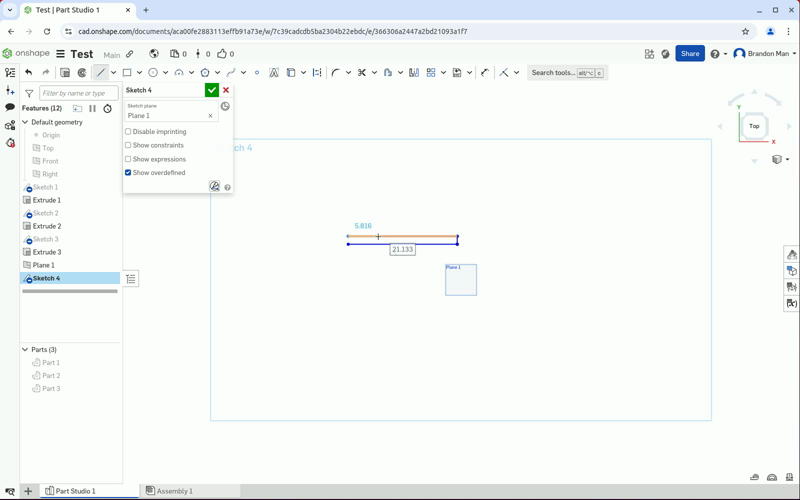
key_down(shift)
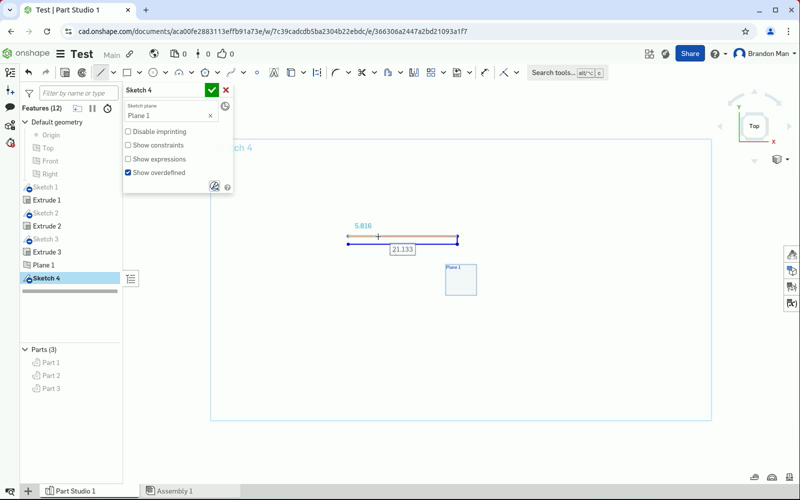
mouse_move(348, 244)
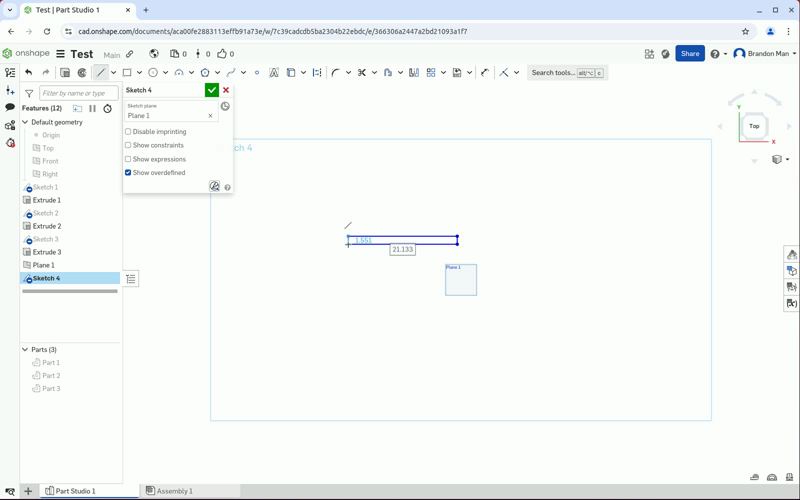
key_up(shift)
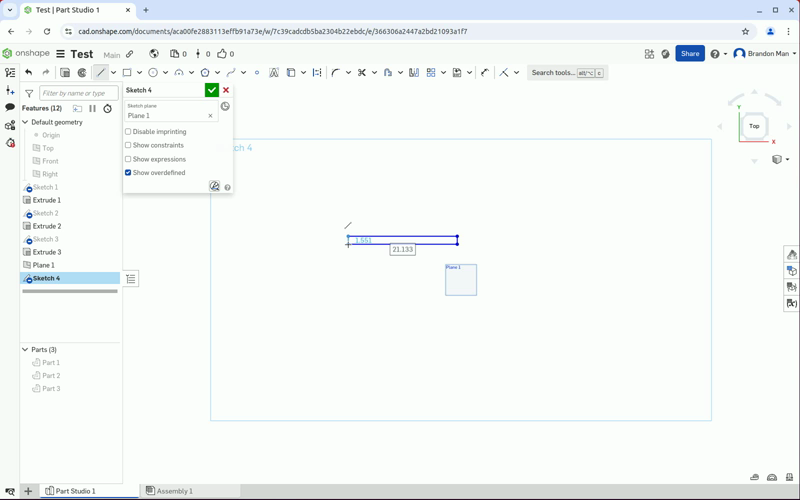
click(348, 244)
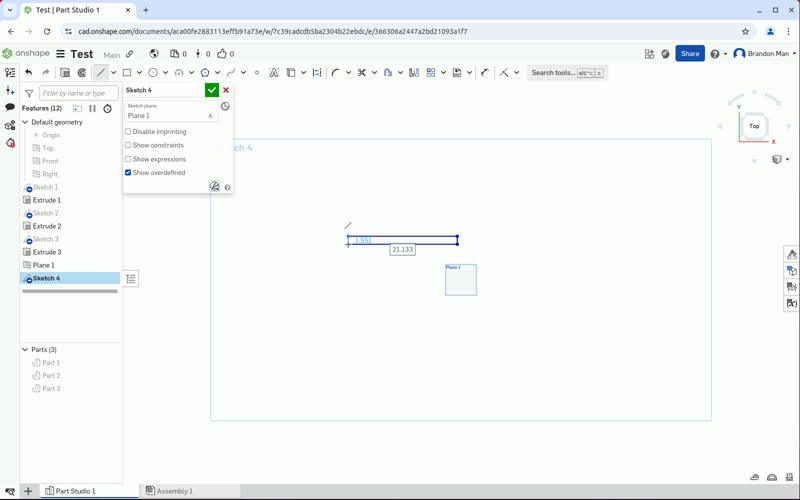
key(esc)
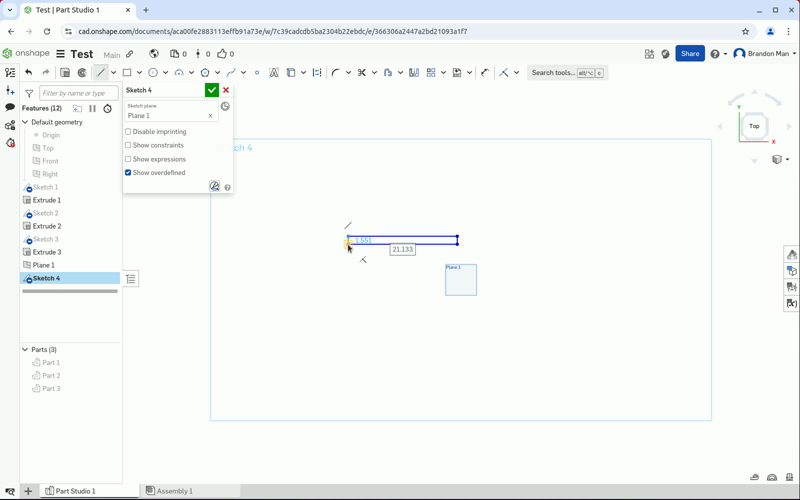
mouse_move(393, 238)
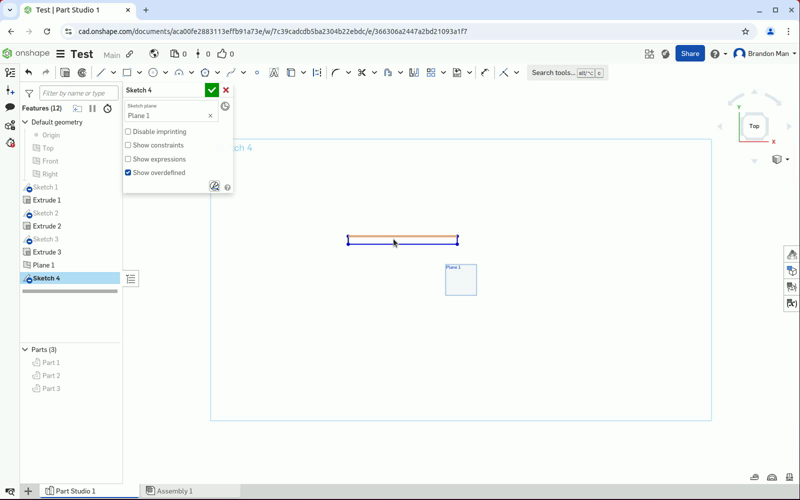
scroll(6)
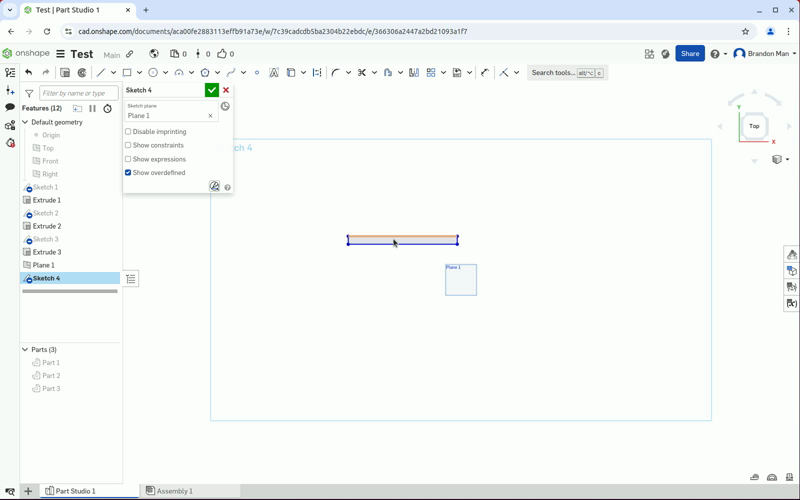
scroll(6)
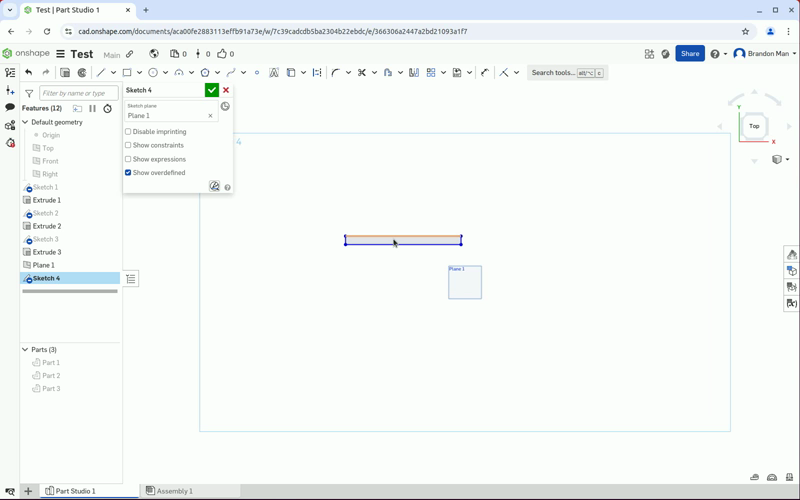
scroll(6)
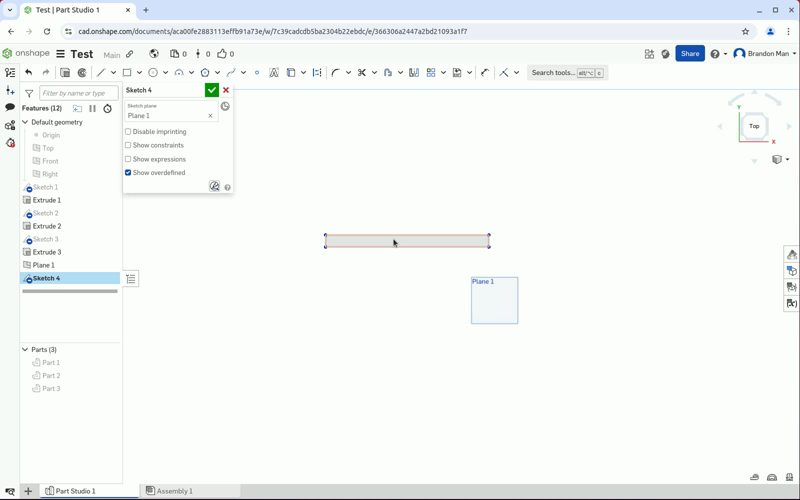
scroll(6)
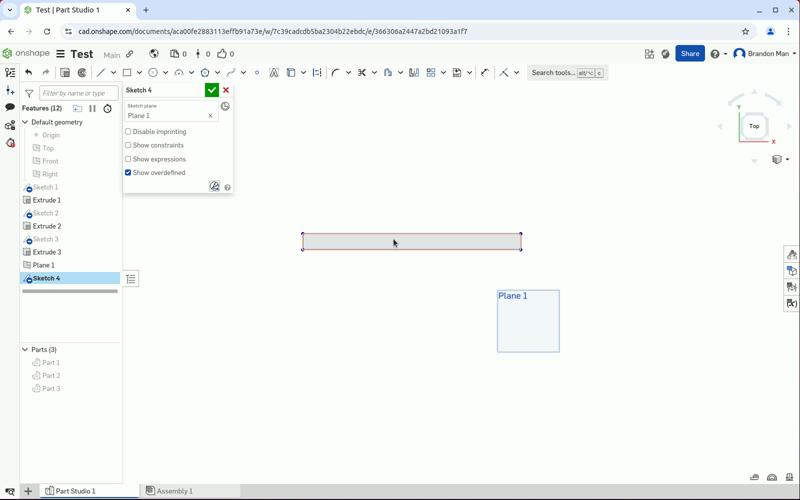
scroll(6)
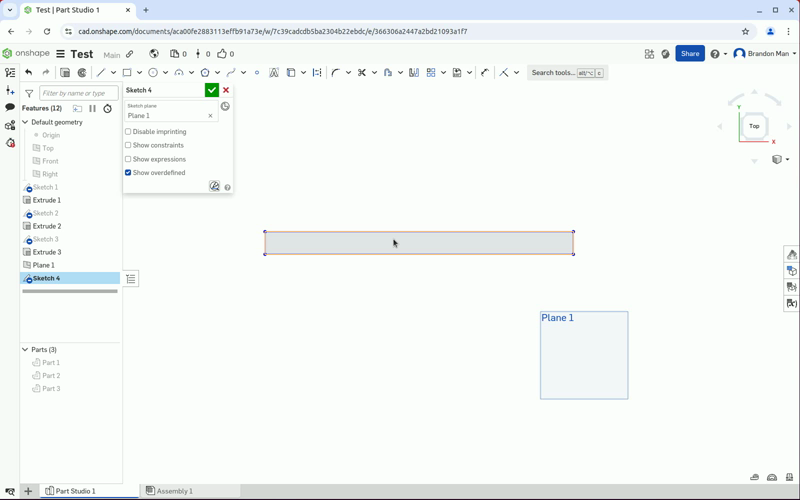
scroll(6)
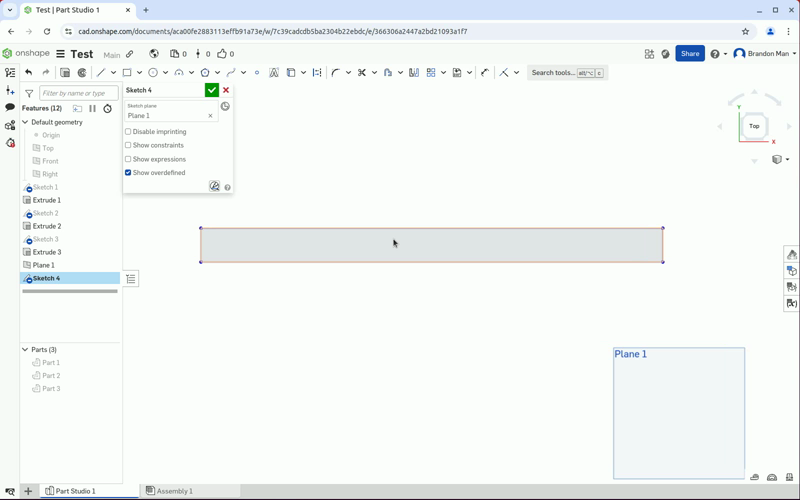
scroll(6)
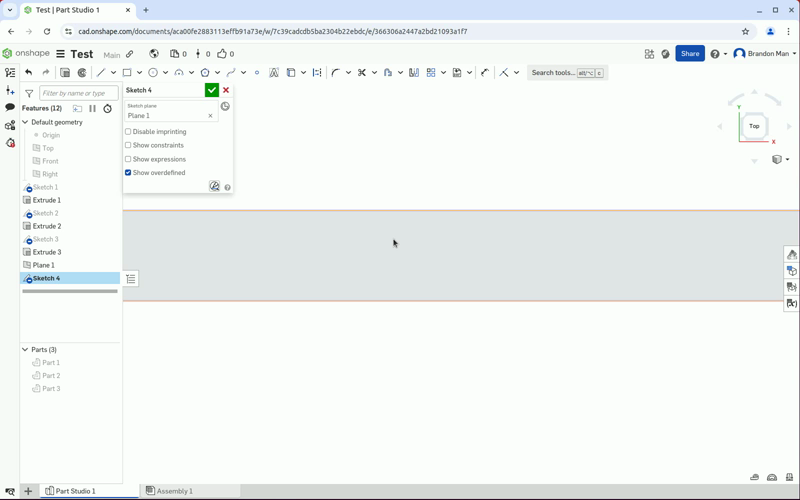
click(393, 238)
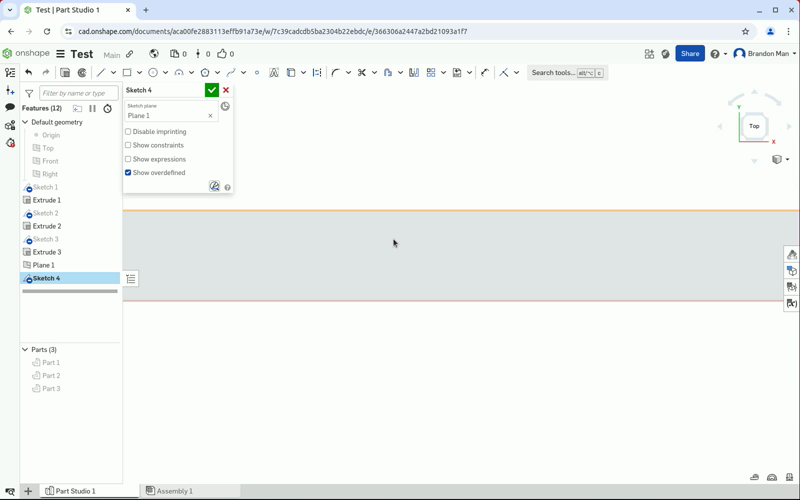
scroll(-6)
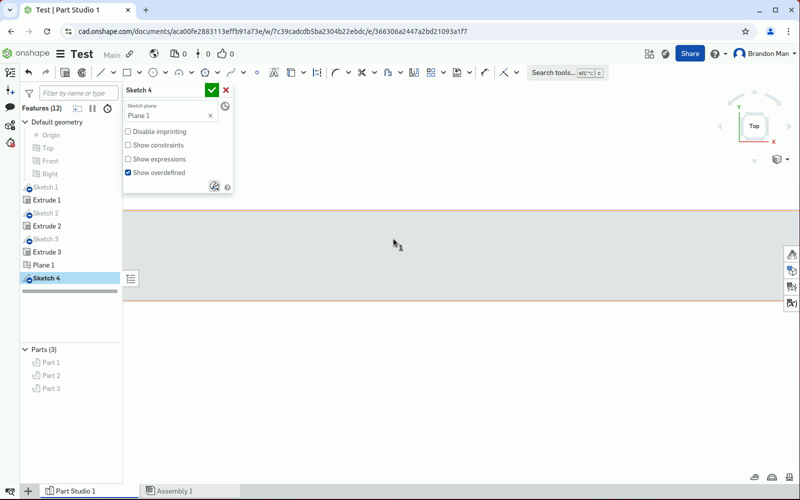
scroll(-6)
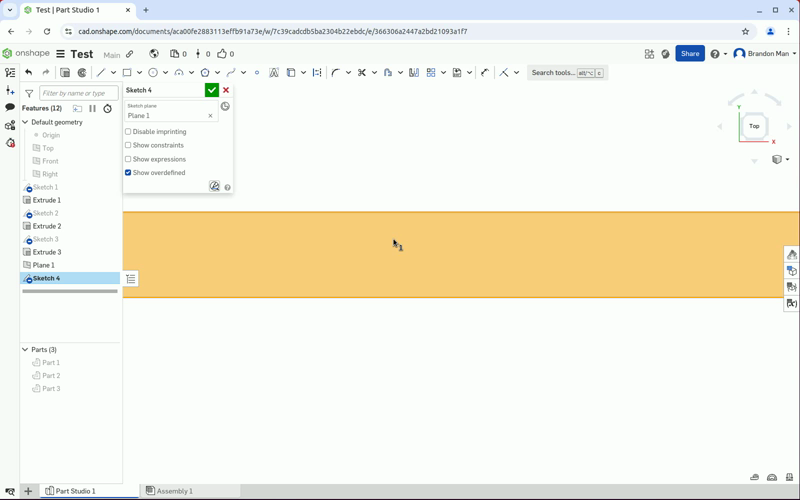
scroll(-6)
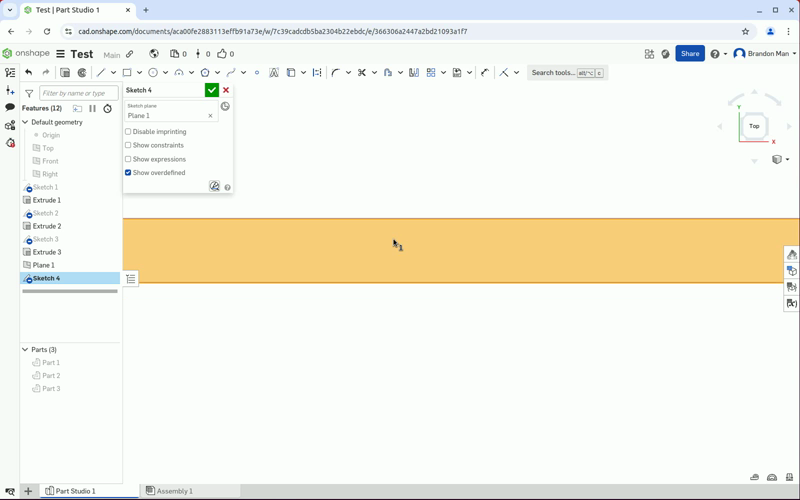
scroll(-6)
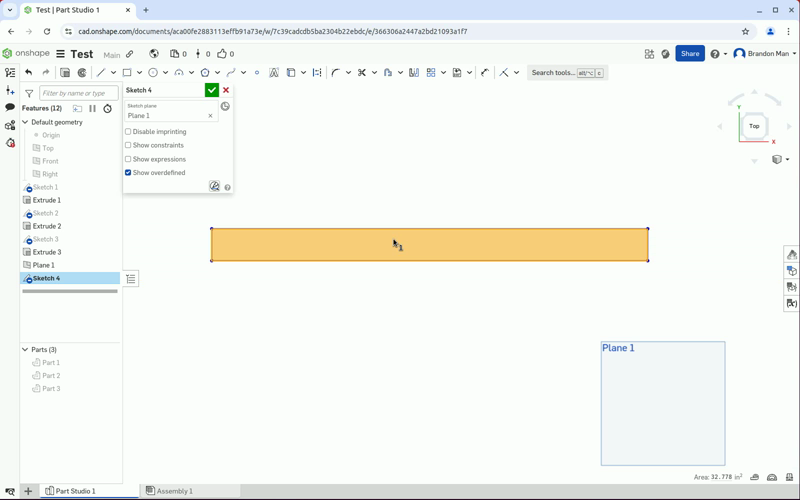
scroll(-6)
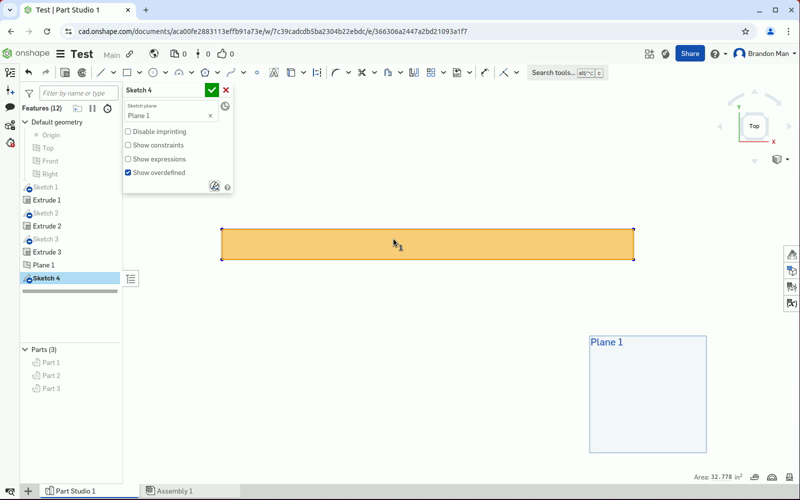
scroll(-6)
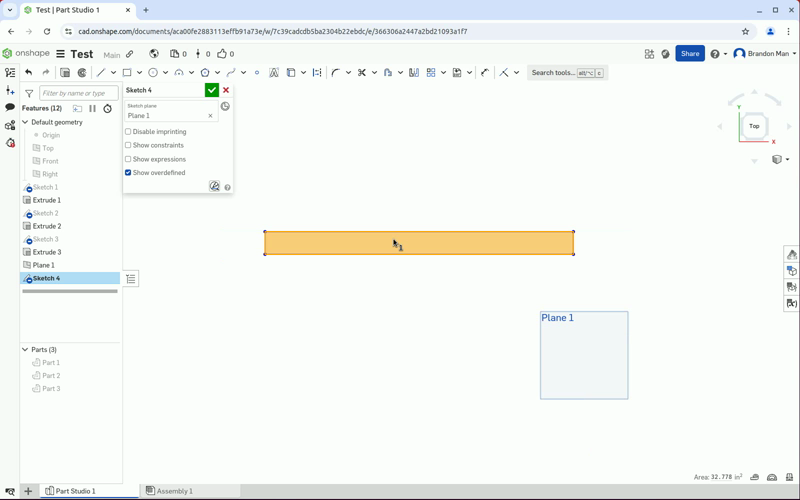
scroll(-6)
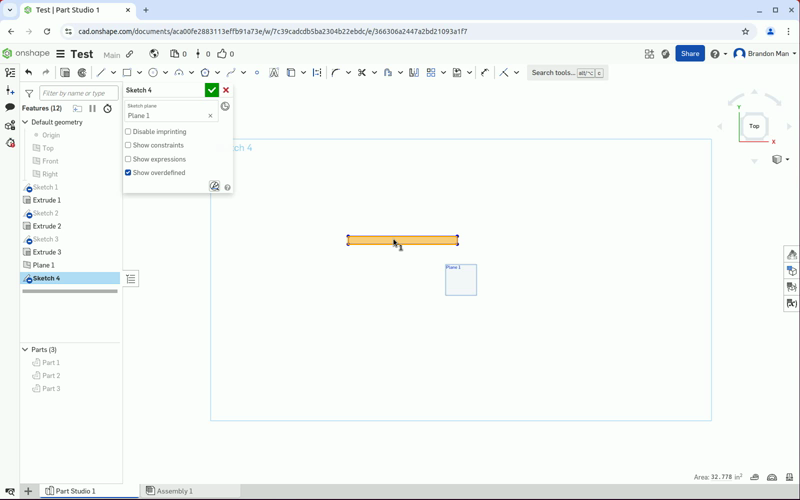
mouse_move(73, 352)
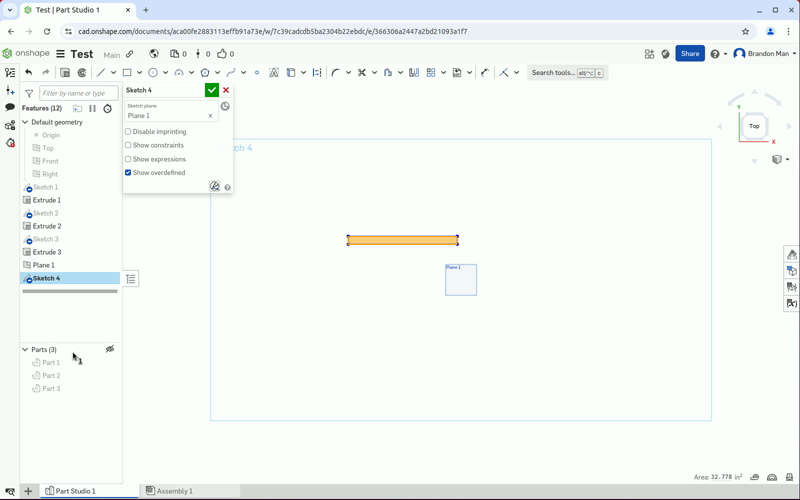
key(shift+y)
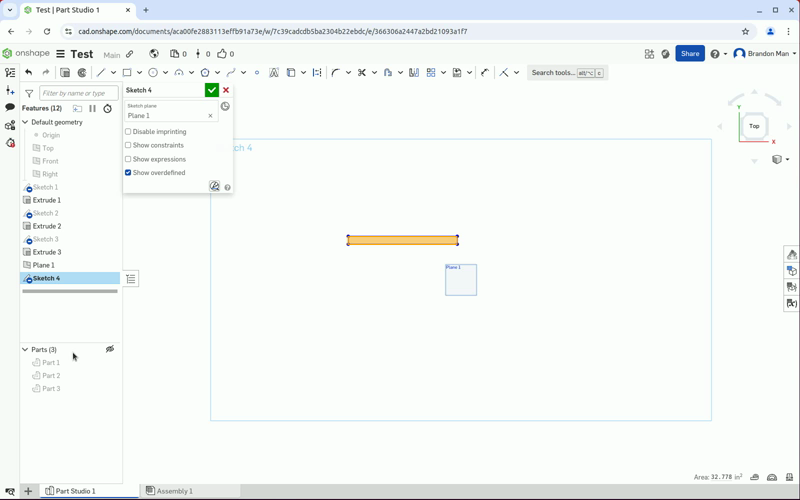
key(shift+e)
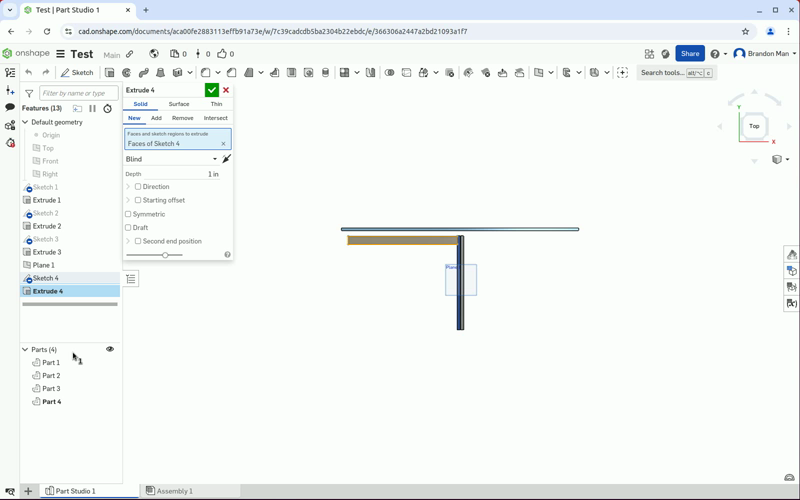
mouse_move(143, 106)
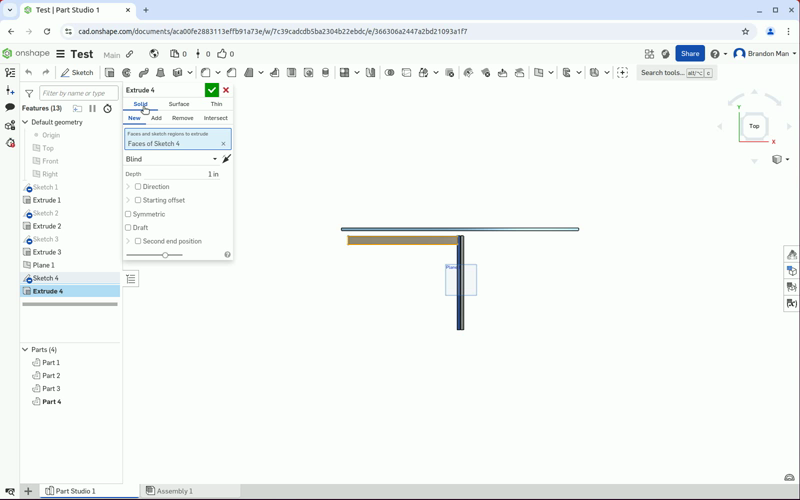
click(143, 106)
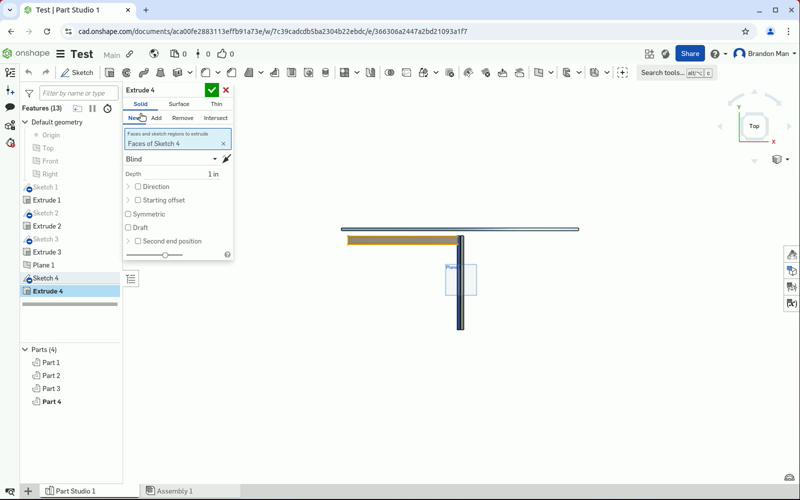
mouse_move(137, 120)
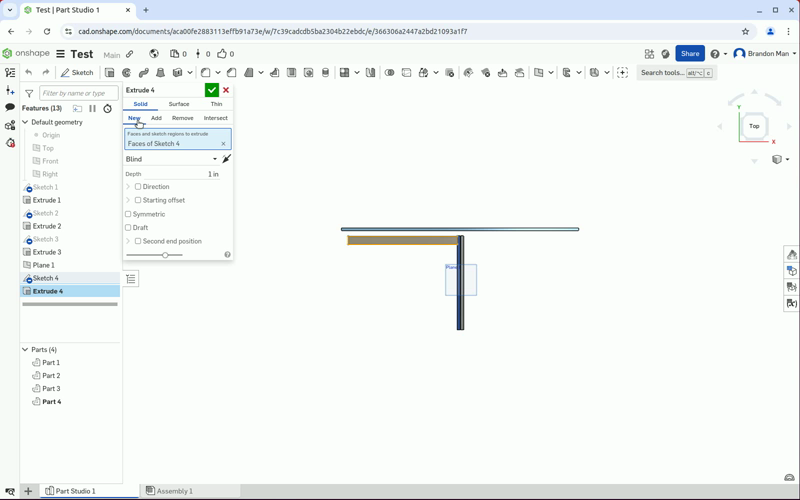
click(137, 120)
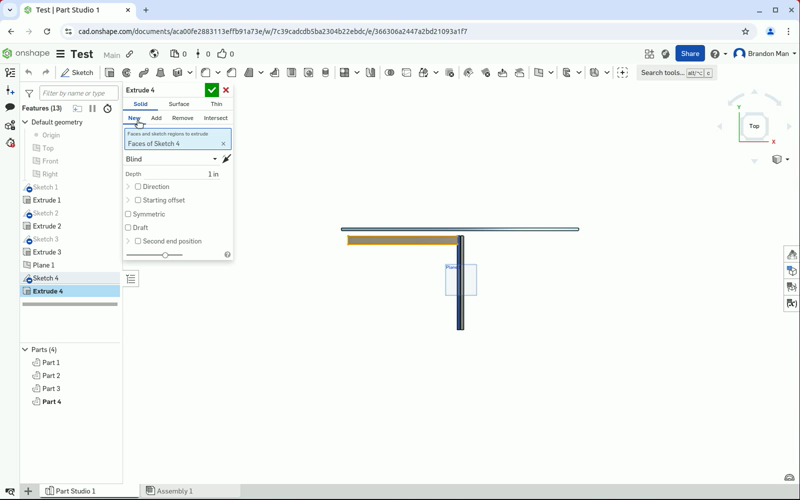
key(tab, 4)
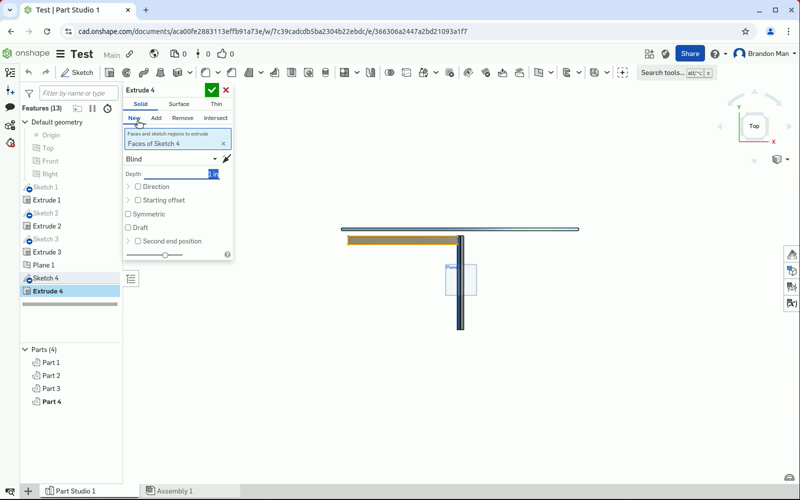
text(0.722)
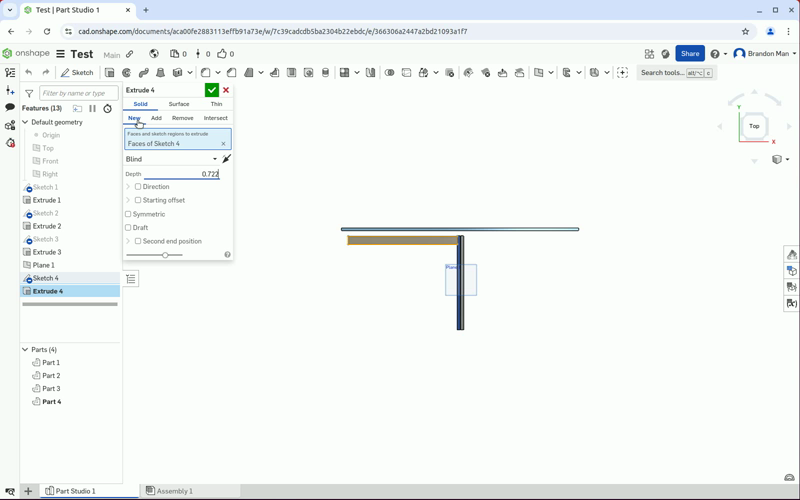
key(enter)
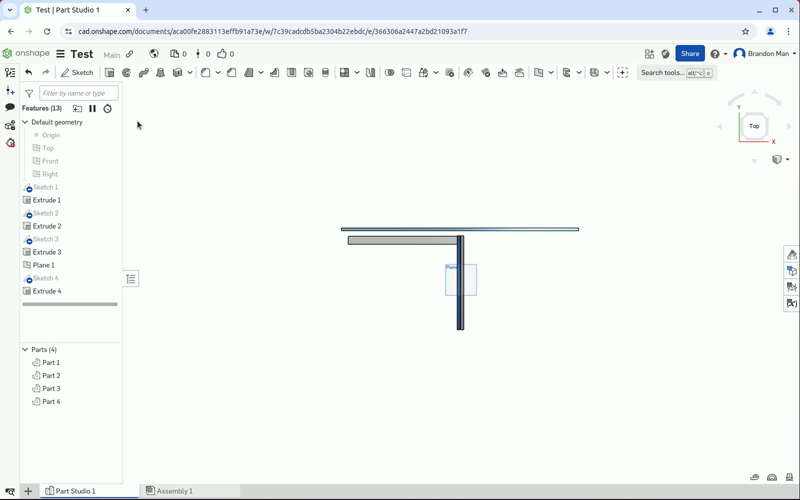
key(shift+h)
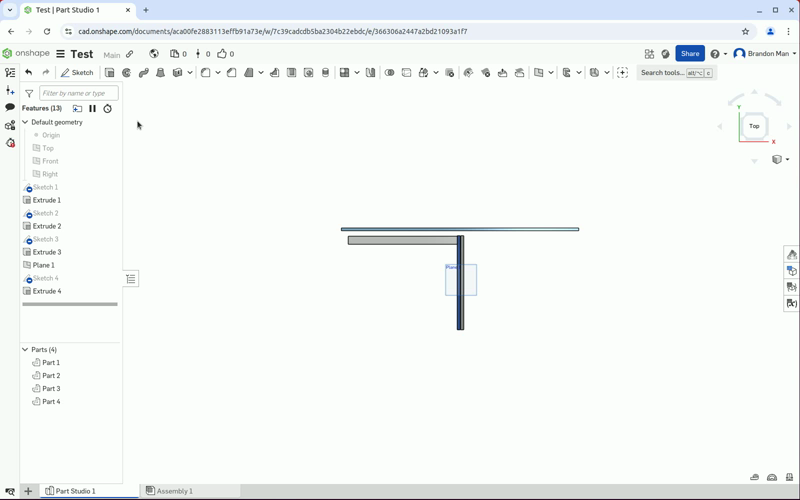
key(shift+h)
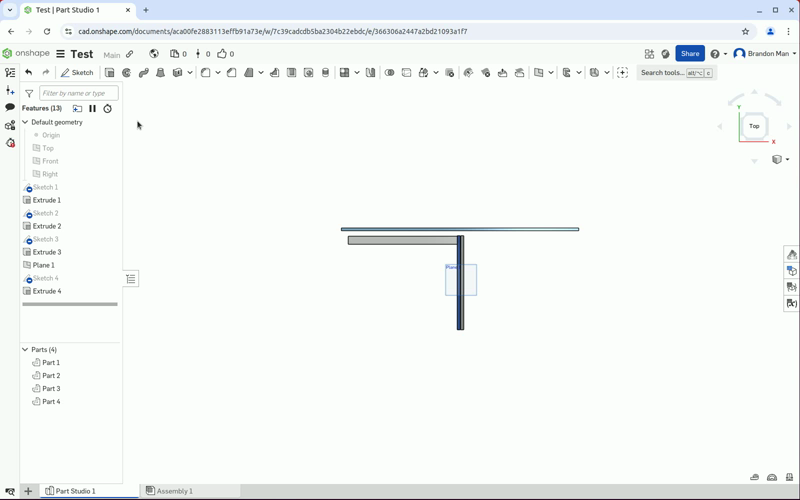
mouse_move(73, 189)
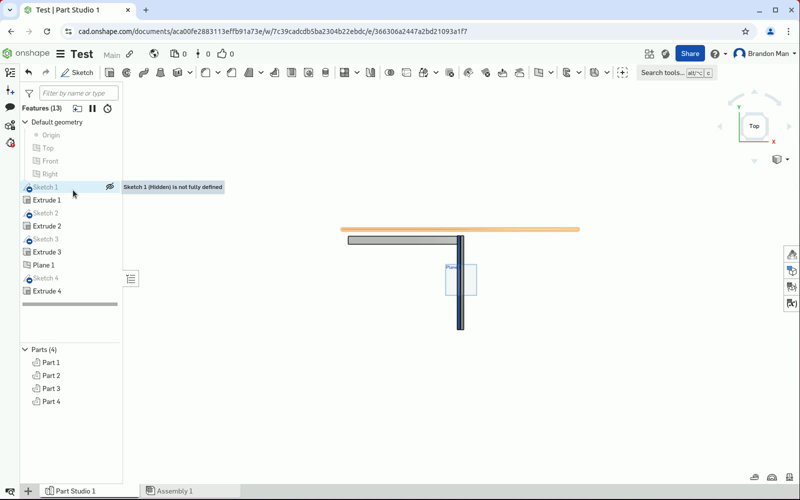
click(73, 189)
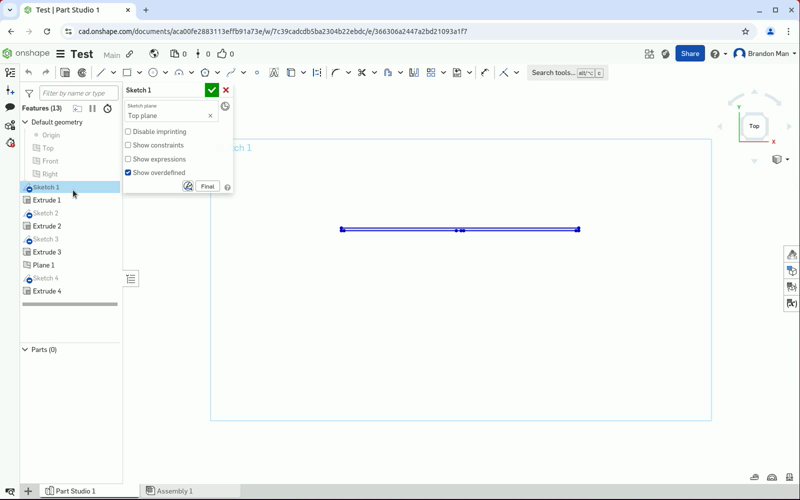
mouse_move(229, 92)
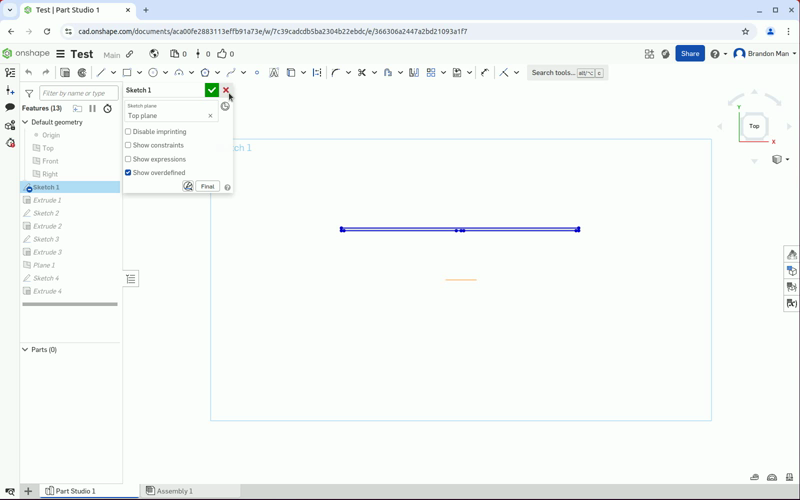
click(229, 92)
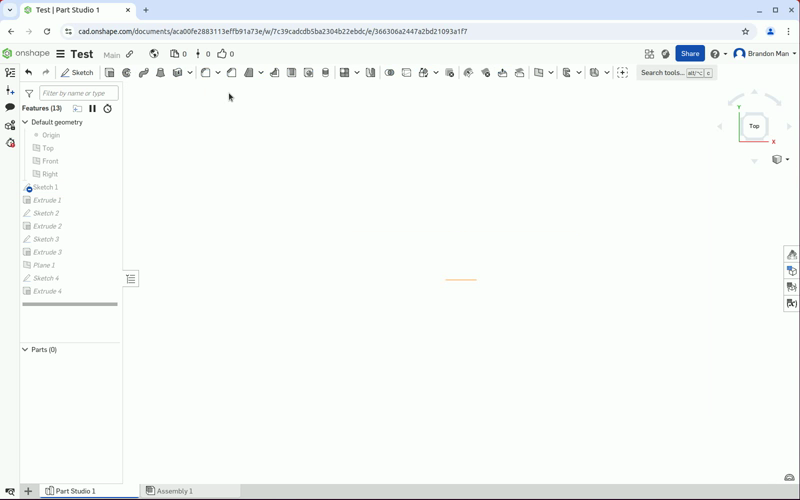
key(shift+s)
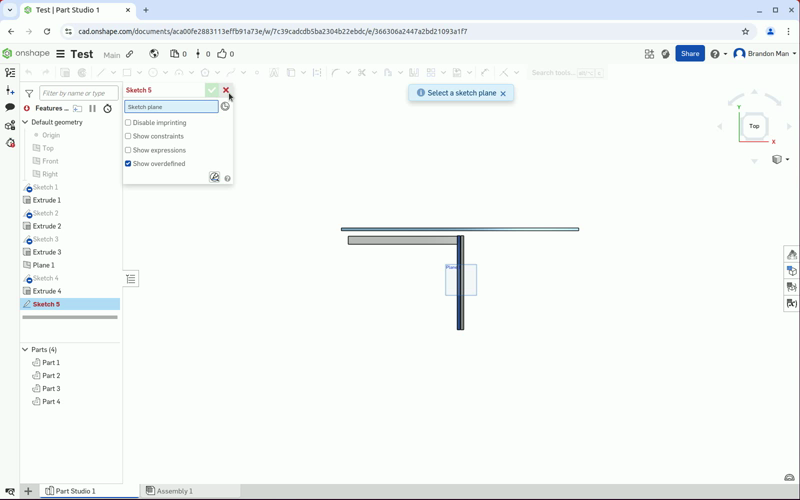
mouse_move(73, 267)
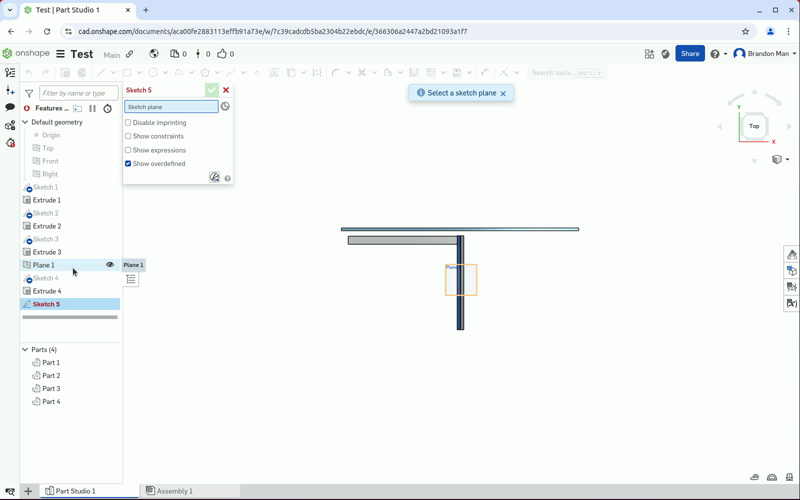
click(73, 267)
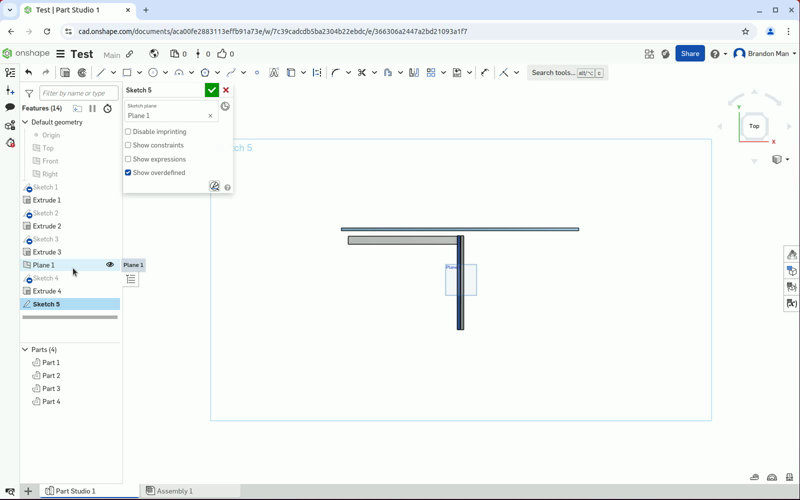
mouse_move(73, 352)
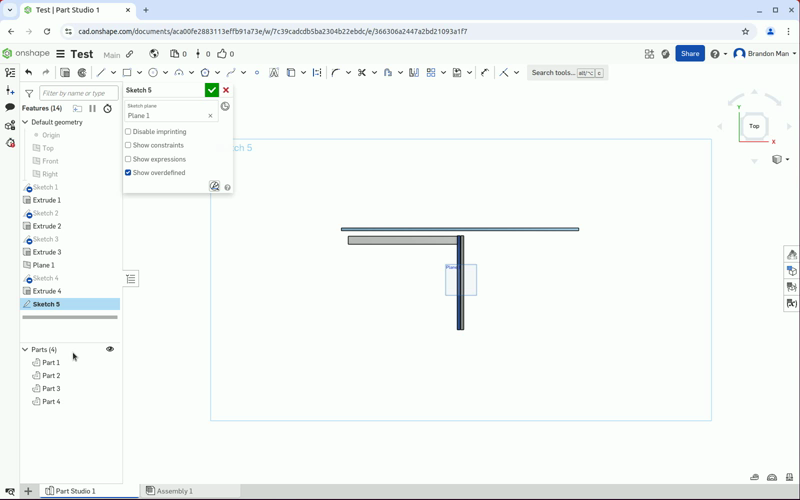
key(y)
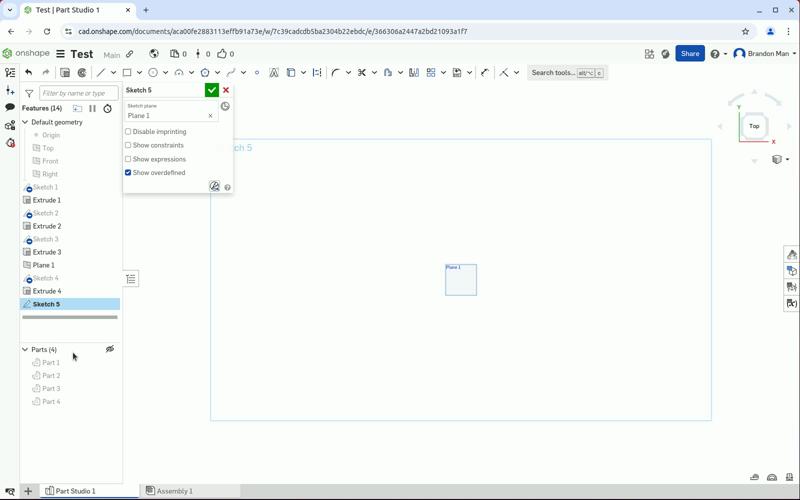
key(l)
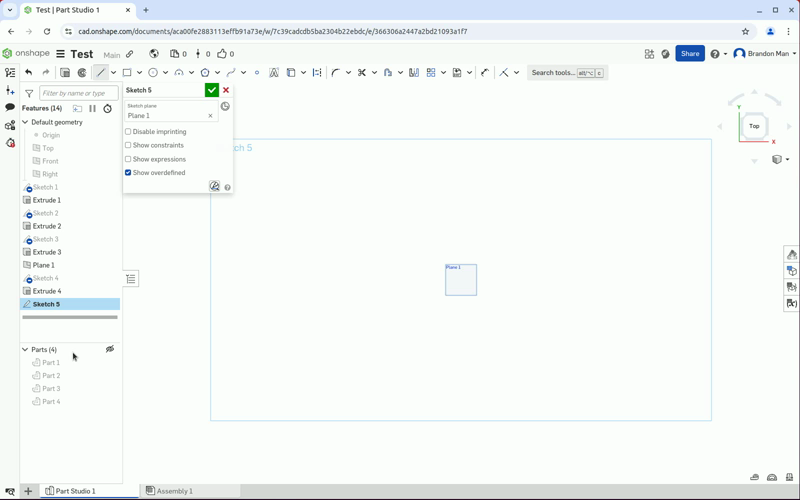
key_down(shift)
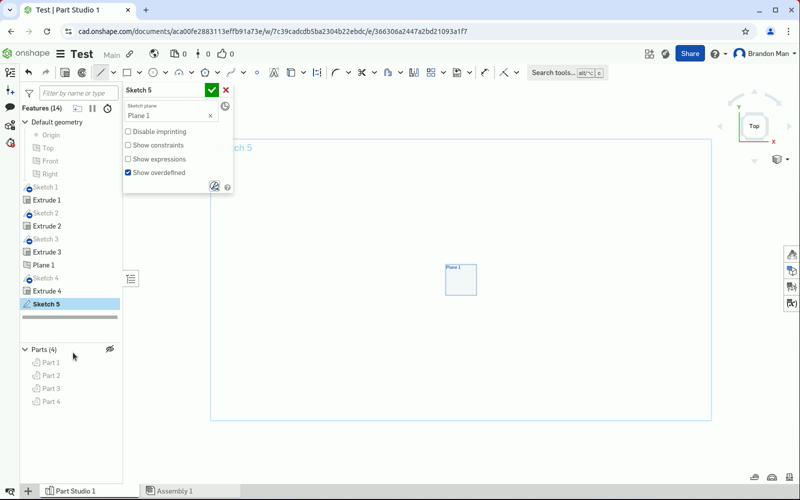
mouse_move(464, 244)
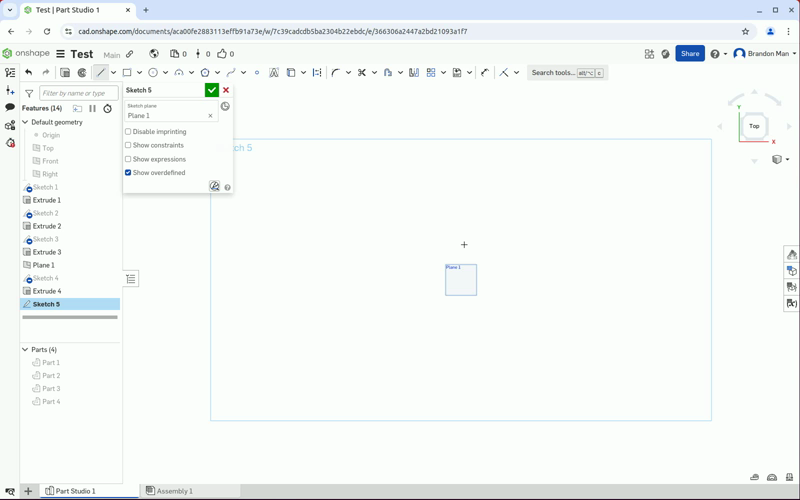
click(464, 244)
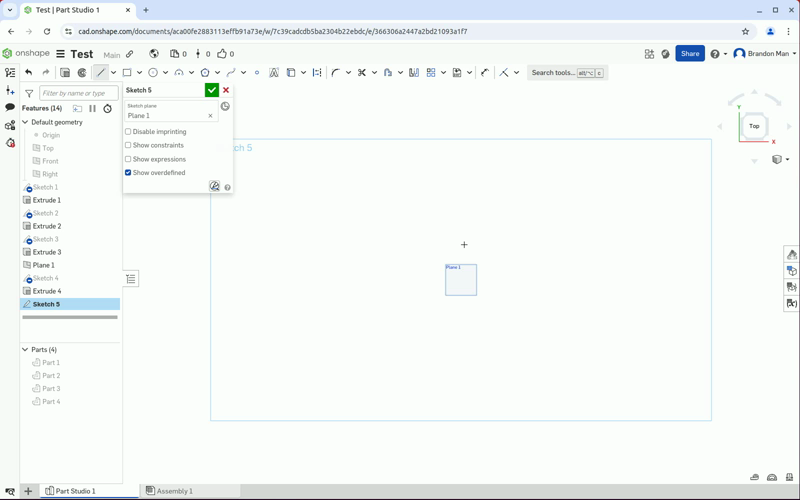
key_up(shift)
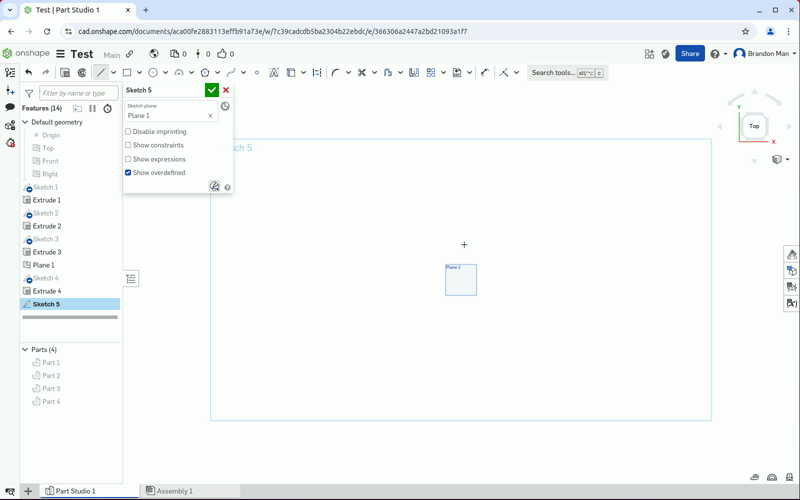
key_down(shift)
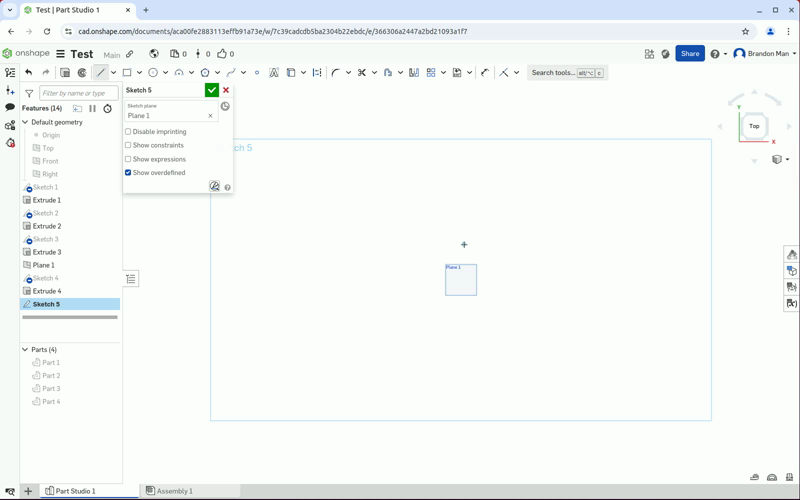
mouse_move(573, 244)
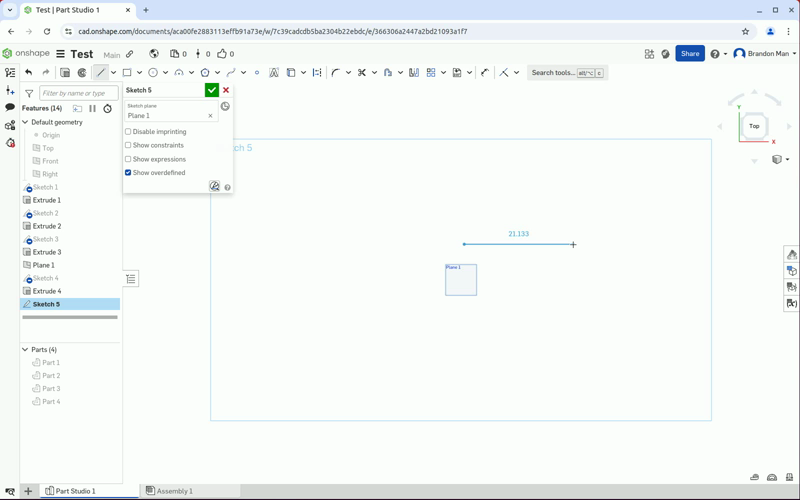
click(573, 244)
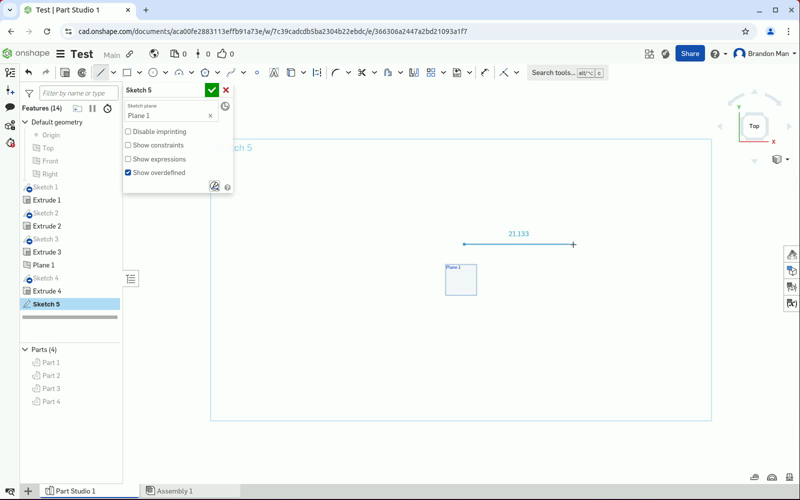
key_up(shift)
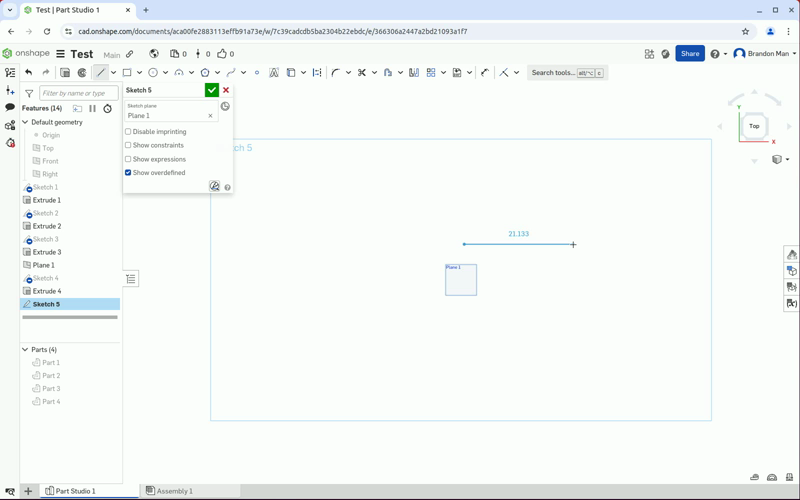
key_down(shift)
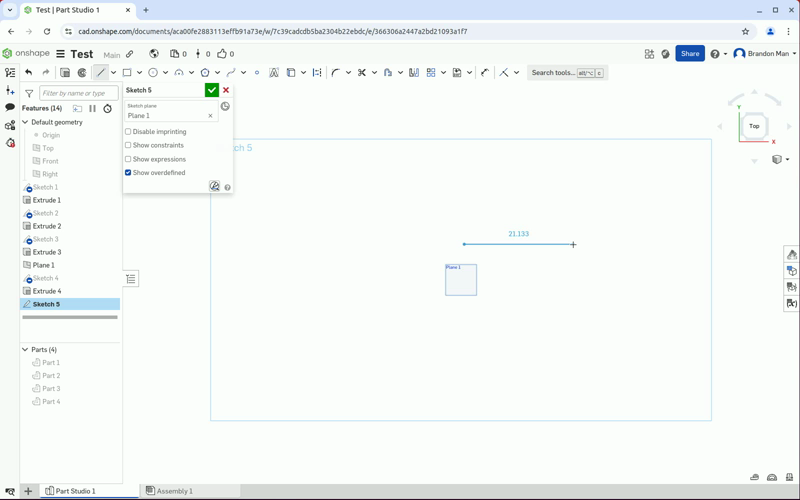
mouse_move(589, 244)
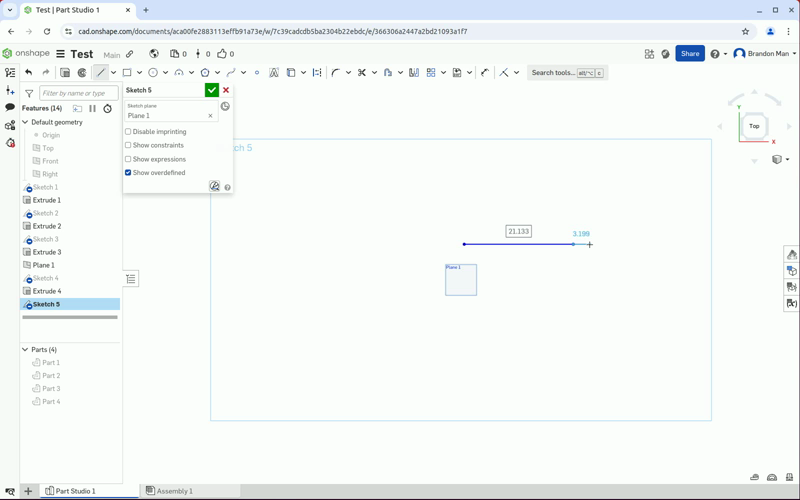
mouse_move(573, 236)
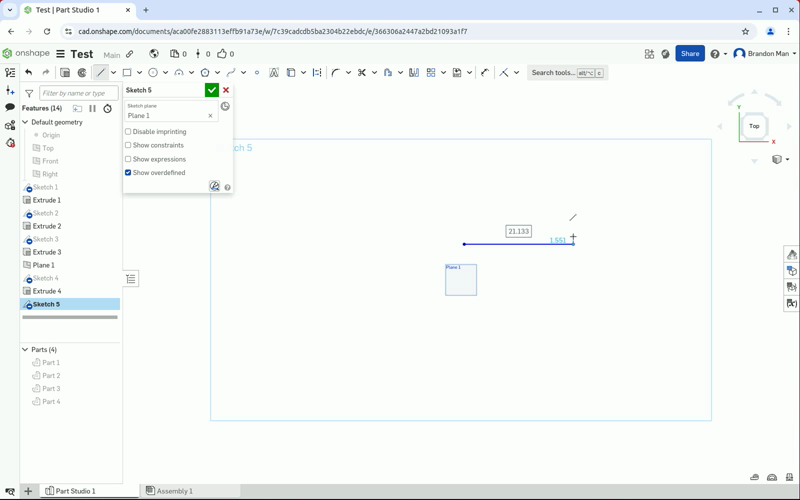
click(573, 236)
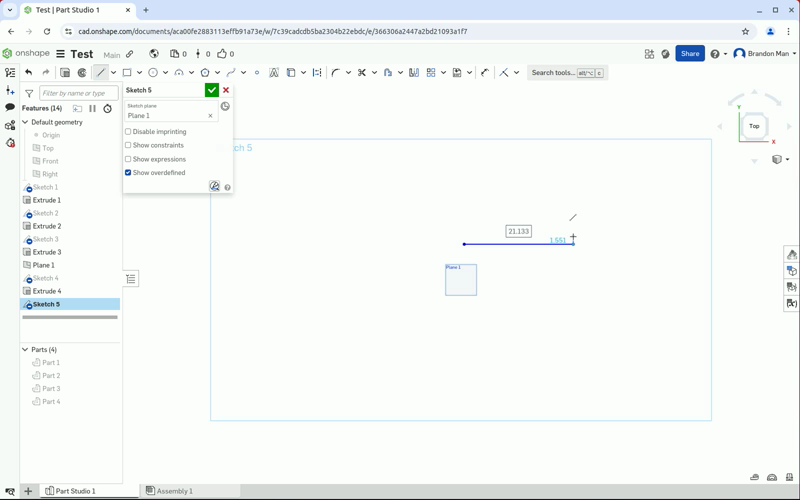
key_up(shift)
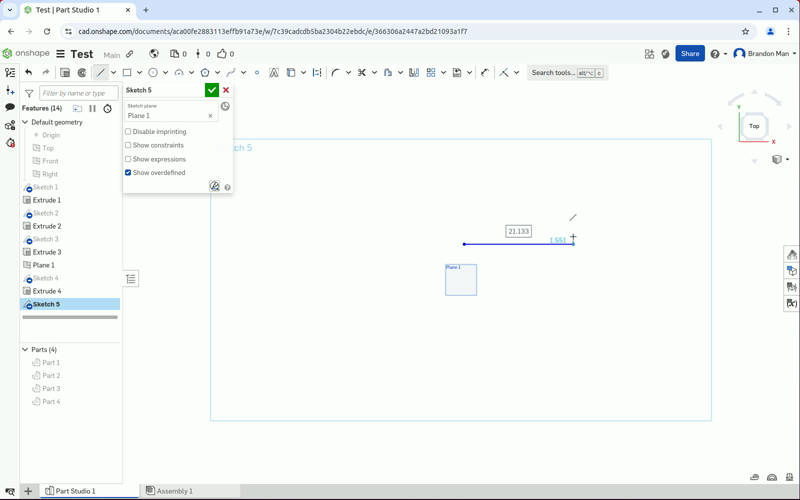
key_down(shift)
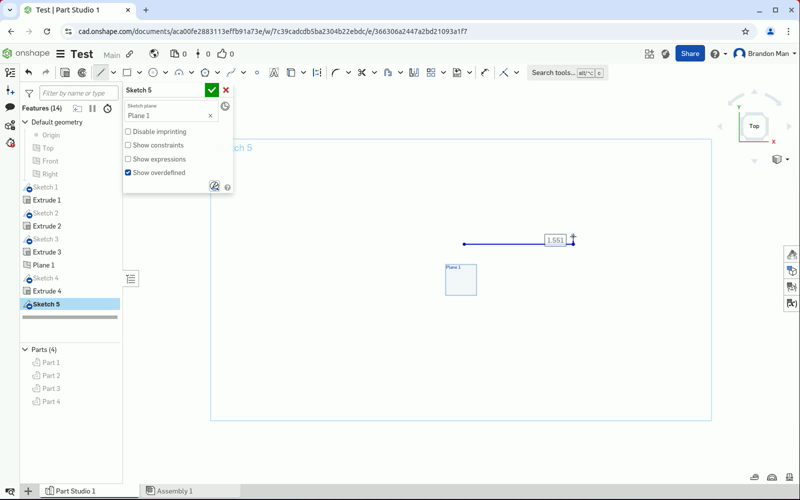
mouse_move(464, 236)
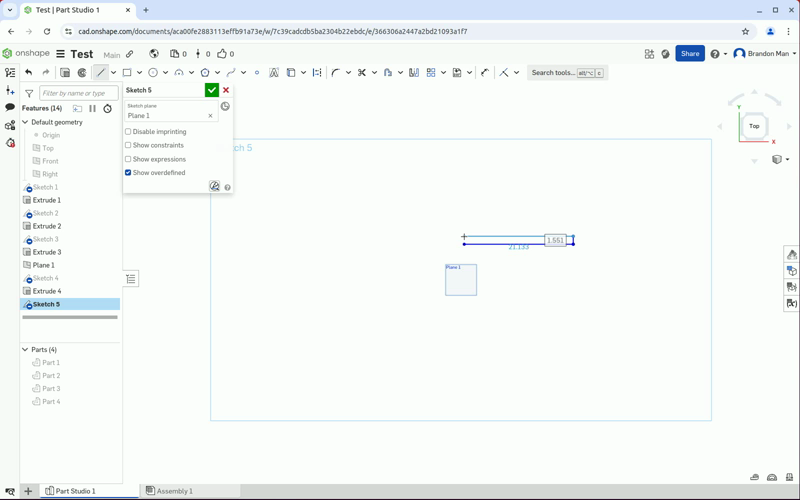
click(464, 236)
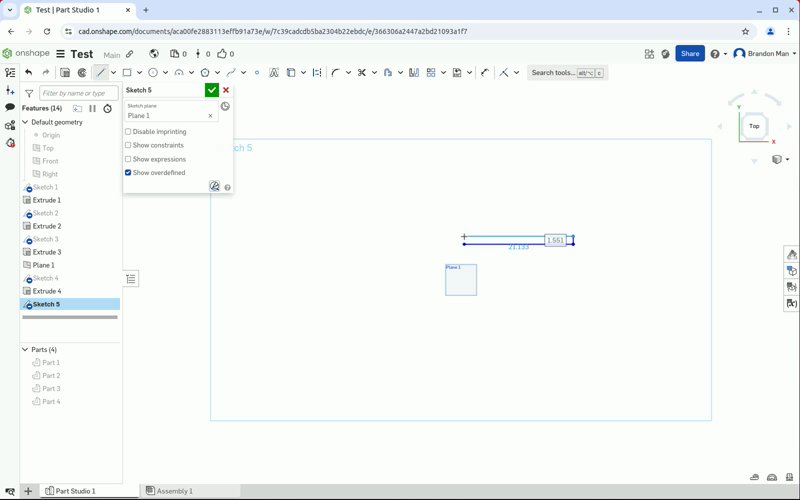
key_up(shift)
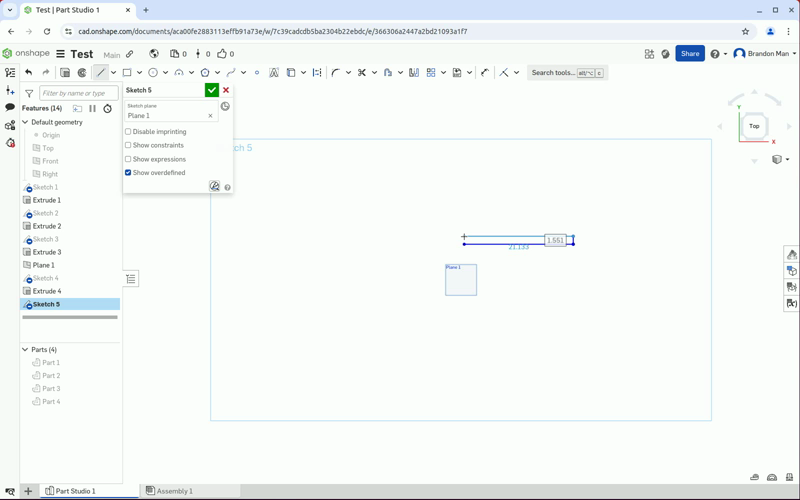
mouse_move(494, 236)
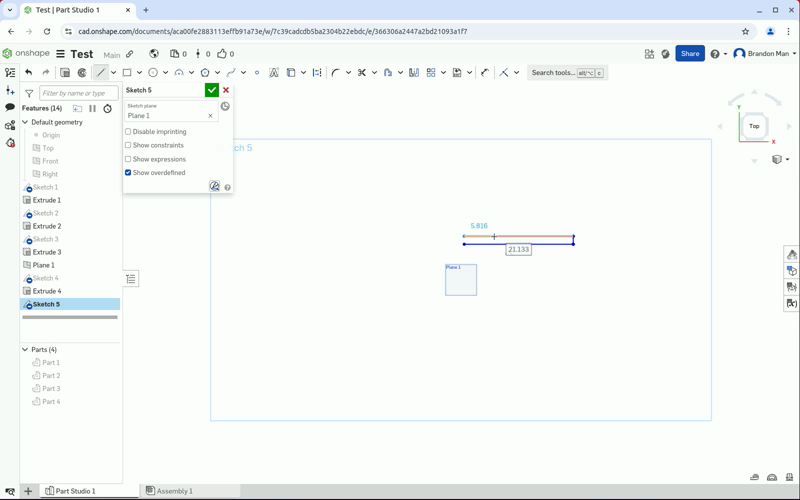
key_down(shift)
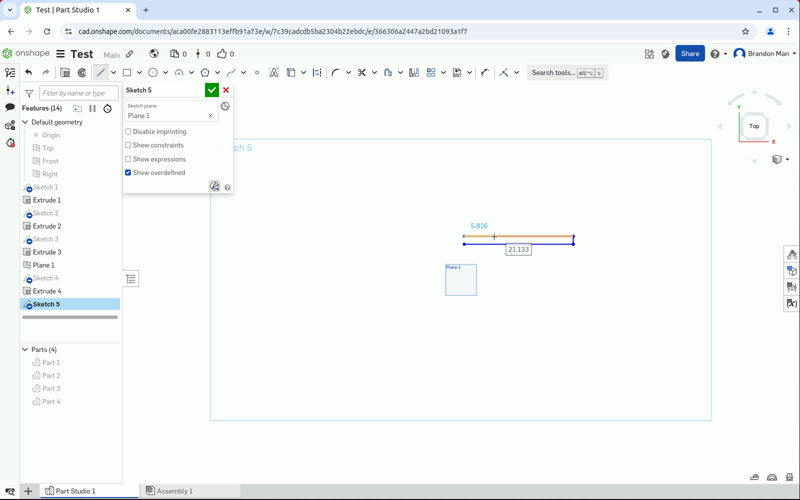
mouse_move(464, 244)
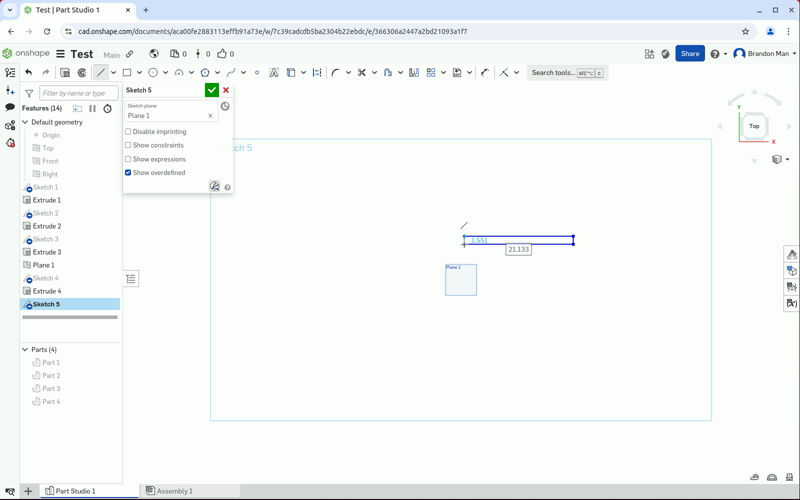
key_up(shift)
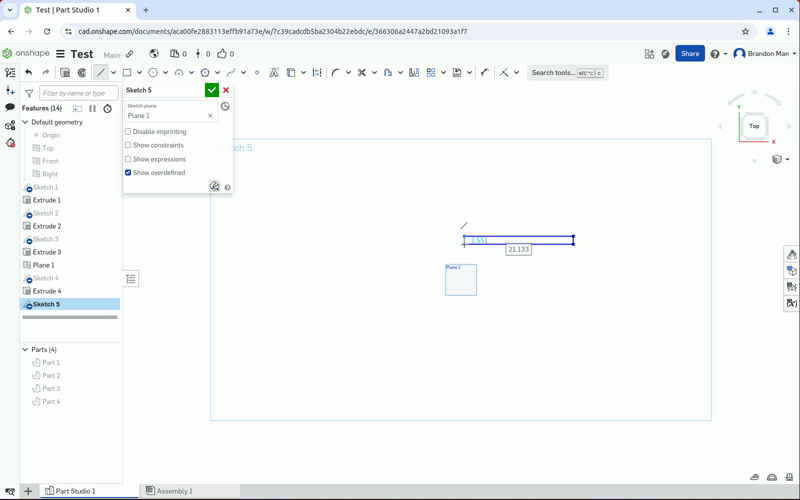
click(464, 244)
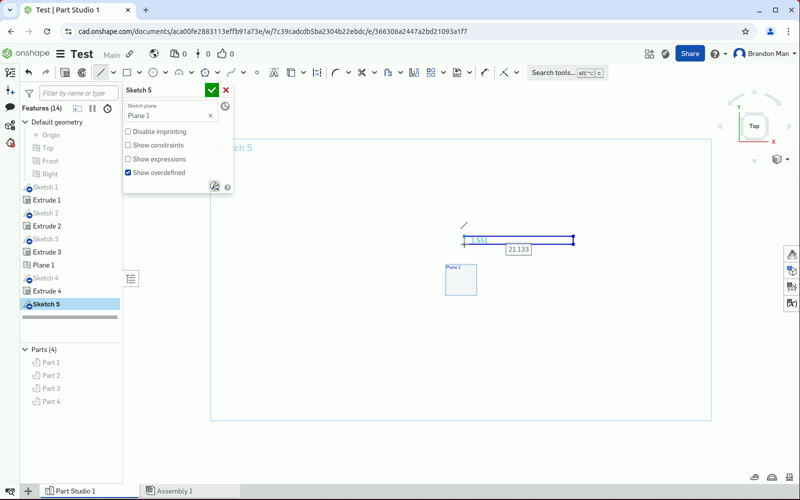
key(esc)
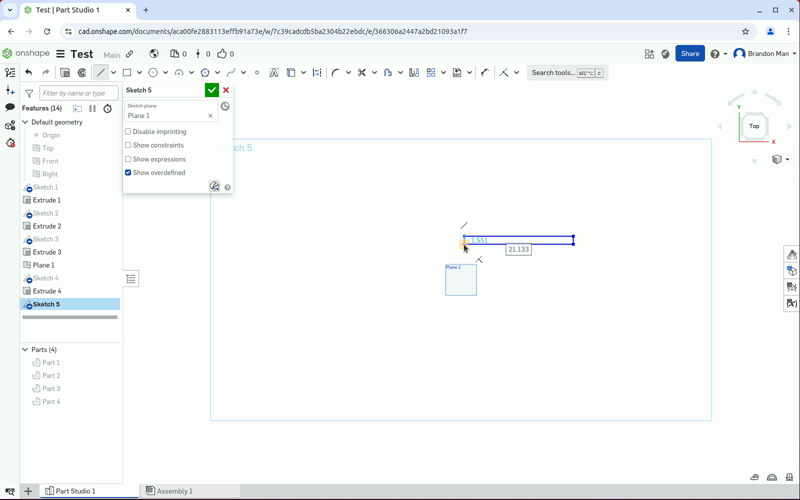
mouse_move(501, 242)
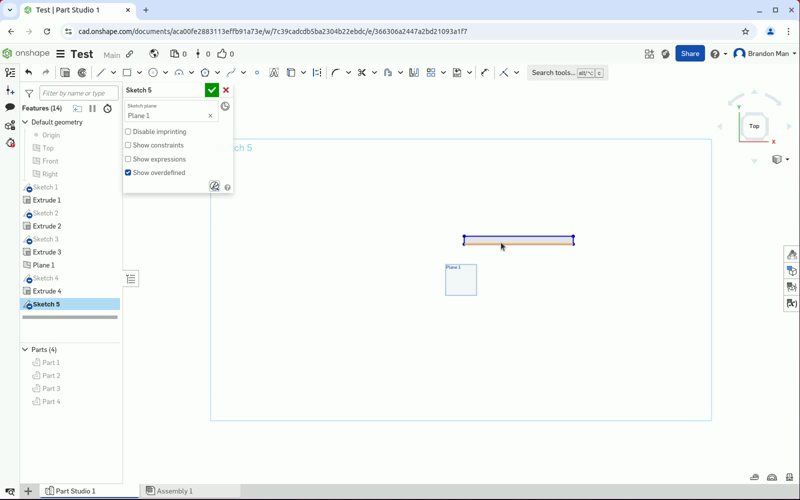
scroll(6)
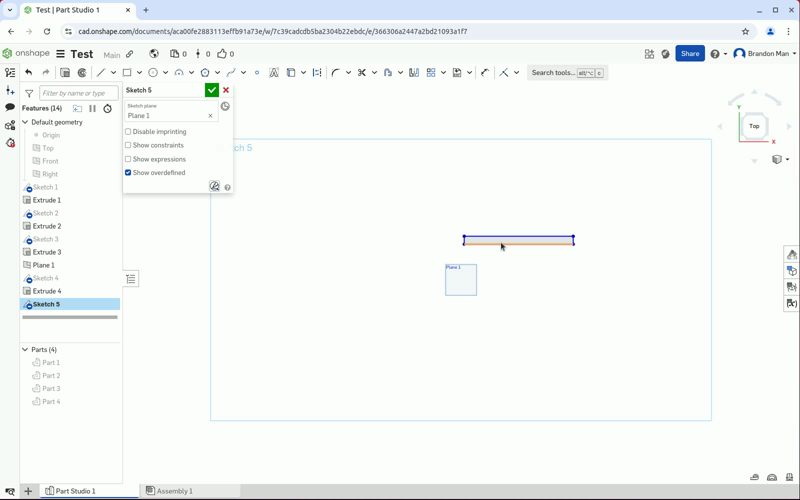
scroll(6)
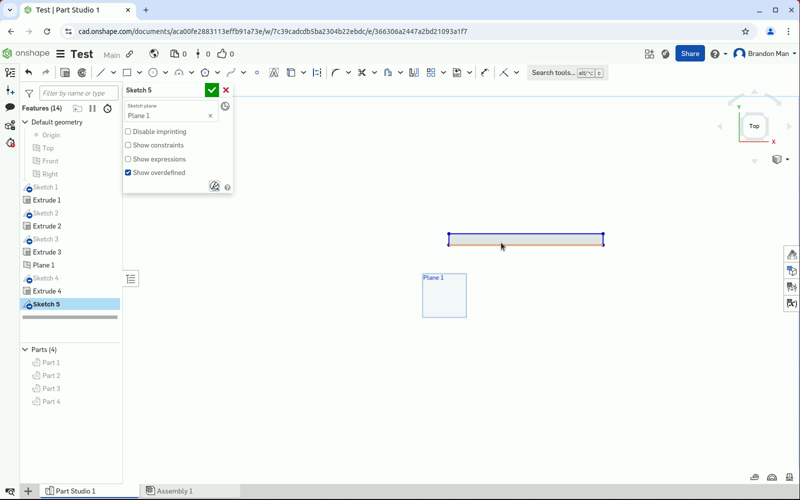
scroll(6)
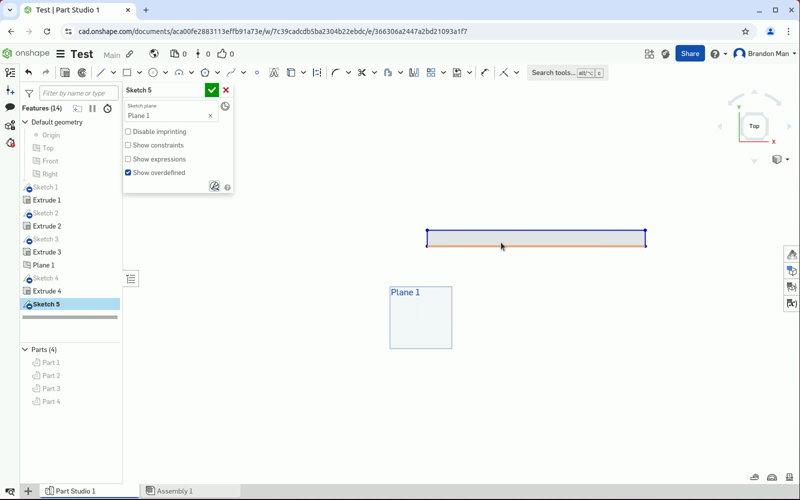
scroll(6)
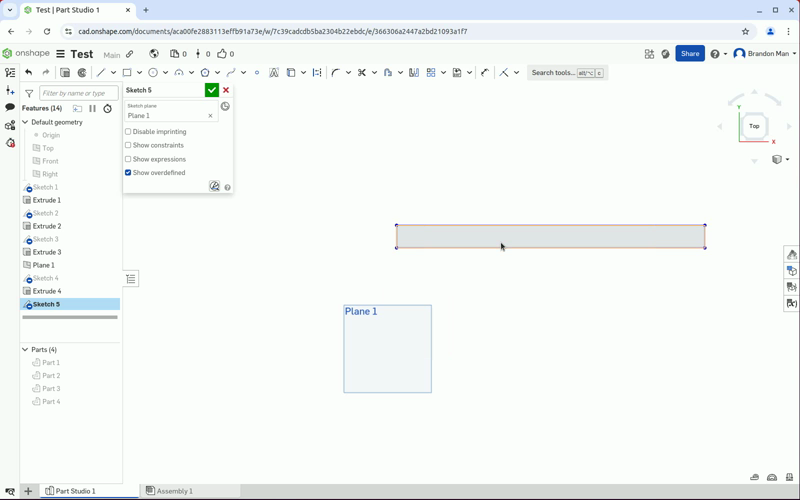
scroll(6)
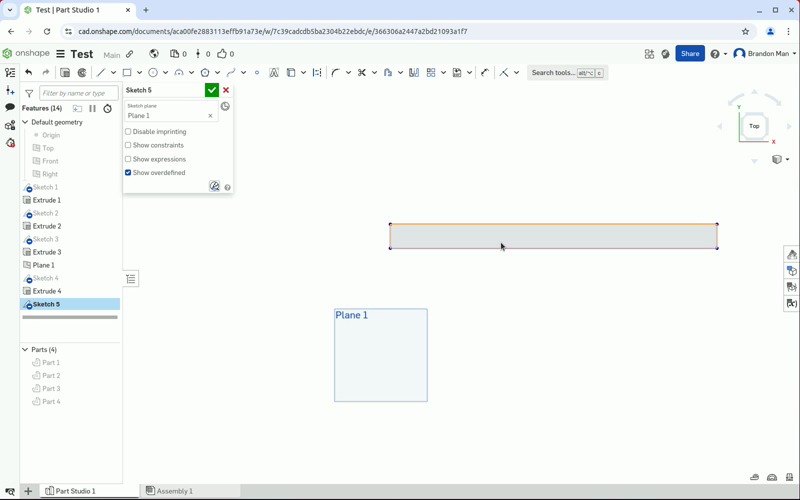
scroll(6)
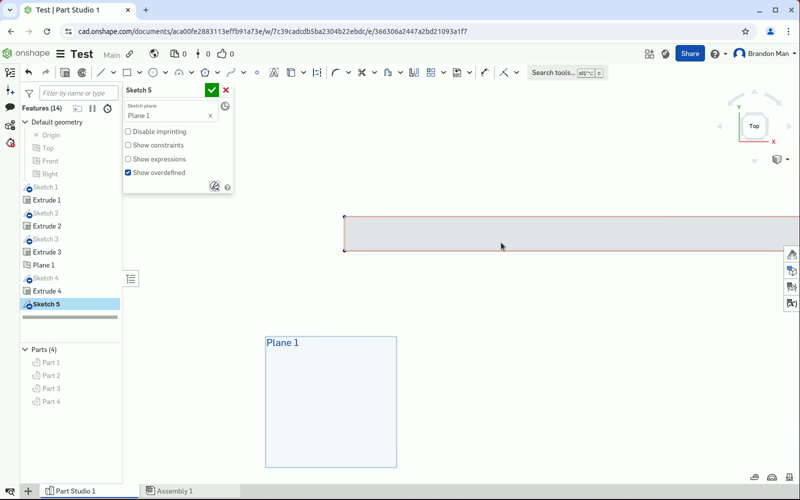
scroll(6)
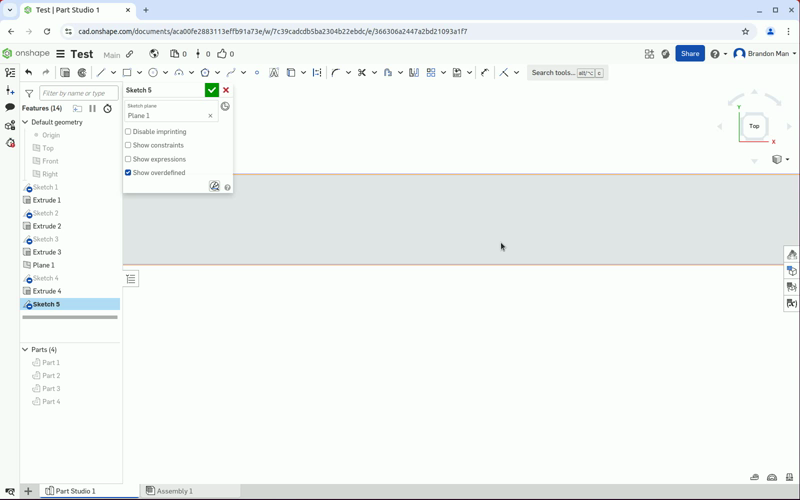
click(501, 242)
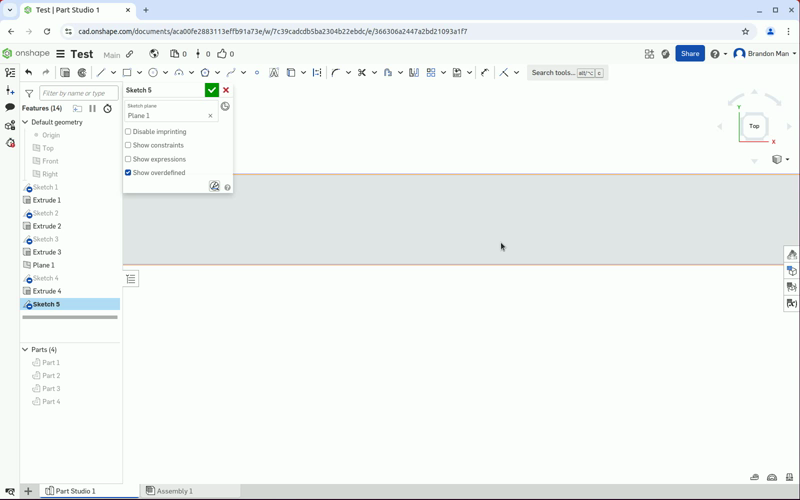
scroll(-6)
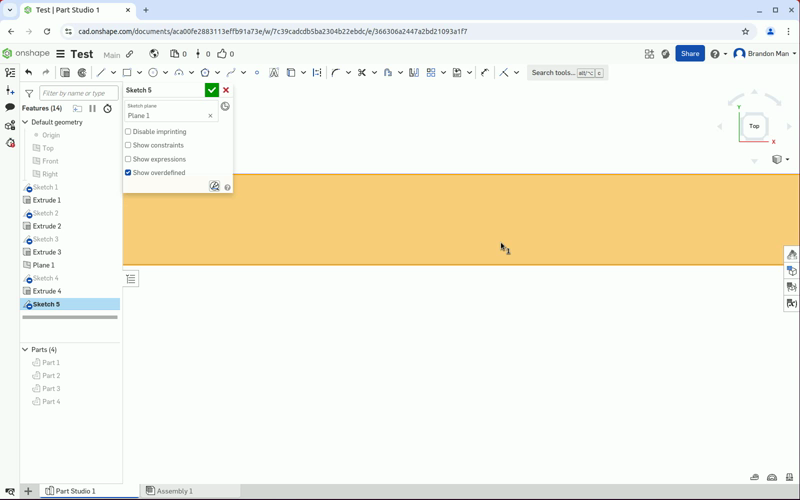
scroll(-6)
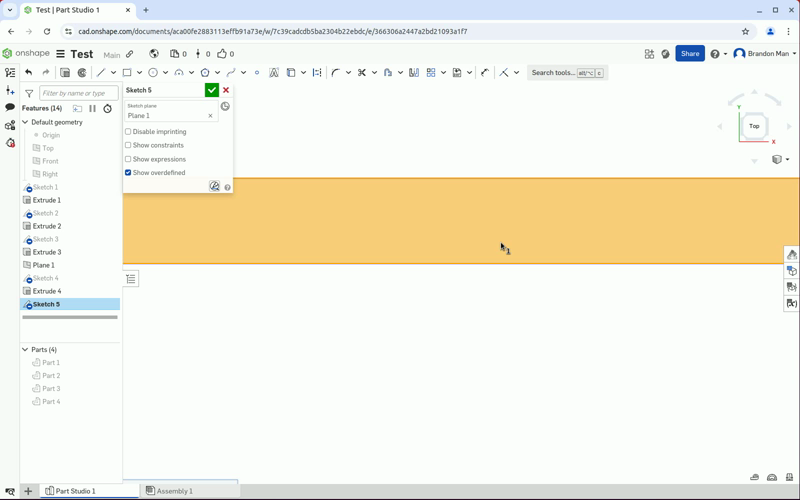
scroll(-6)
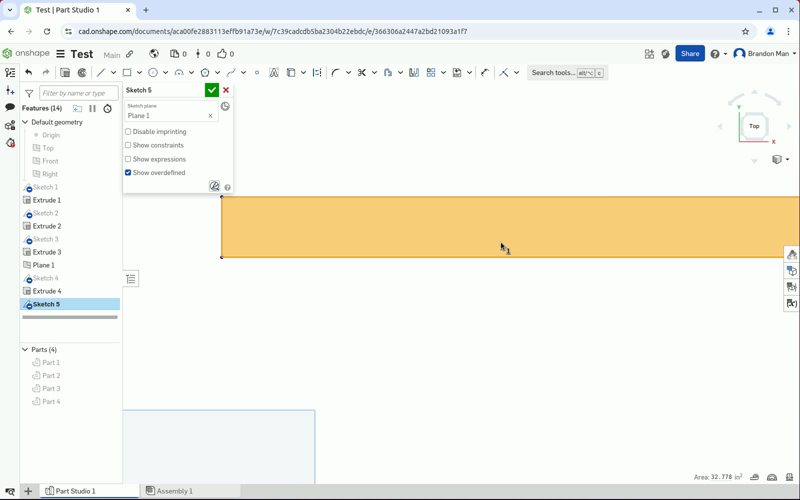
scroll(-6)
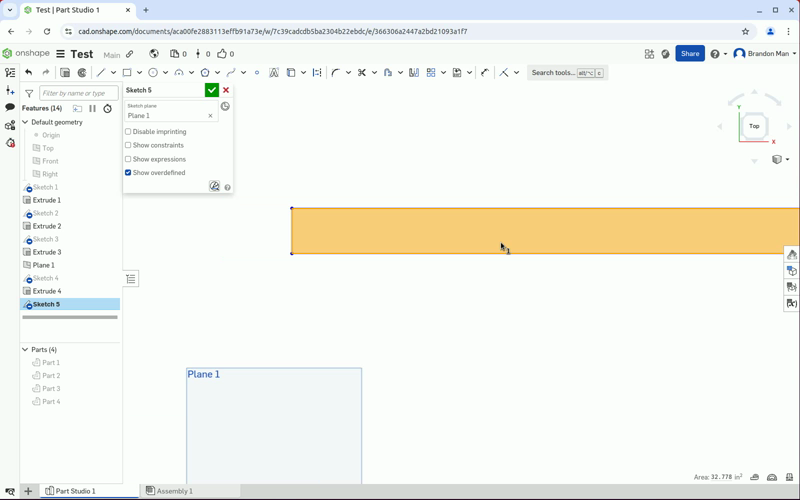
scroll(-6)
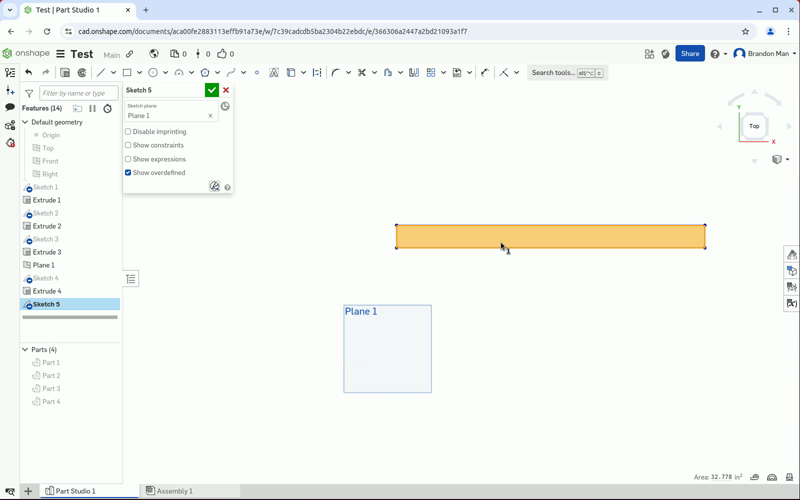
scroll(-6)
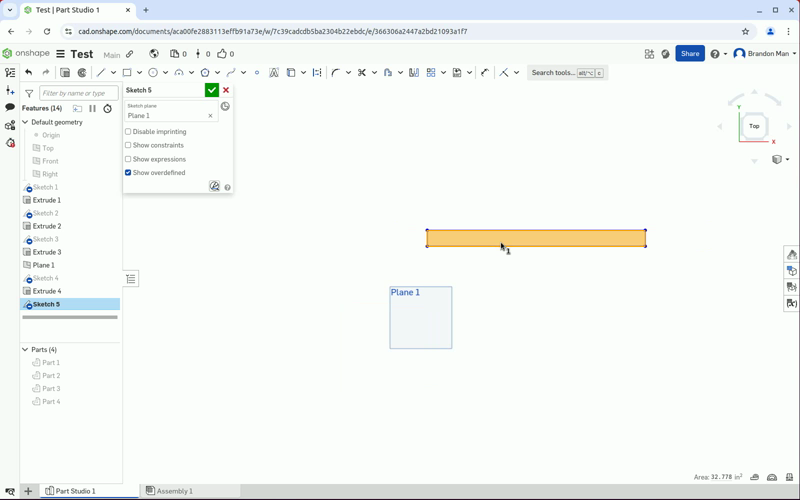
scroll(-6)
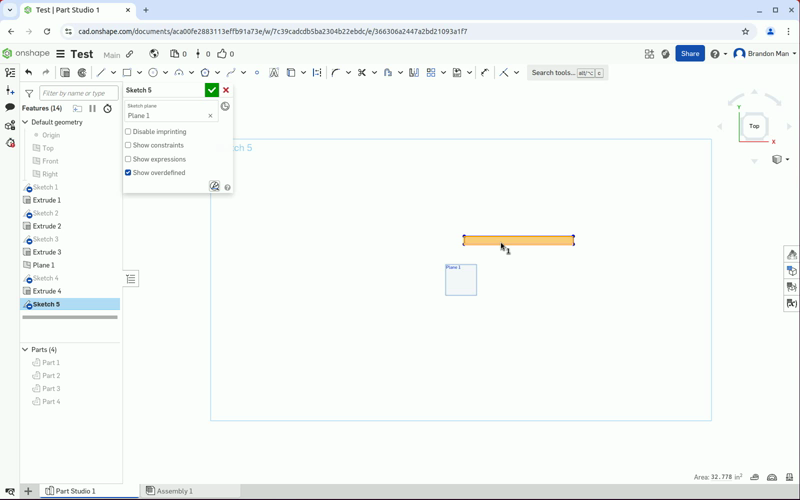
mouse_move(73, 352)
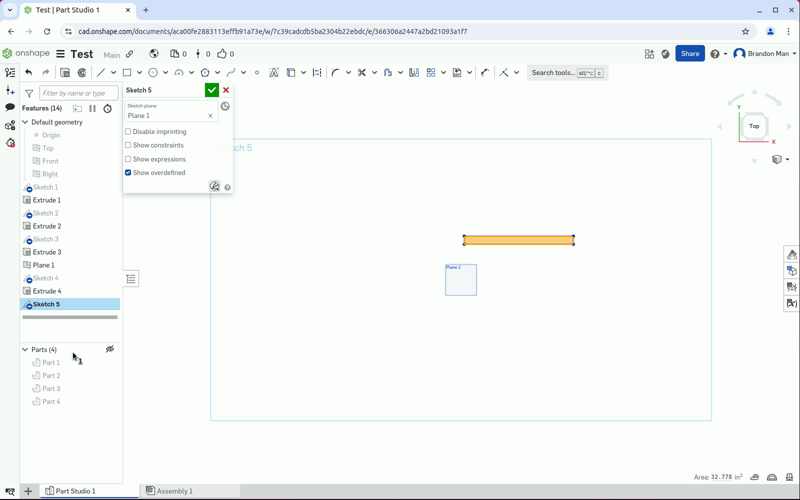
key(shift+y)
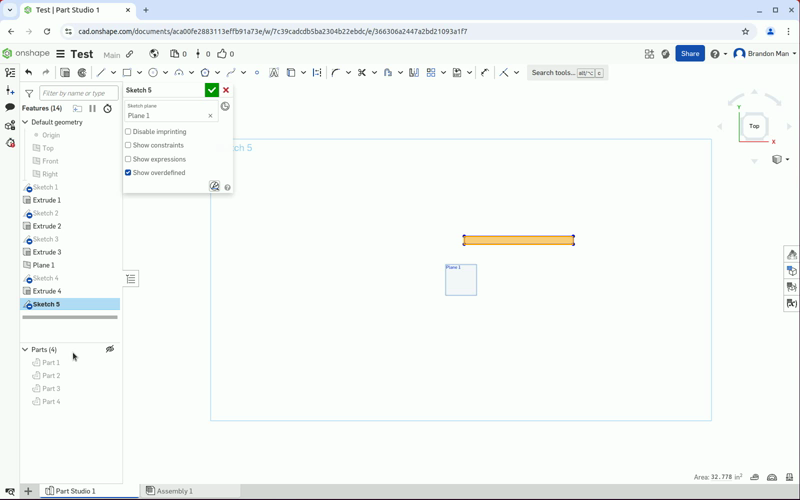
key(shift+e)
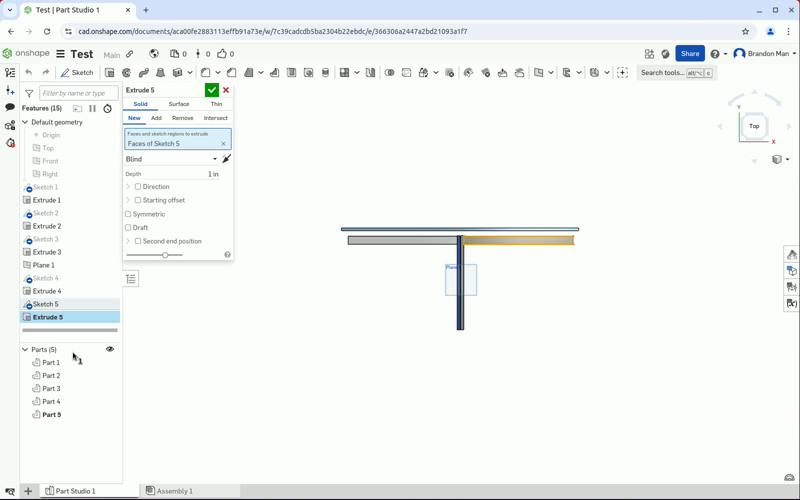
mouse_move(143, 106)
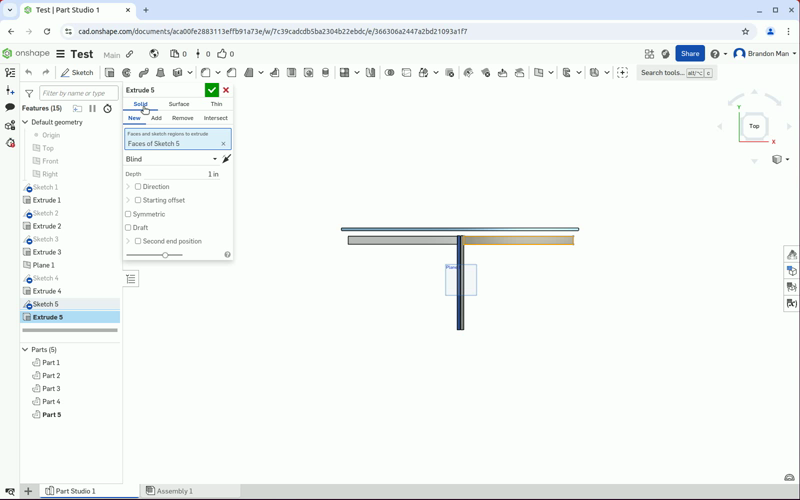
click(143, 106)
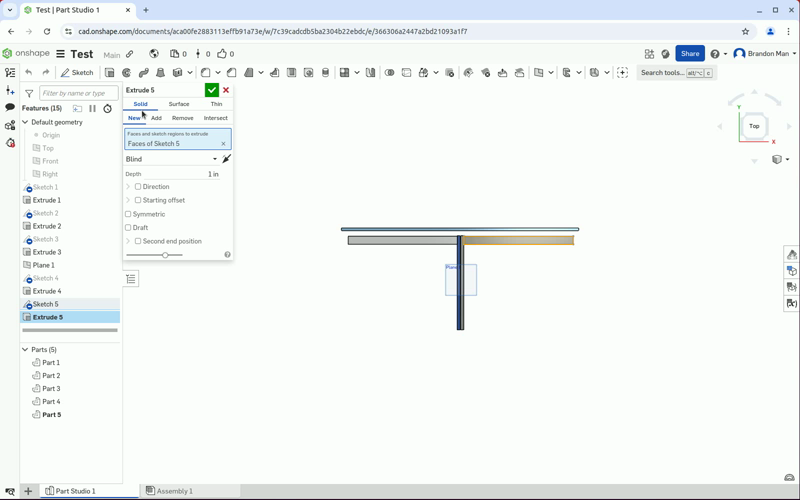
mouse_move(137, 120)
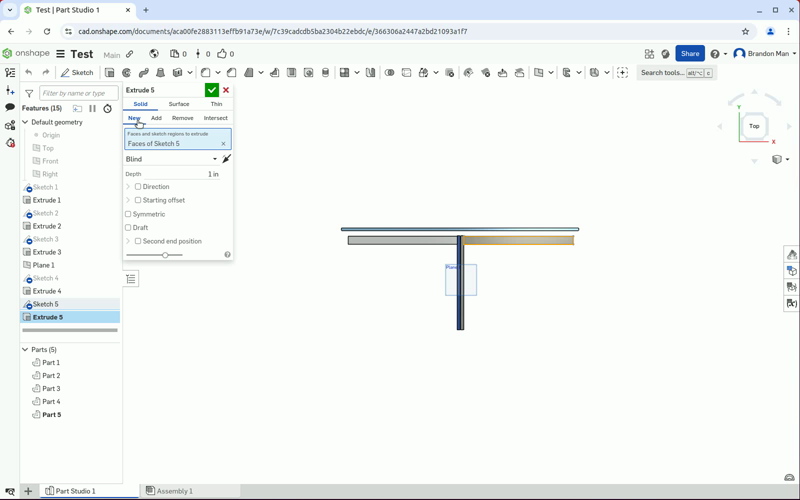
click(137, 120)
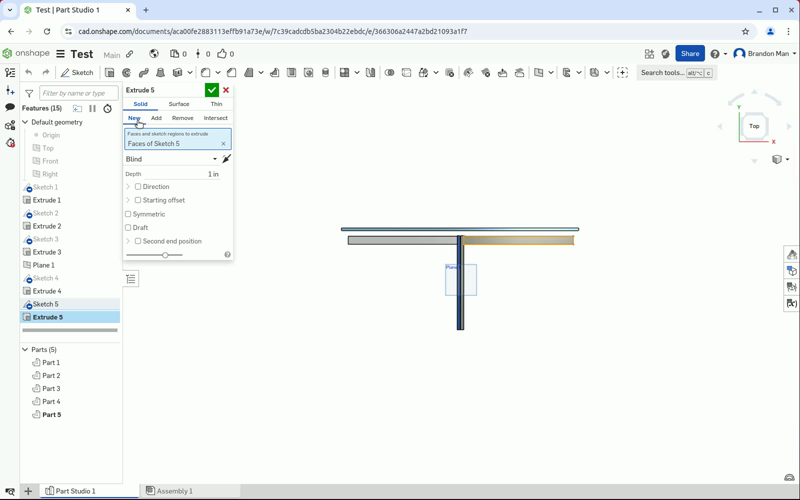
key(tab, 4)
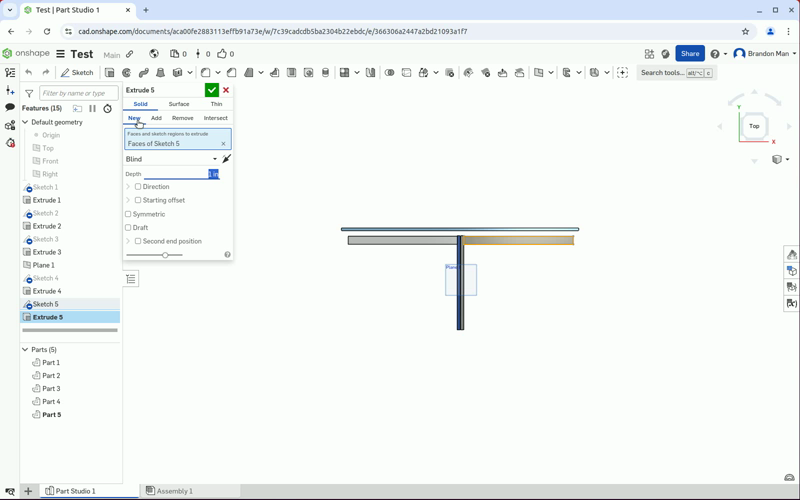
text(0.722)
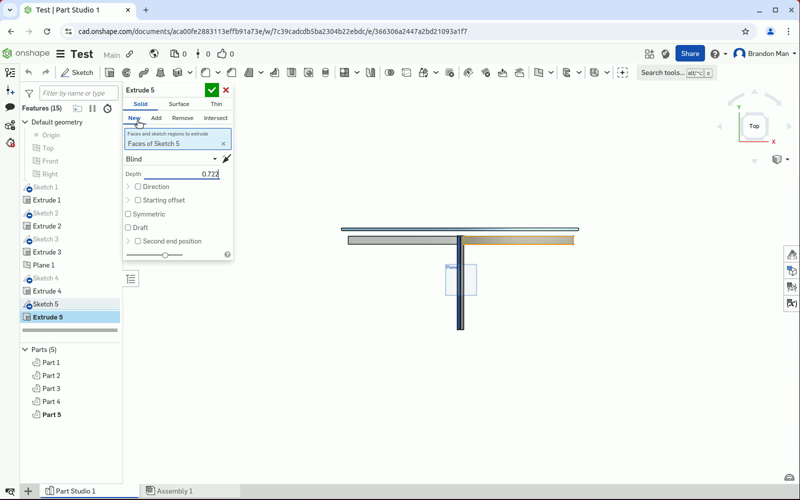
key(enter)
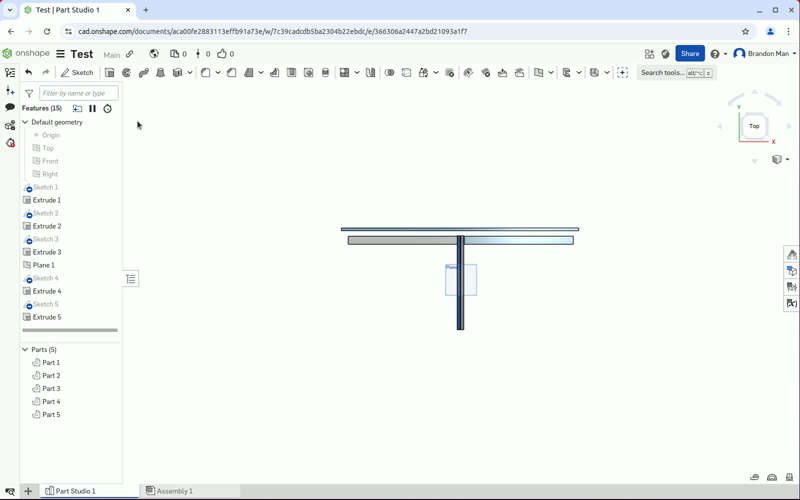
key(shift+h)
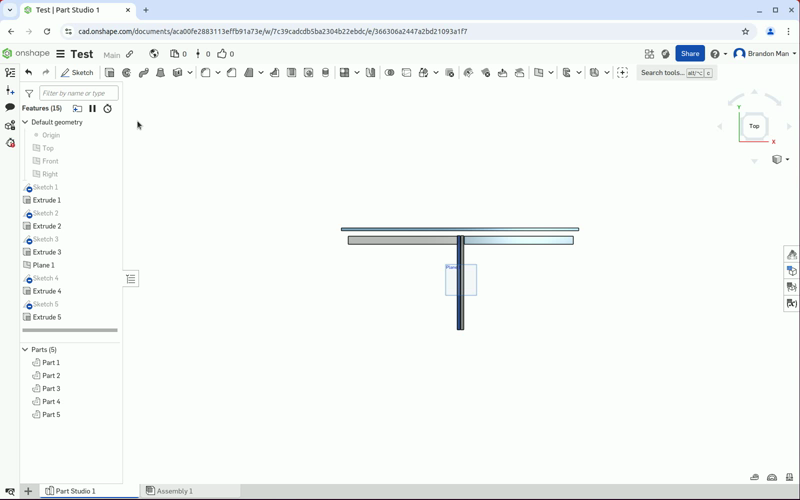
key(shift+h)
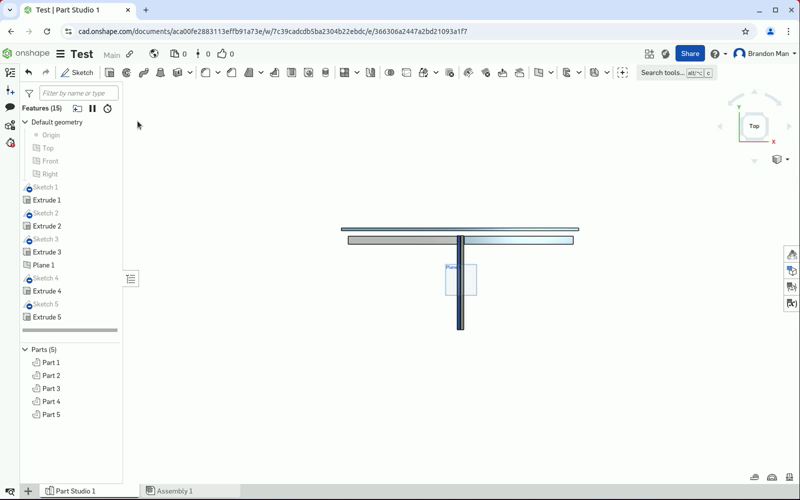
mouse_move(73, 189)
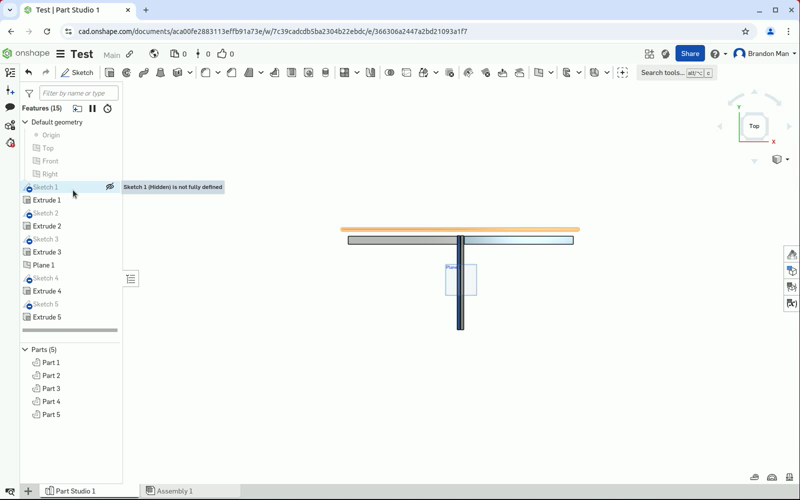
click(73, 189)
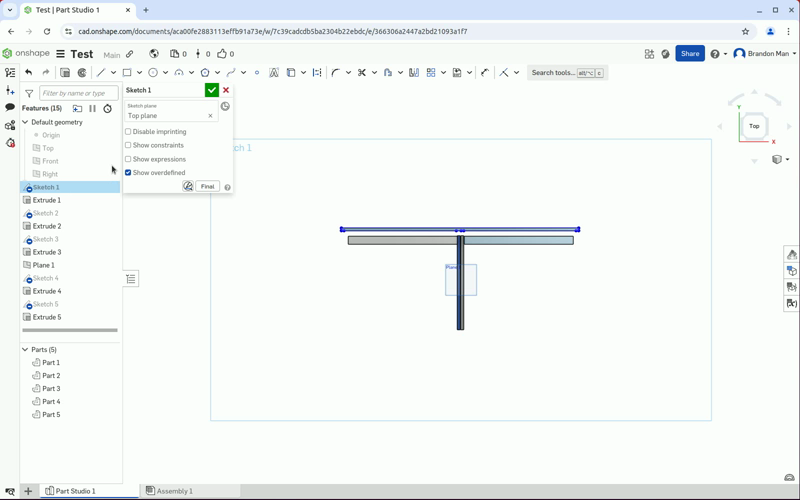
mouse_move(229, 92)
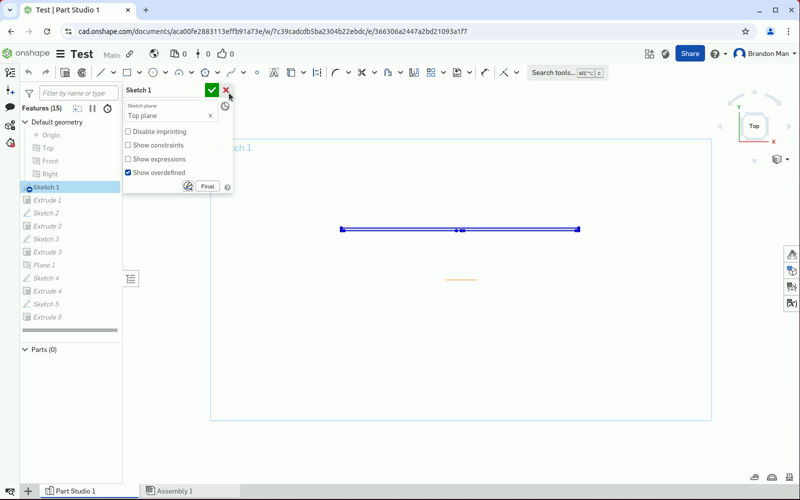
click(229, 92)
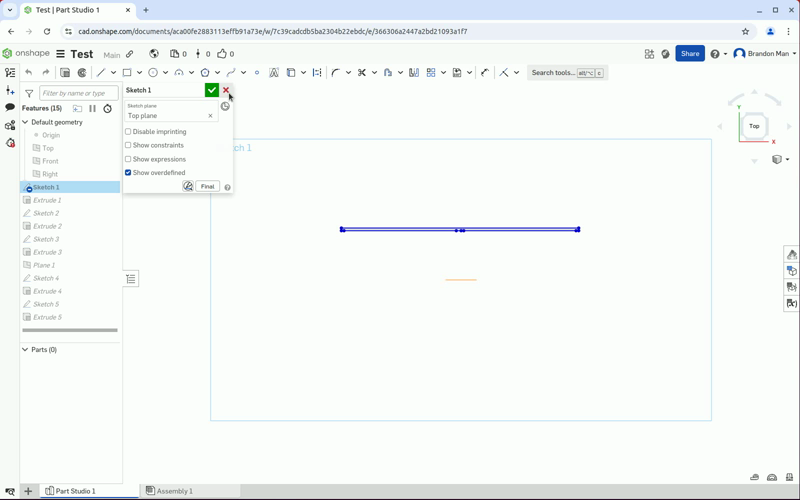
key(shift+s)
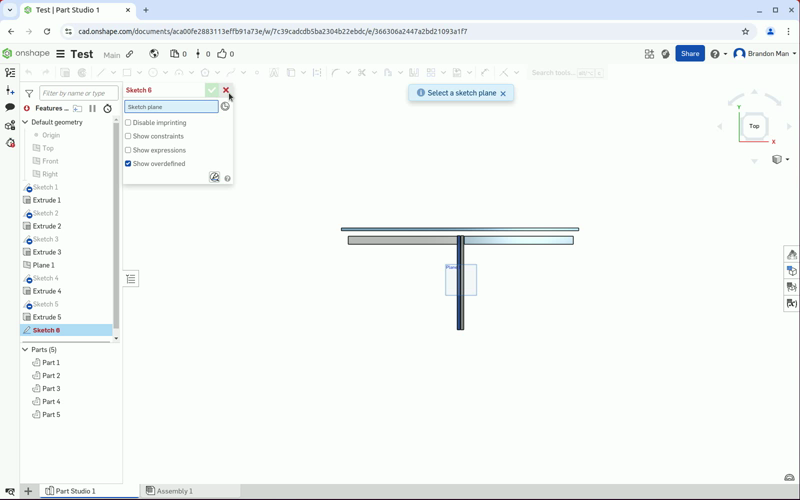
mouse_move(69, 267)
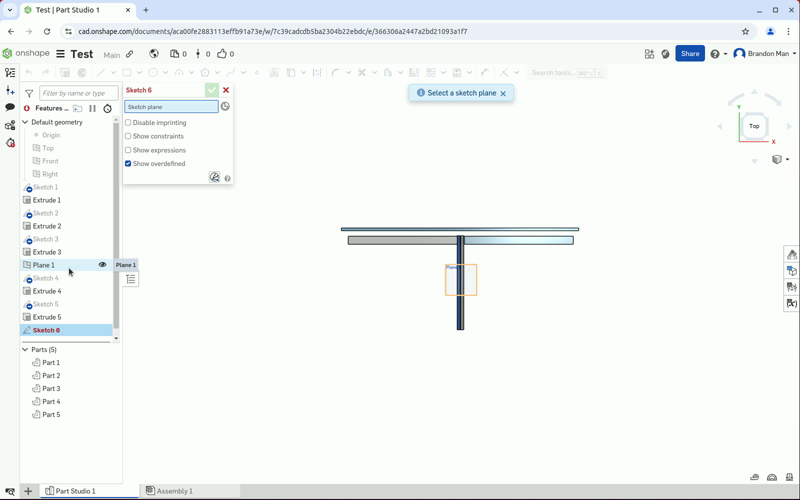
click(69, 267)
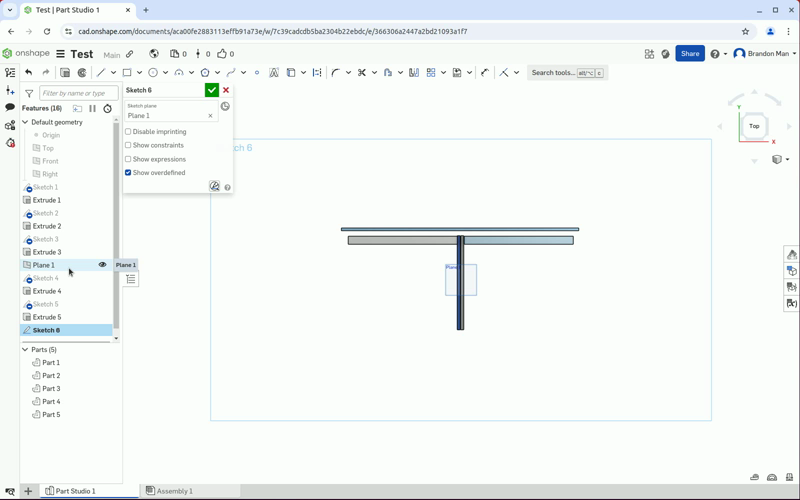
mouse_move(73, 352)
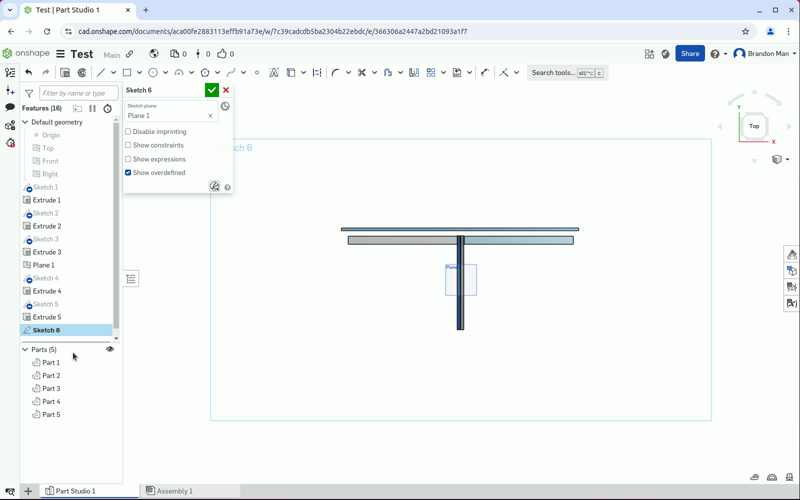
key(y)
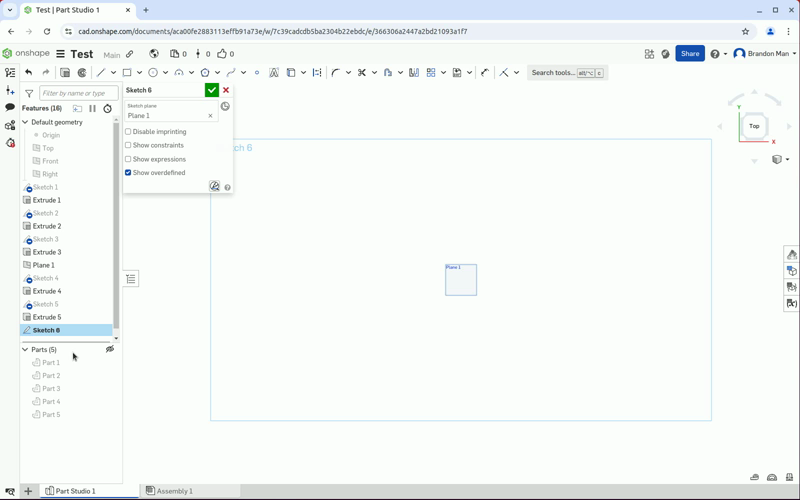
key(l)
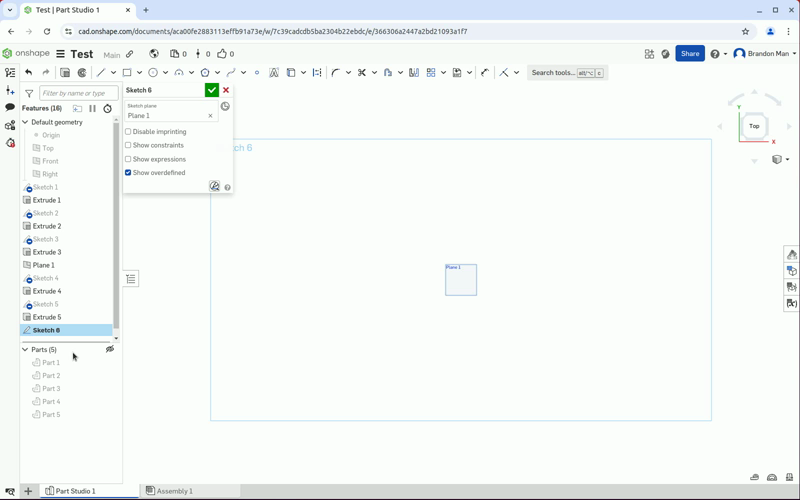
key_down(shift)
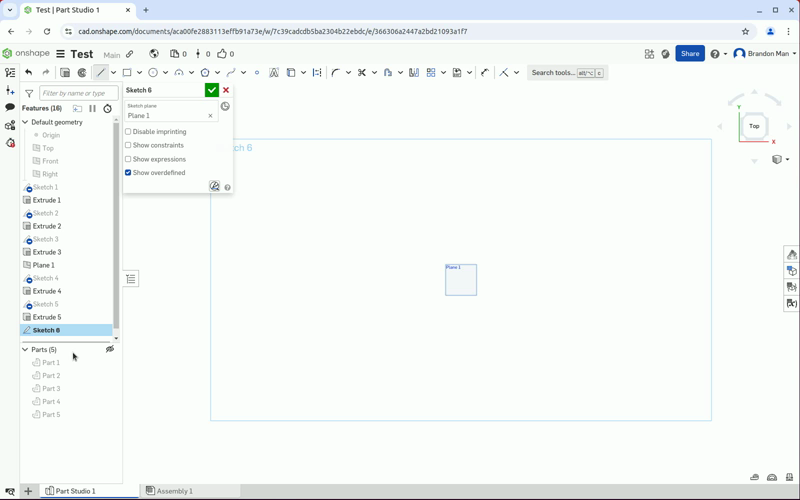
mouse_move(348, 236)
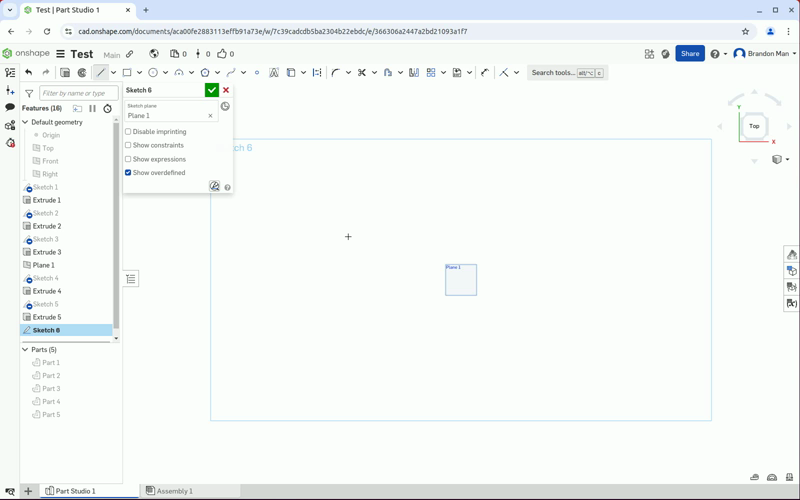
click(348, 236)
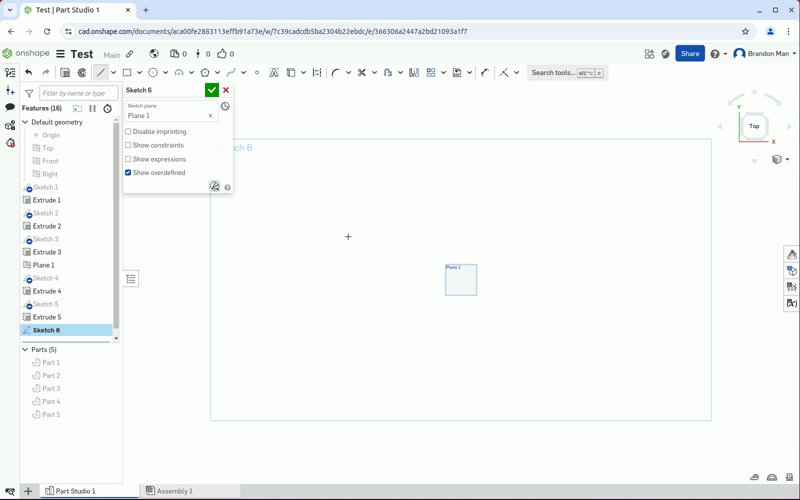
key_up(shift)
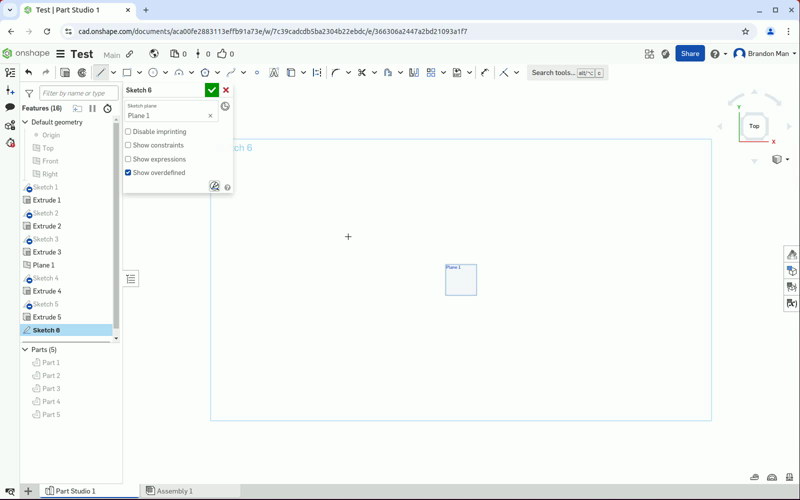
key_down(shift)
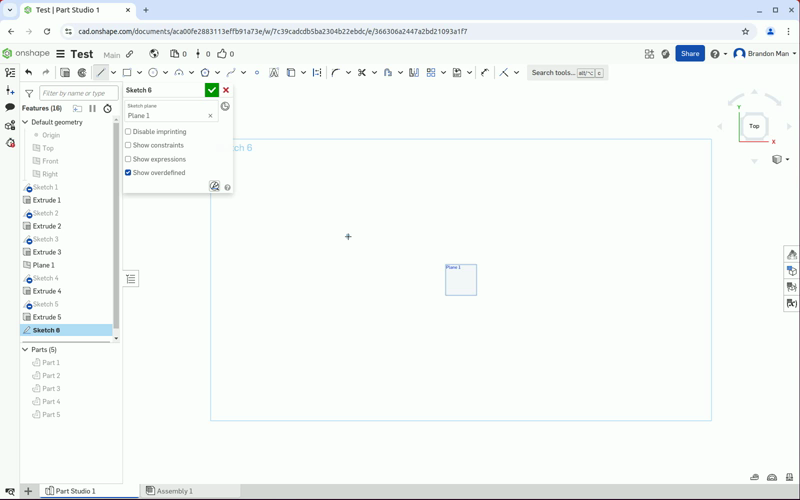
mouse_move(456, 236)
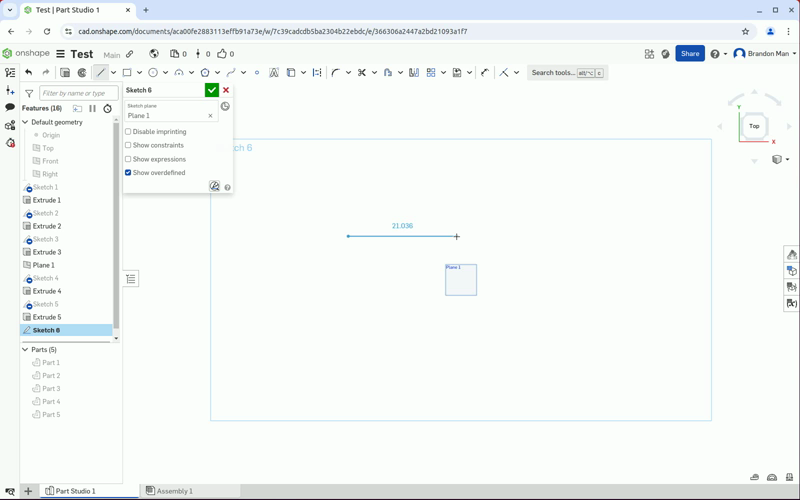
click(456, 236)
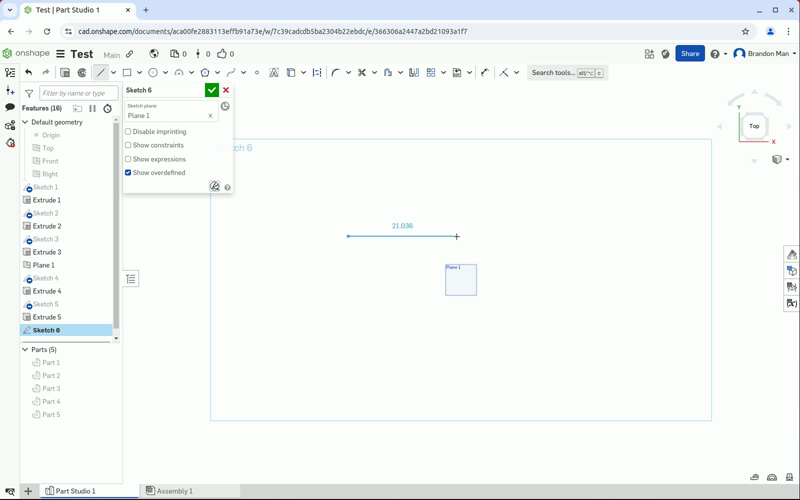
key_up(shift)
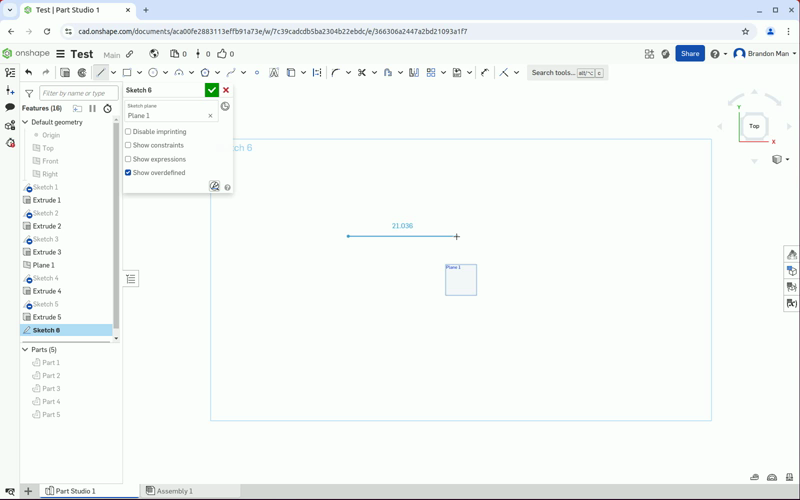
key_down(shift)
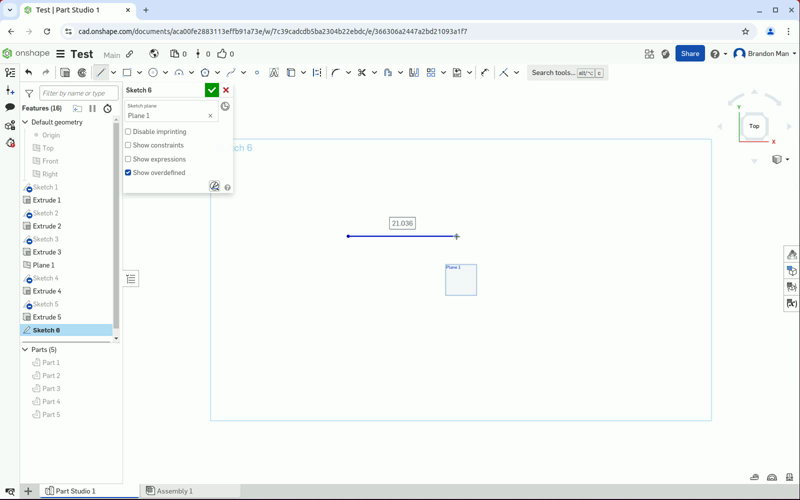
mouse_move(486, 236)
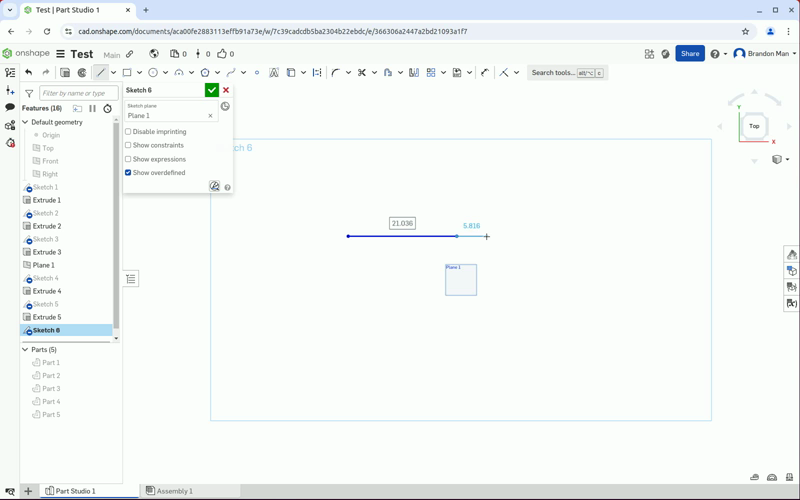
mouse_move(456, 245)
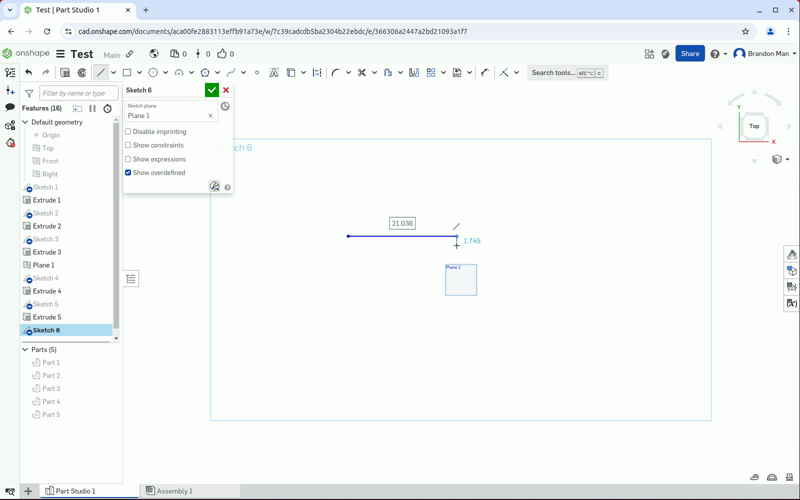
click(456, 245)
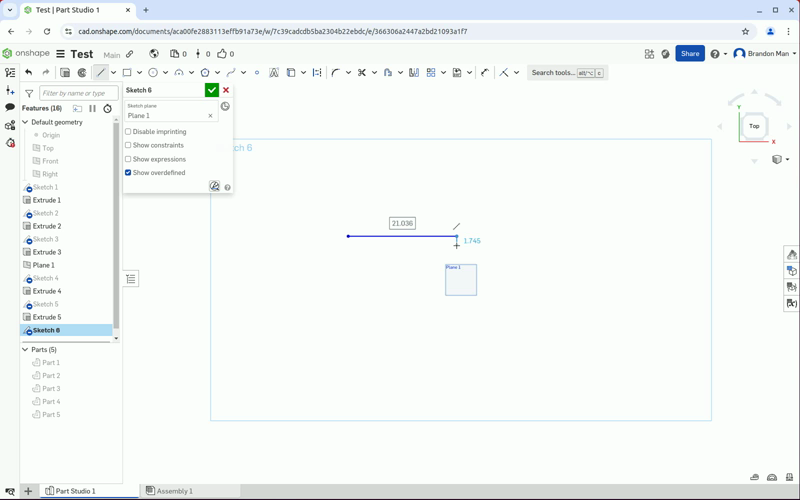
key_up(shift)
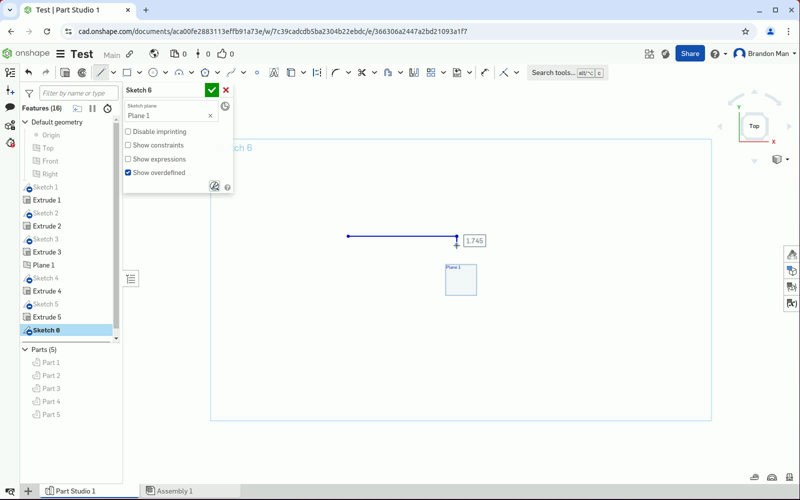
key_down(shift)
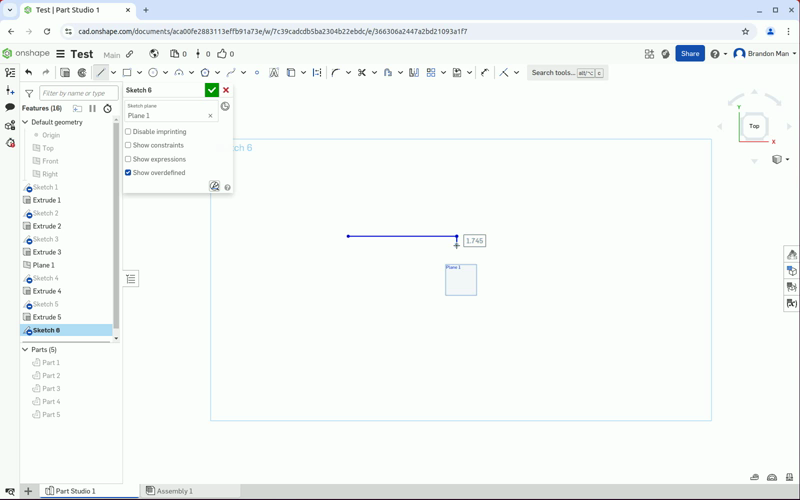
mouse_move(486, 245)
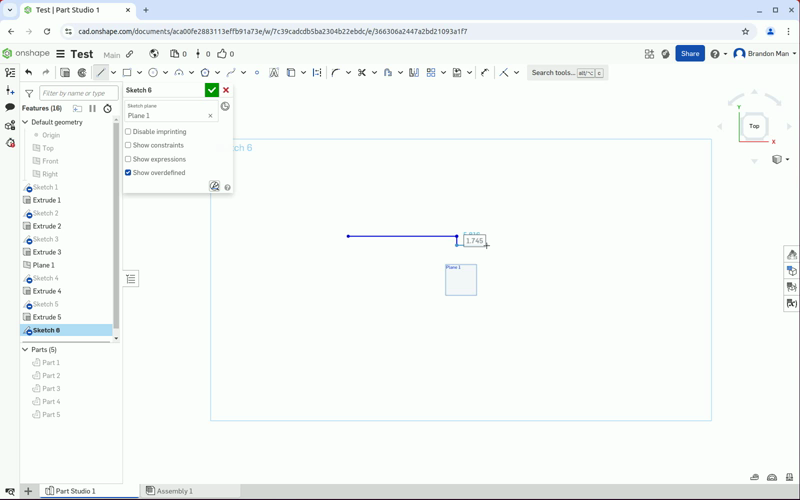
mouse_move(463, 245)
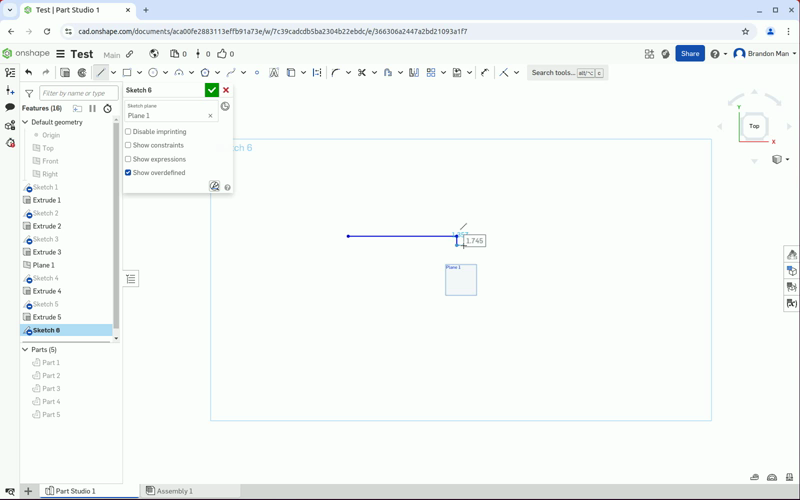
scroll(6)
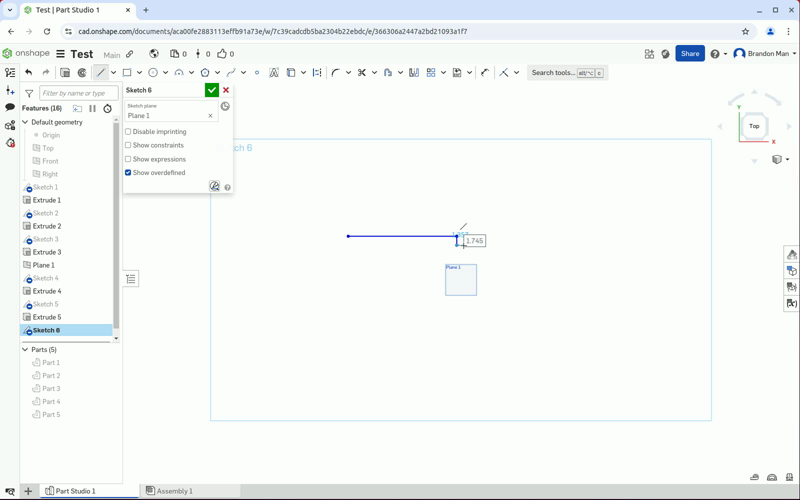
scroll(6)
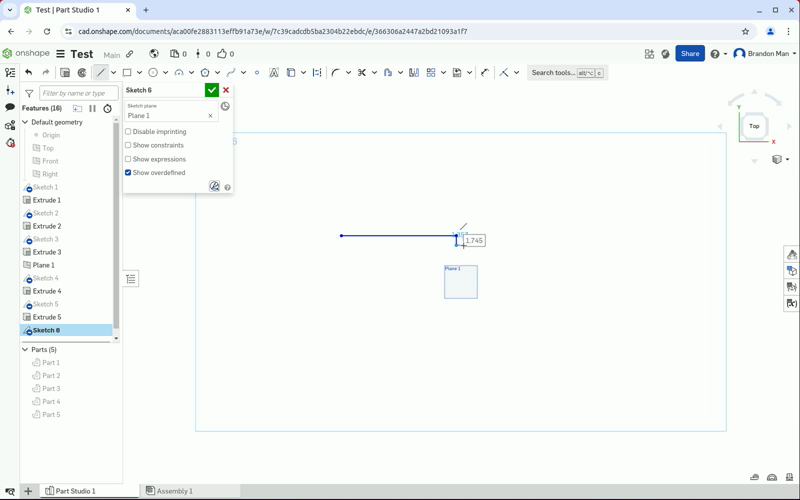
scroll(6)
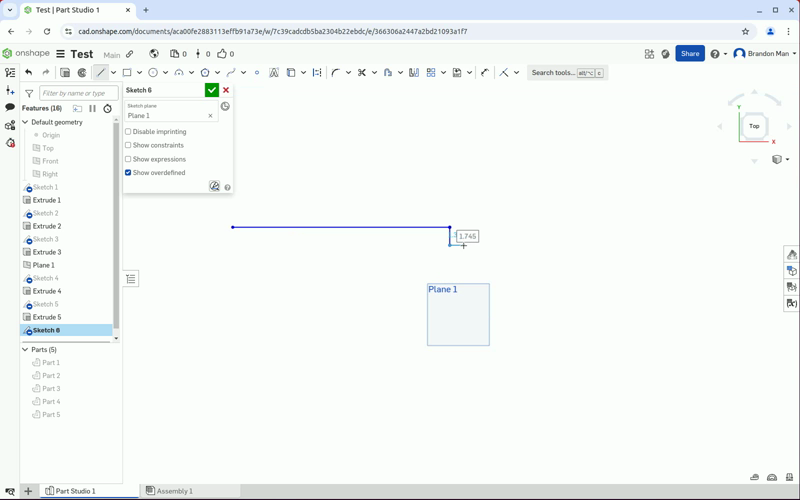
scroll(6)
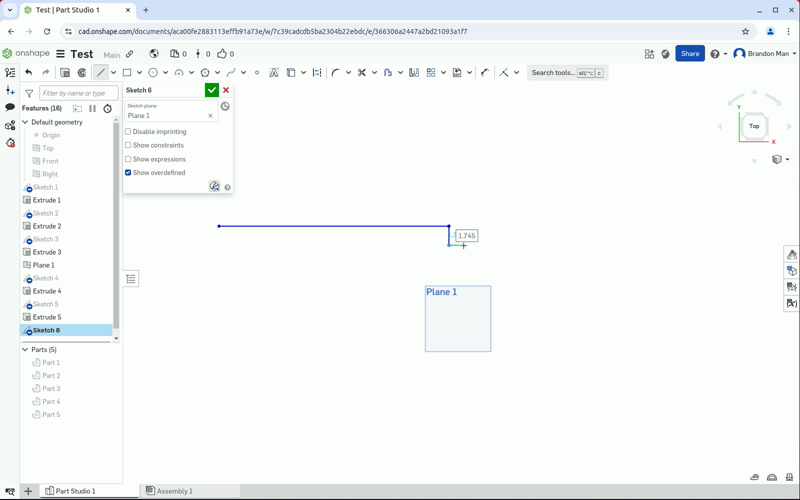
scroll(6)
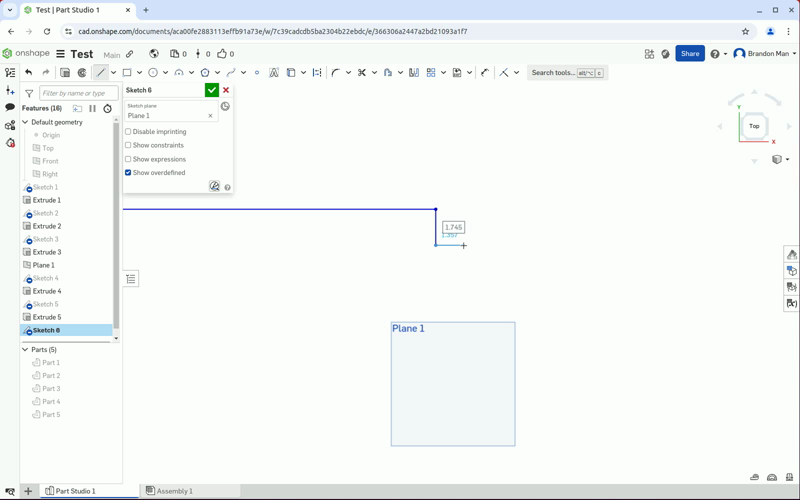
scroll(6)
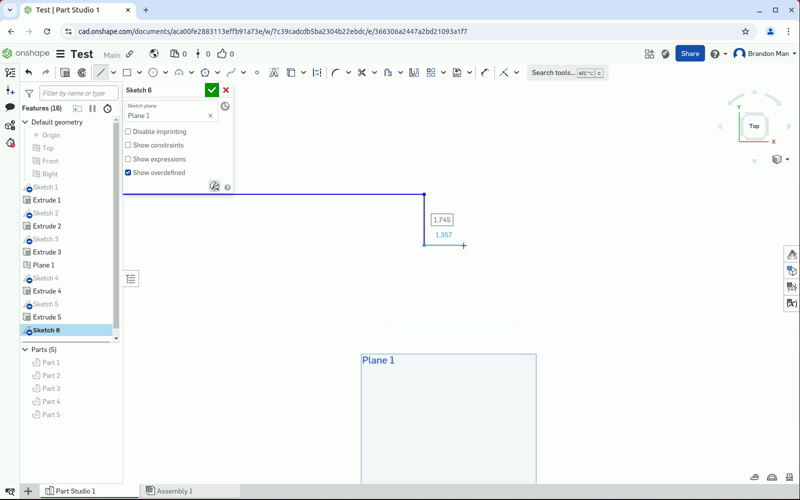
scroll(6)
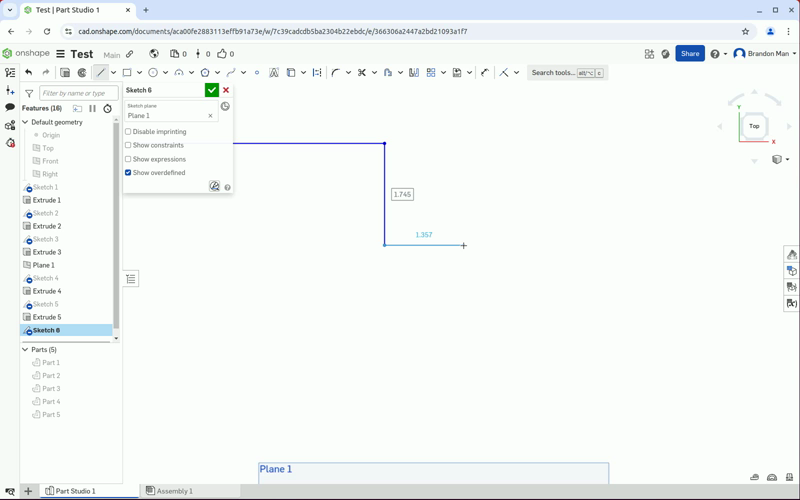
click(463, 245)
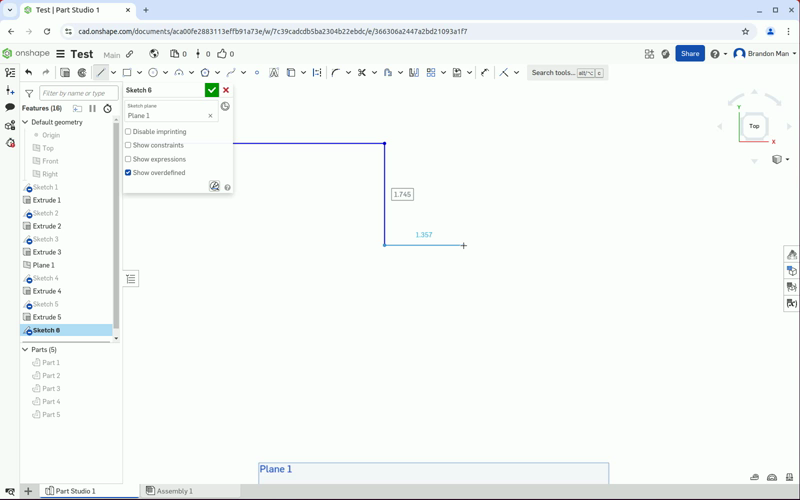
scroll(-6)
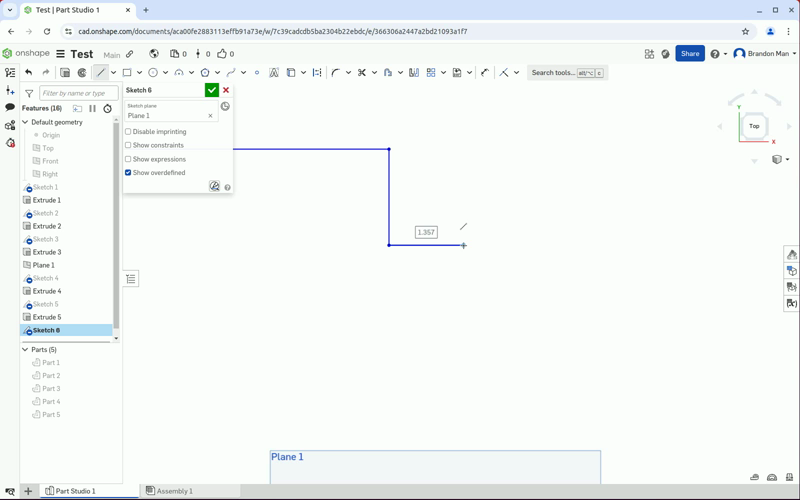
scroll(-6)
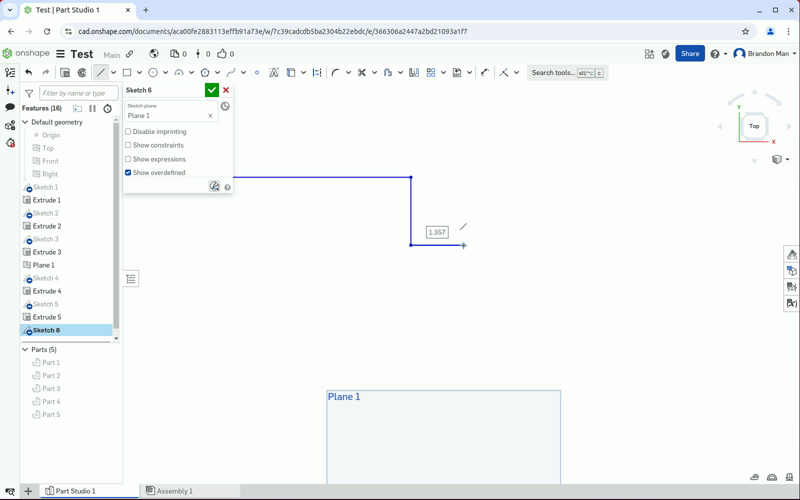
scroll(-6)
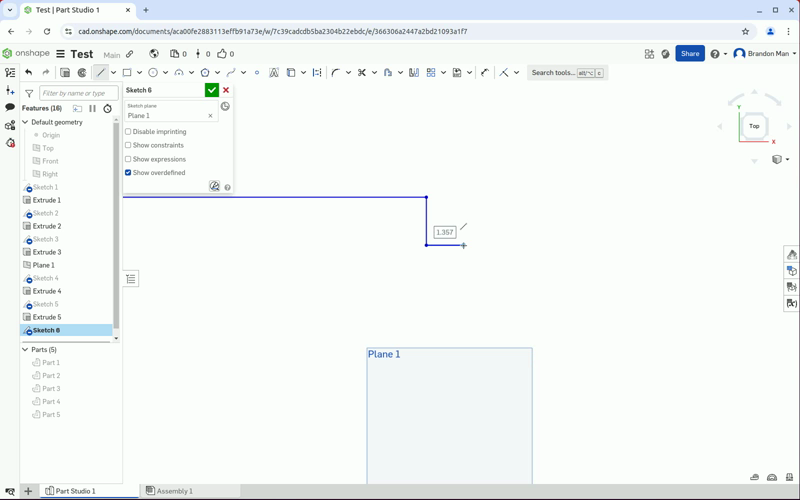
scroll(-6)
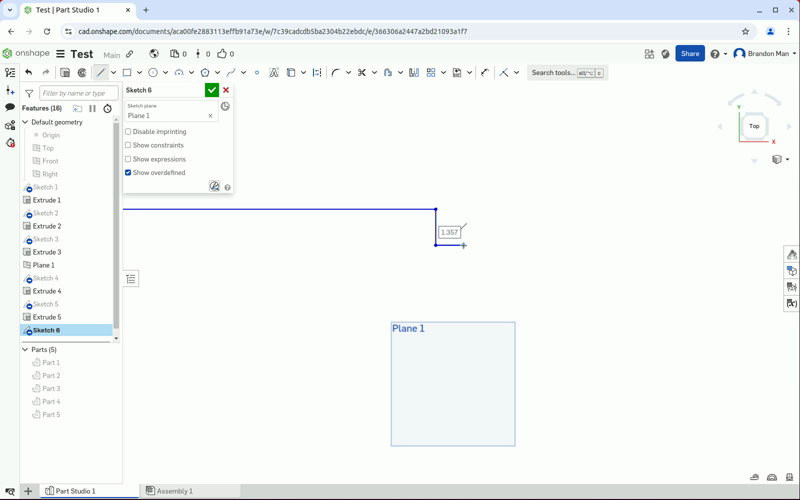
scroll(-6)
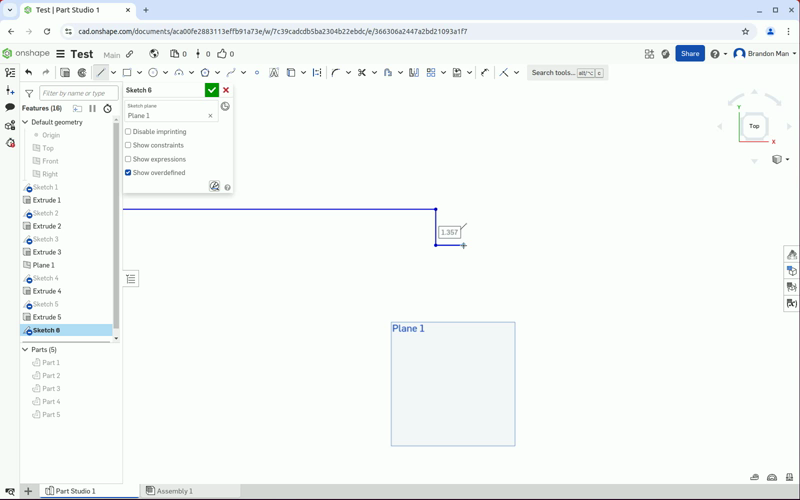
scroll(-6)
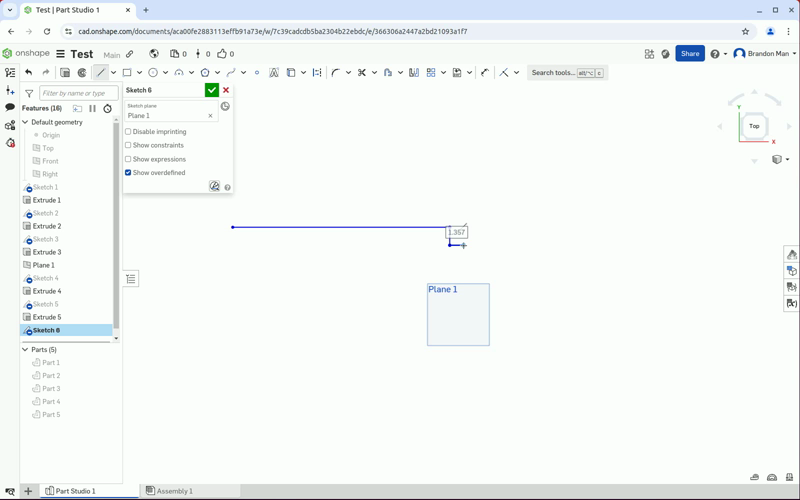
scroll(-6)
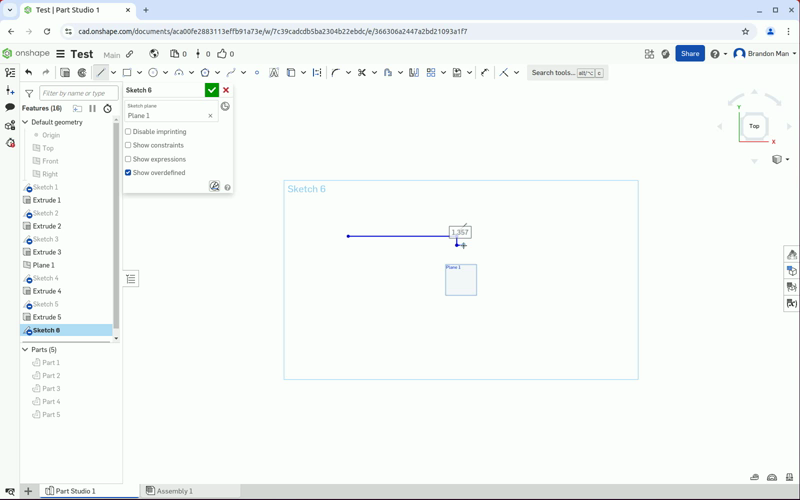
key_up(shift)
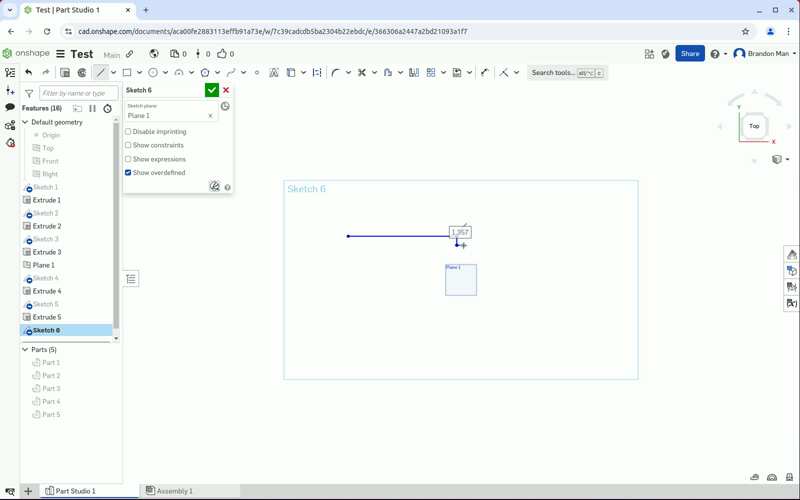
key_down(shift)
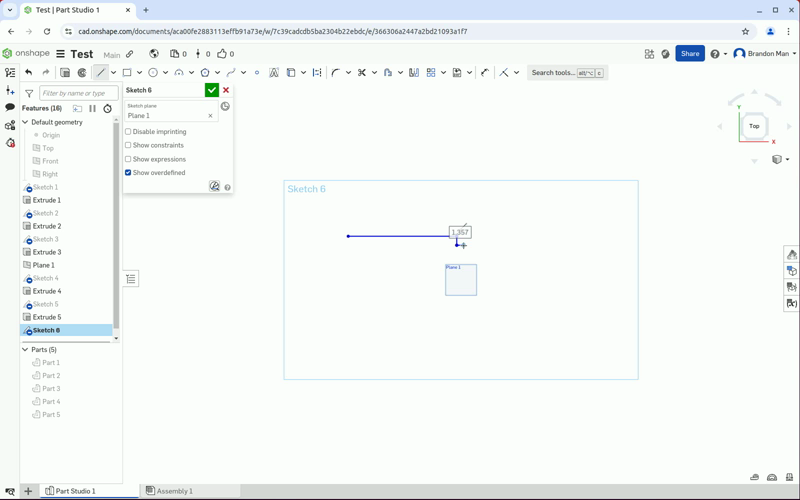
mouse_move(493, 245)
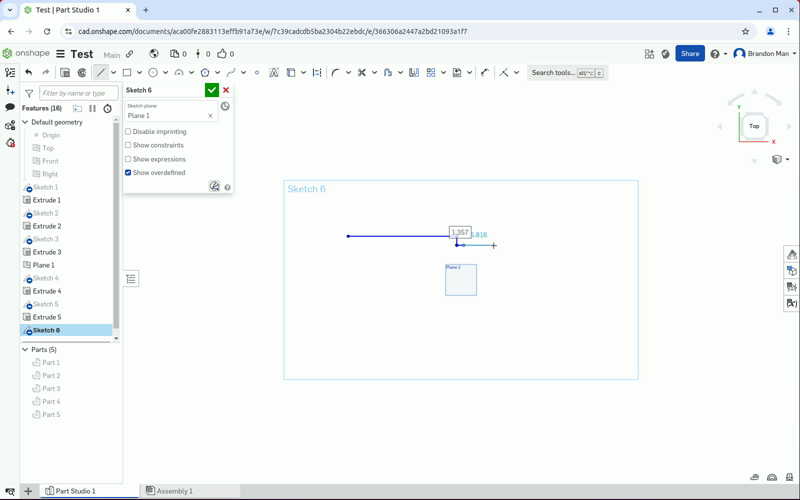
mouse_move(463, 236)
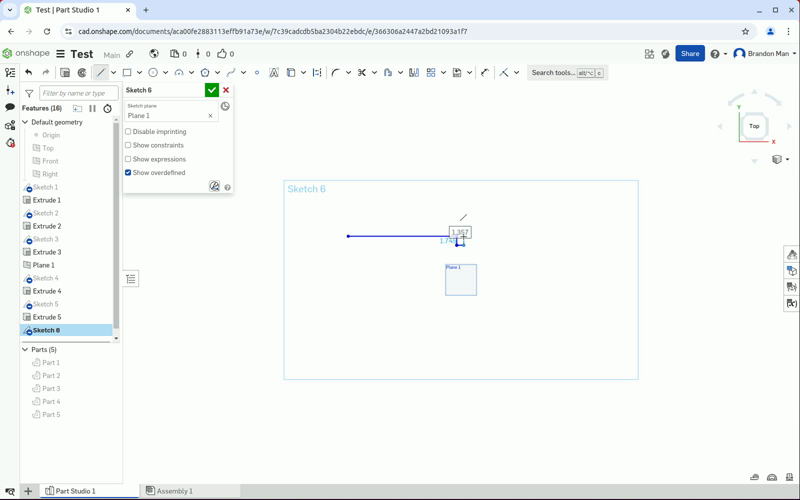
click(463, 236)
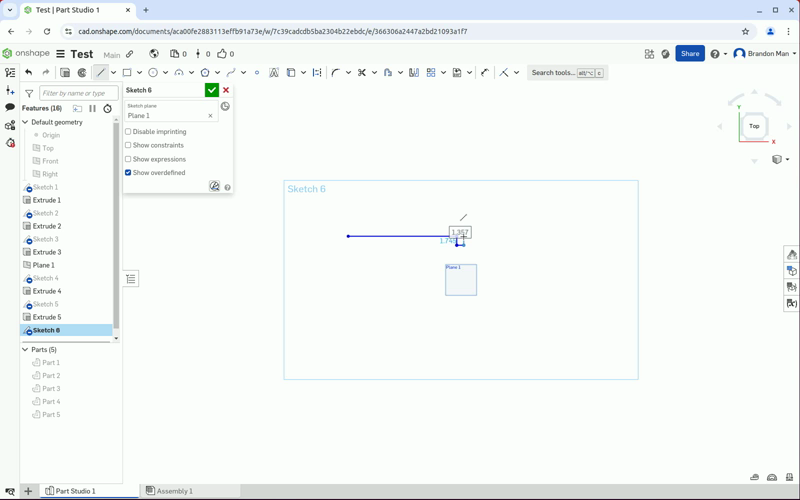
key_up(shift)
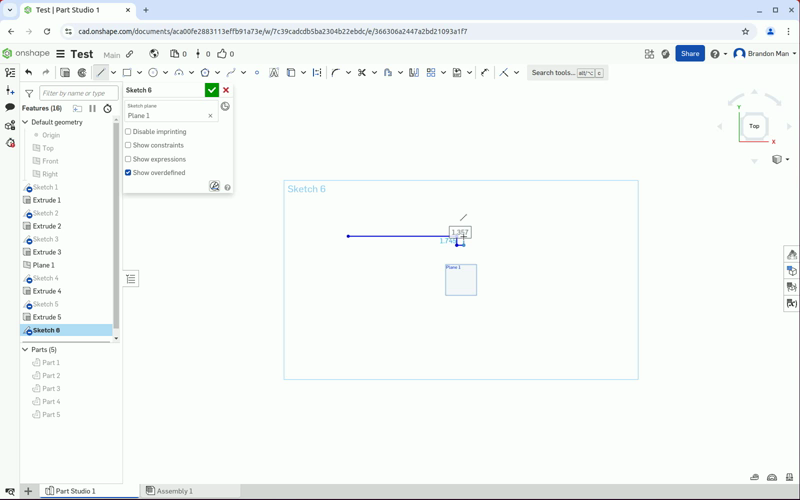
key_down(shift)
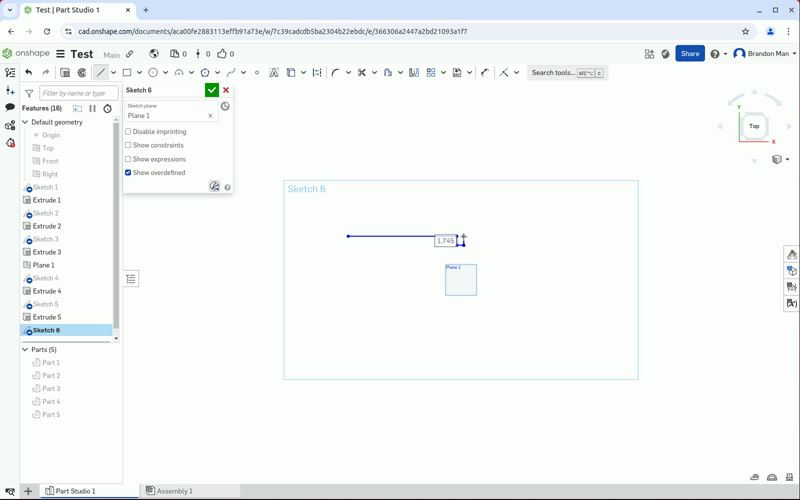
mouse_move(572, 236)
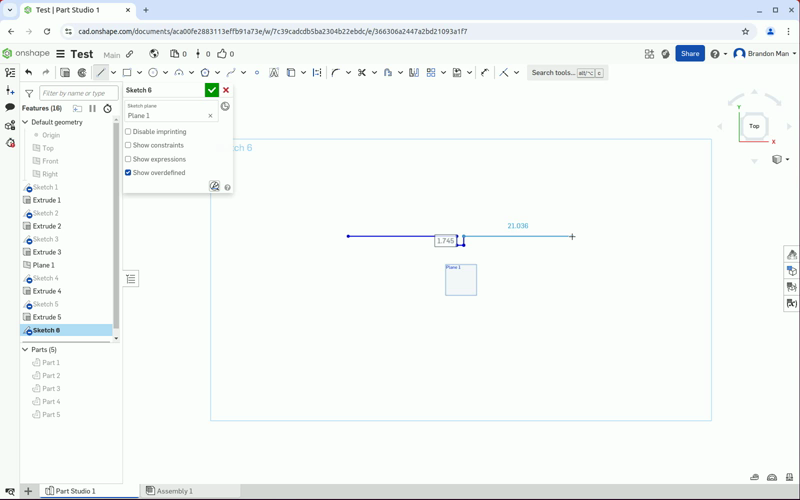
click(572, 236)
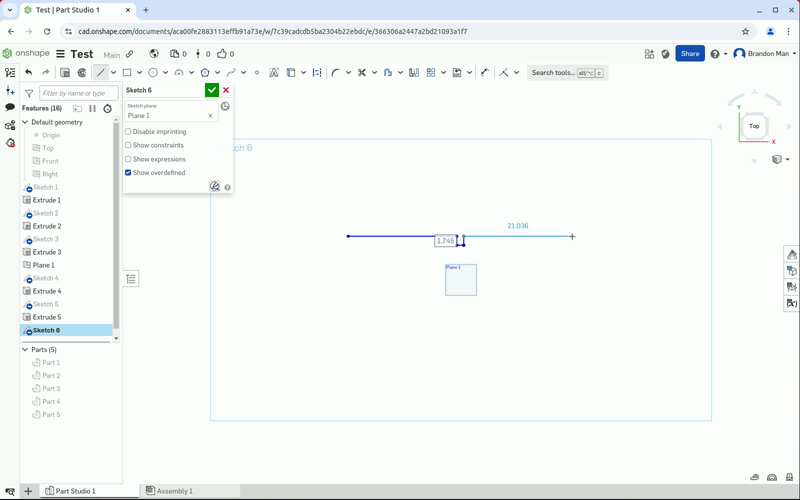
key_up(shift)
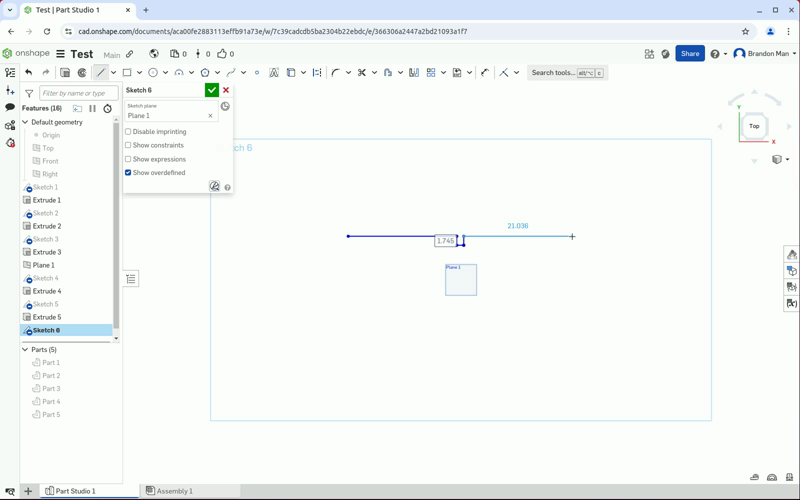
key_down(shift)
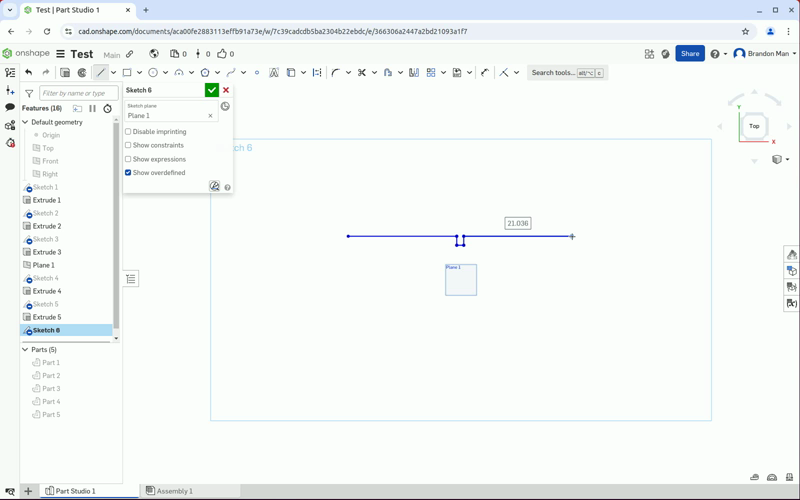
mouse_move(589, 236)
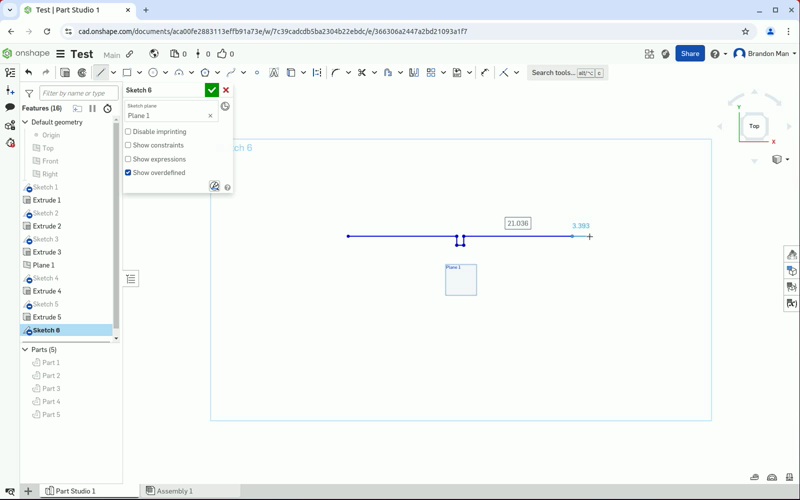
mouse_move(572, 233)
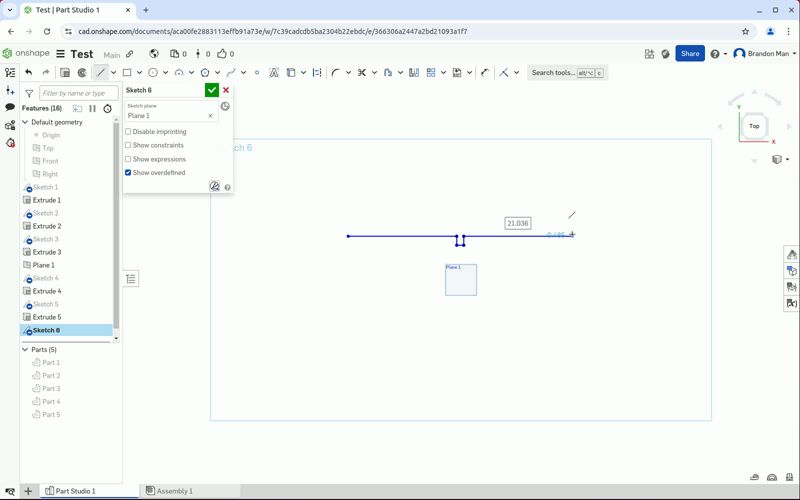
scroll(6)
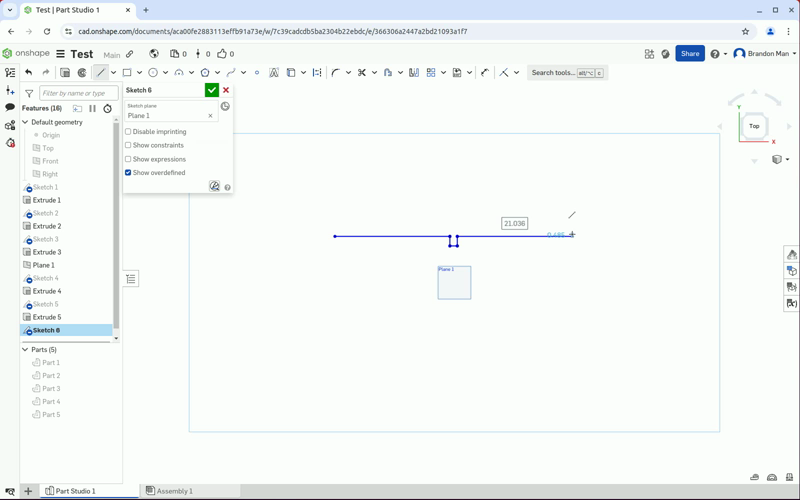
scroll(6)
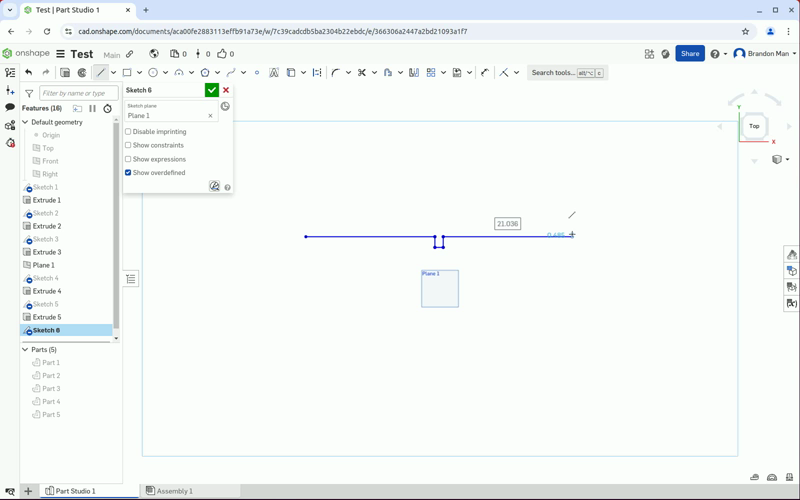
scroll(6)
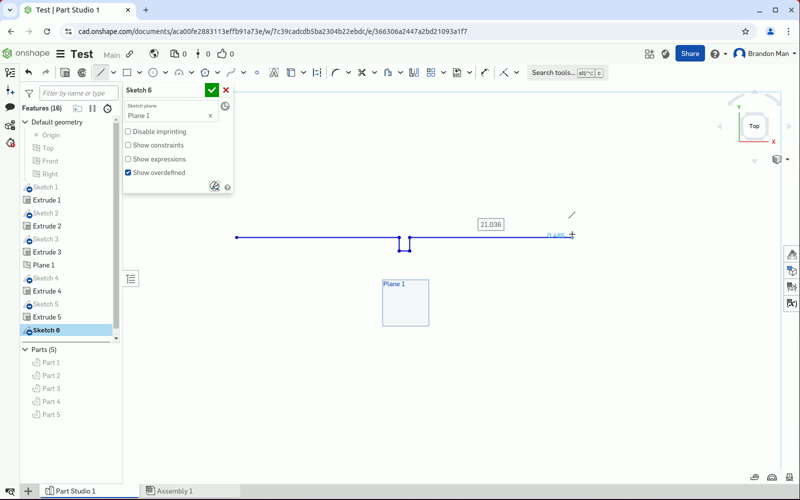
scroll(6)
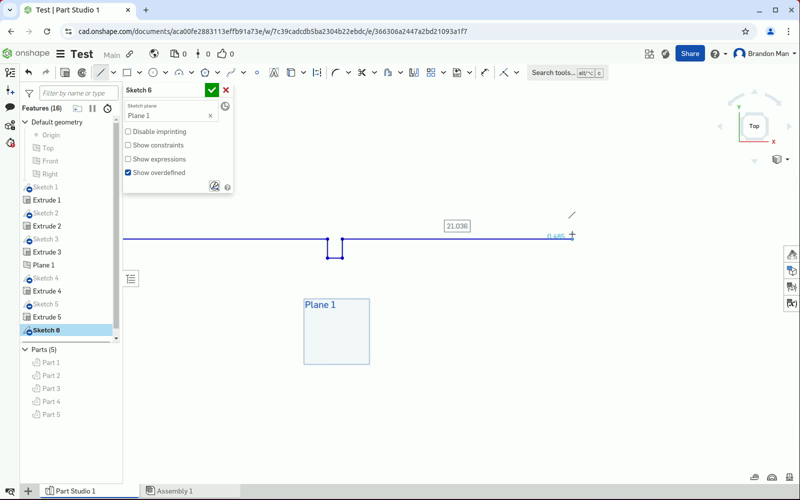
scroll(6)
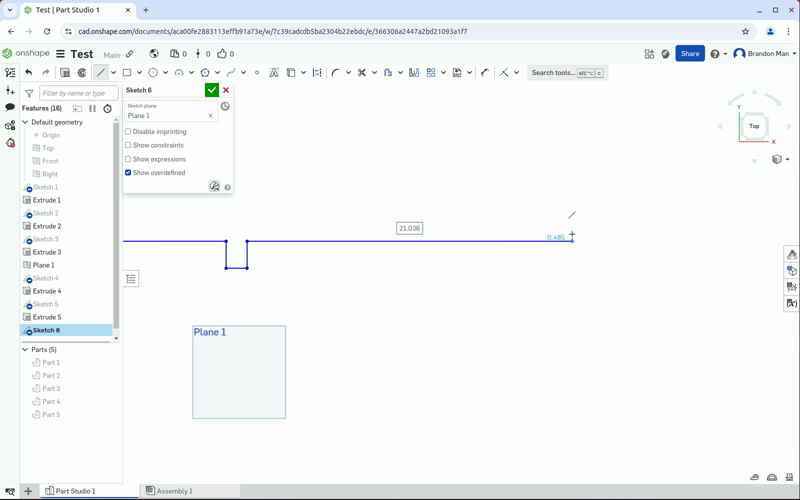
scroll(6)
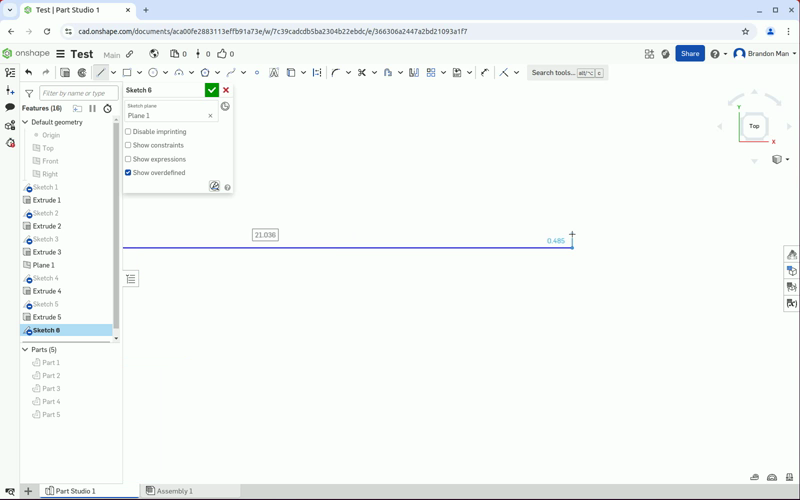
scroll(6)
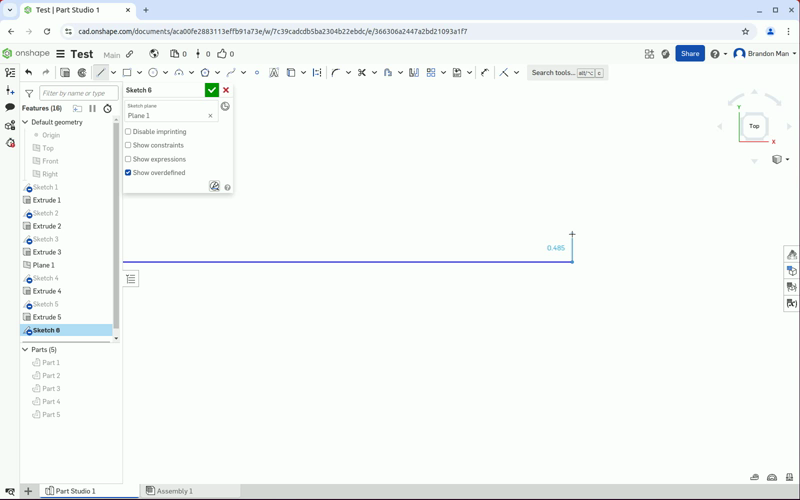
click(572, 233)
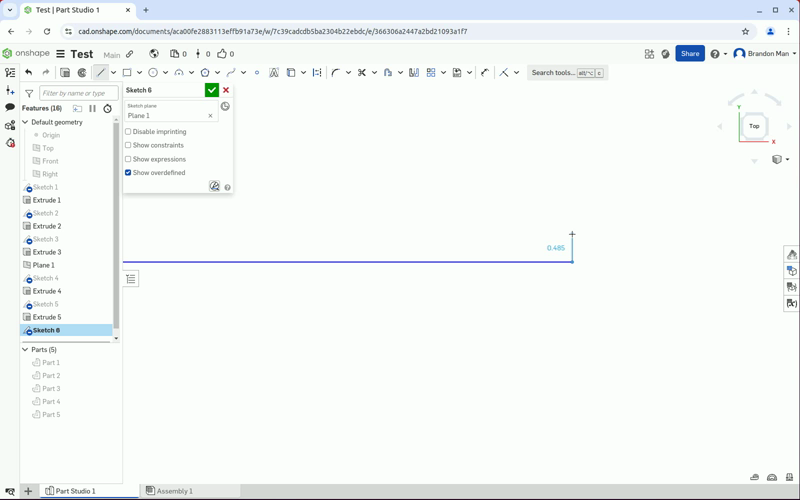
scroll(-6)
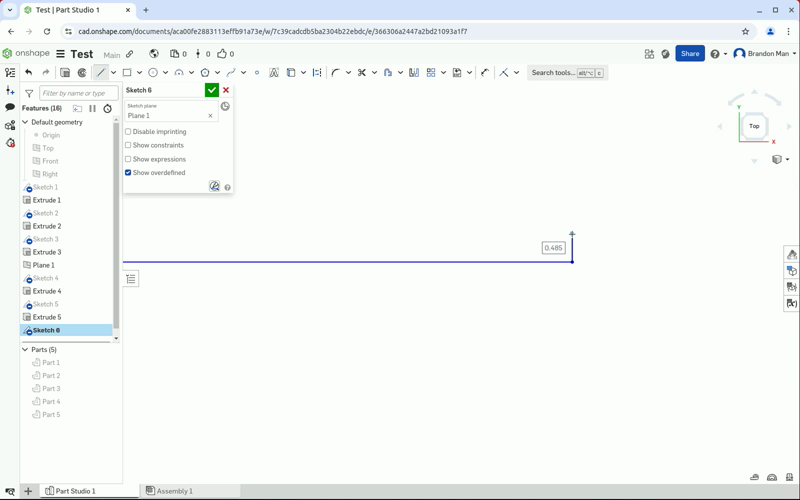
scroll(-6)
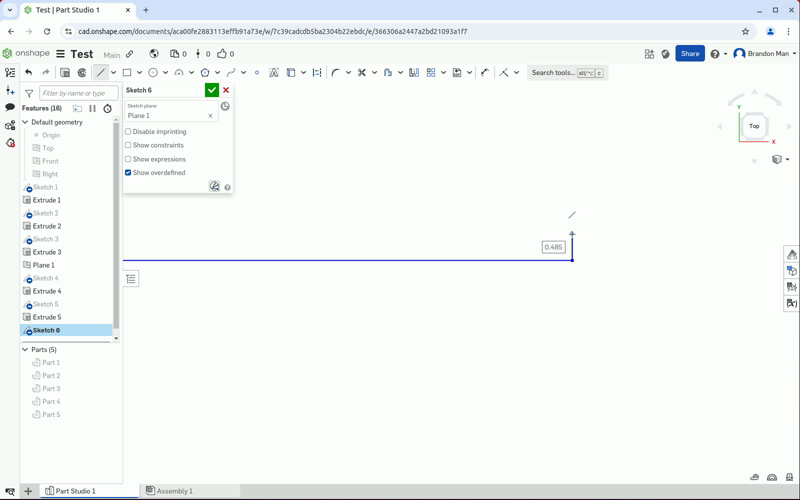
scroll(-6)
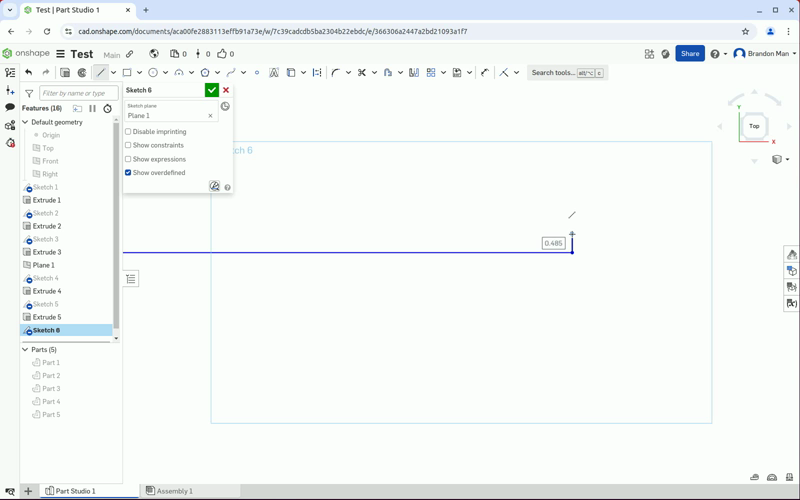
scroll(-6)
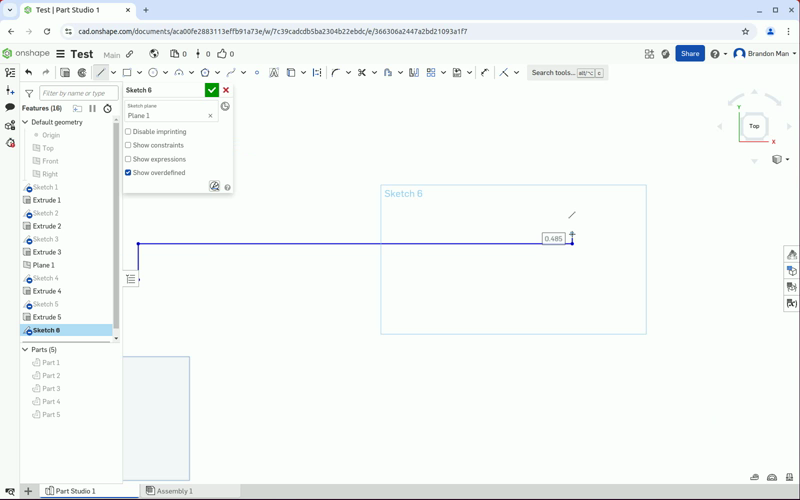
scroll(-6)
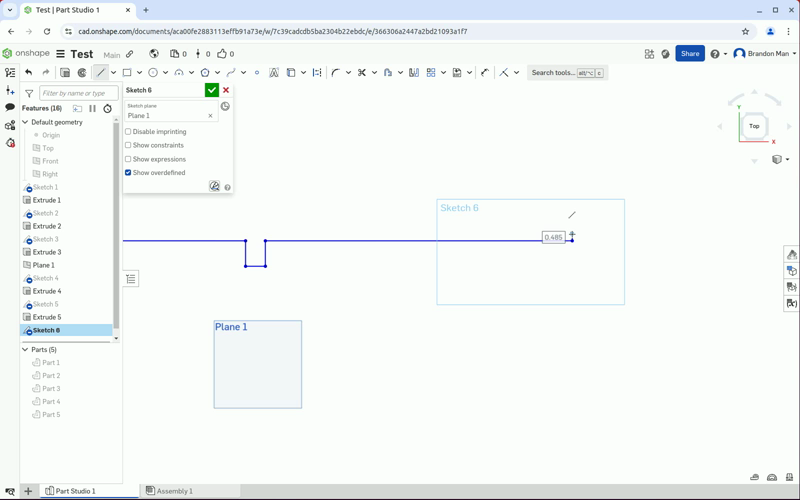
scroll(-6)
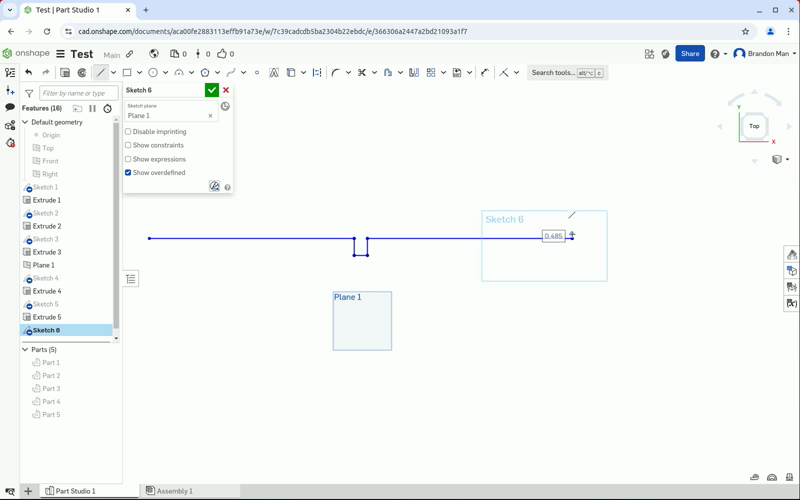
scroll(-6)
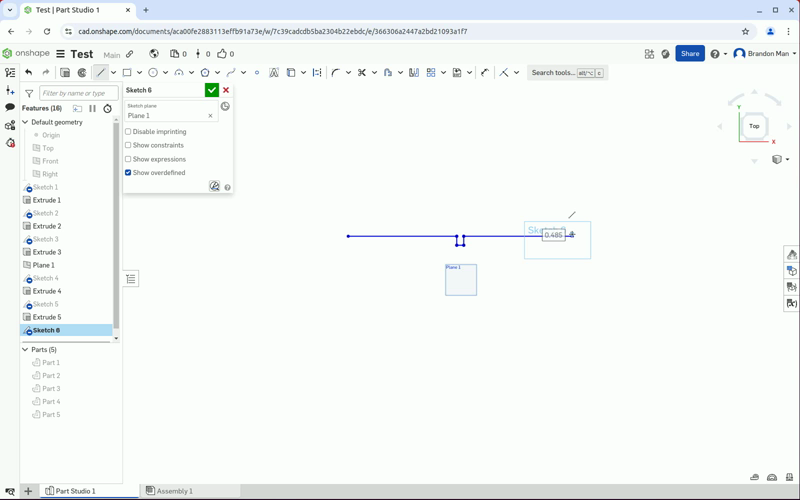
key_up(shift)
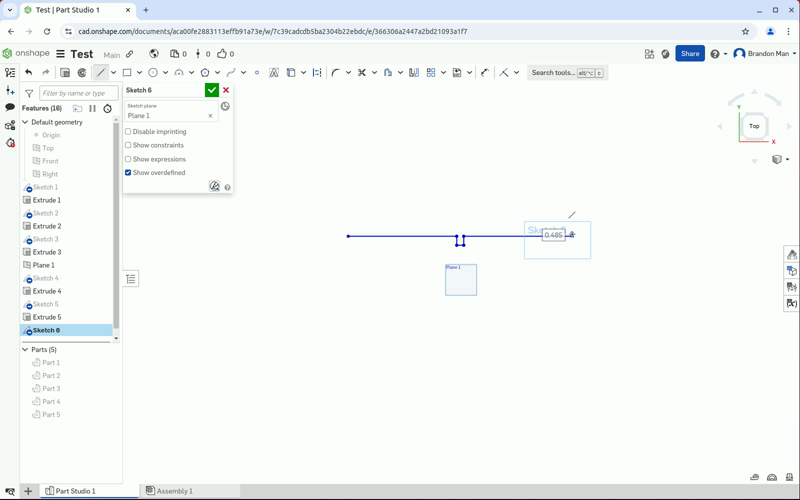
key_down(shift)
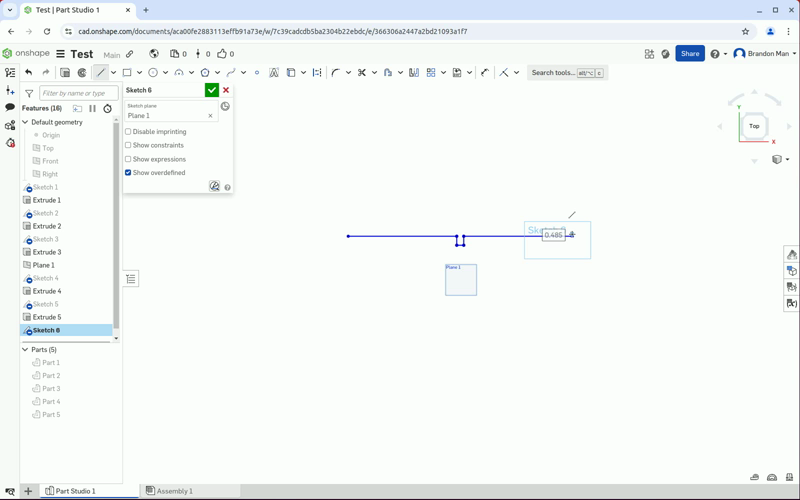
mouse_move(348, 233)
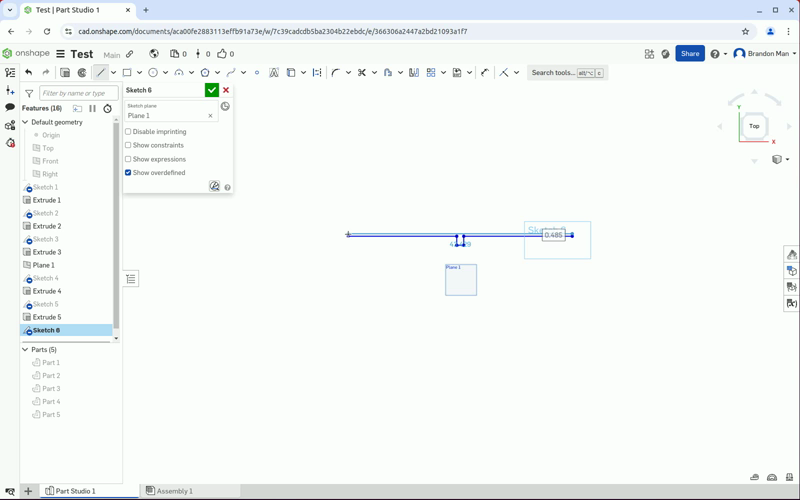
scroll(6)
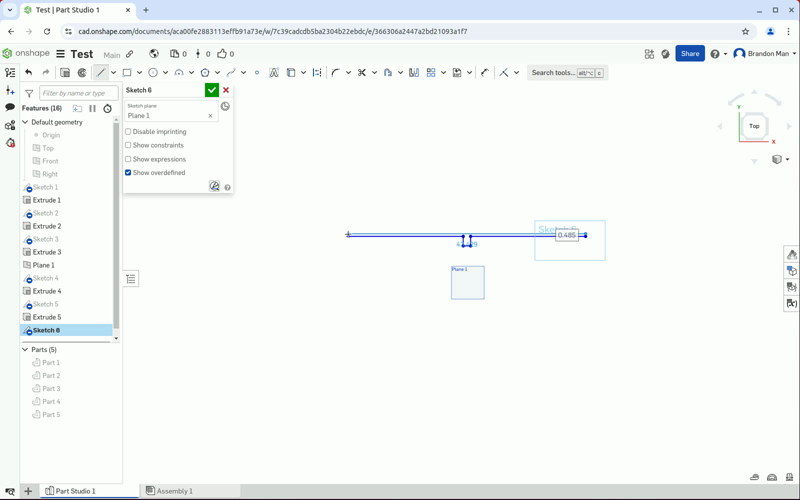
scroll(6)
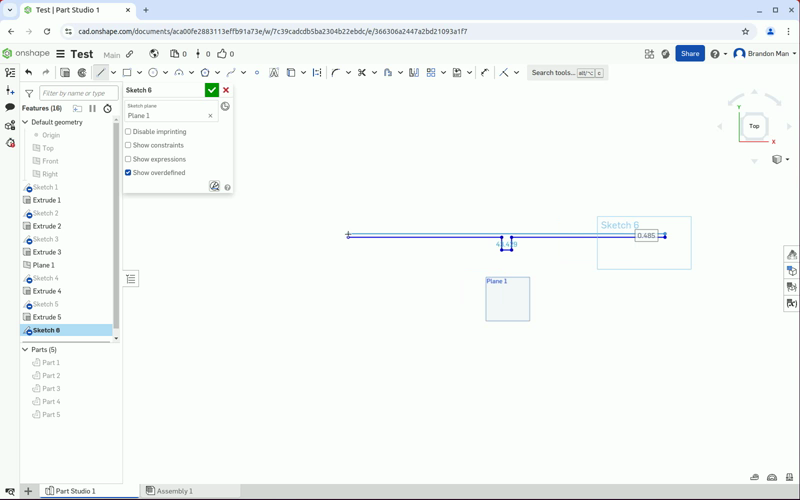
scroll(6)
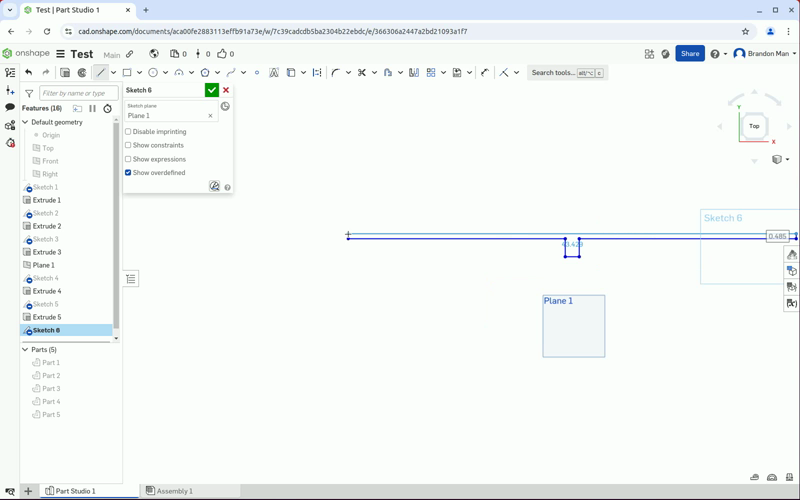
scroll(6)
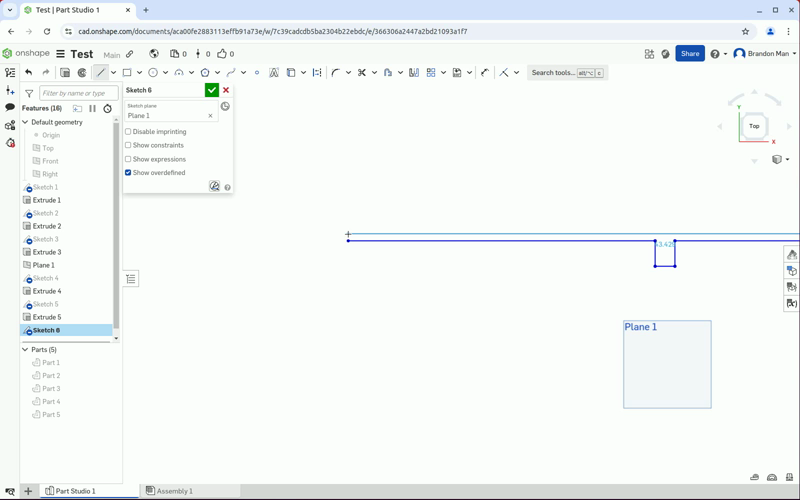
scroll(6)
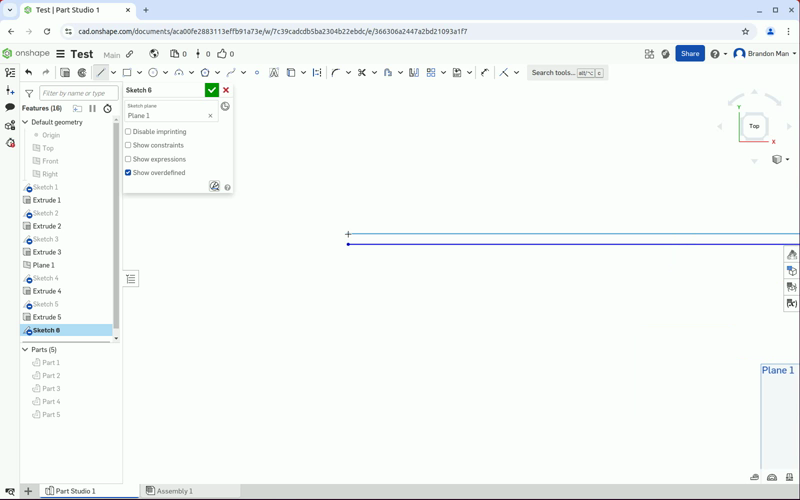
scroll(6)
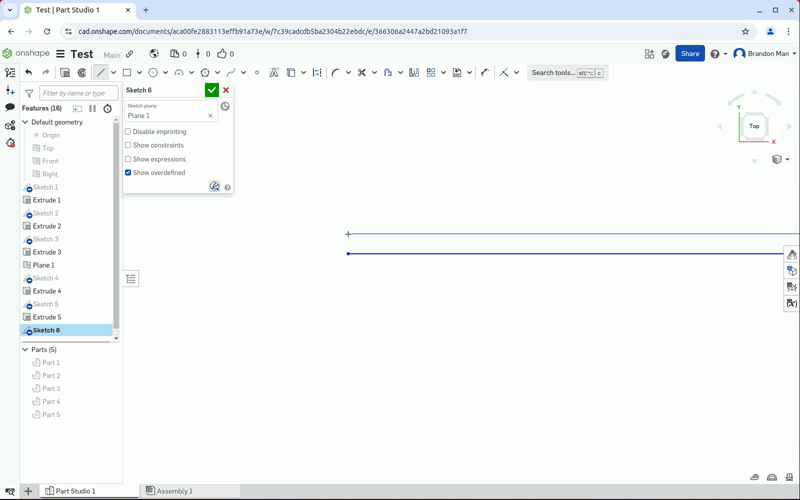
scroll(6)
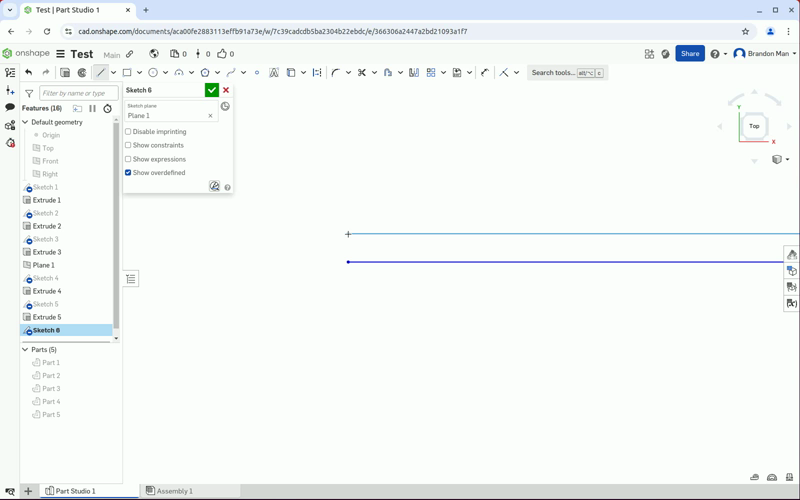
click(348, 233)
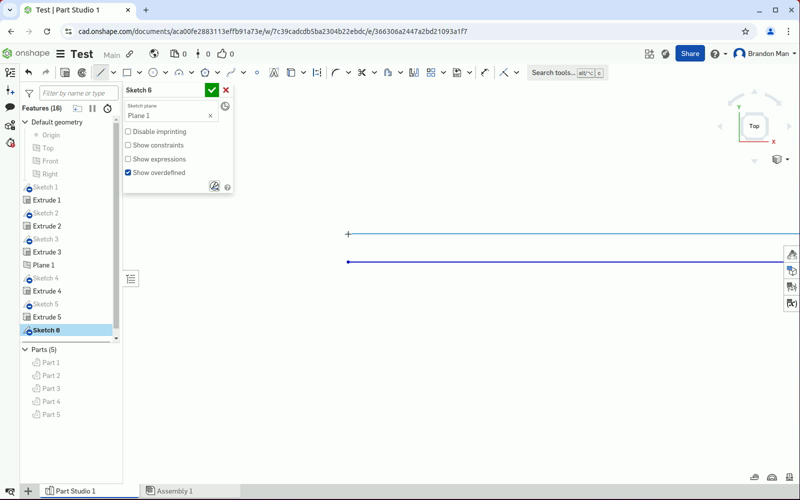
scroll(-6)
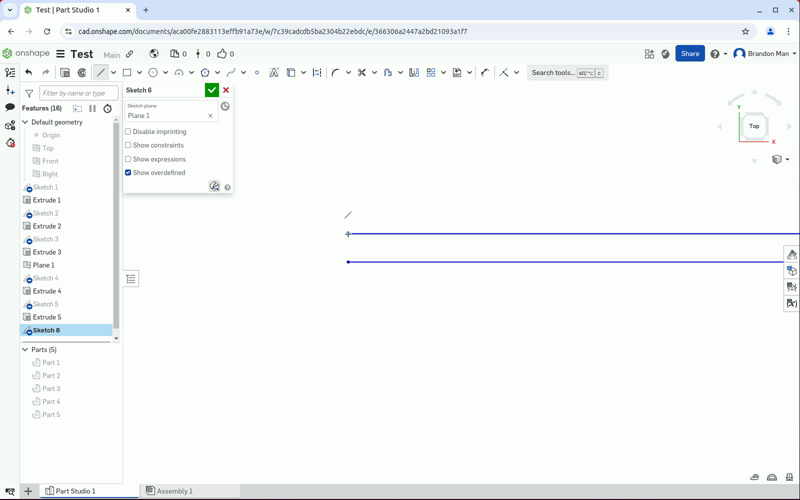
scroll(-6)
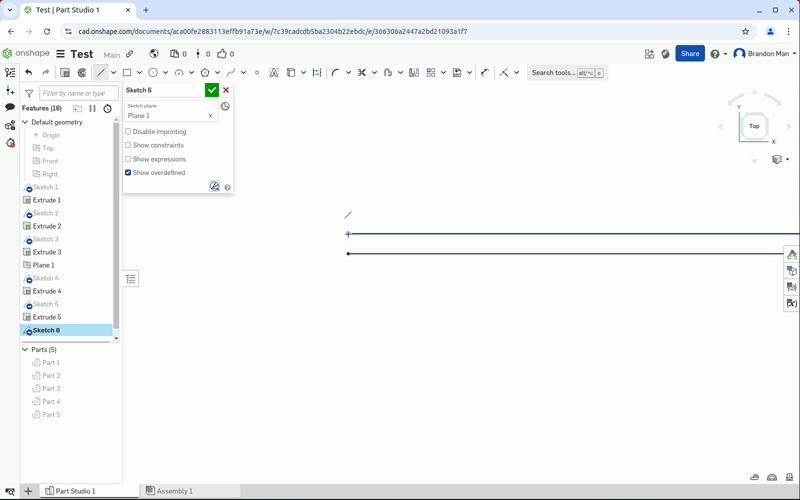
scroll(-6)
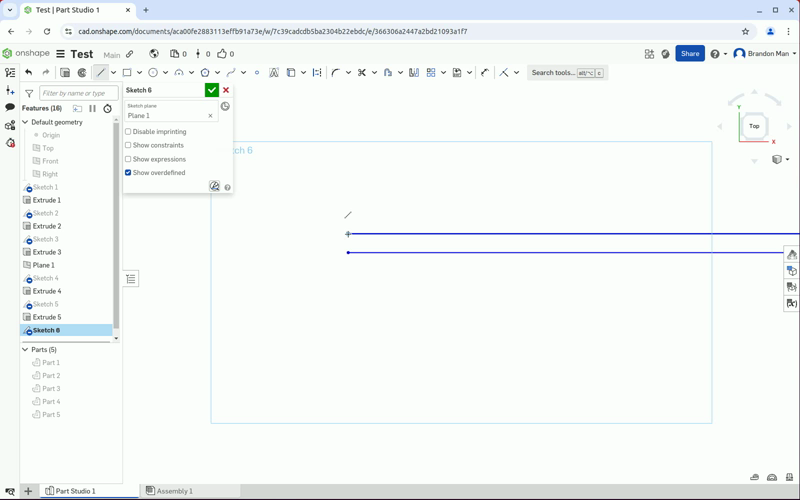
scroll(-6)
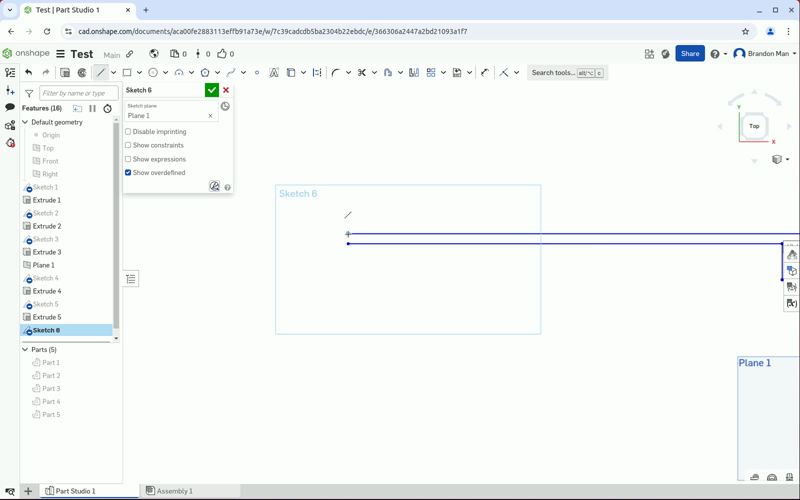
scroll(-6)
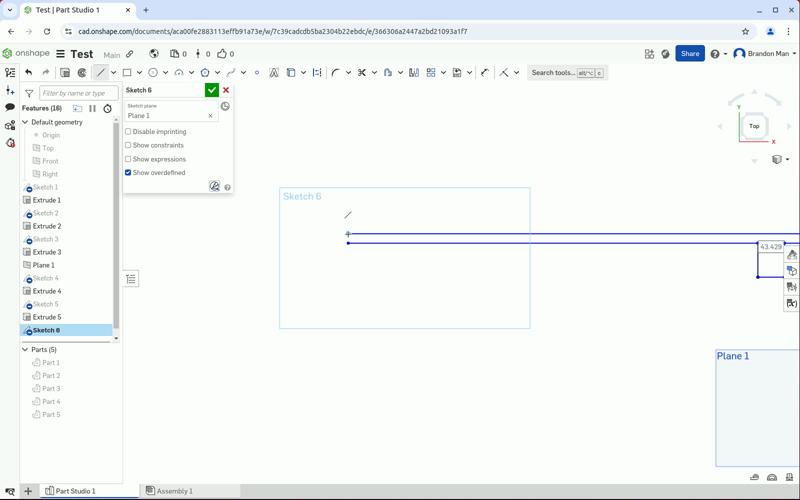
scroll(-6)
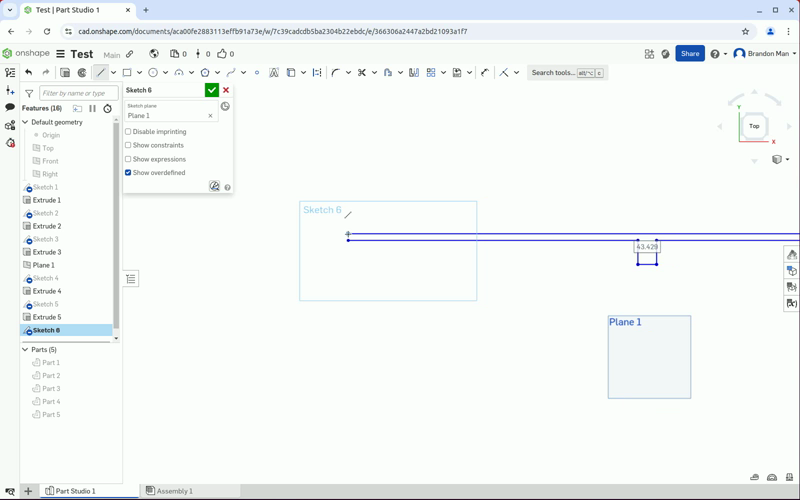
scroll(-6)
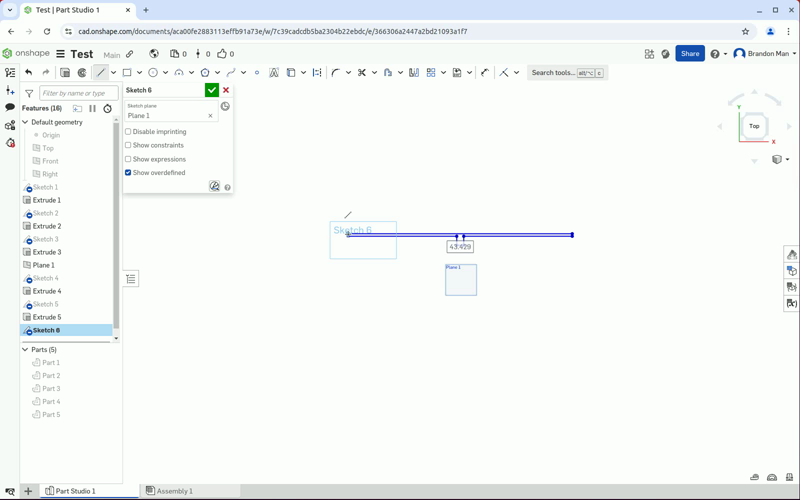
key_up(shift)
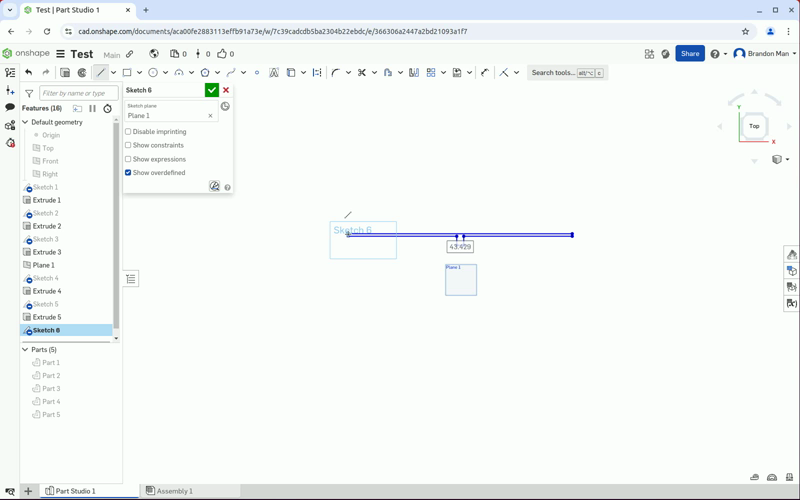
mouse_move(378, 233)
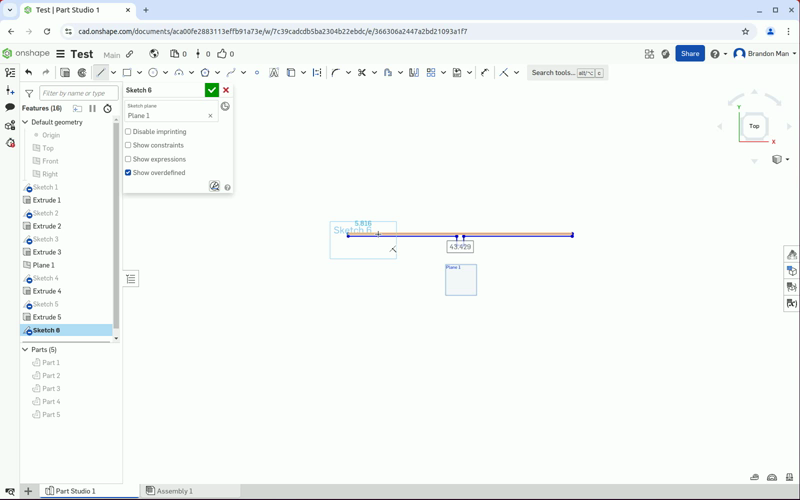
key_down(shift)
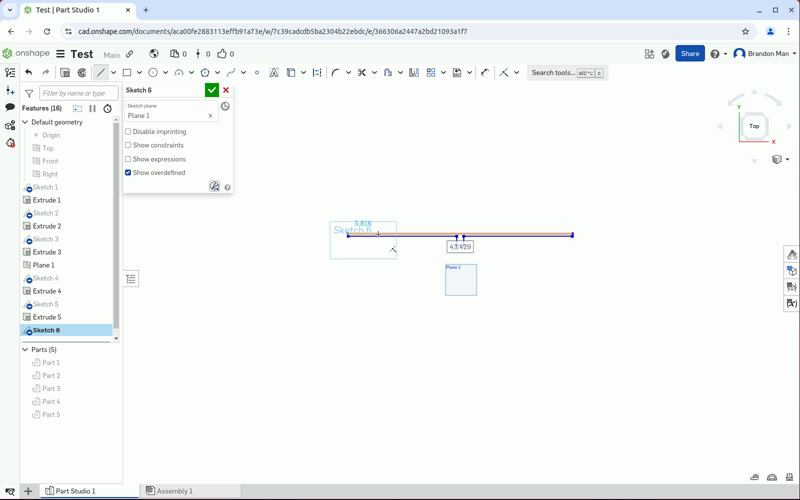
mouse_move(348, 236)
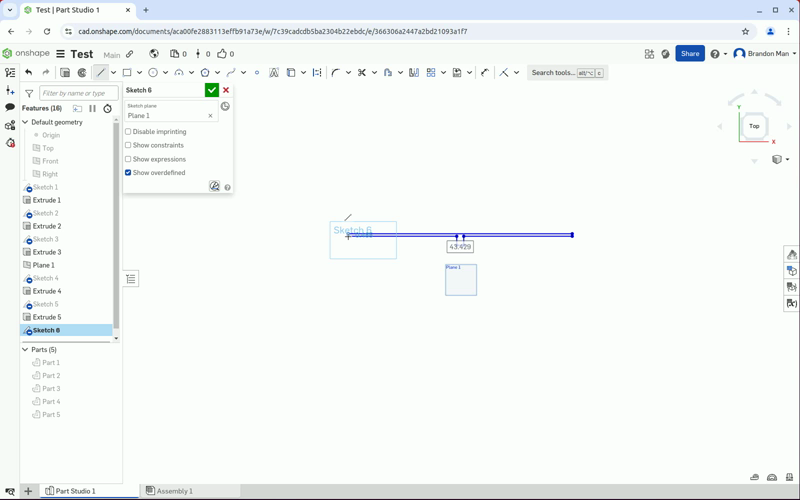
scroll(6)
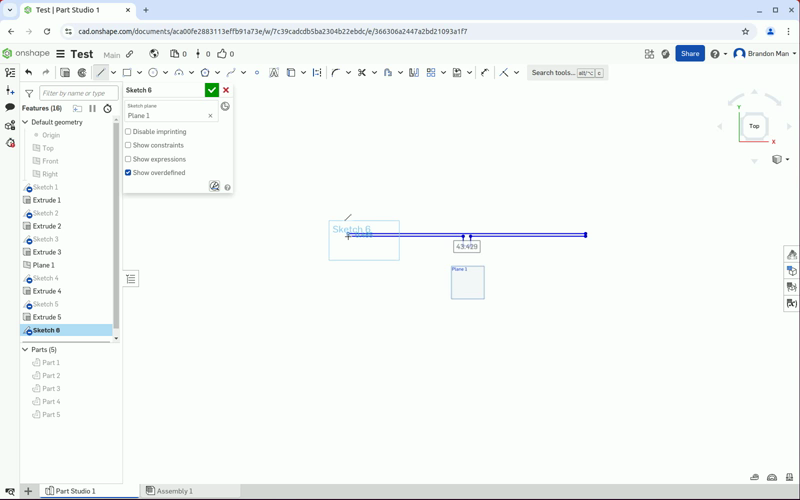
scroll(6)
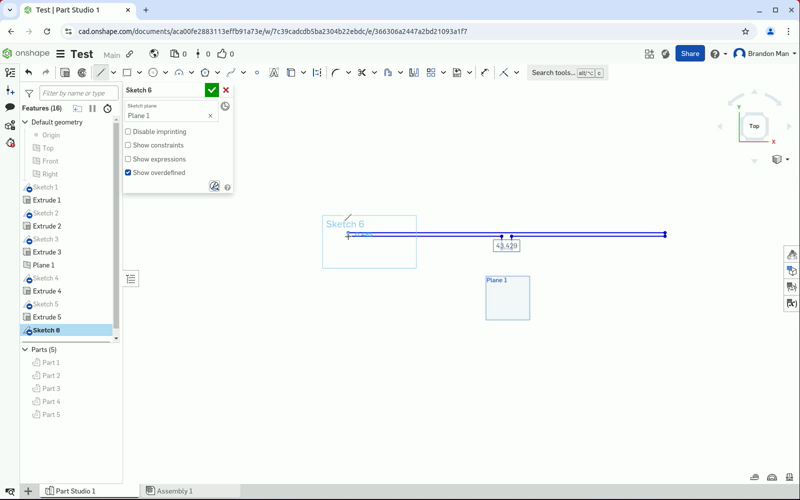
scroll(6)
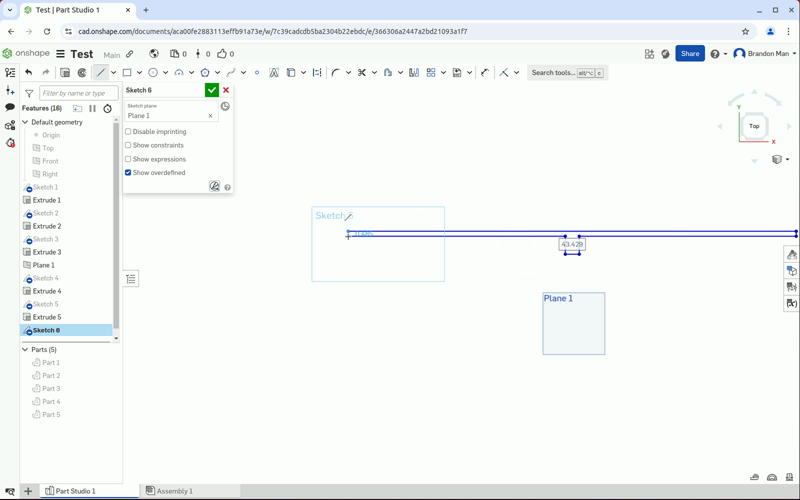
scroll(6)
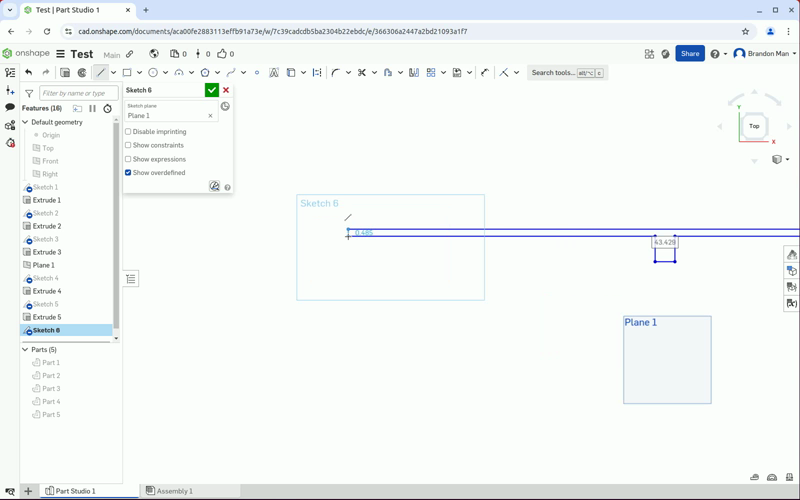
scroll(6)
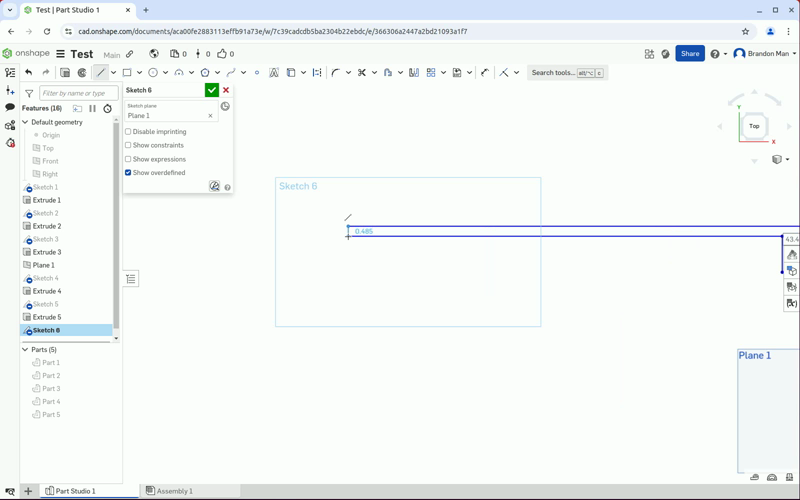
scroll(6)
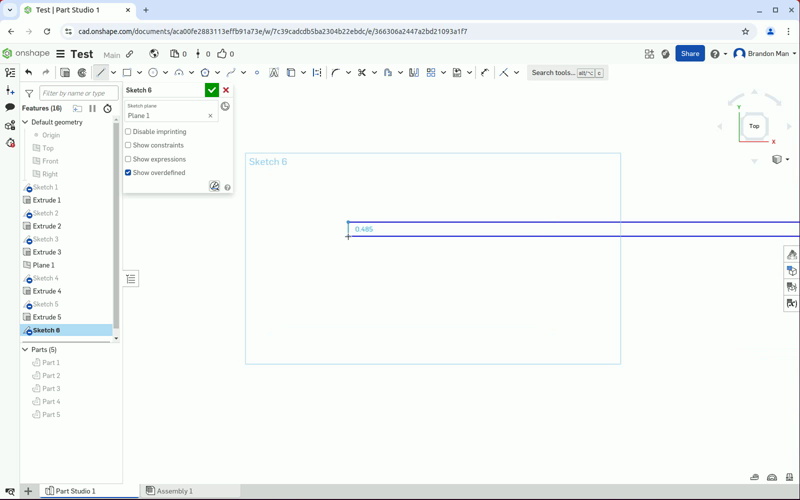
scroll(6)
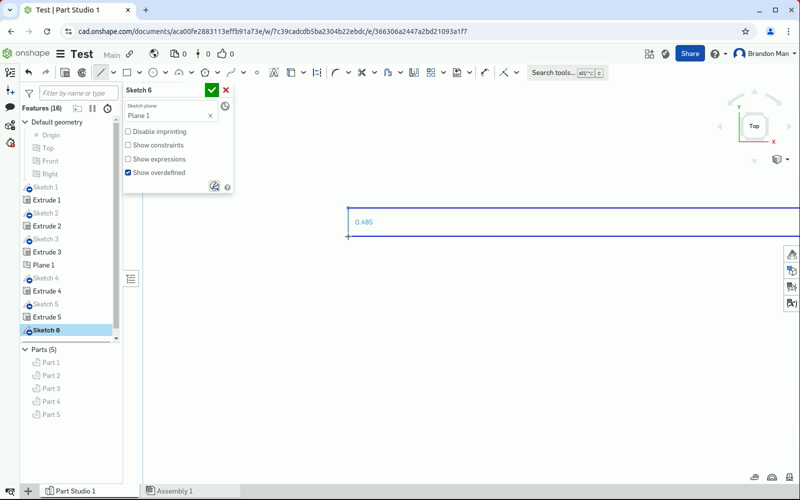
key_up(shift)
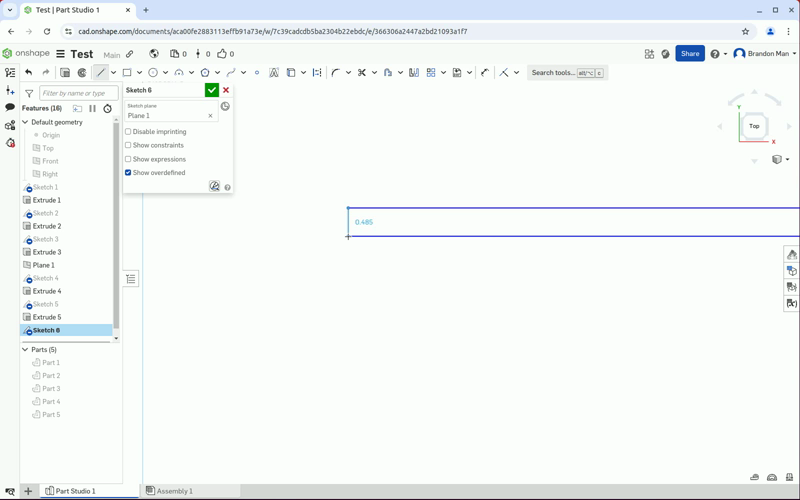
click(348, 236)
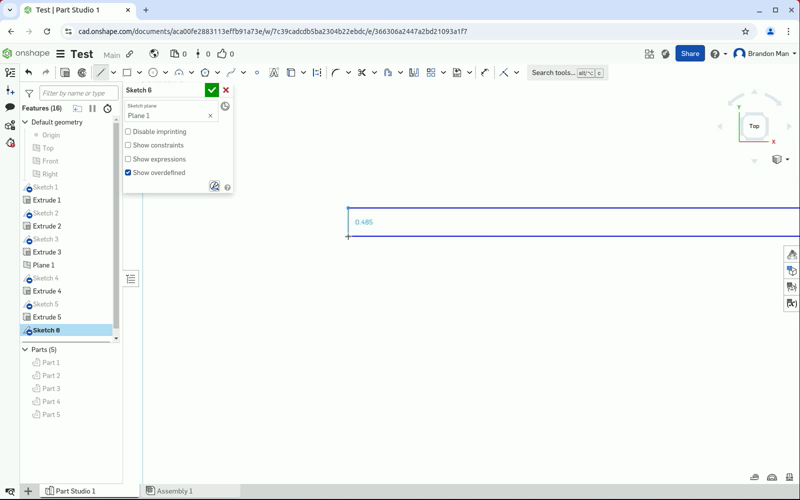
scroll(-6)
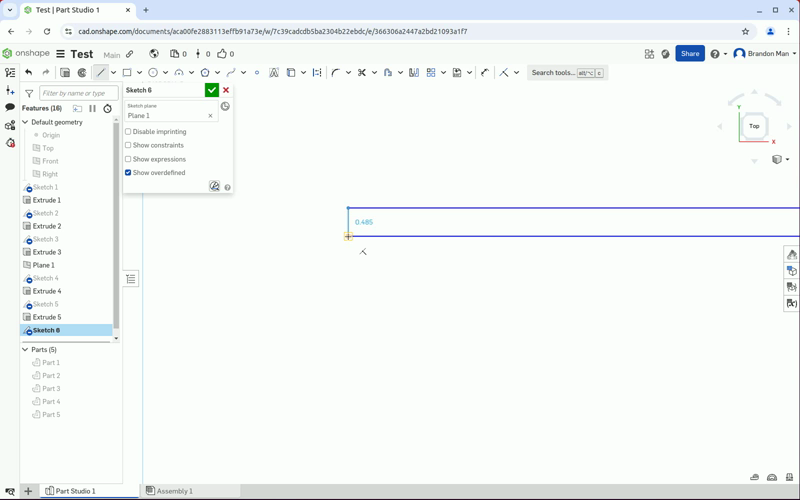
scroll(-6)
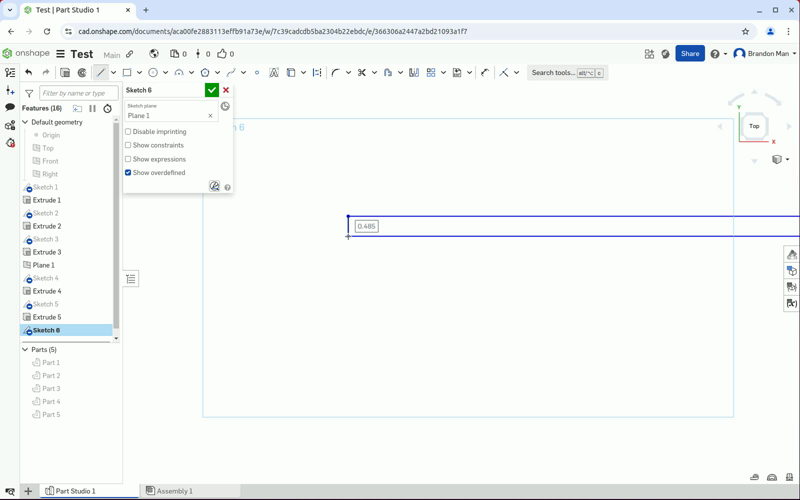
scroll(-6)
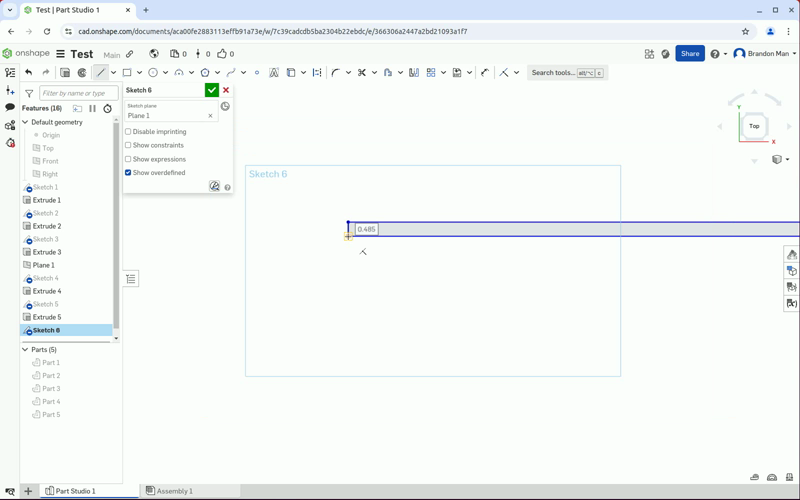
scroll(-6)
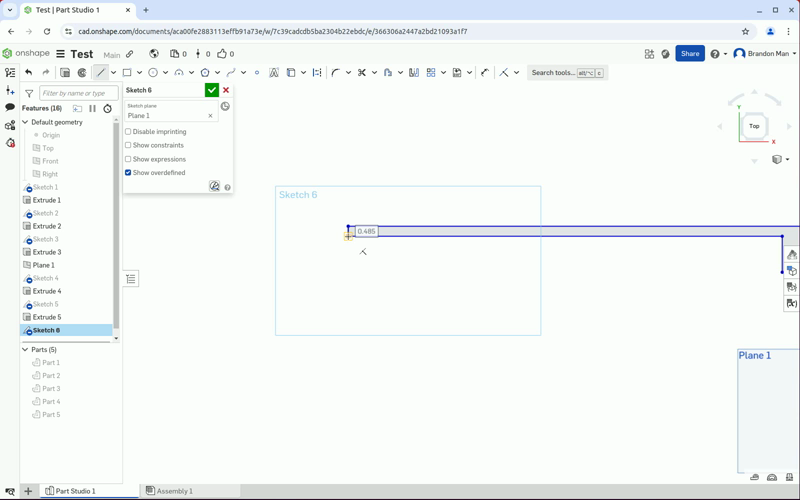
scroll(-6)
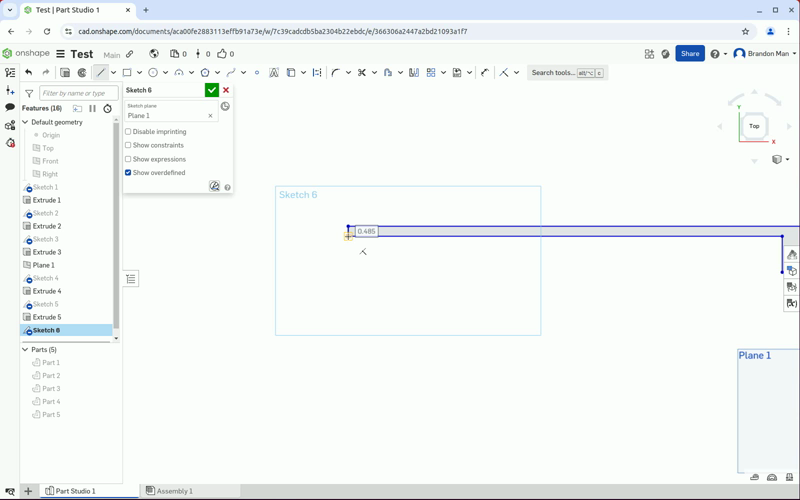
scroll(-6)
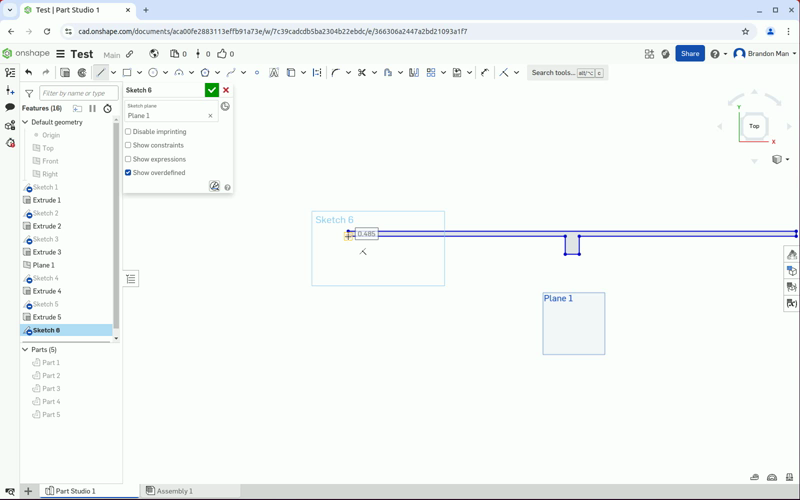
scroll(-6)
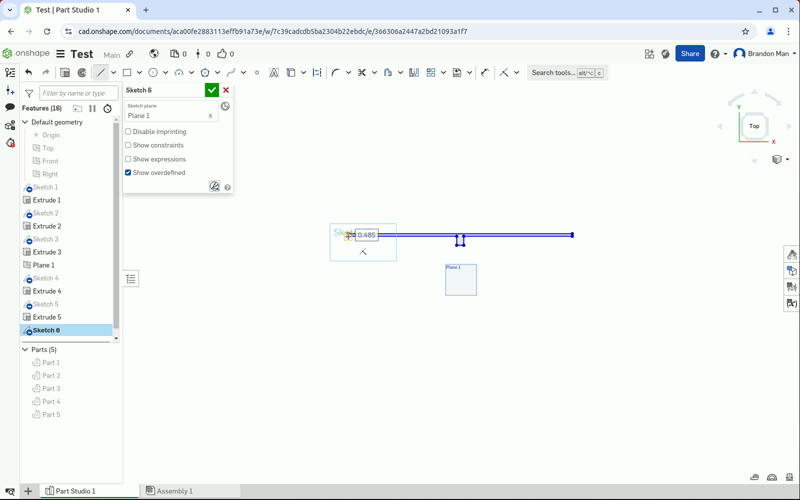
key(esc)
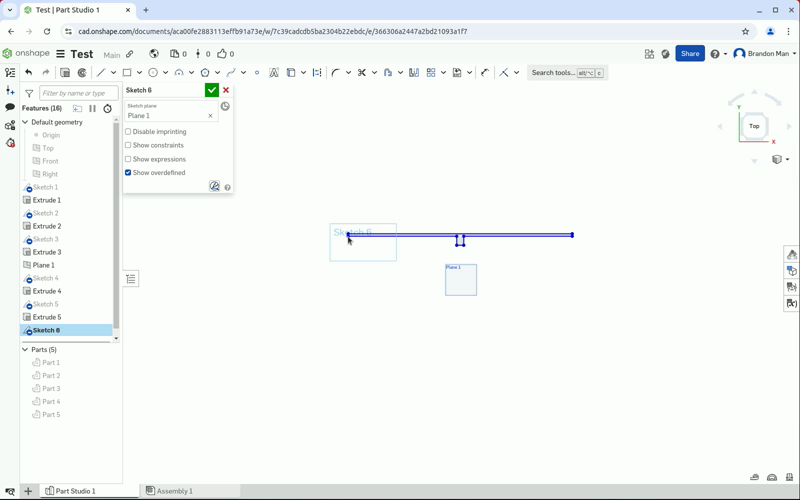
mouse_move(458, 237)
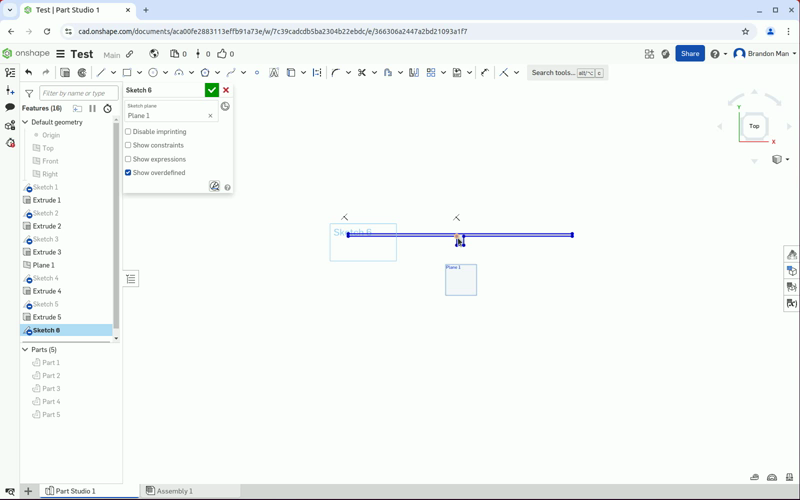
scroll(6)
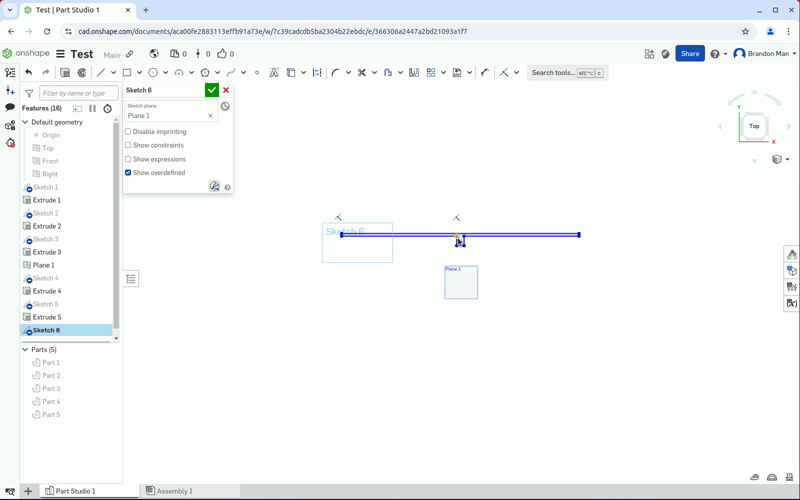
scroll(6)
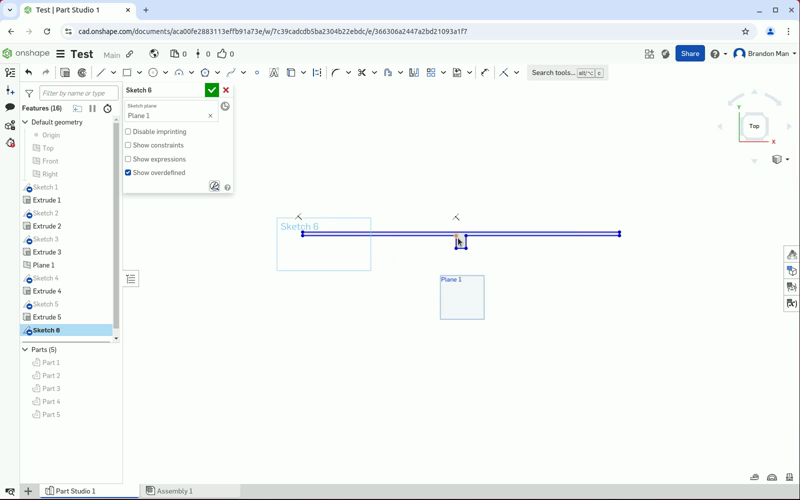
scroll(6)
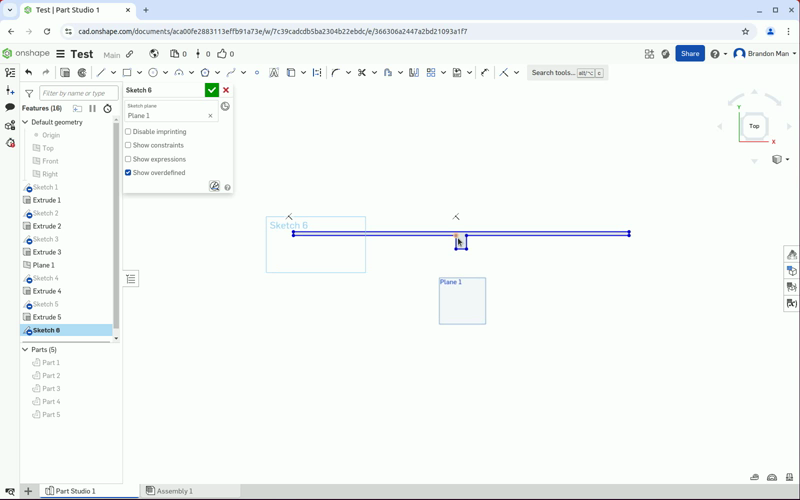
scroll(6)
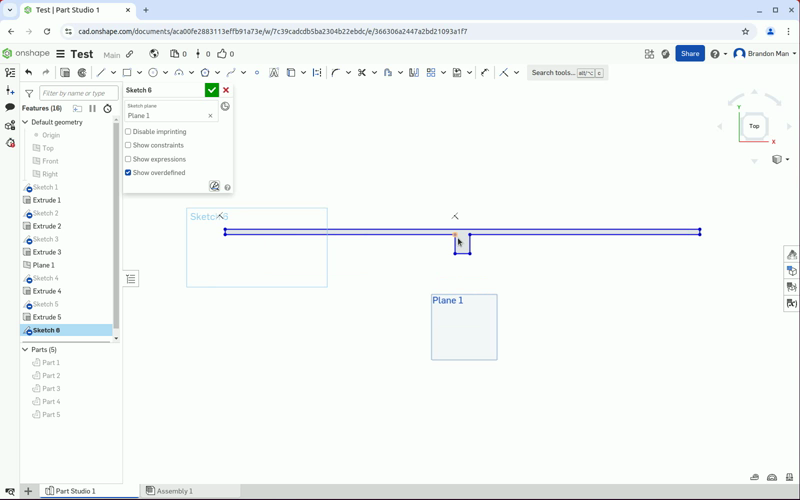
scroll(6)
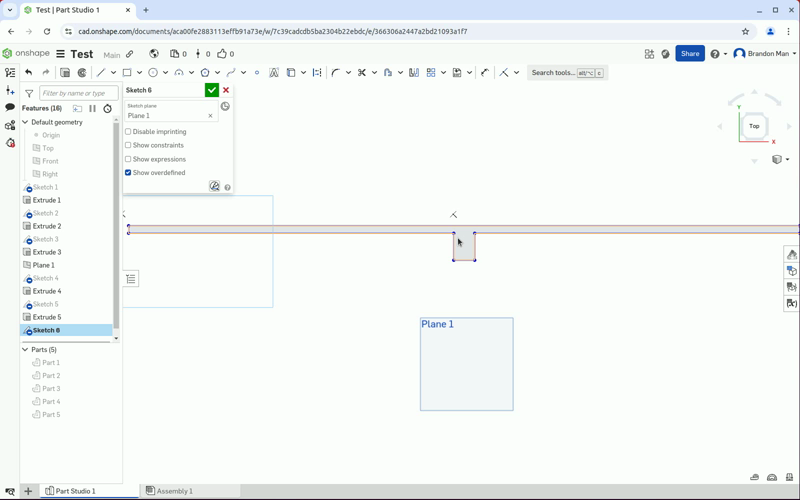
scroll(6)
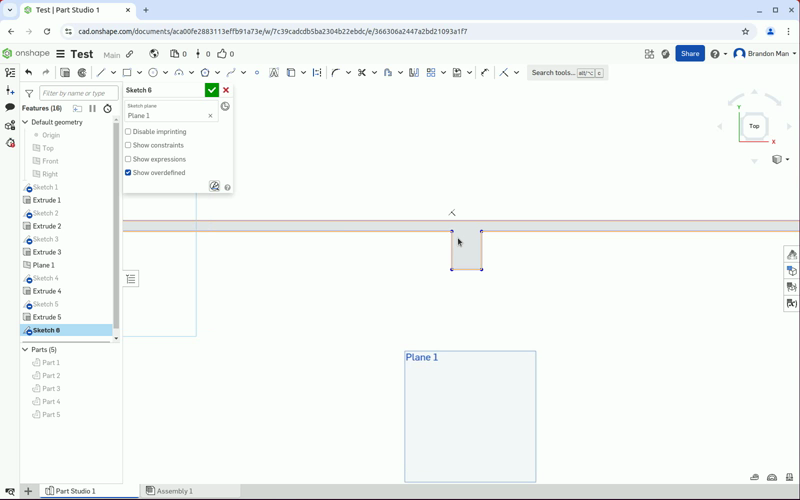
scroll(6)
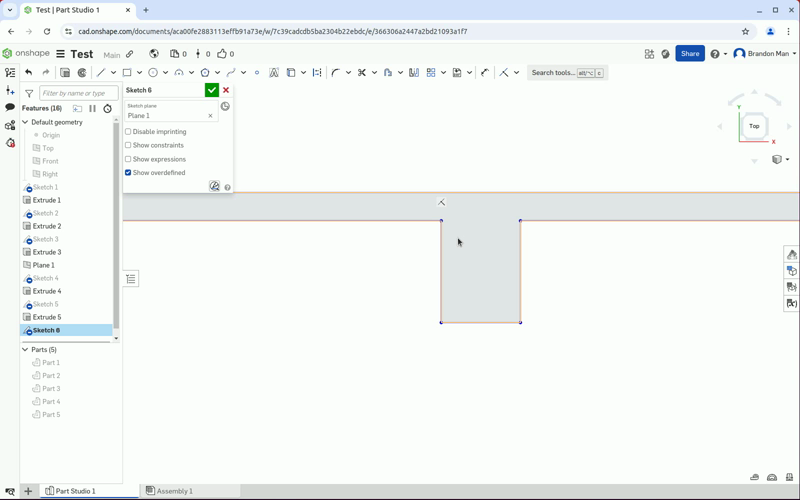
click(458, 237)
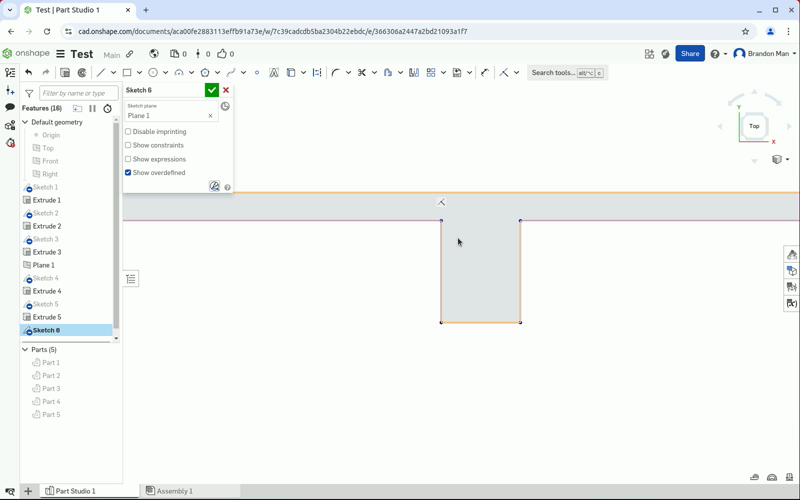
scroll(-6)
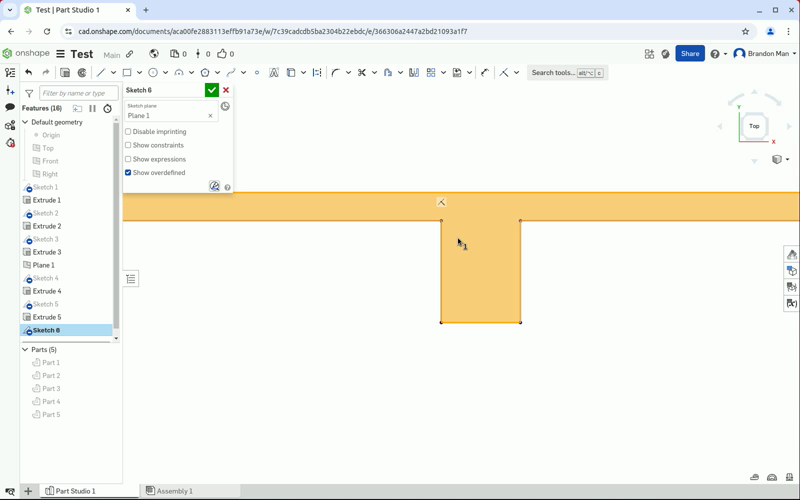
scroll(-6)
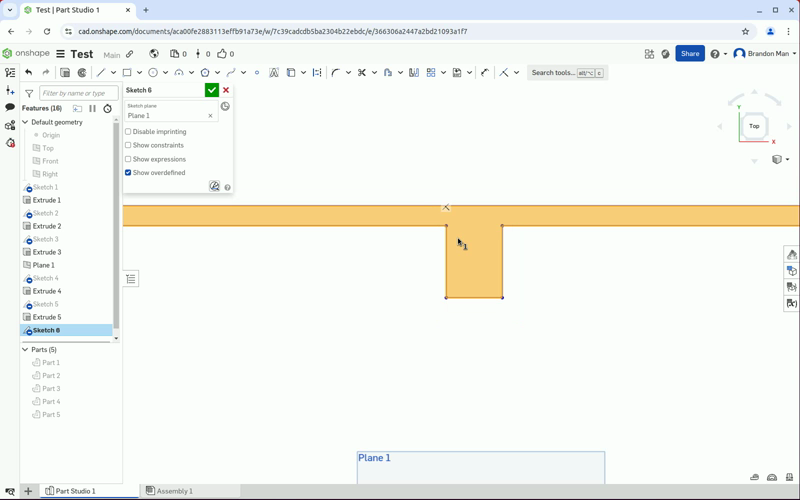
scroll(-6)
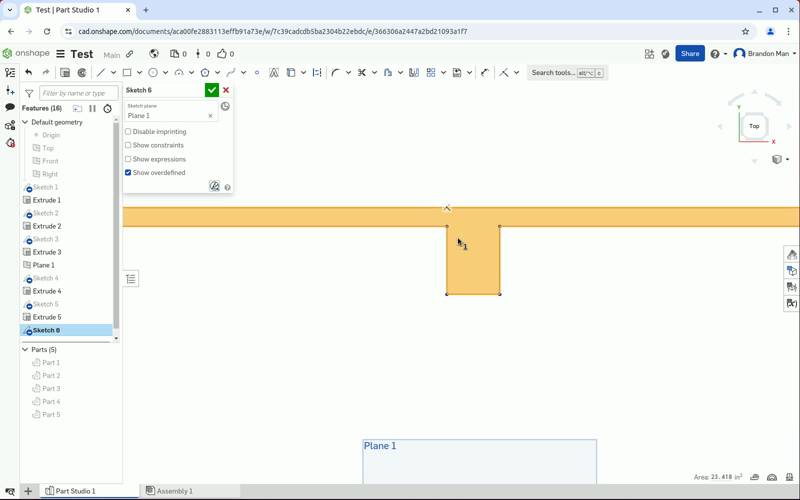
scroll(-6)
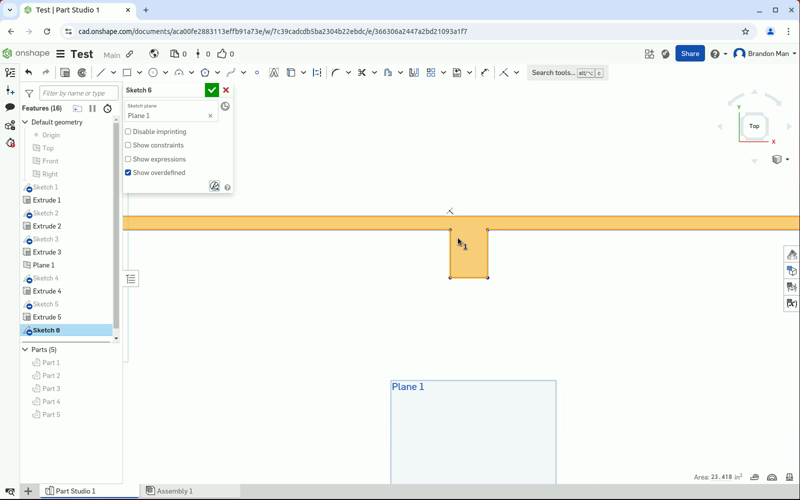
scroll(-6)
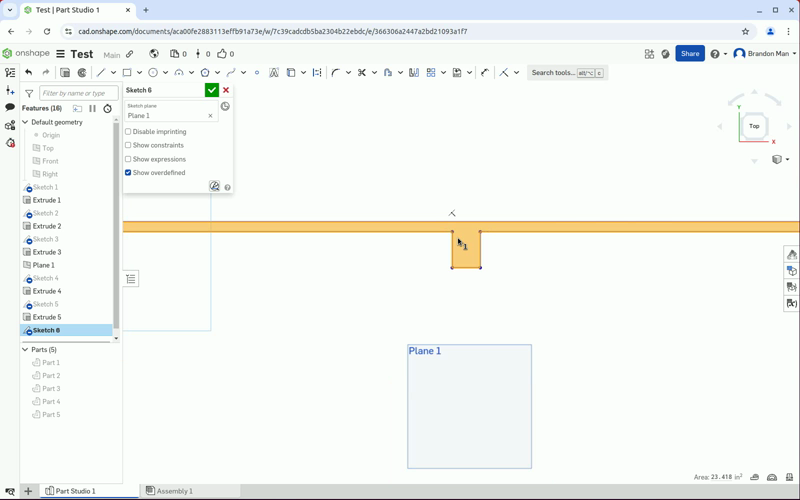
scroll(-6)
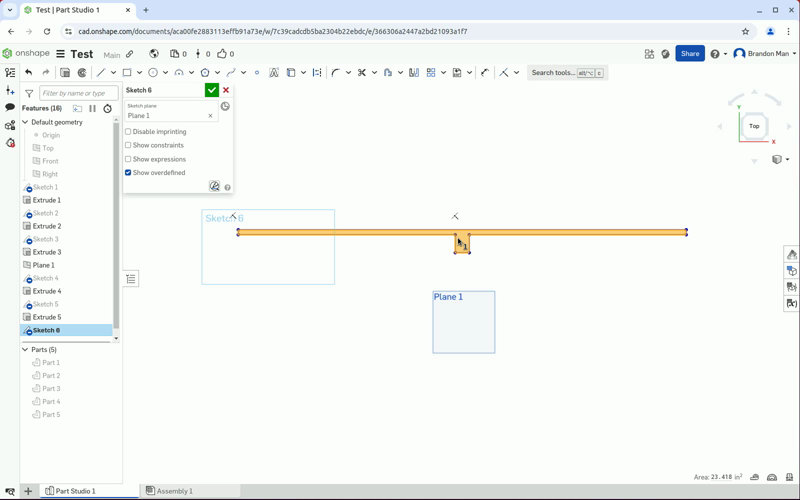
scroll(-6)
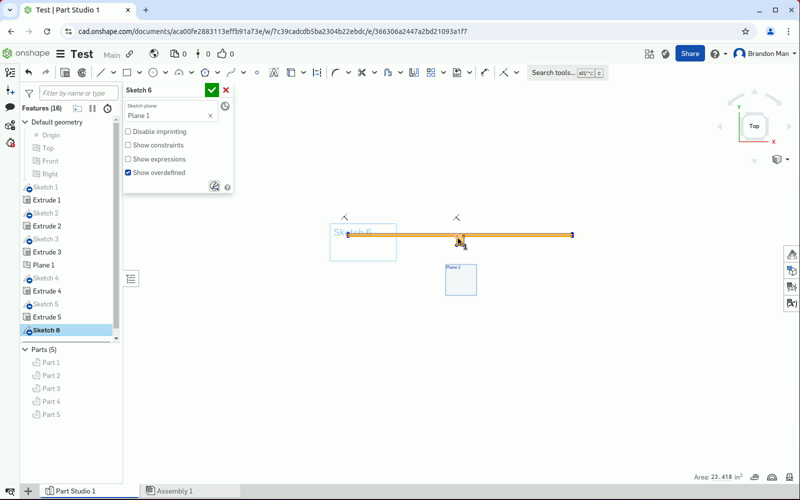
mouse_move(73, 352)
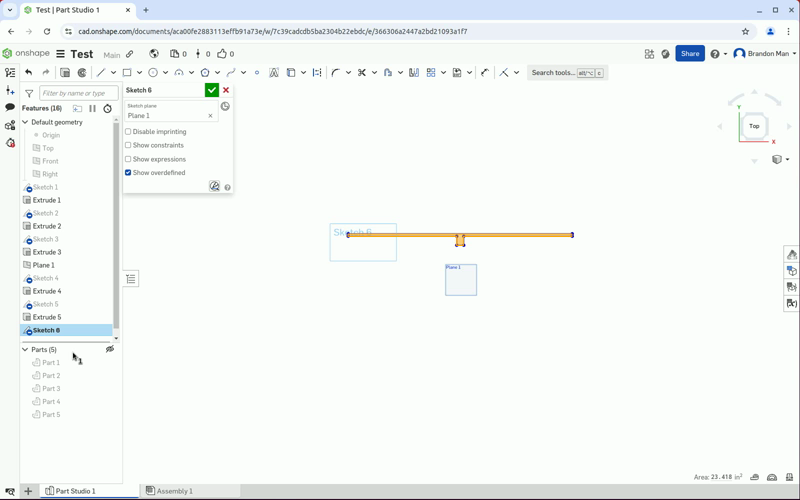
key(shift+y)
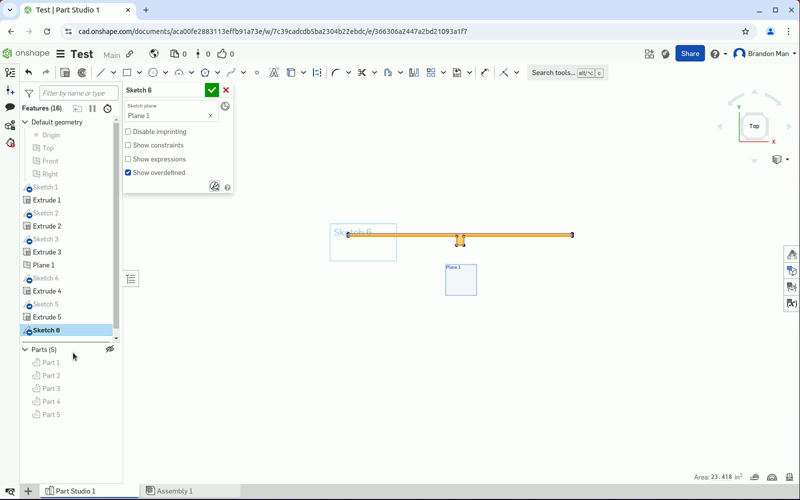
key(shift+e)
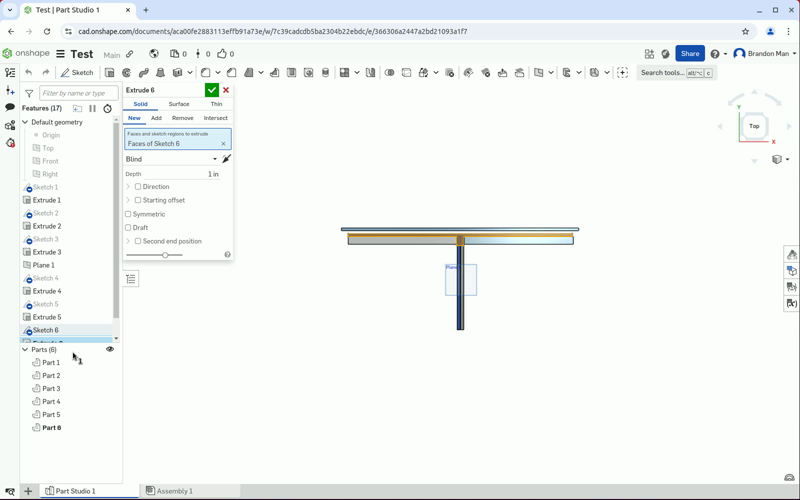
mouse_move(143, 106)
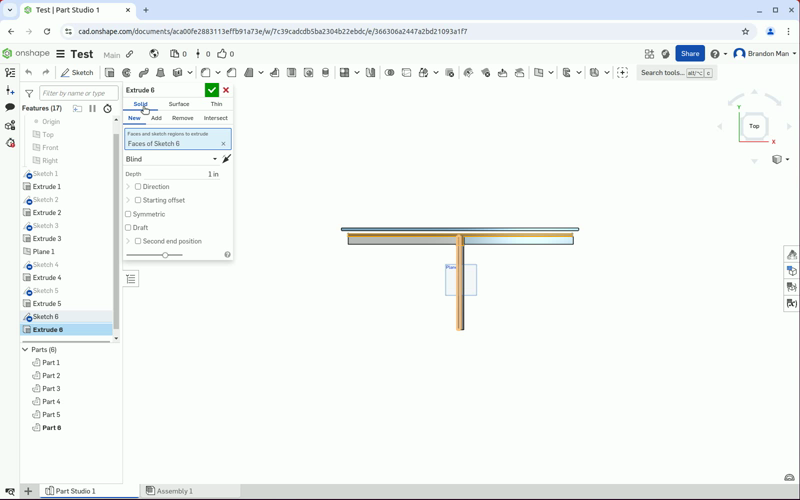
click(143, 106)
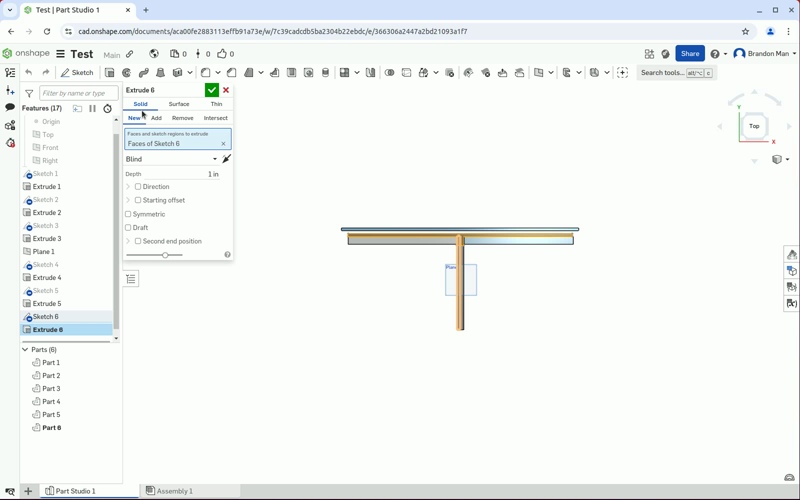
mouse_move(137, 120)
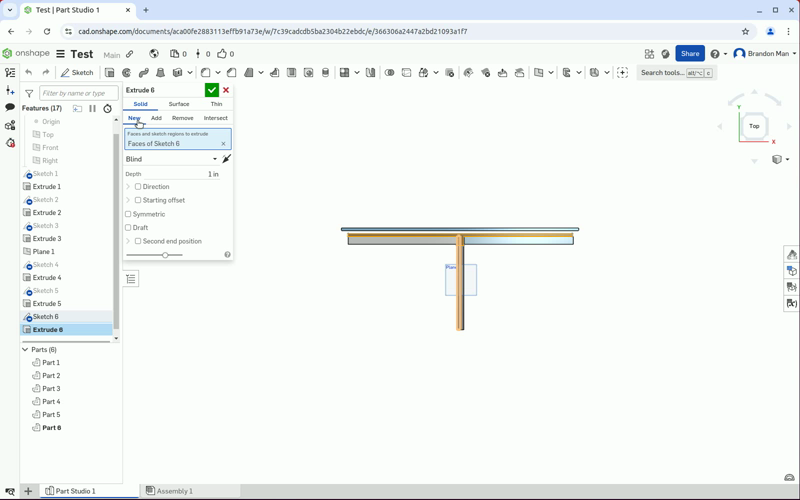
click(137, 120)
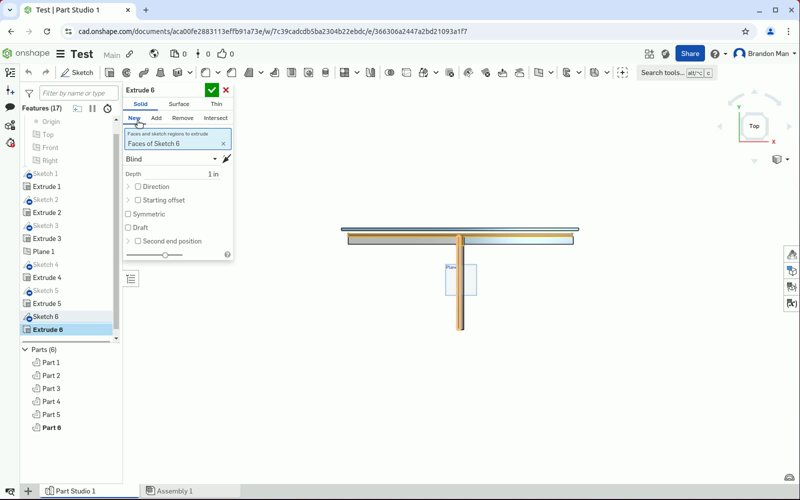
key(tab, 4)
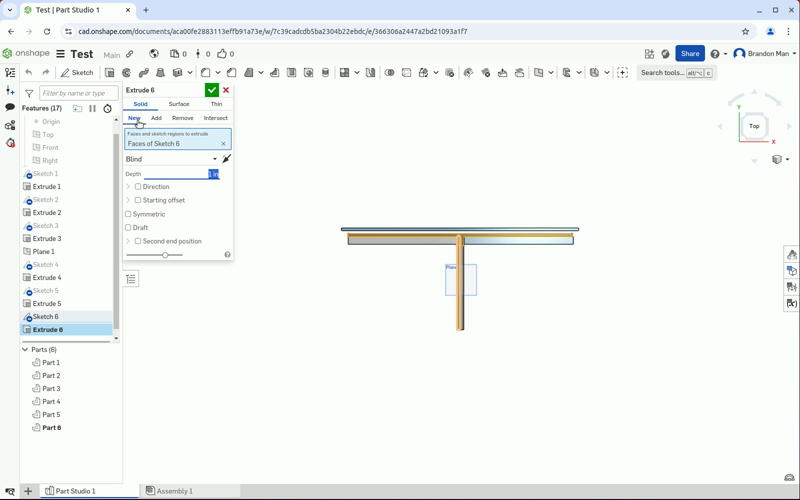
text(0.722)
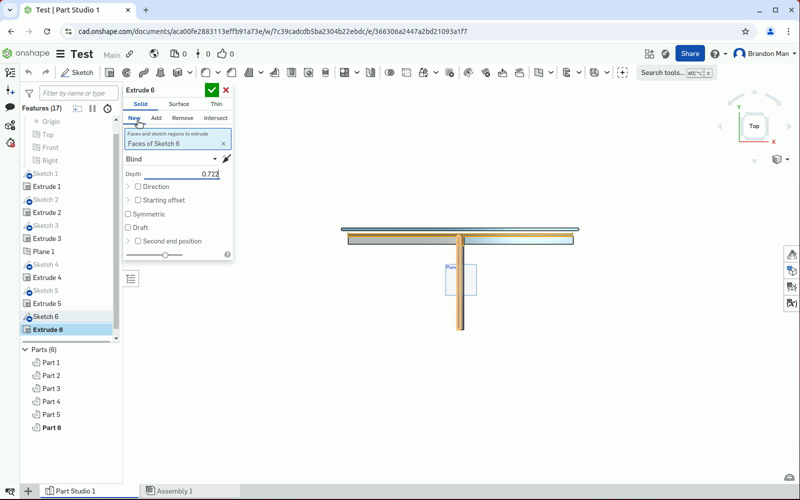
key(enter)
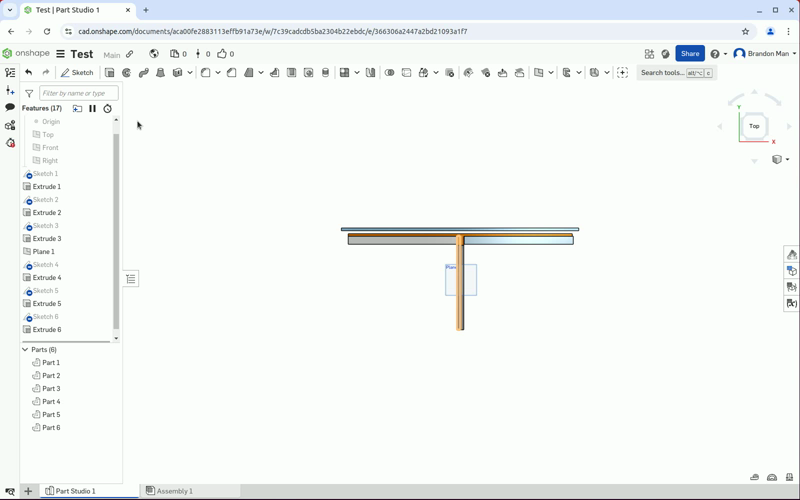
key(shift+h)
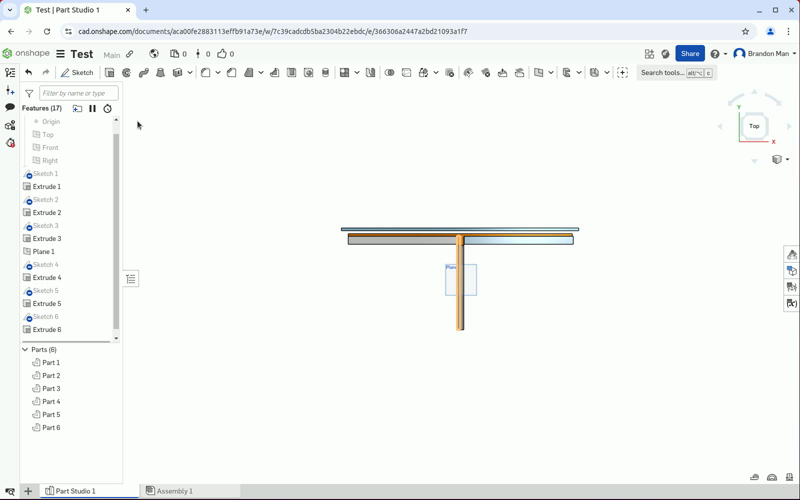
key(shift+h)
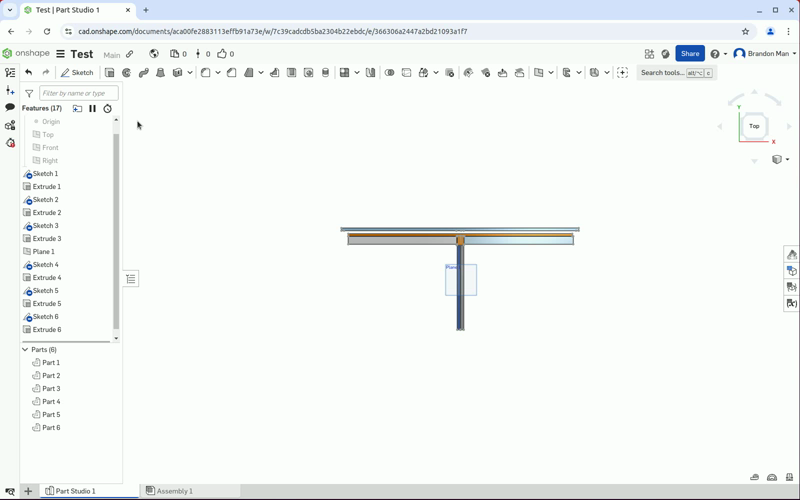
key(shift+7)
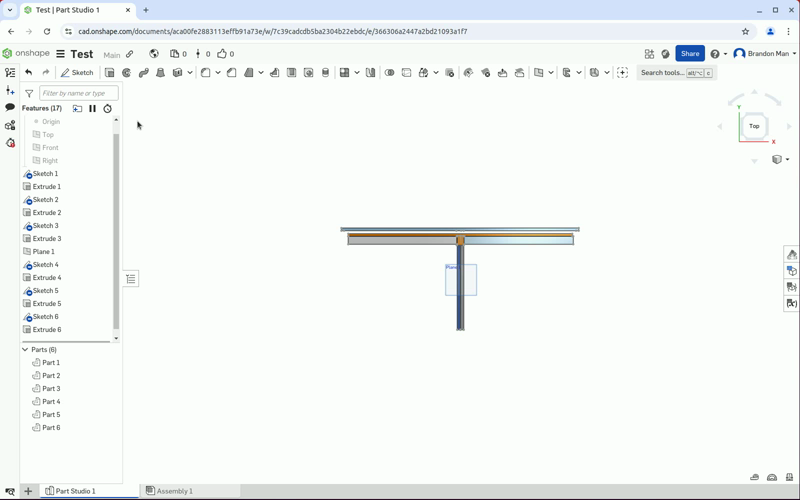
key(up, 3)
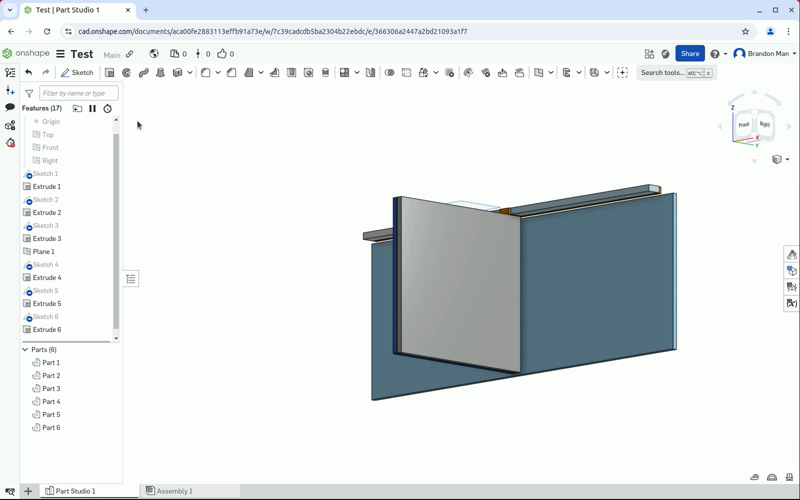
key(left, 3)
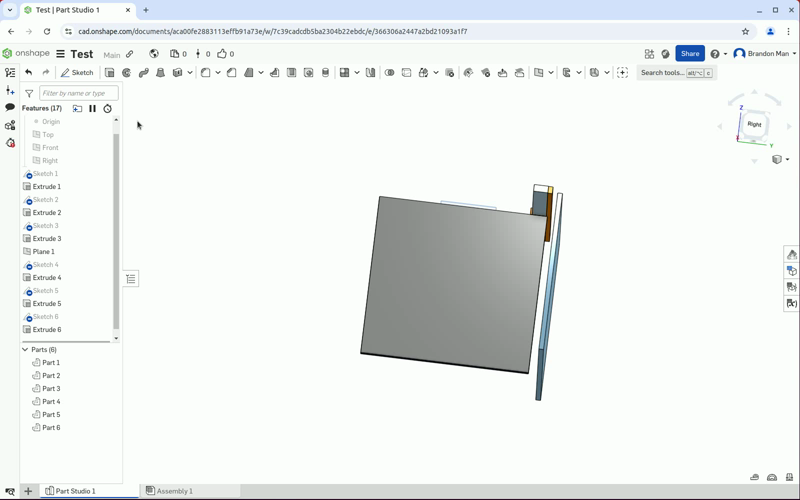
key(right, 3)
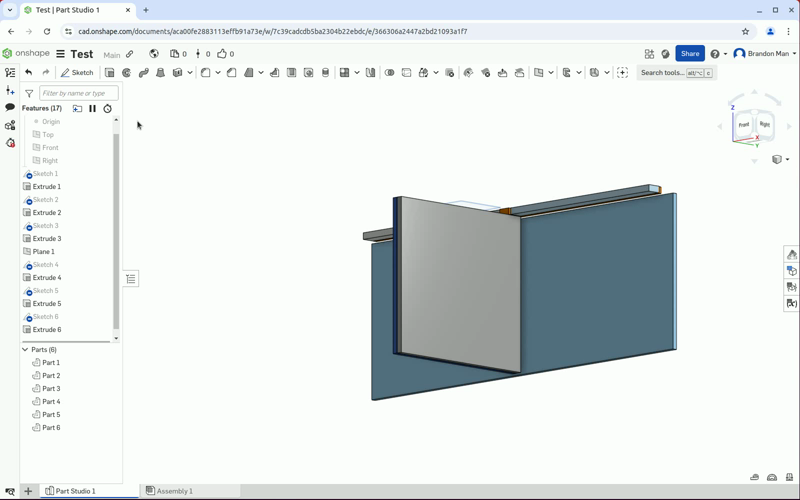
key(down, 3)
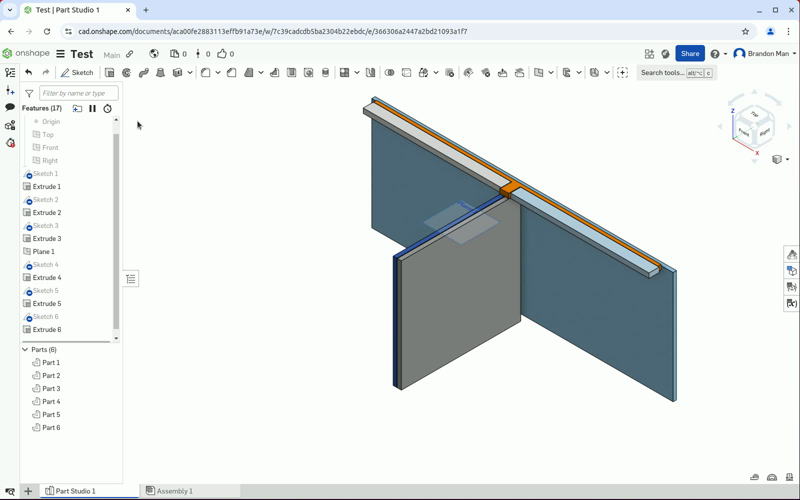
mouse_move(69, 176)
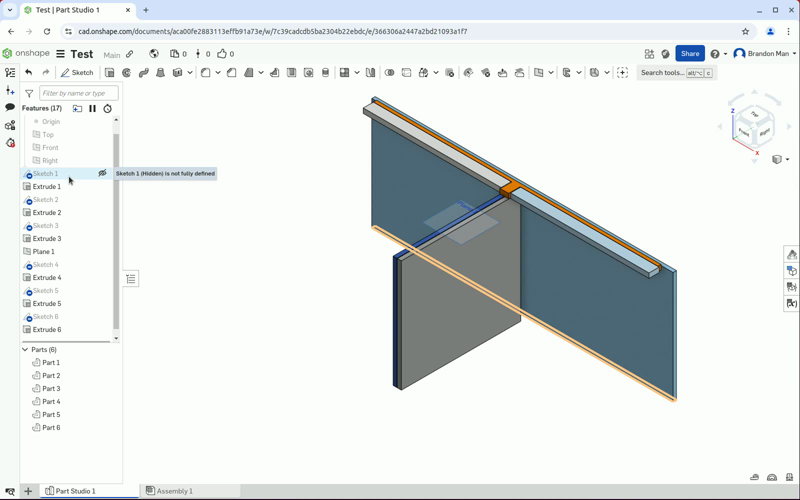
click(69, 176)